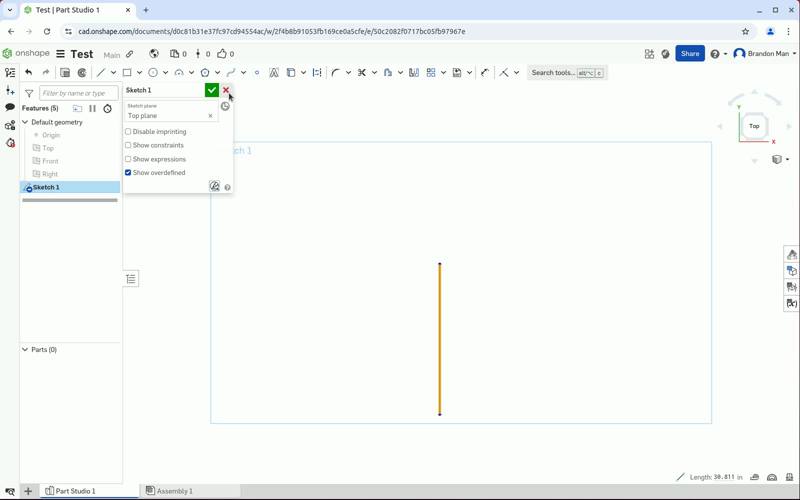
key(shift+h)
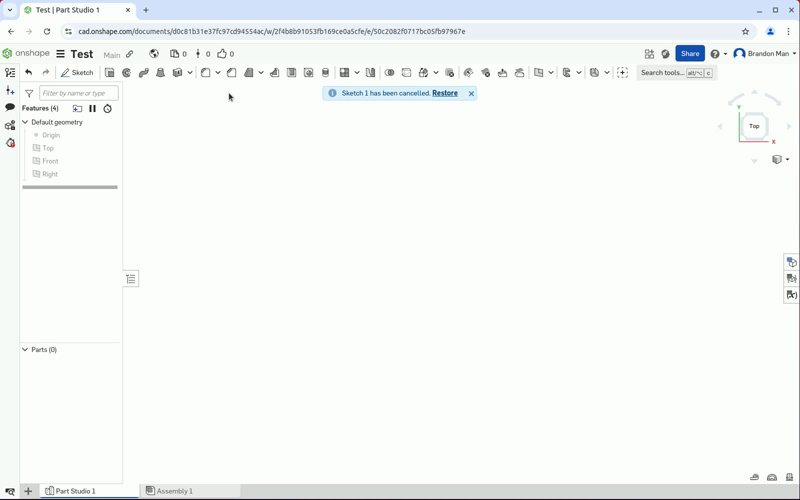
mouse_move(73, 352)
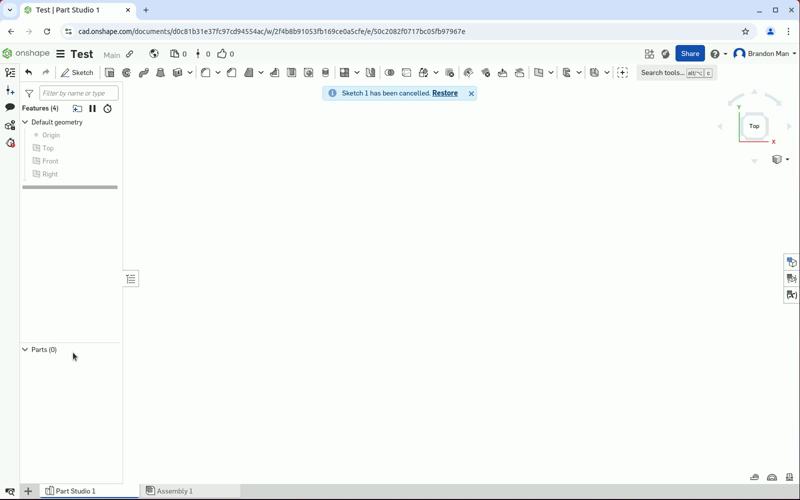
key(y)
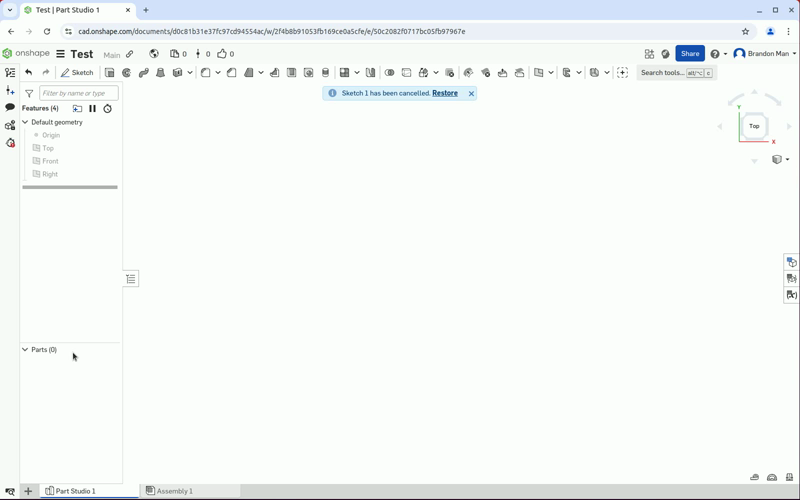
key(shift+p)
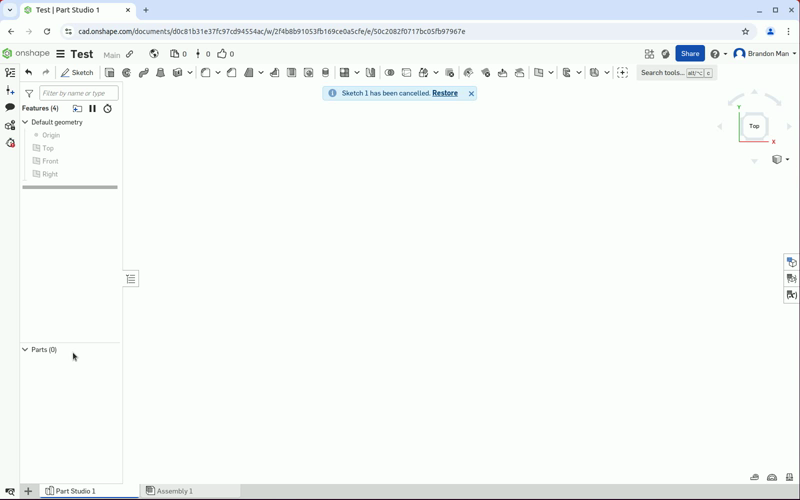
key(space)
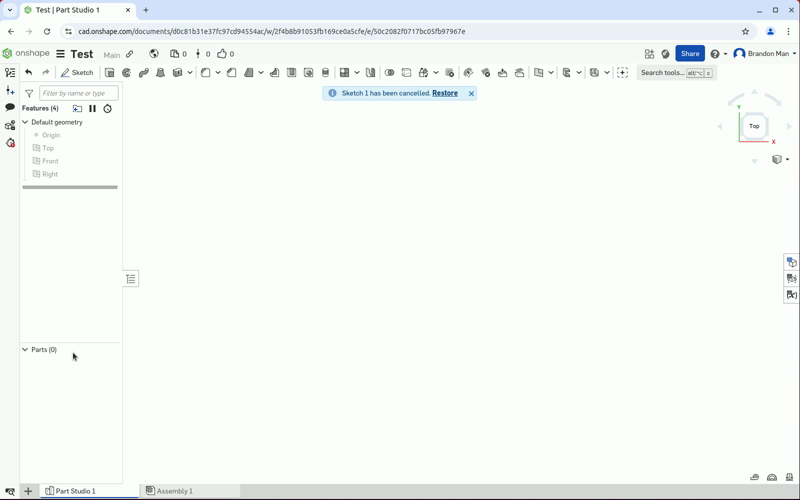
key_down(shift)
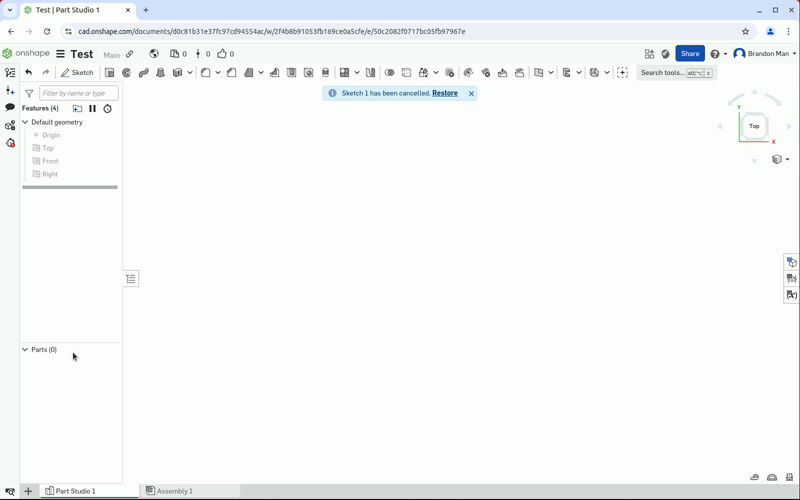
key(up)
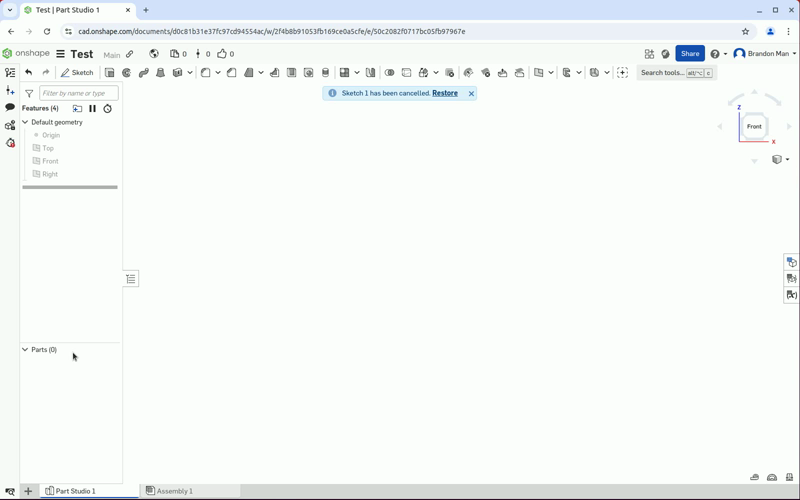
key_up(shift)
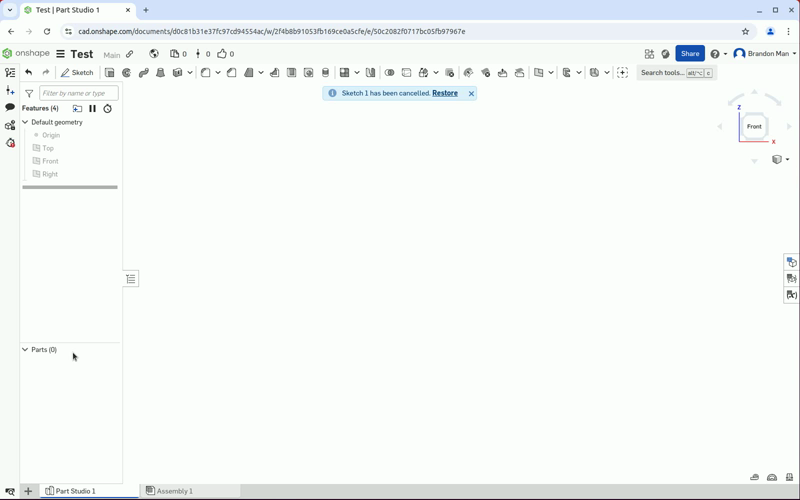
mouse_move(73, 352)
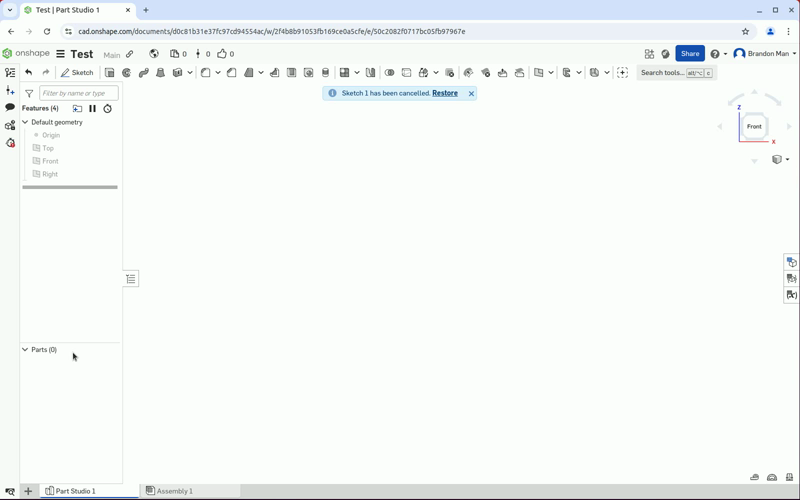
key(shift+y)
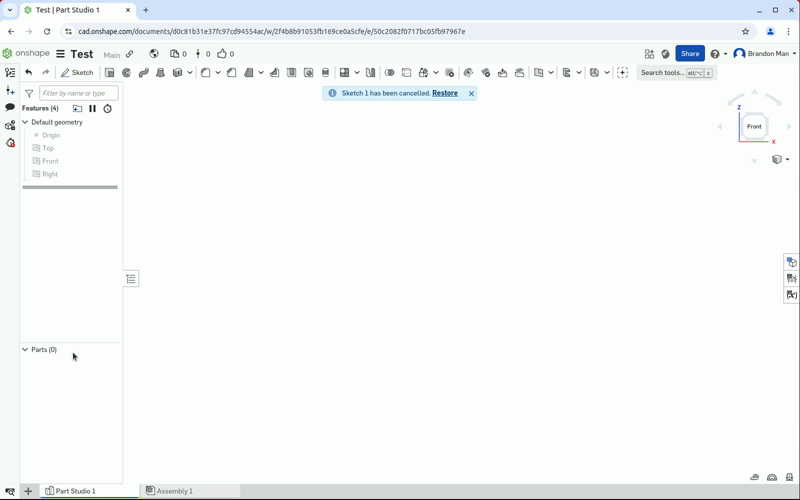
key(shift+s)
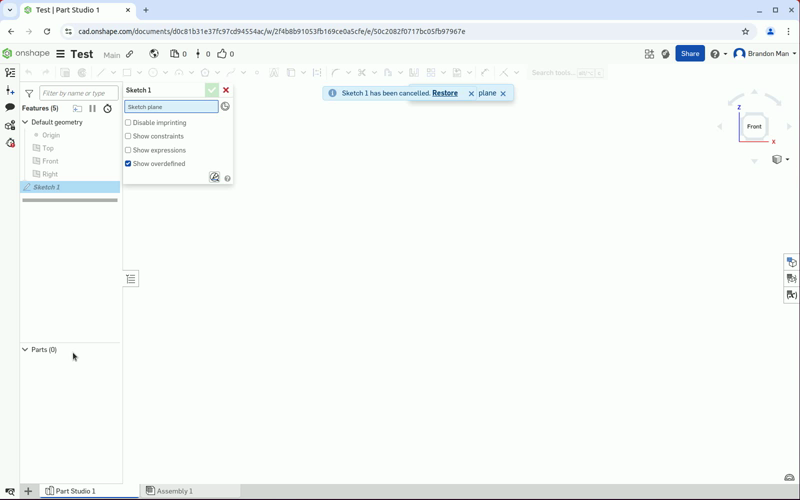
mouse_move(73, 163)
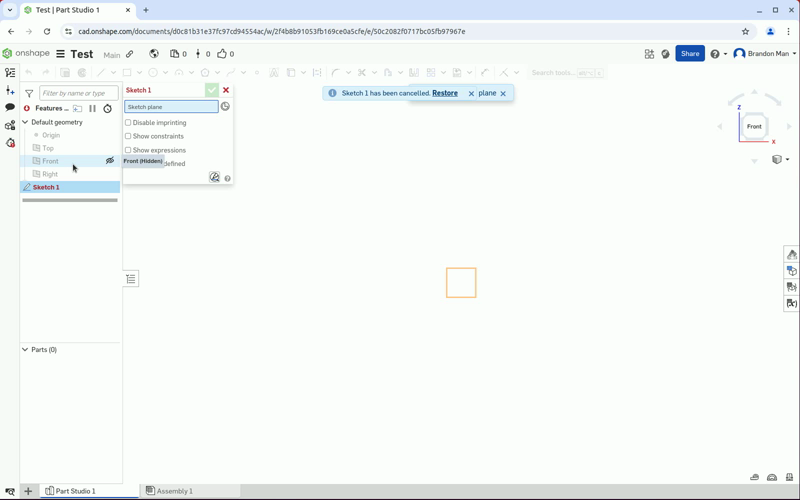
click(73, 163)
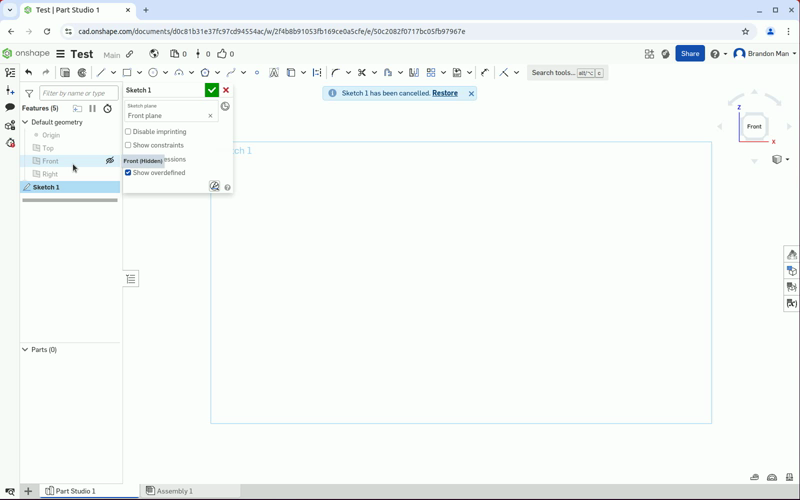
mouse_move(73, 352)
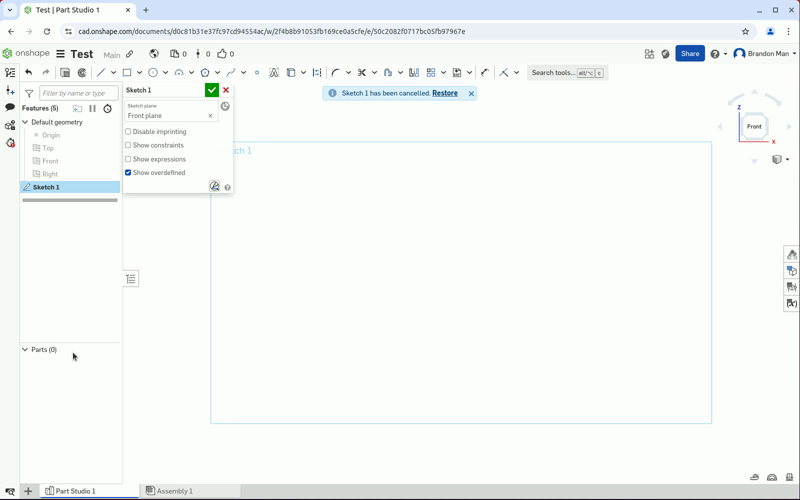
key(y)
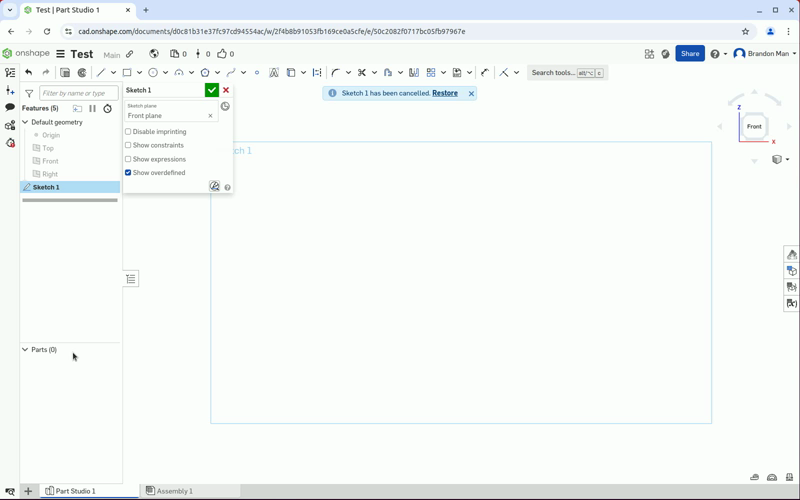
key(l)
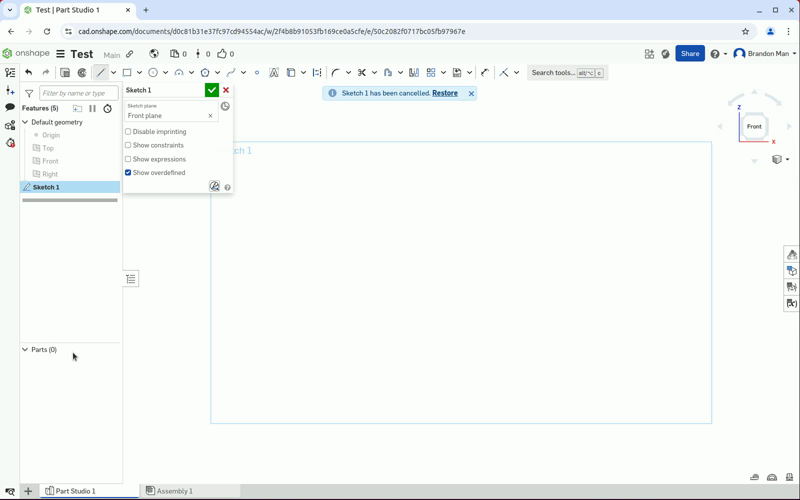
key_down(shift)
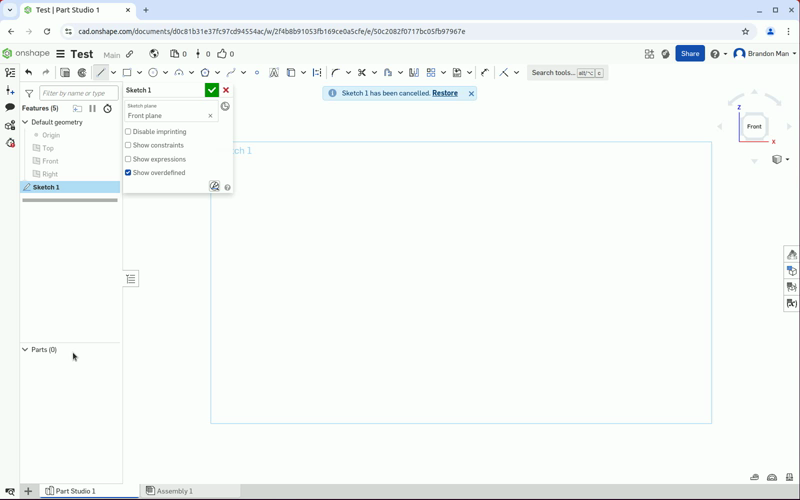
mouse_move(418, 294)
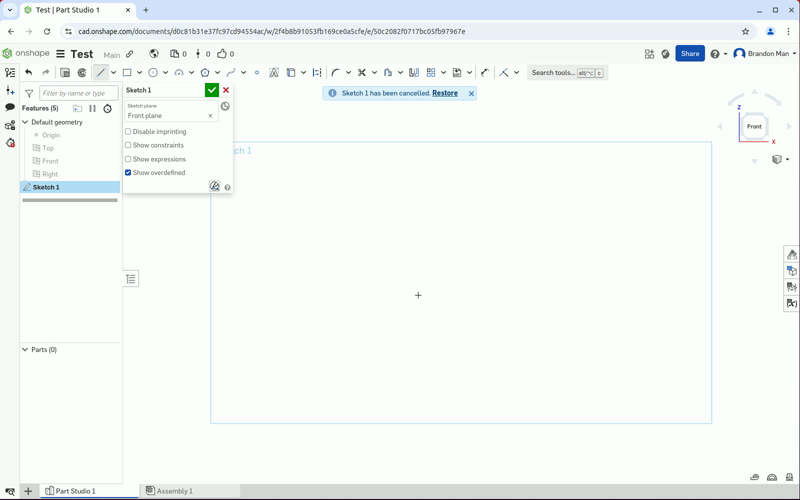
click(418, 294)
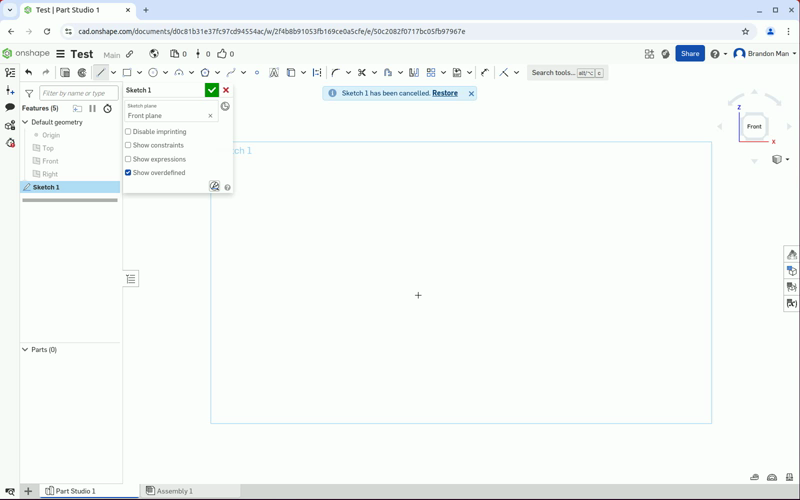
key_up(shift)
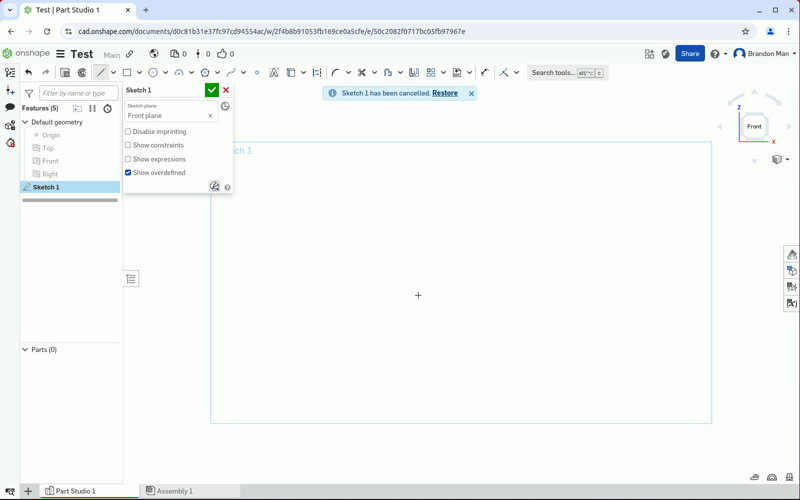
key_down(shift)
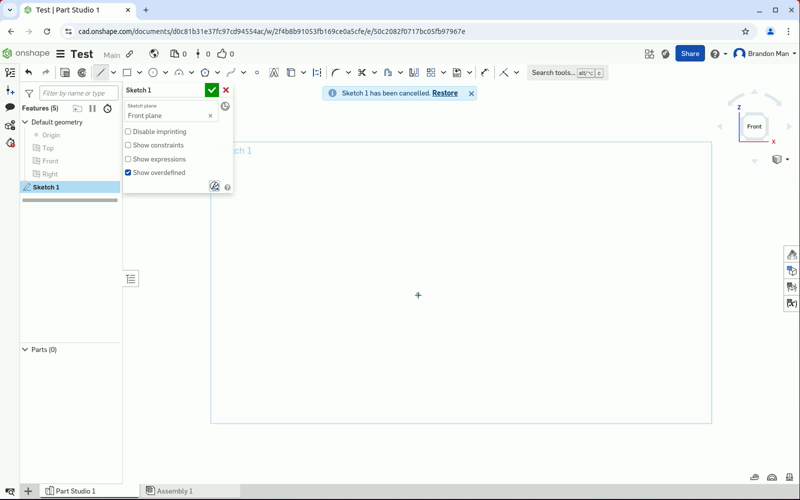
mouse_move(488, 294)
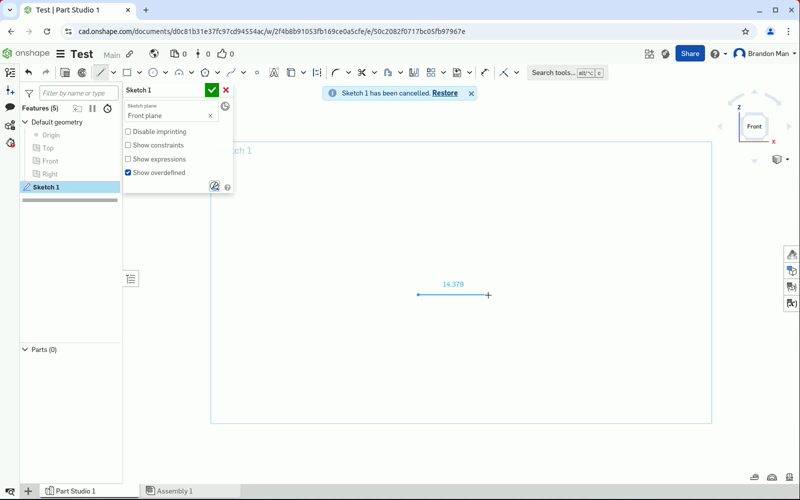
click(488, 294)
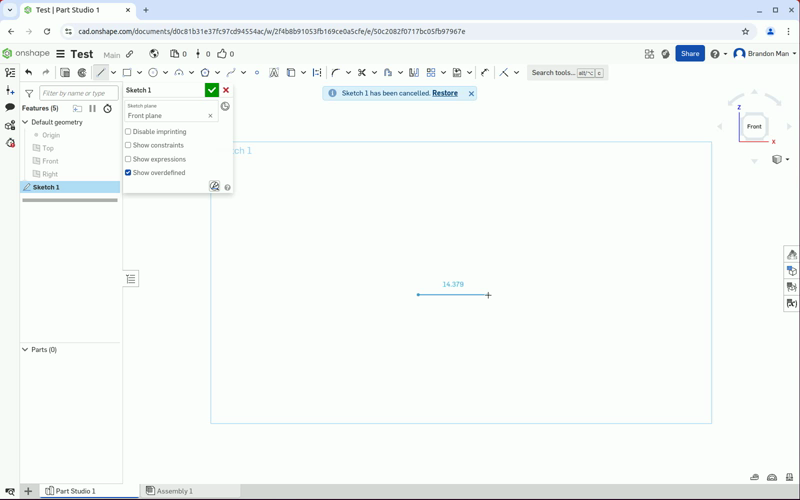
key_up(shift)
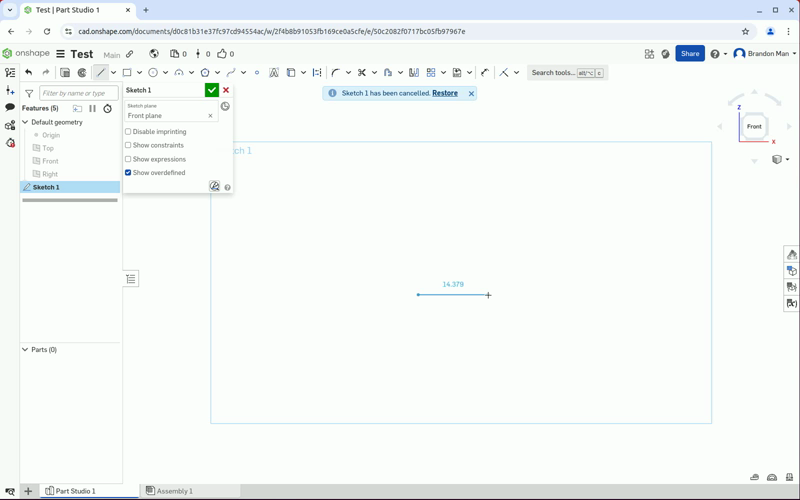
key_down(shift)
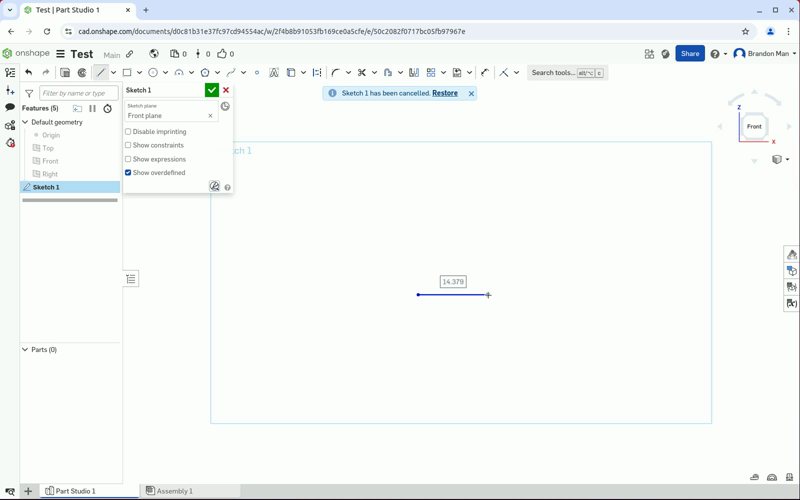
mouse_move(518, 294)
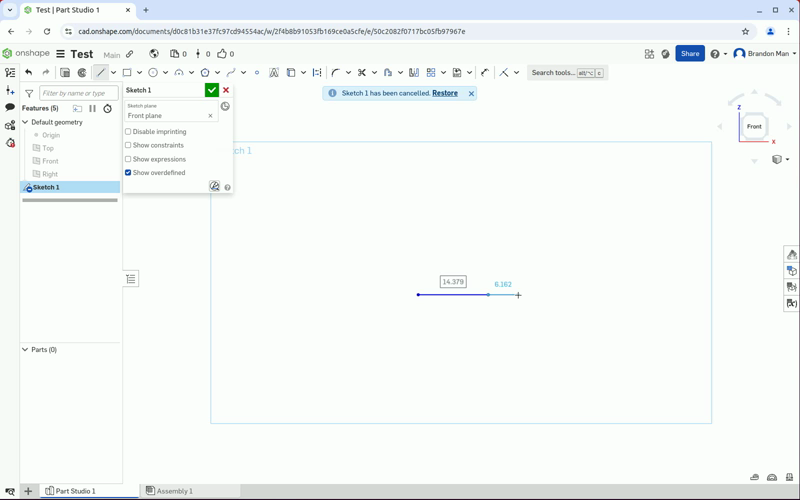
mouse_move(479, 274)
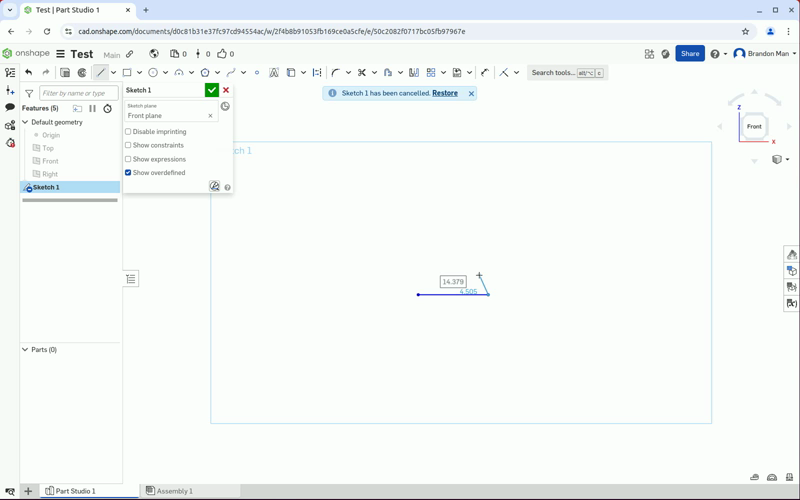
click(479, 274)
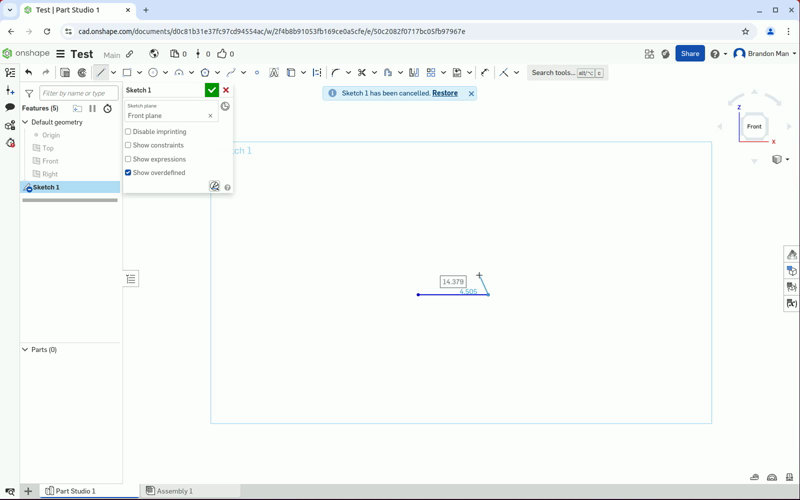
key_up(shift)
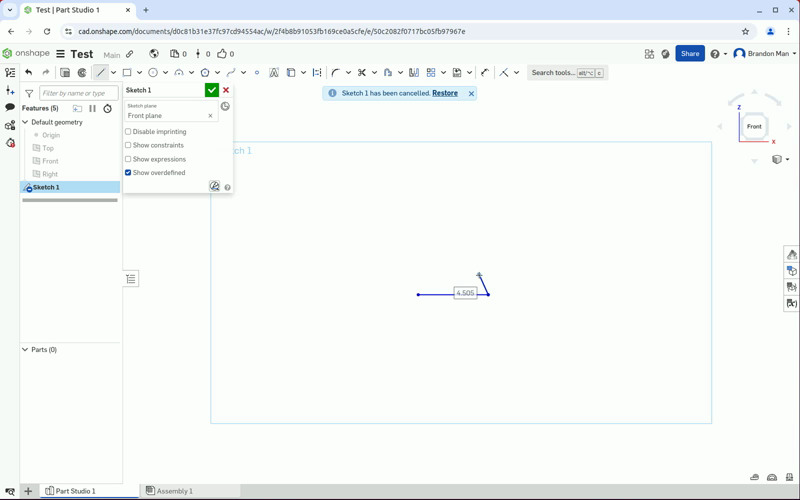
key_down(shift)
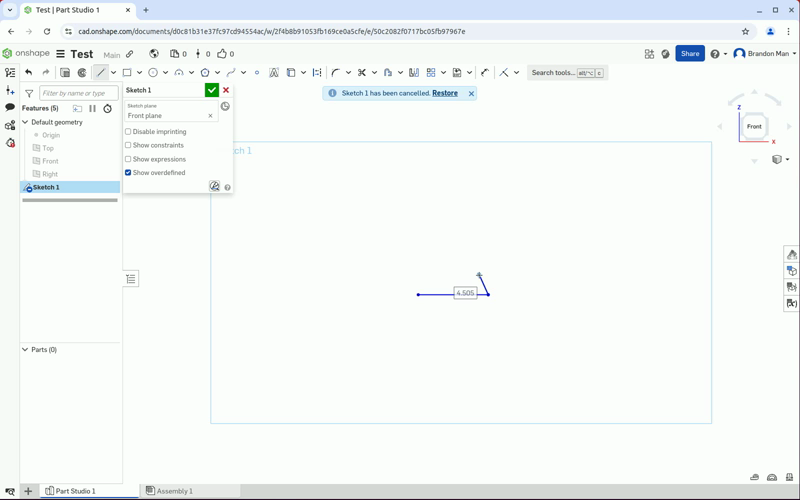
mouse_move(509, 274)
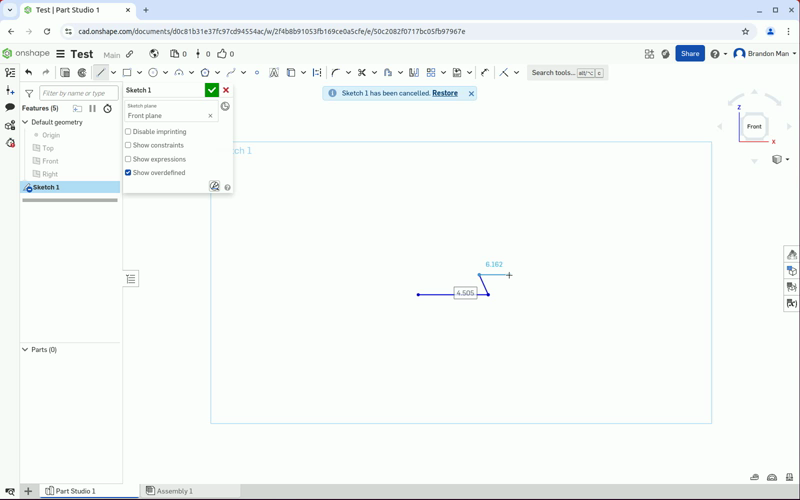
mouse_move(419, 274)
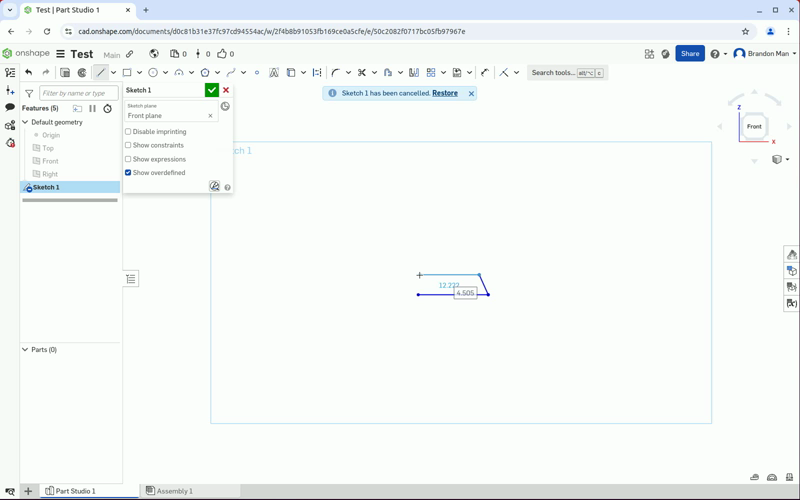
click(419, 274)
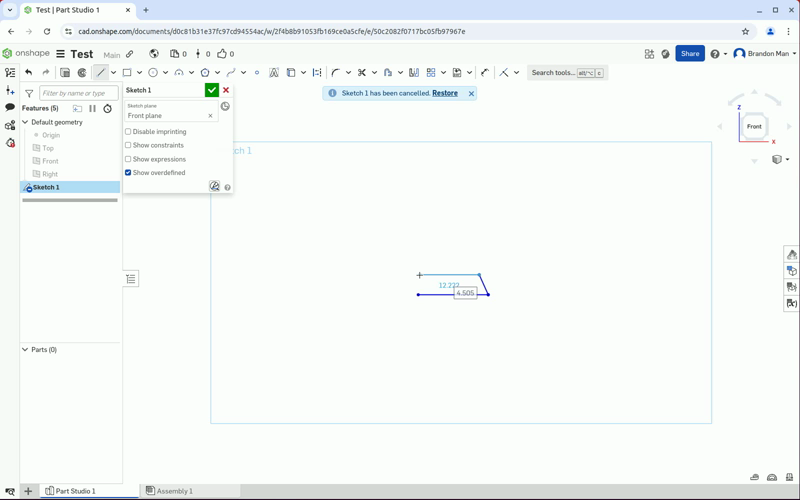
key_up(shift)
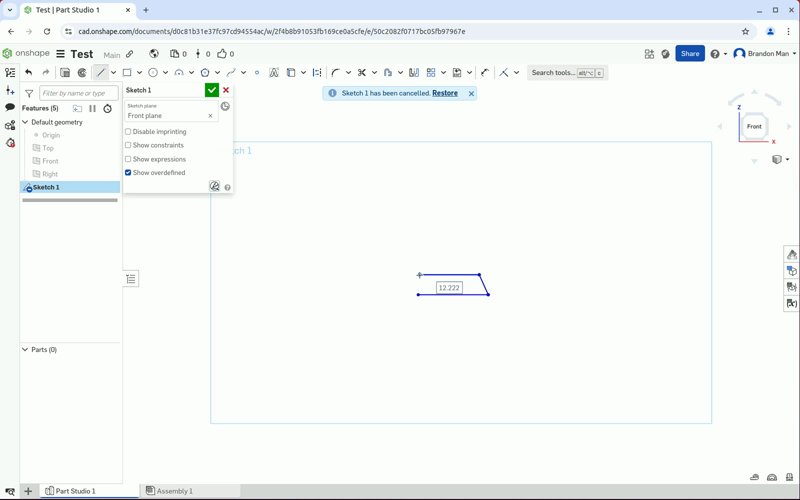
key(esc)
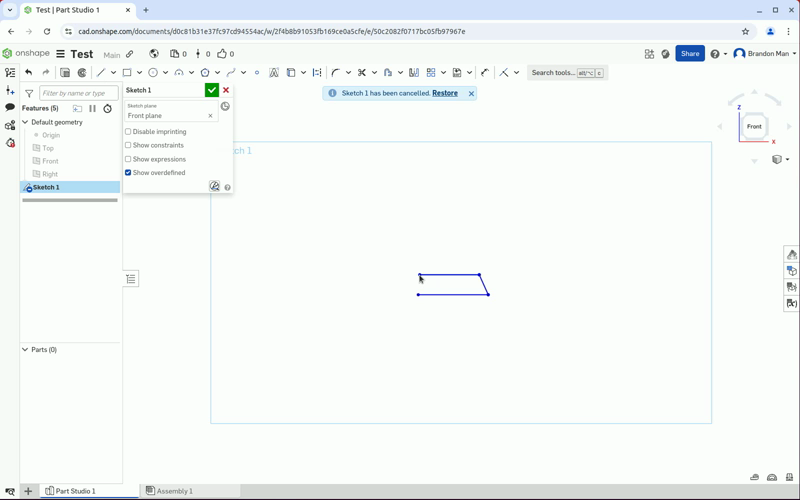
key(a)
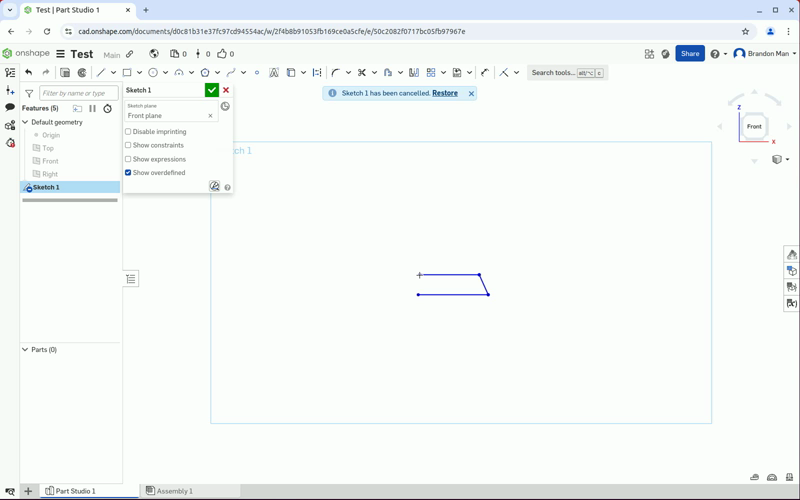
mouse_move(419, 274)
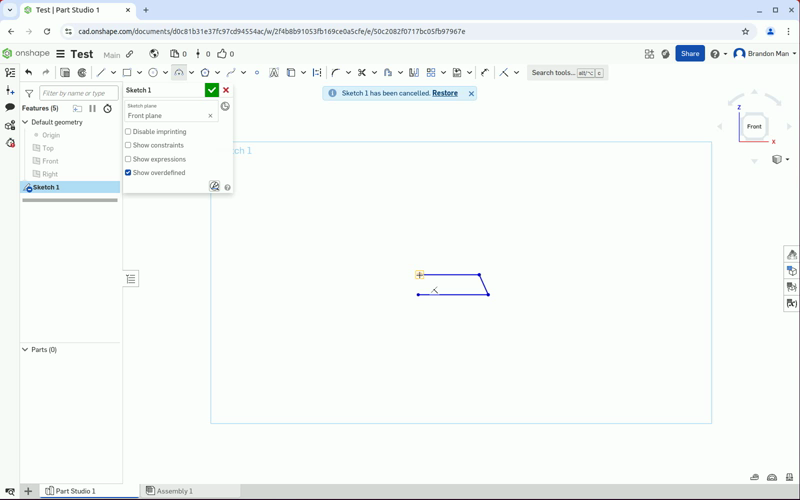
click(419, 274)
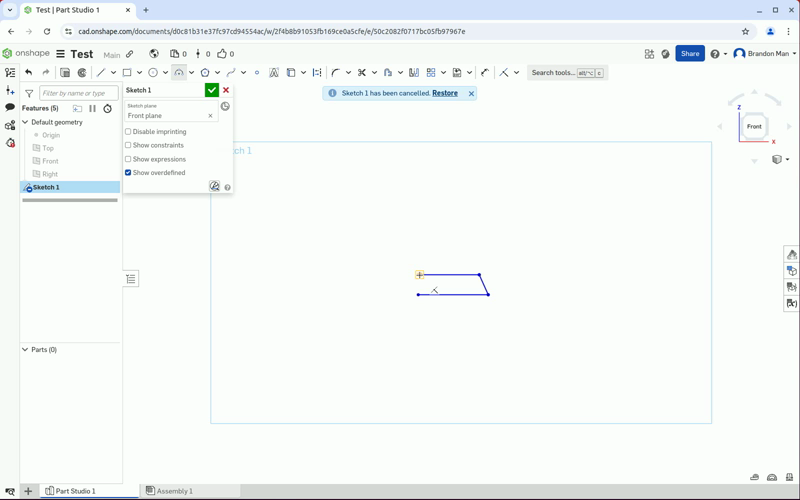
mouse_move(418, 294)
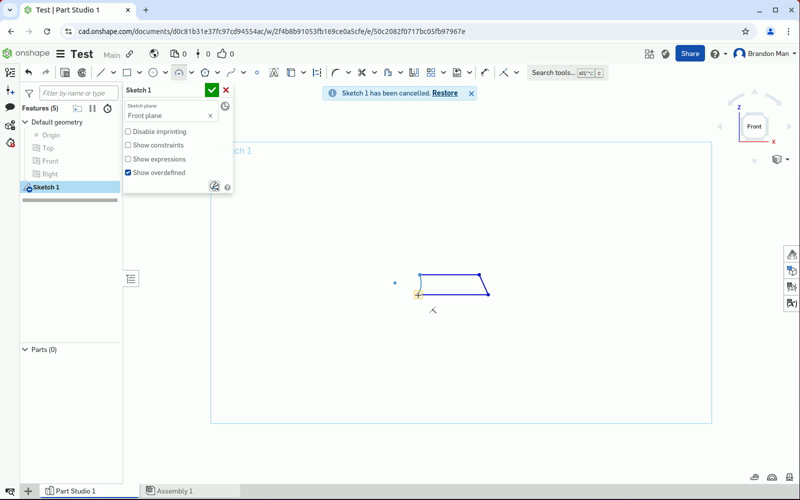
click(418, 294)
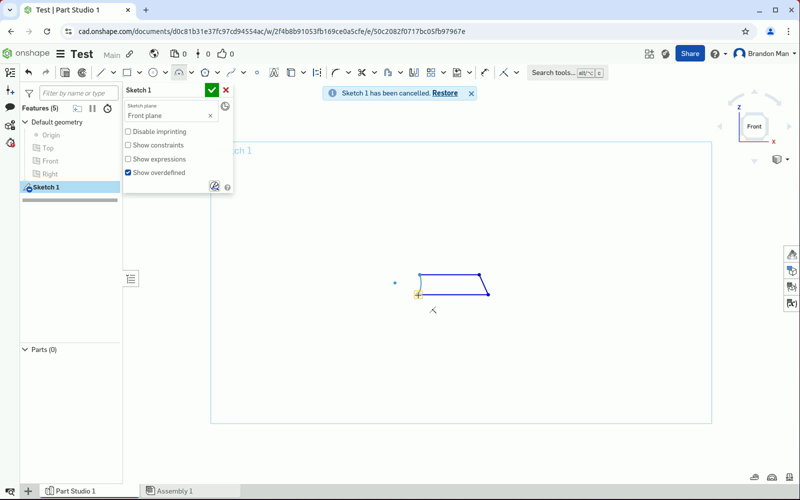
key_down(shift)
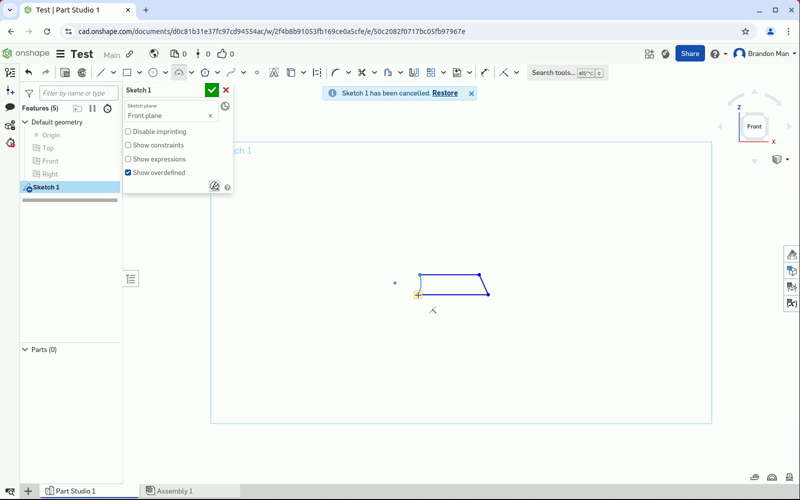
mouse_move(382, 282)
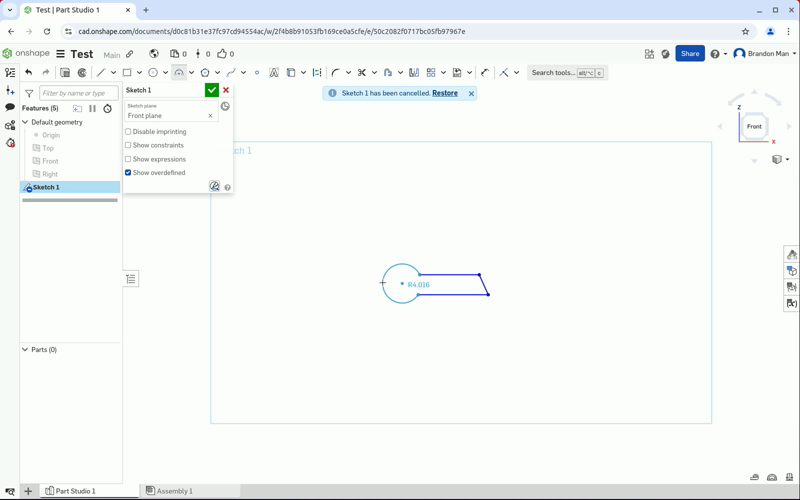
click(382, 282)
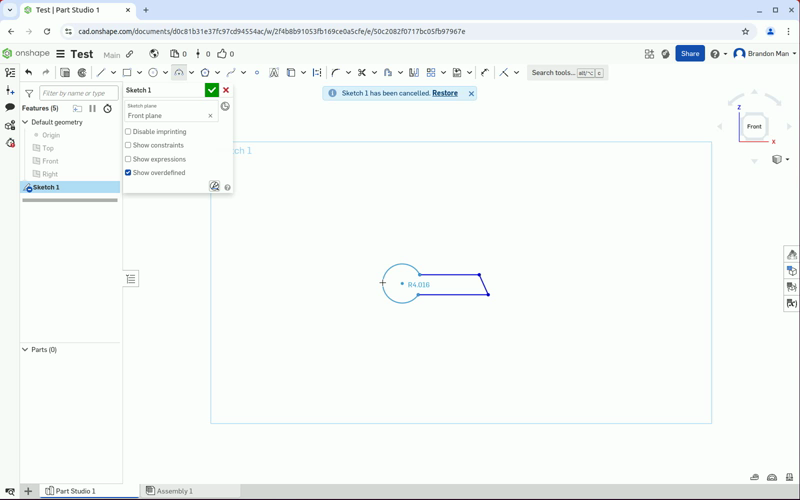
key_up(shift)
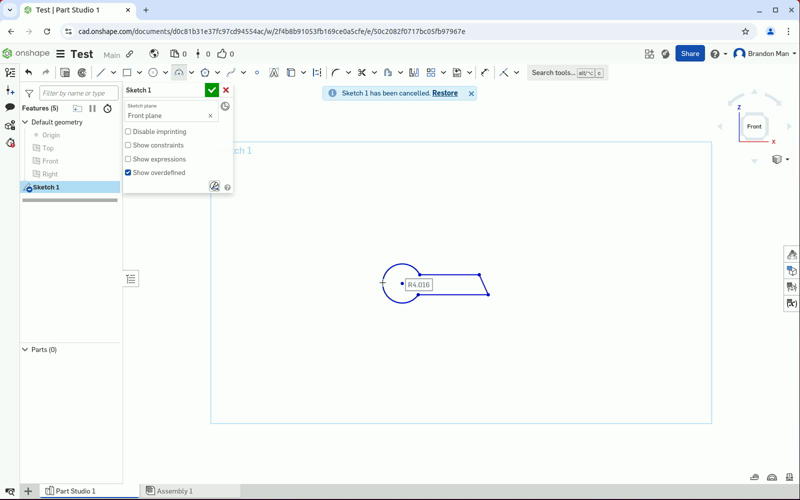
key(esc)
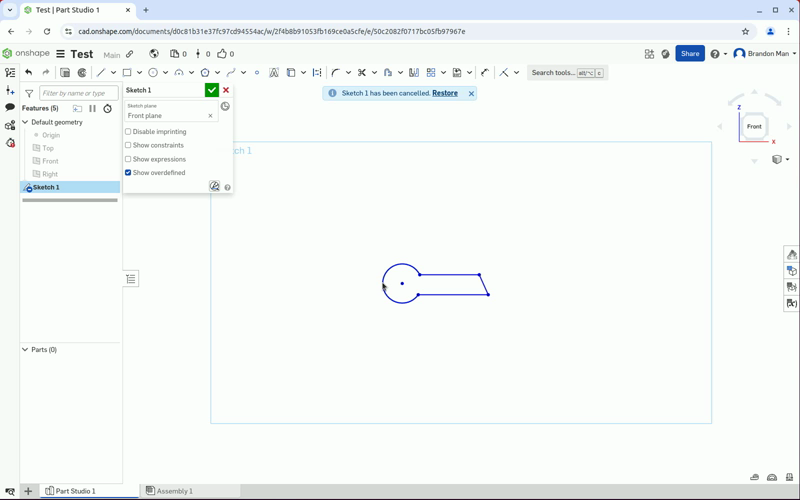
key(c)
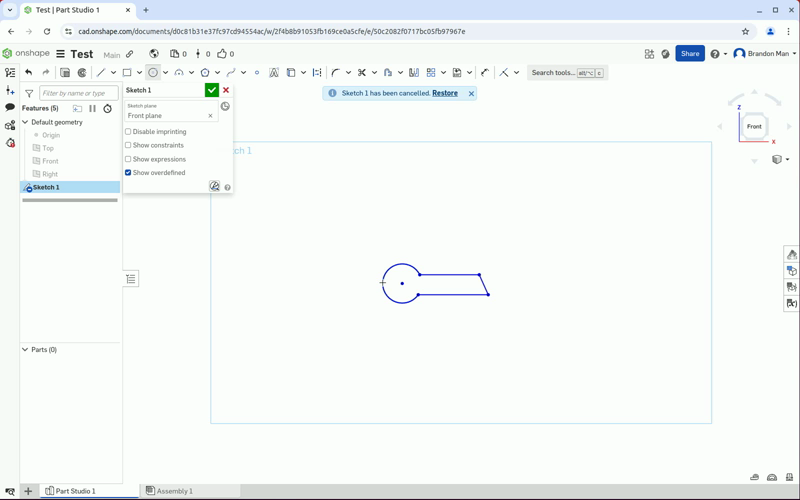
key_down(shift)
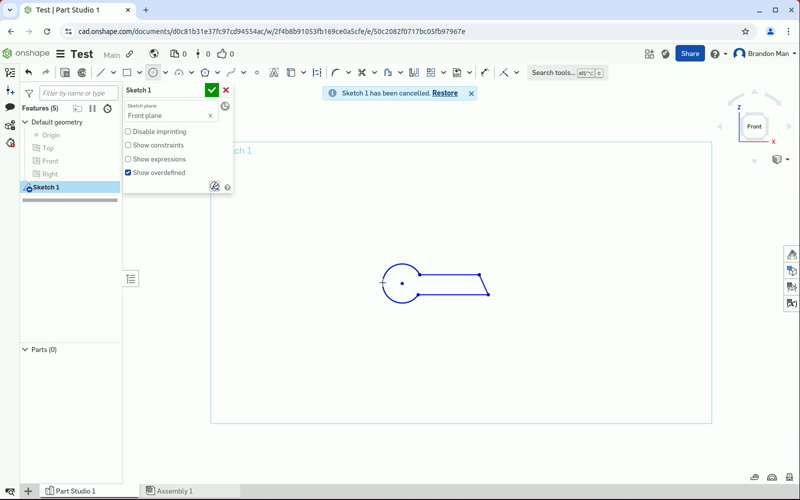
mouse_move(402, 283)
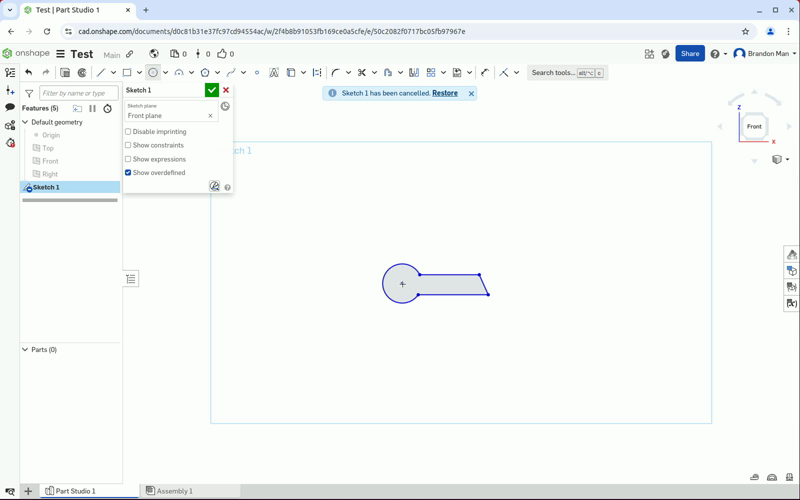
click(402, 283)
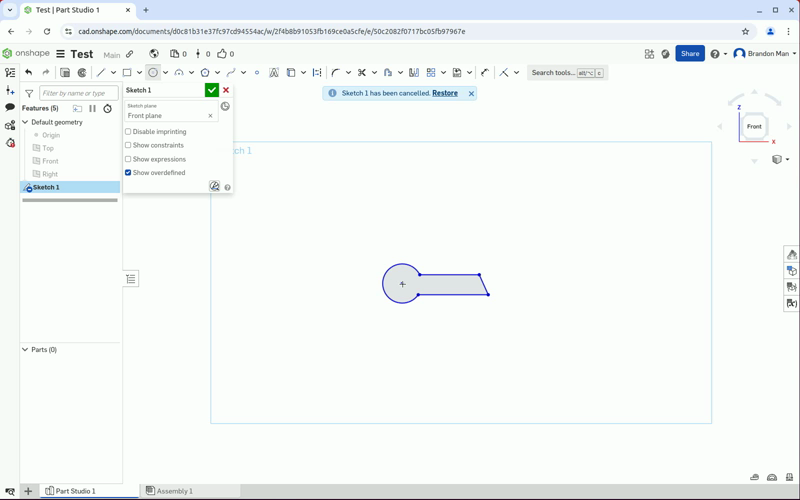
key_up(shift)
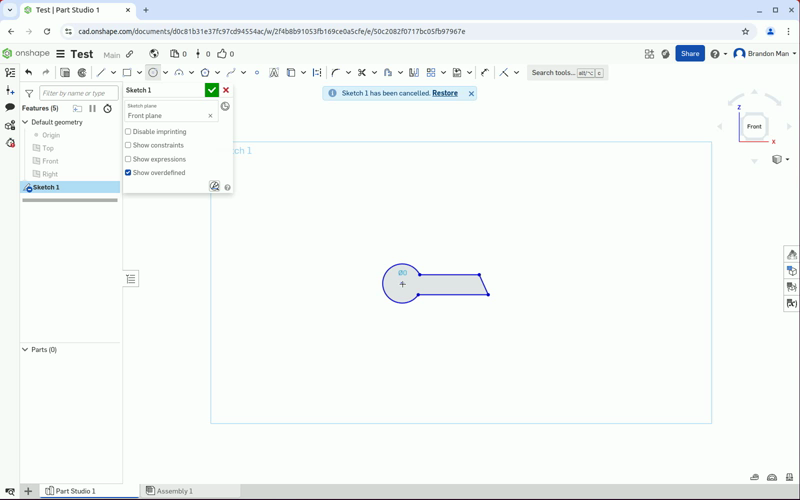
mouse_move(413, 283)
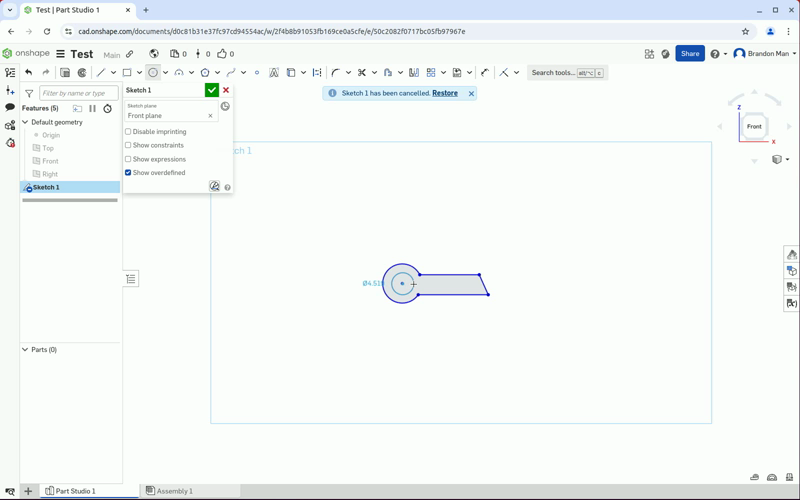
click(413, 283)
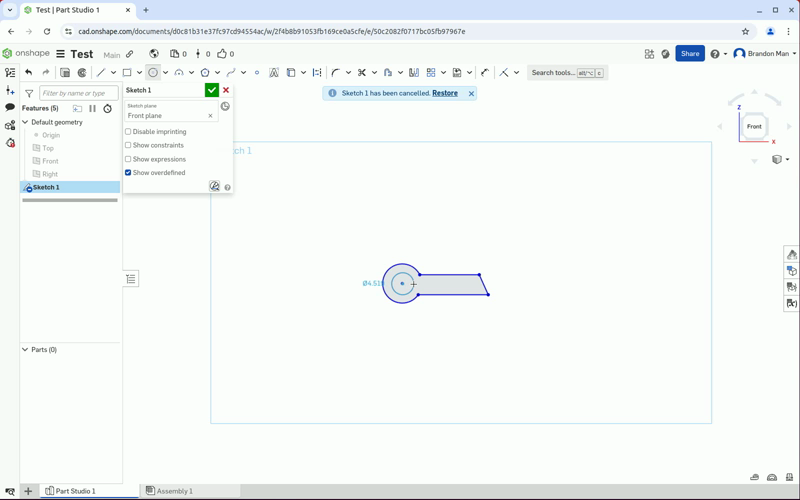
key(esc)
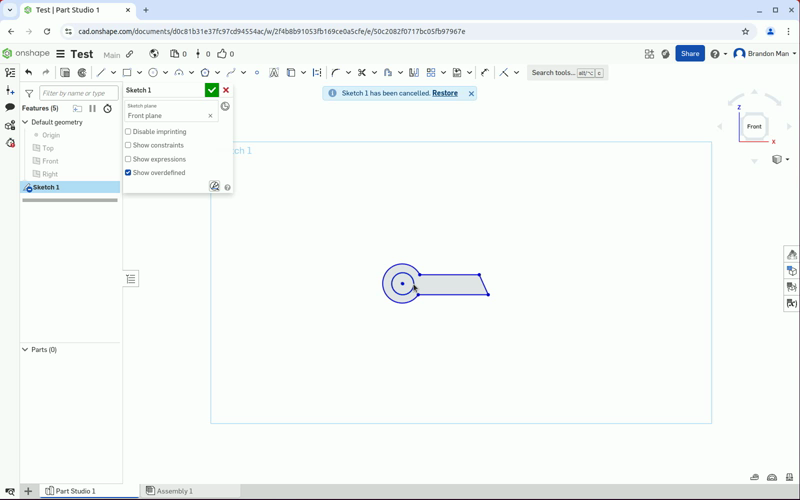
mouse_move(461, 280)
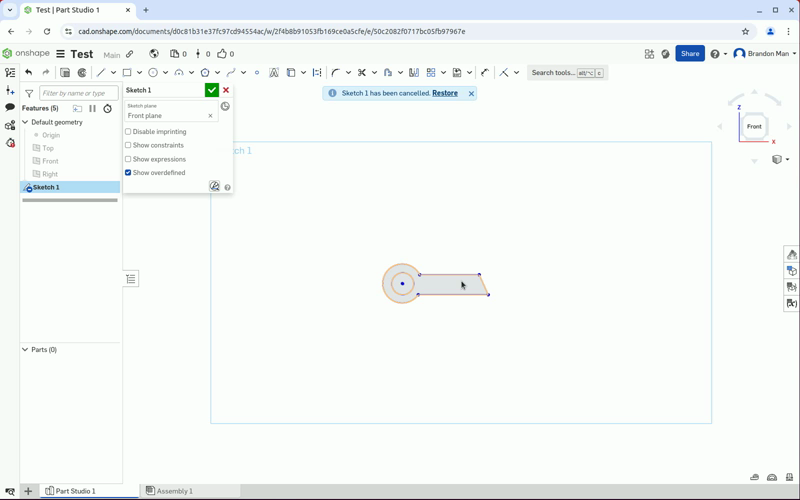
click(461, 280)
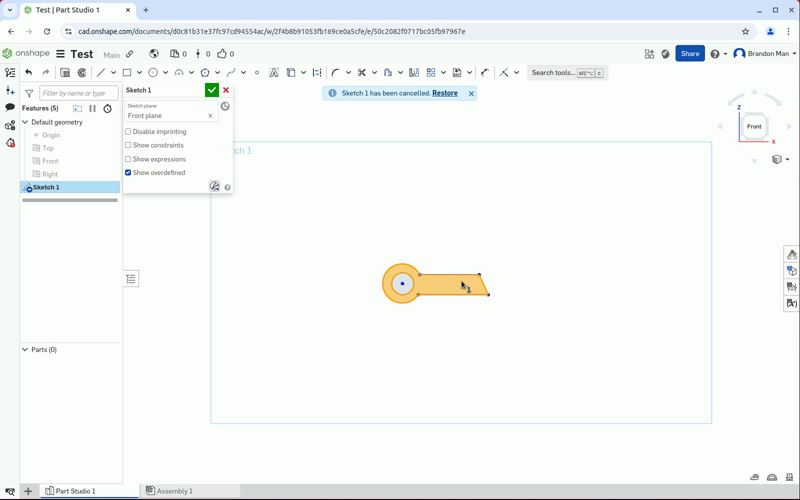
mouse_move(73, 352)
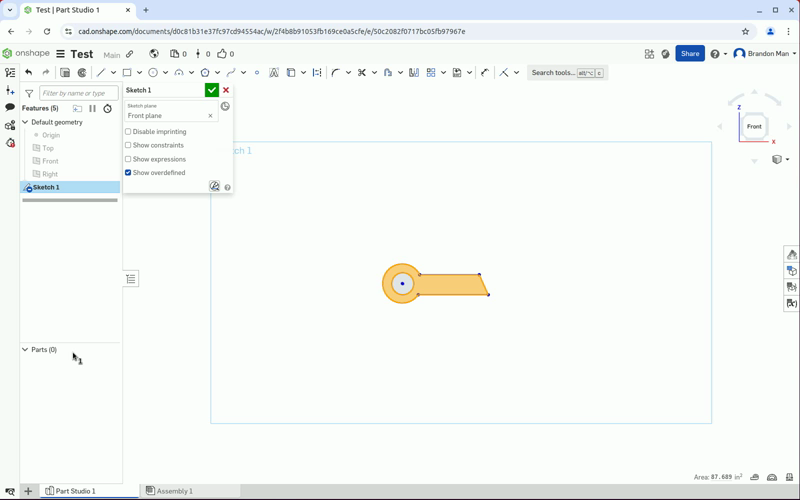
key(shift+y)
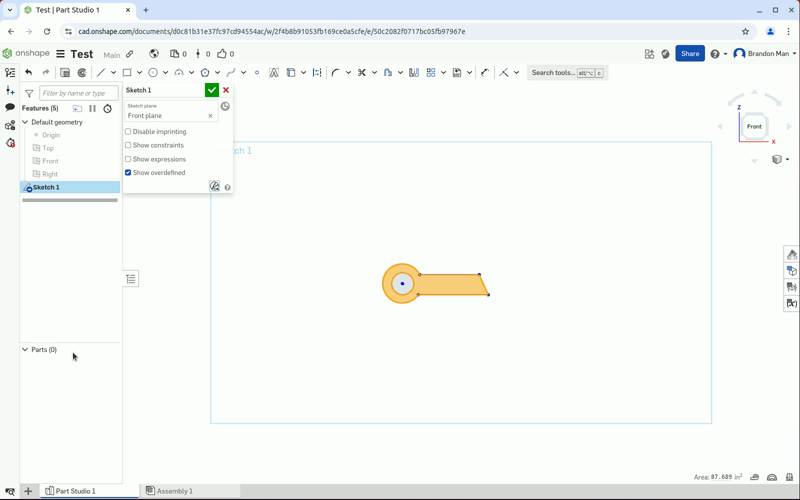
key(shift+e)
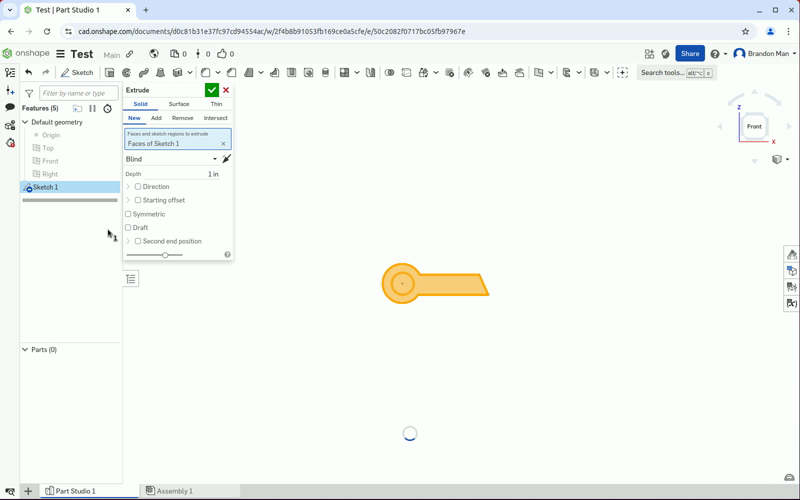
mouse_move(143, 106)
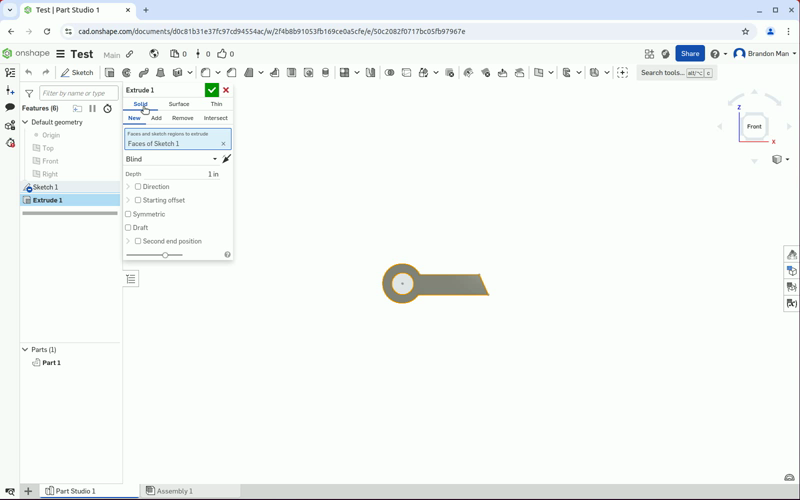
click(143, 106)
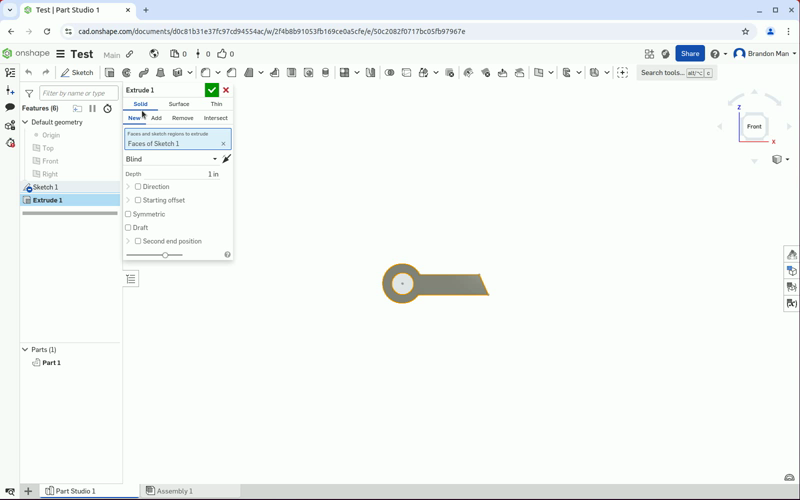
mouse_move(137, 120)
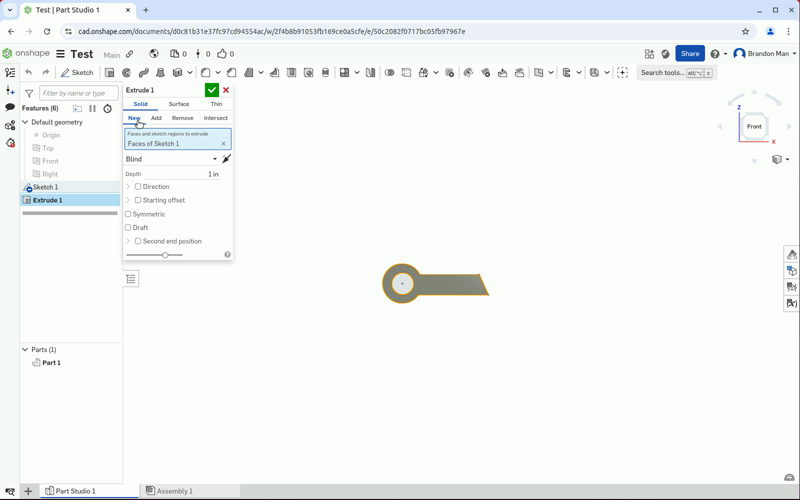
click(137, 120)
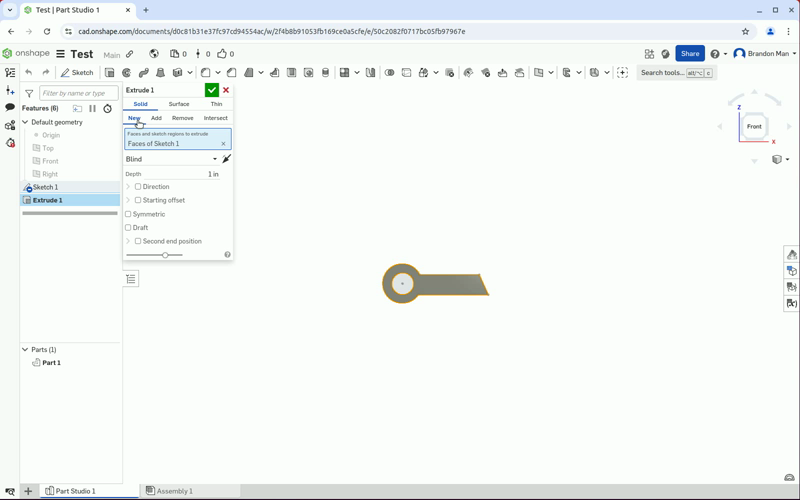
key(tab, 4)
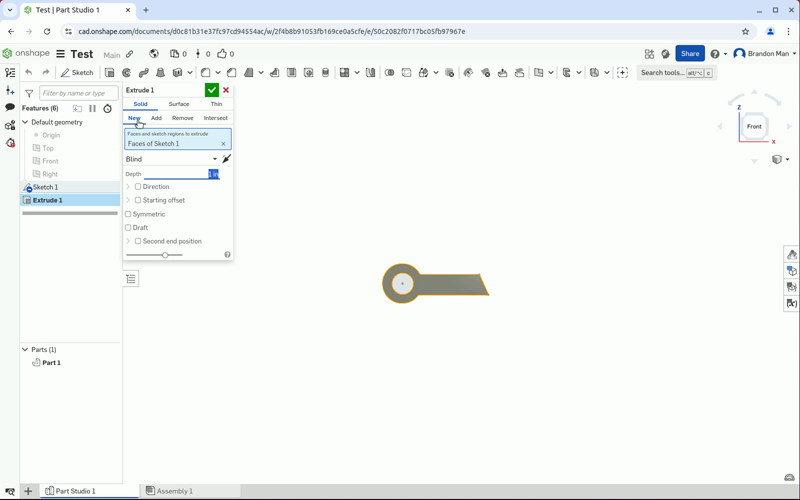
text(-10.832)
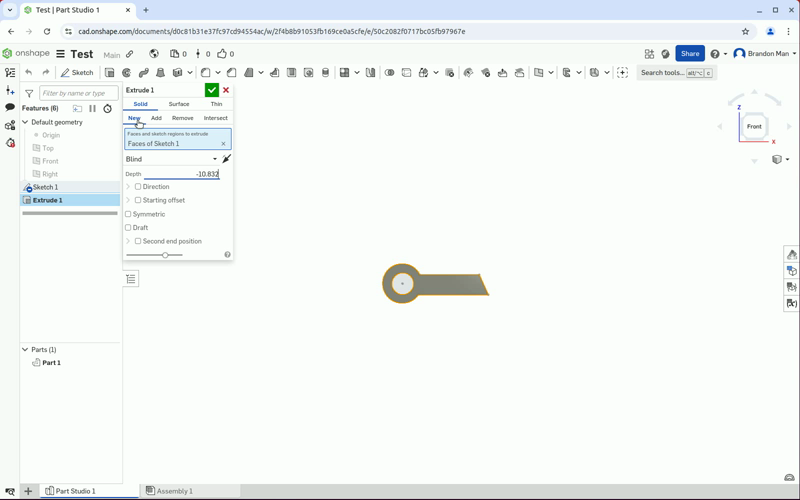
key(enter)
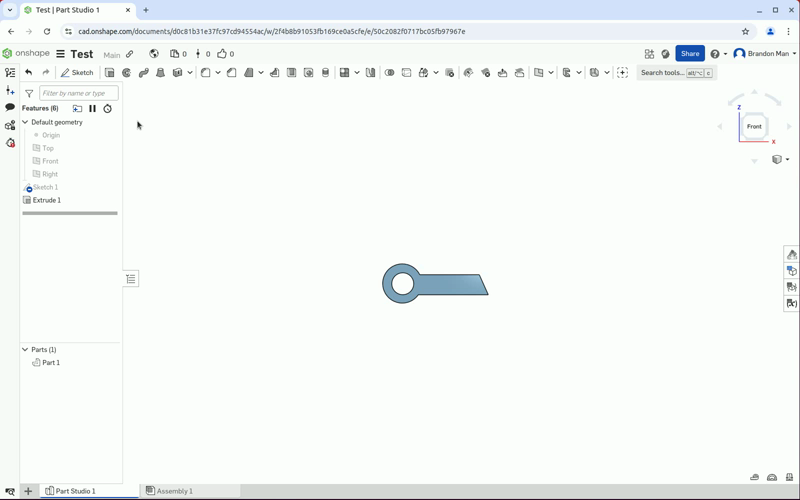
key(shift+h)
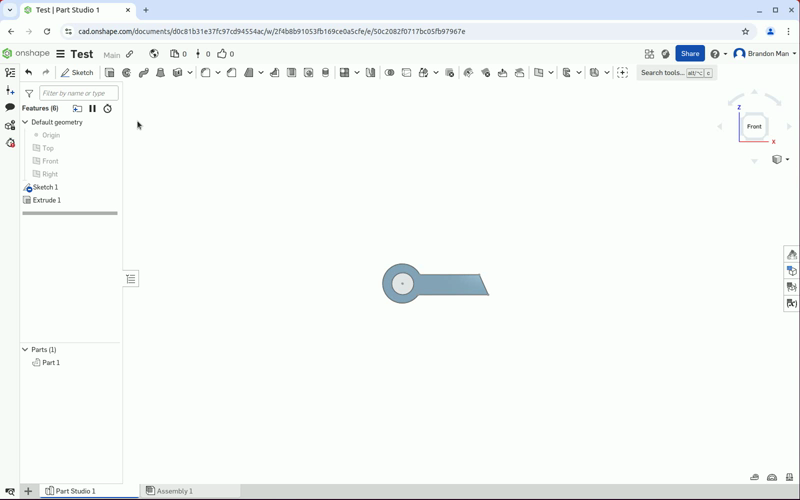
key(shift+h)
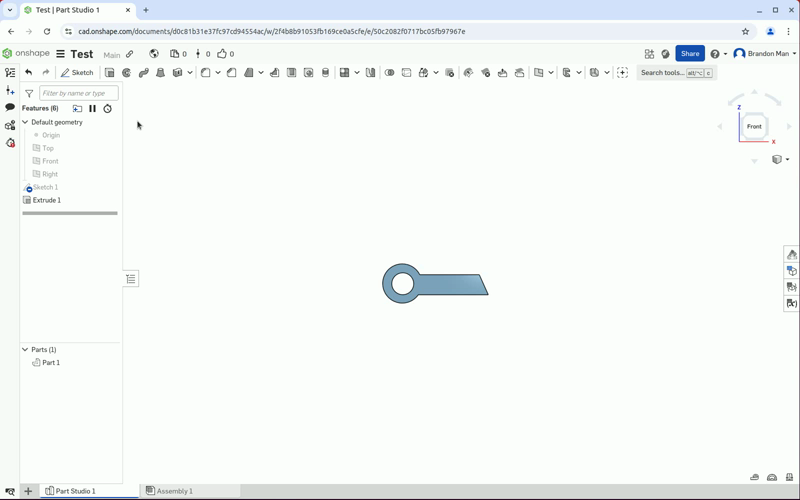
mouse_move(73, 189)
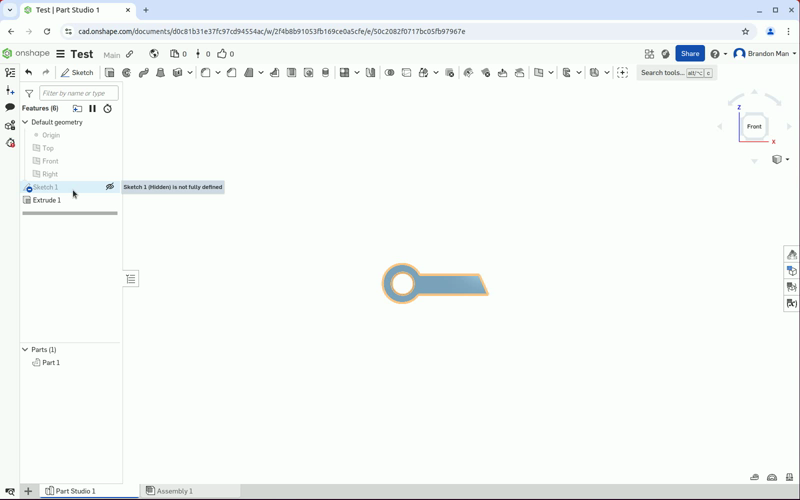
click(73, 189)
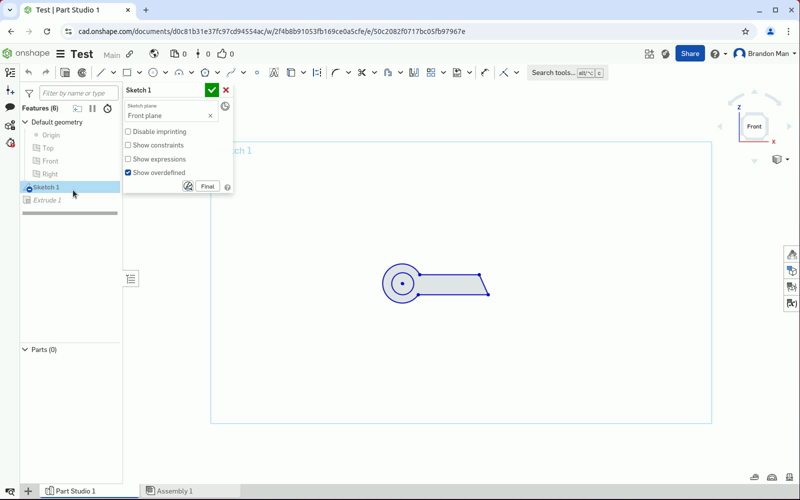
mouse_move(229, 92)
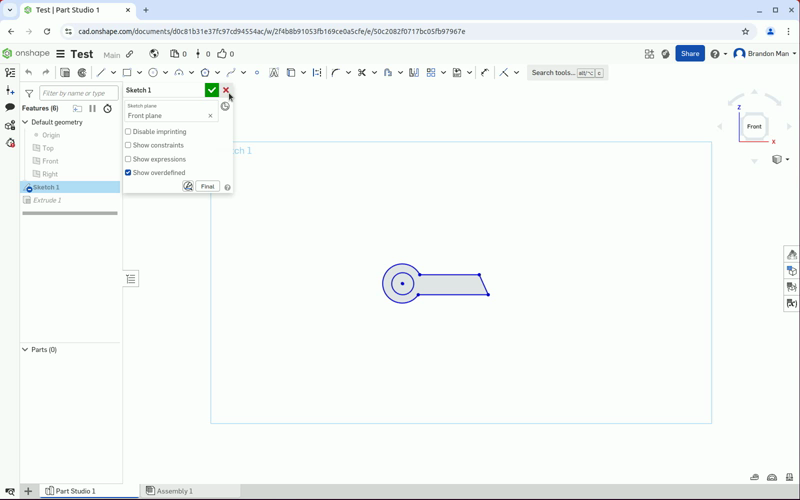
click(229, 92)
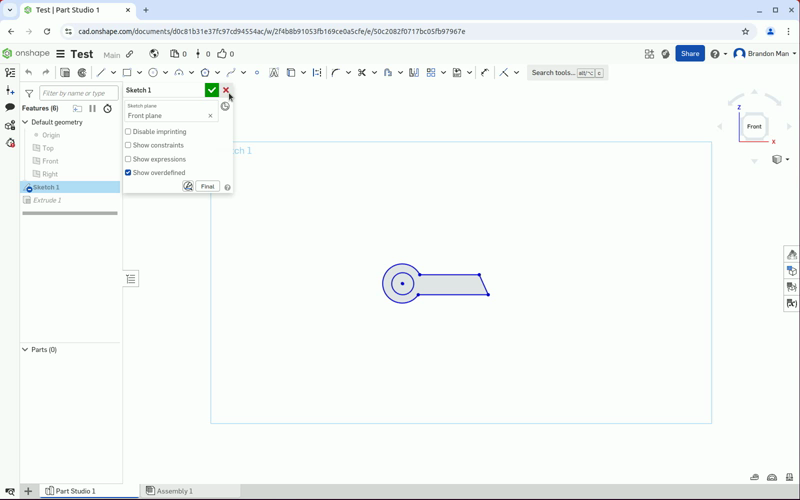
key(shift+s)
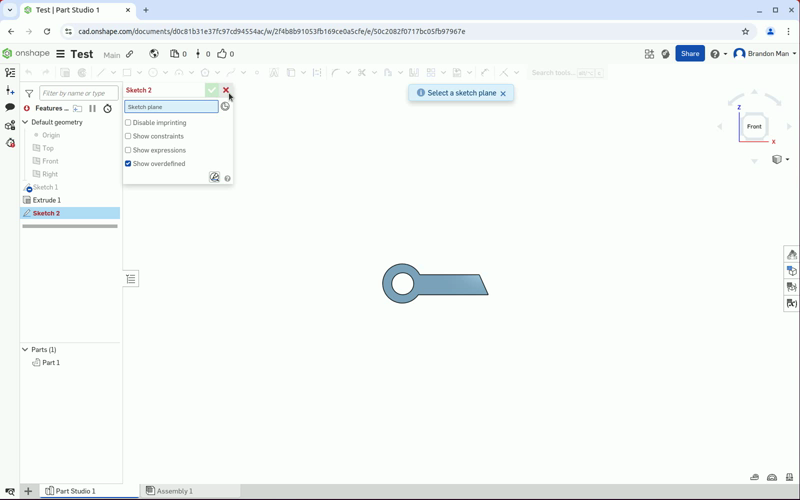
mouse_move(73, 163)
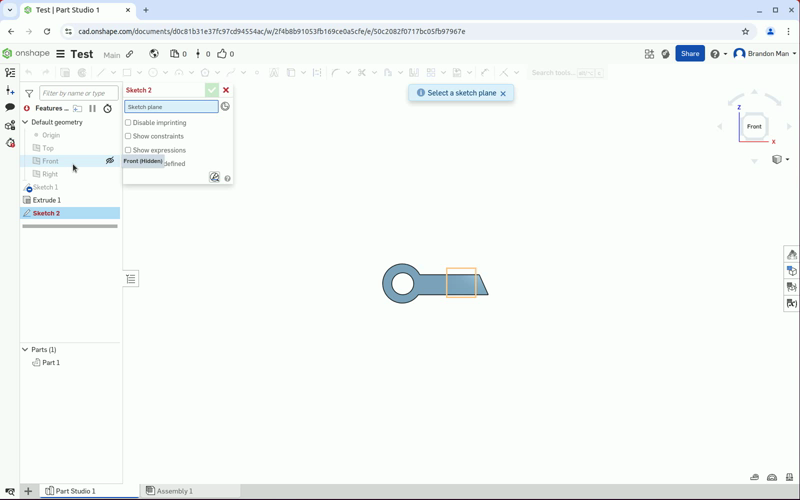
click(73, 163)
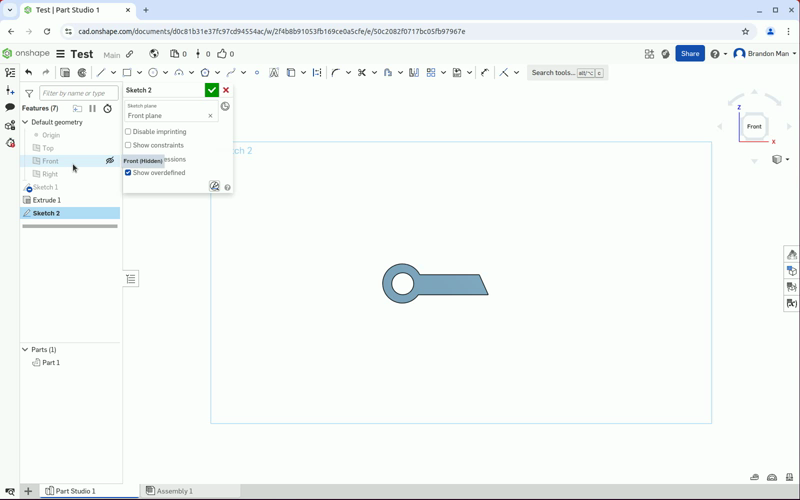
mouse_move(73, 352)
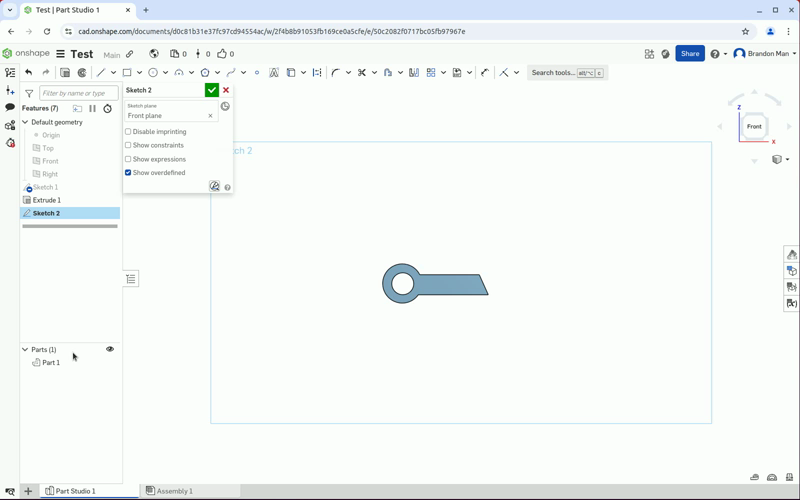
key(y)
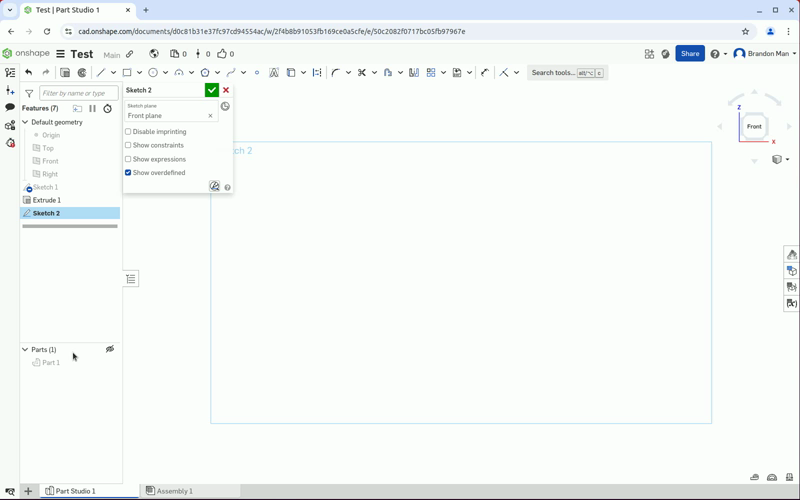
key(l)
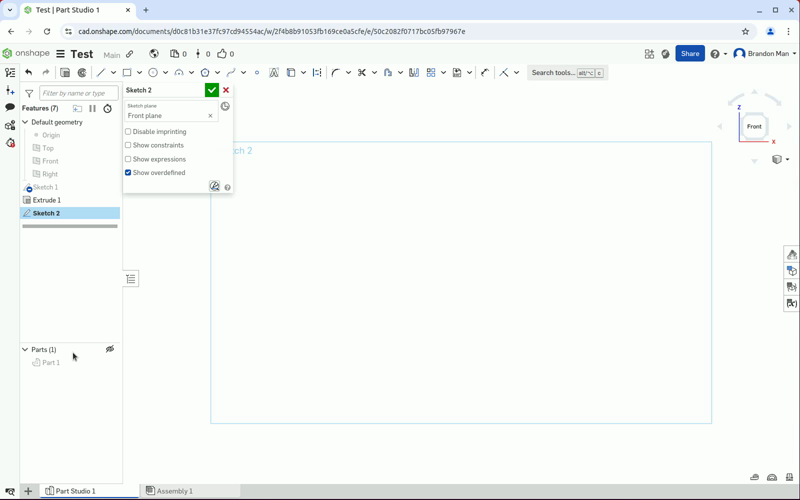
key_down(shift)
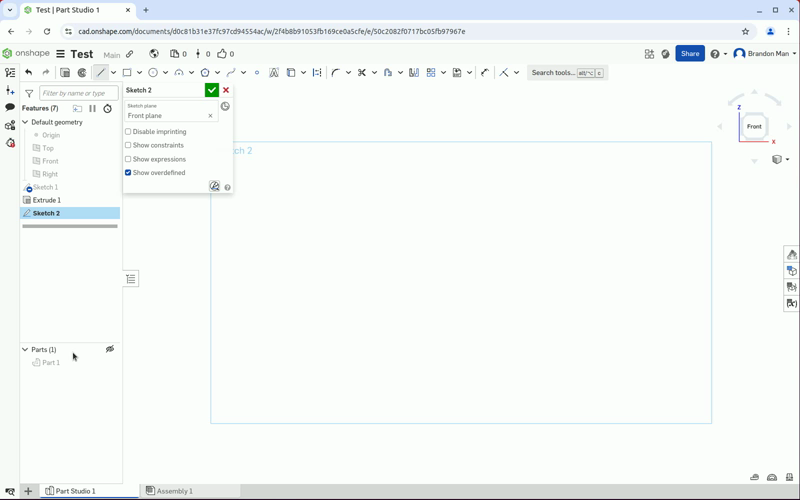
mouse_move(479, 274)
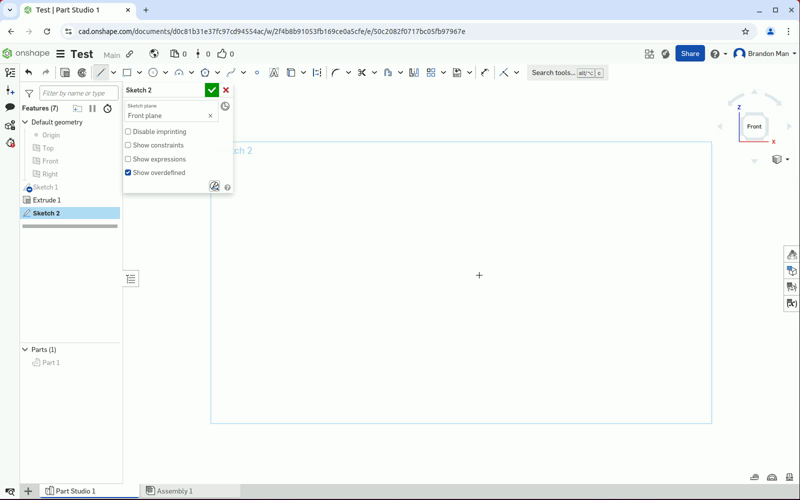
click(479, 274)
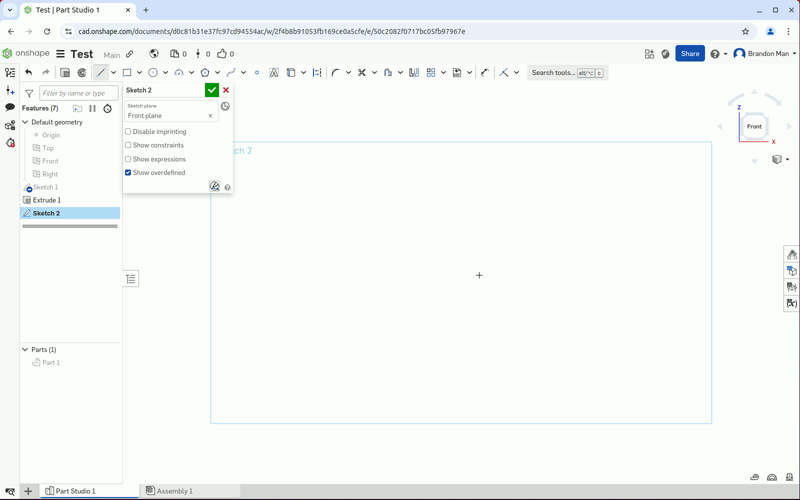
key_up(shift)
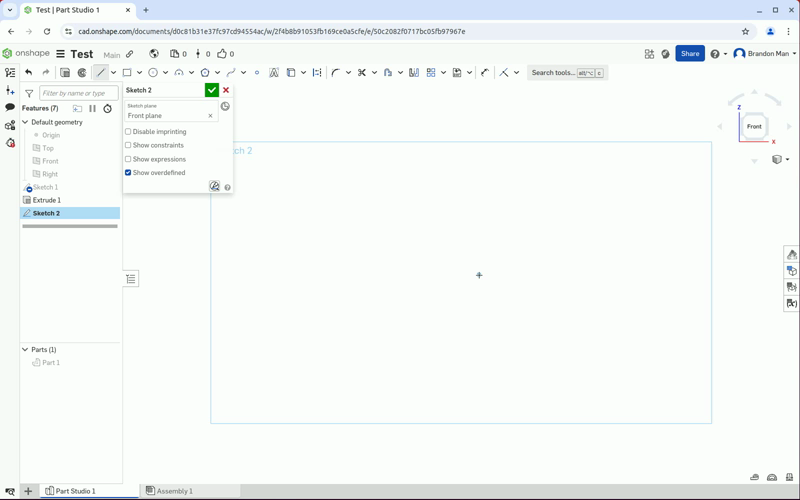
key_down(shift)
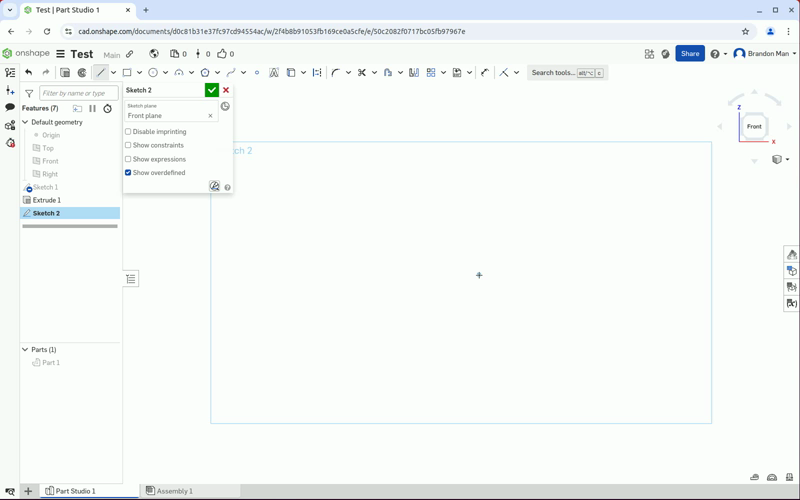
mouse_move(509, 274)
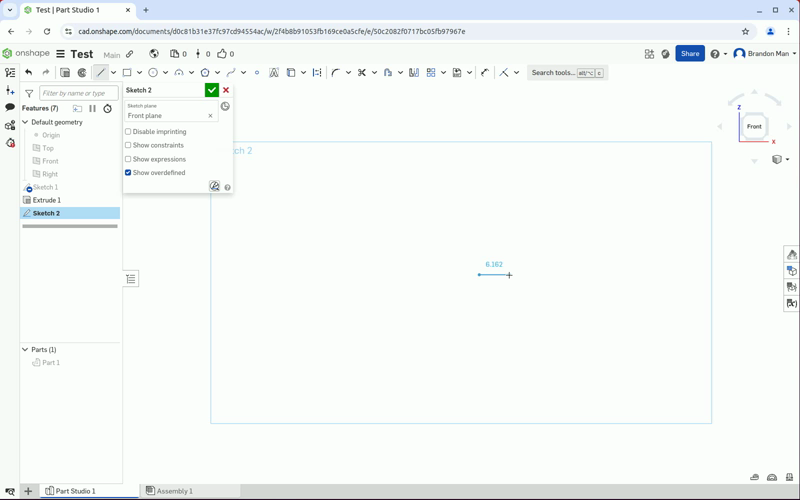
mouse_move(488, 294)
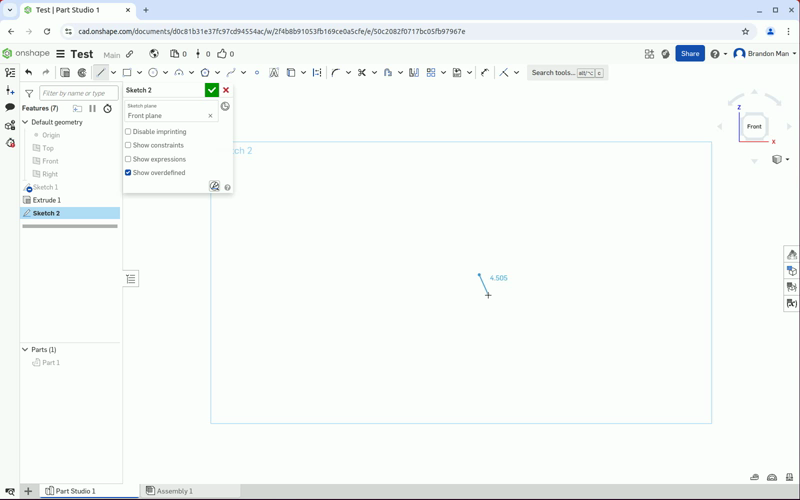
click(488, 294)
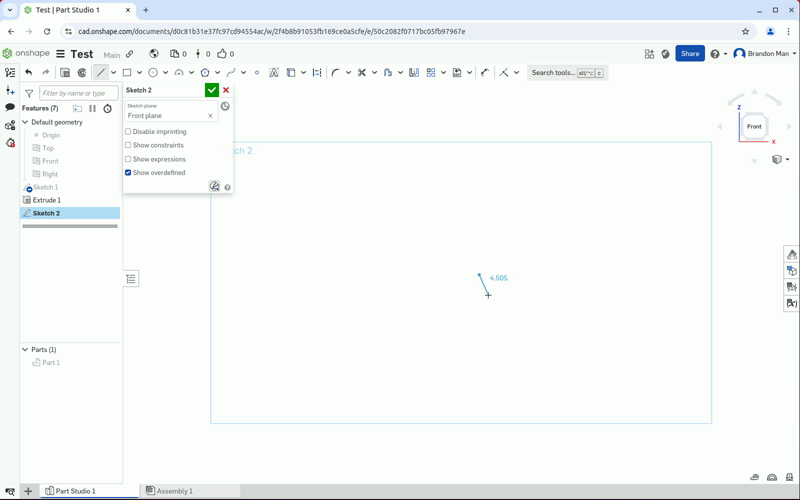
key_up(shift)
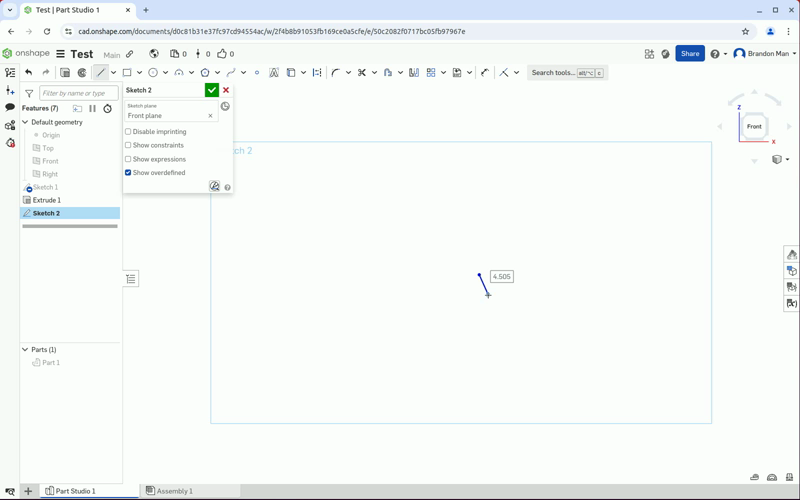
key_down(shift)
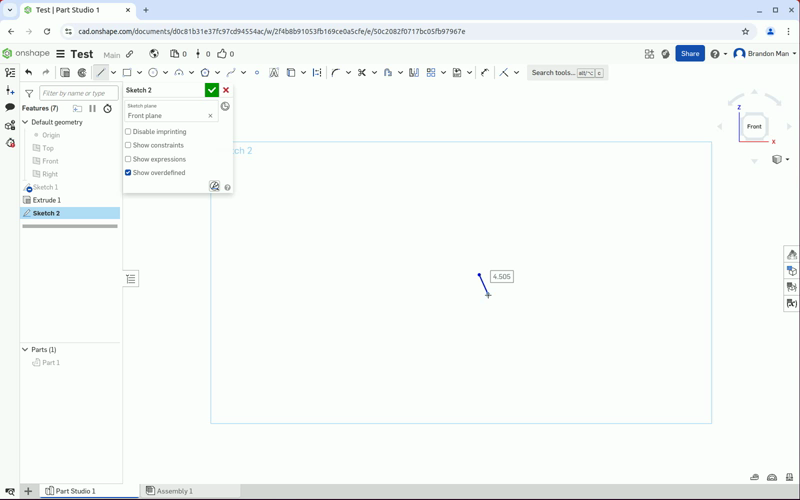
mouse_move(518, 294)
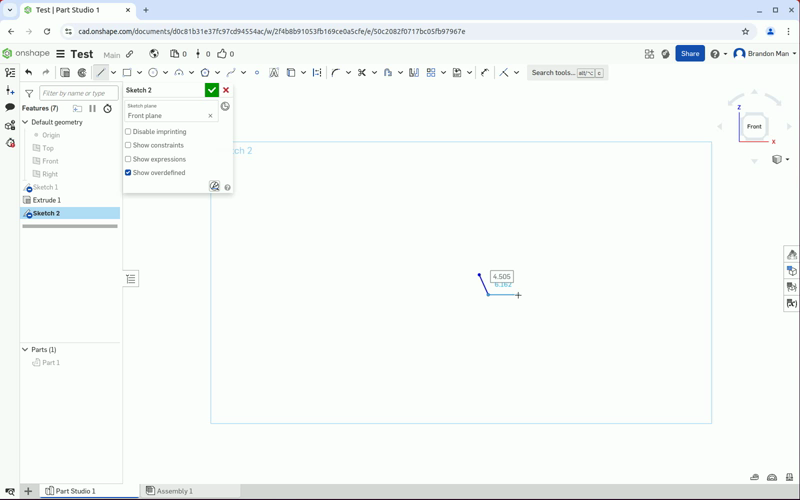
mouse_move(506, 294)
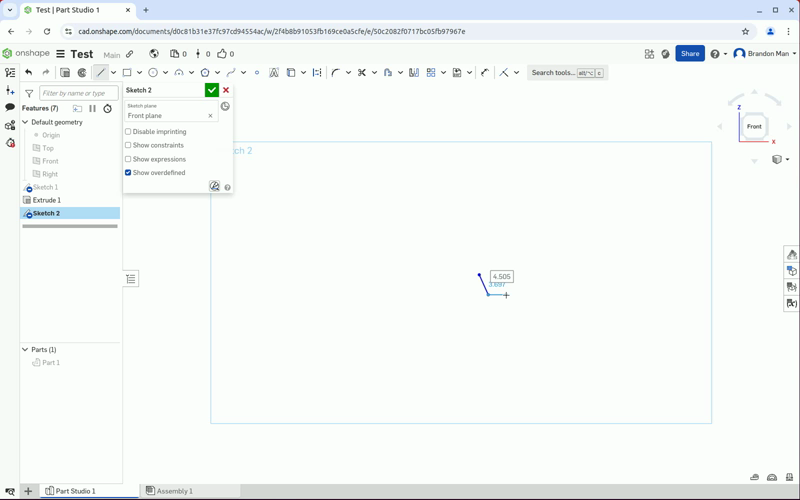
click(506, 294)
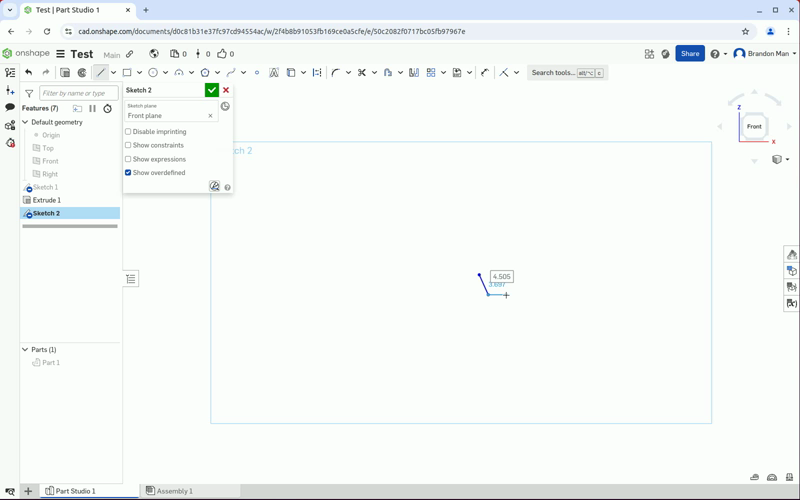
key_up(shift)
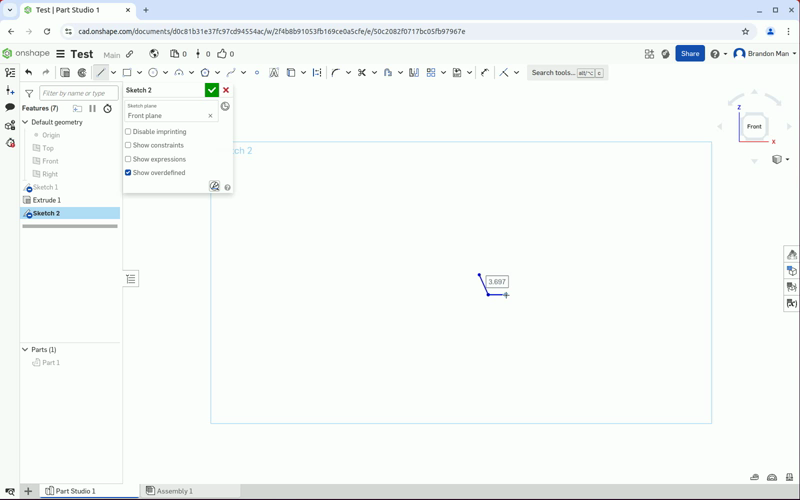
key_down(shift)
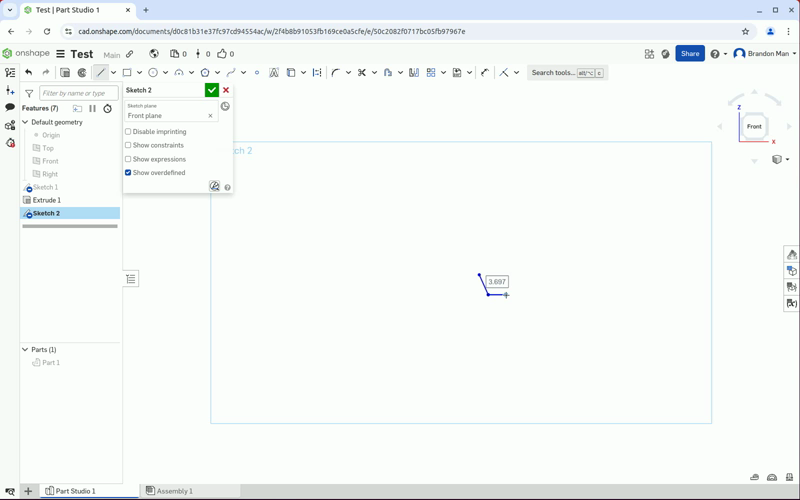
mouse_move(536, 294)
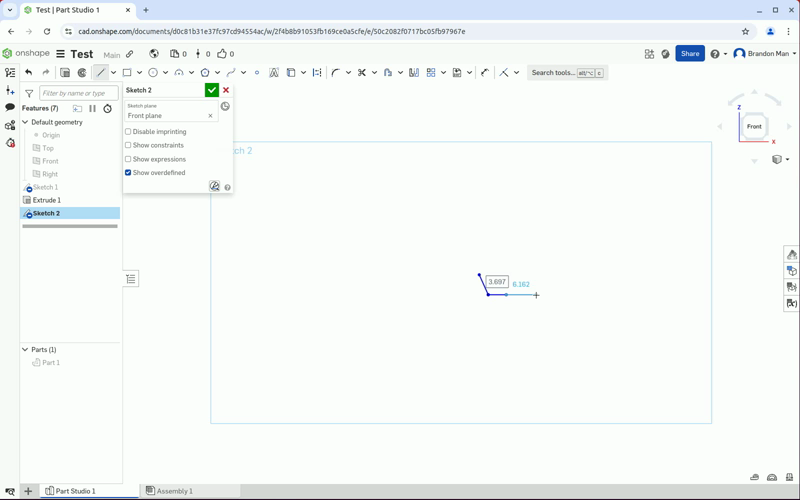
mouse_move(506, 274)
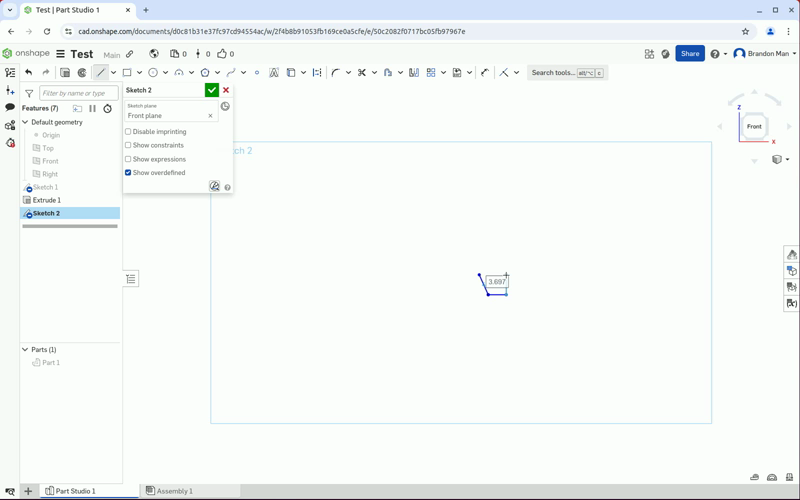
click(506, 274)
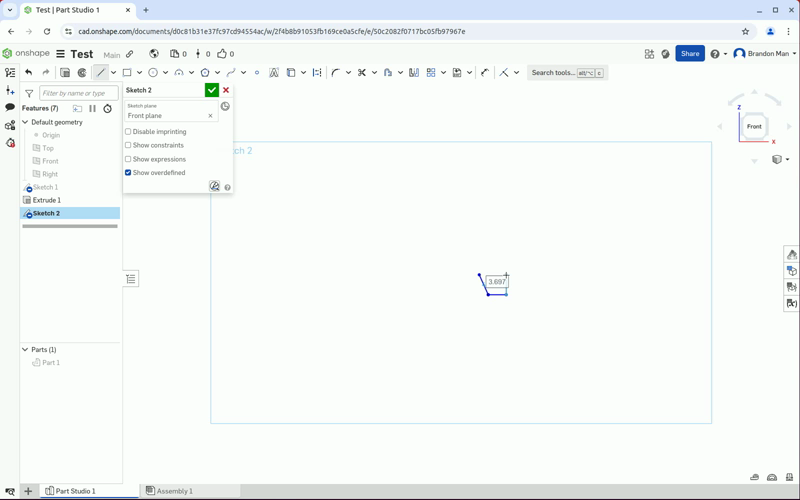
key_up(shift)
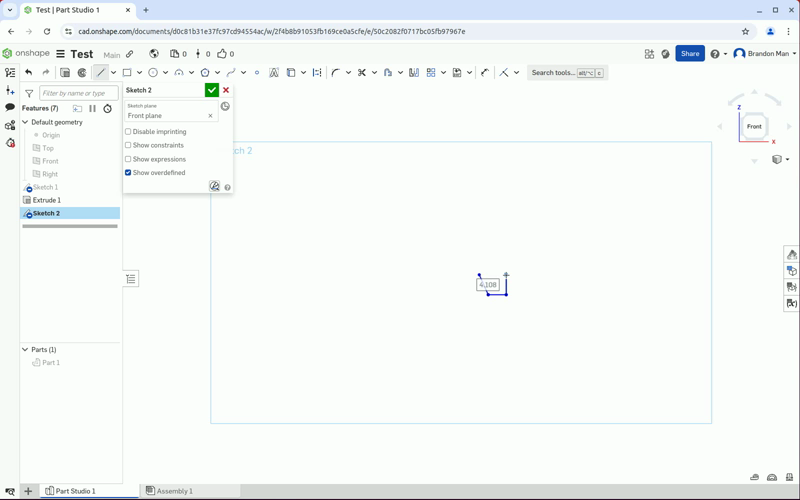
mouse_move(536, 274)
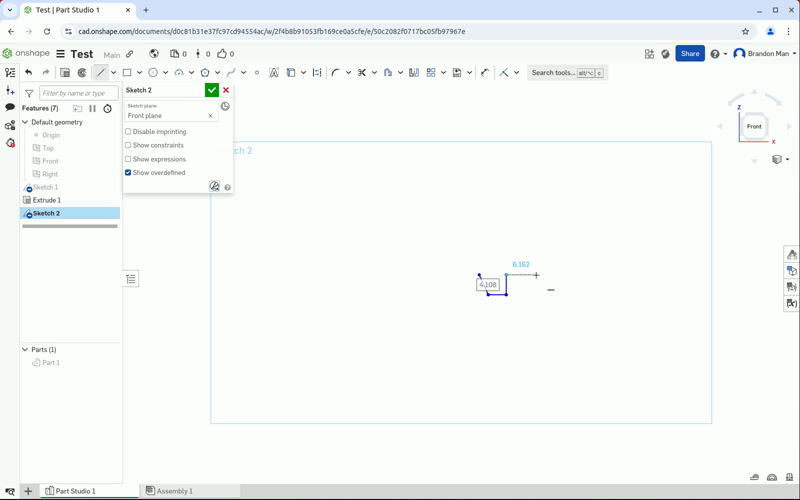
key_down(shift)
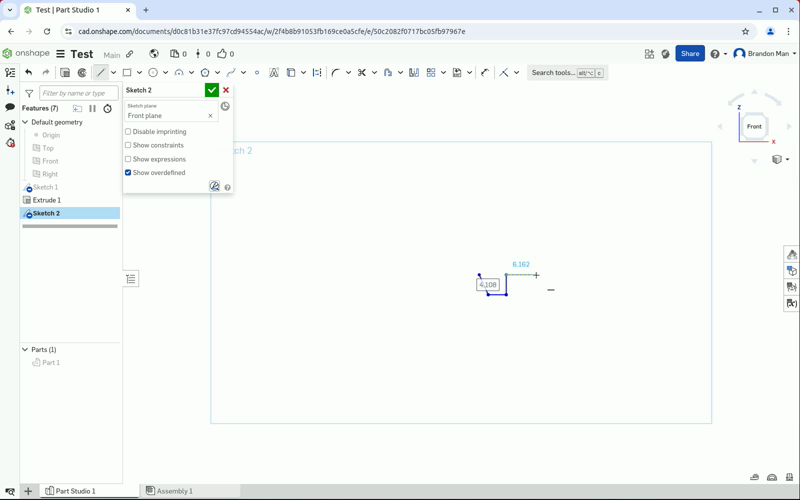
mouse_move(479, 274)
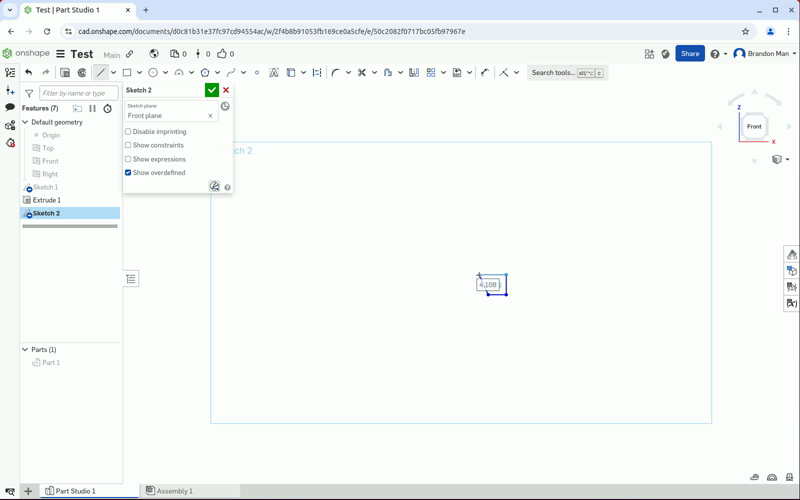
key_up(shift)
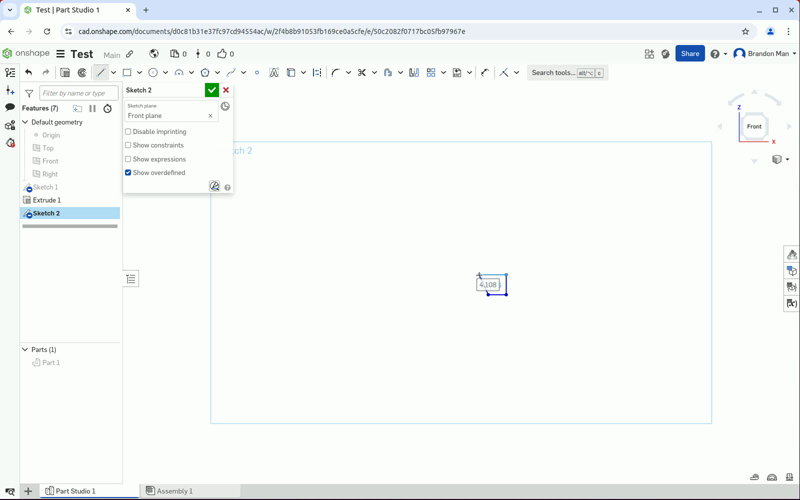
click(479, 274)
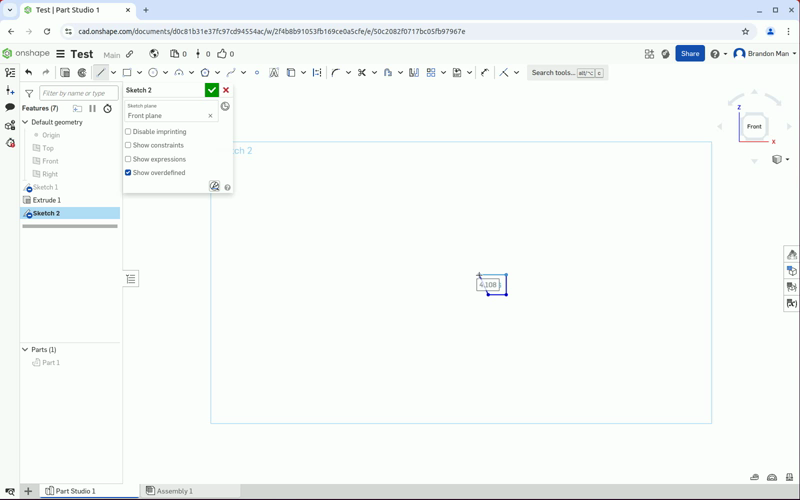
key(esc)
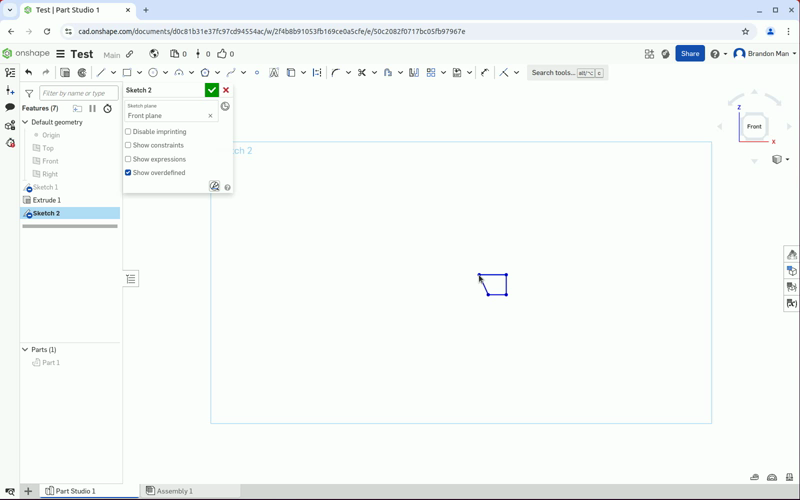
mouse_move(504, 288)
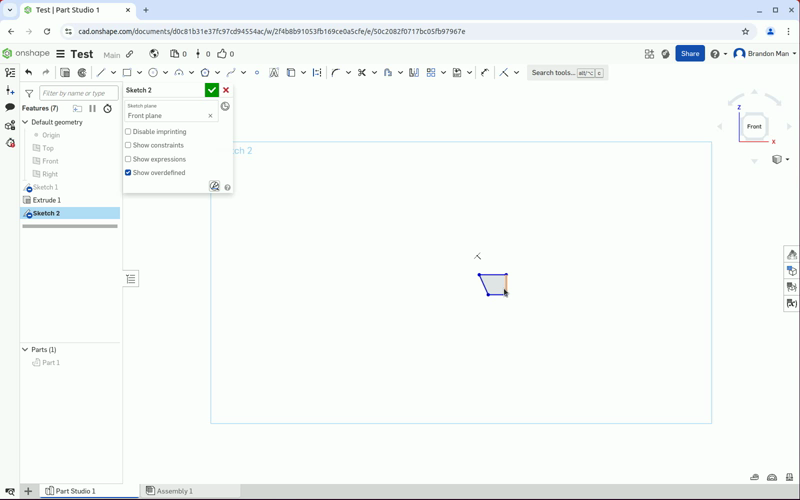
scroll(6)
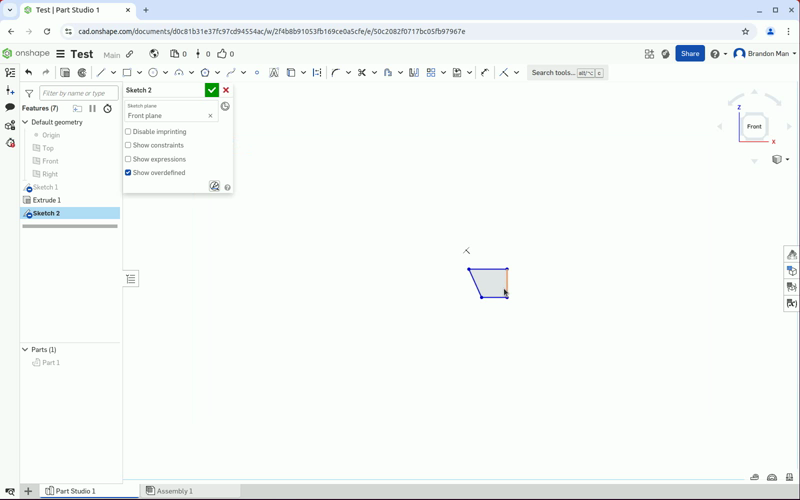
scroll(6)
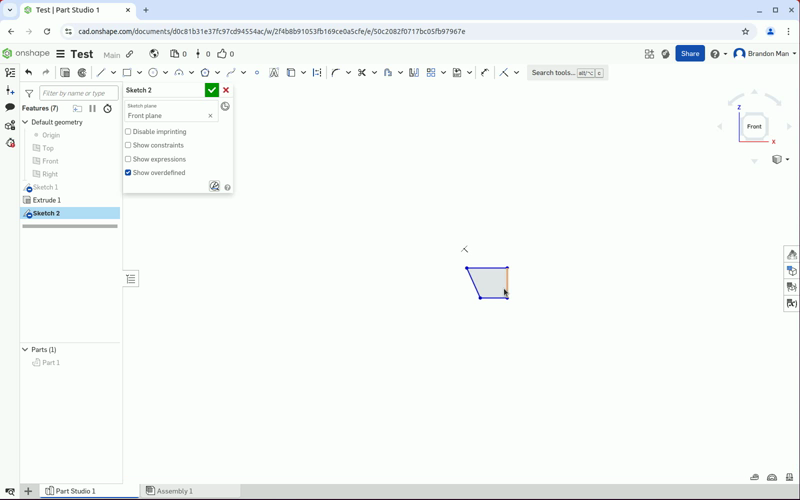
scroll(6)
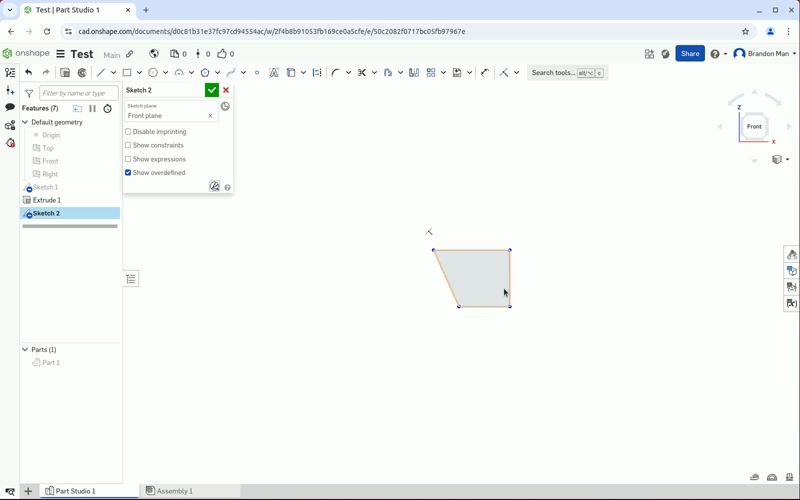
scroll(6)
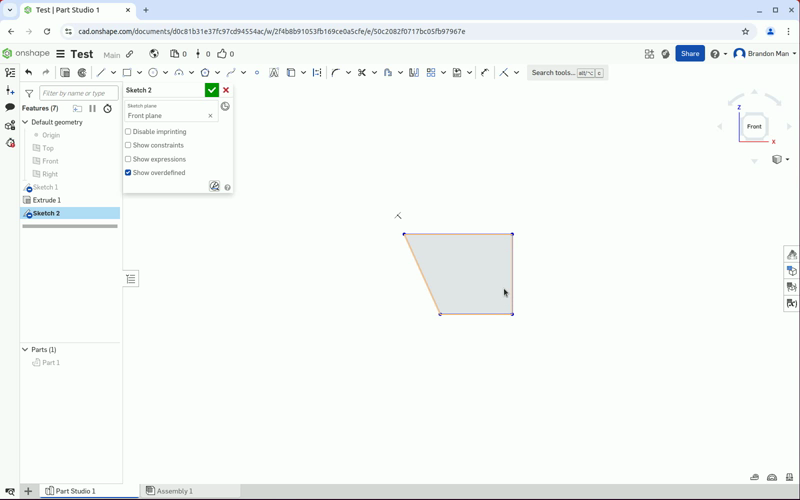
scroll(6)
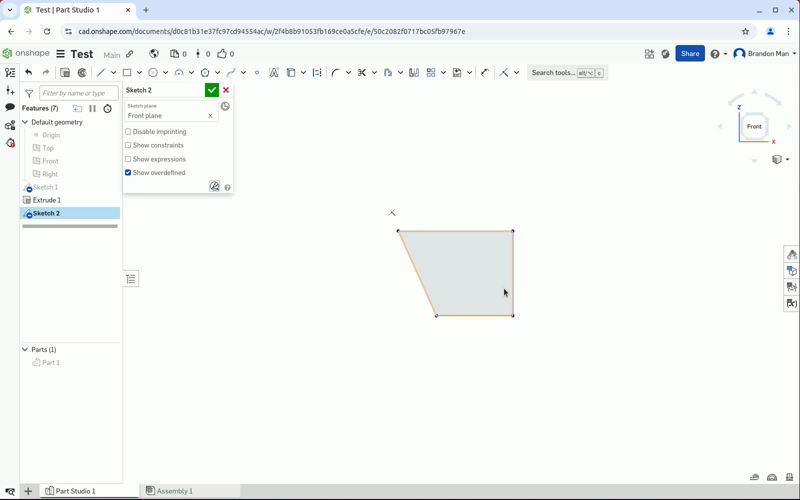
scroll(6)
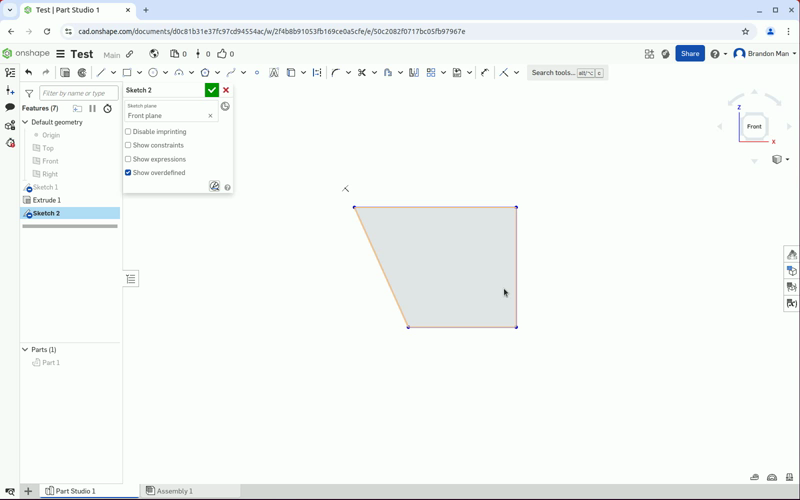
scroll(6)
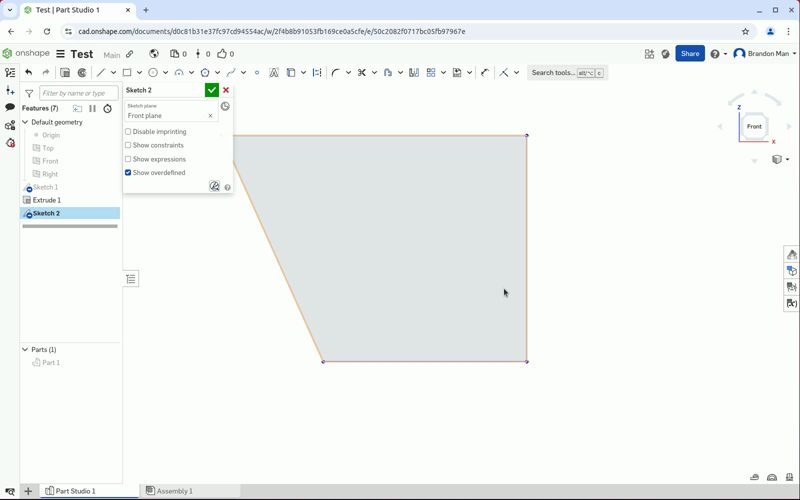
click(504, 288)
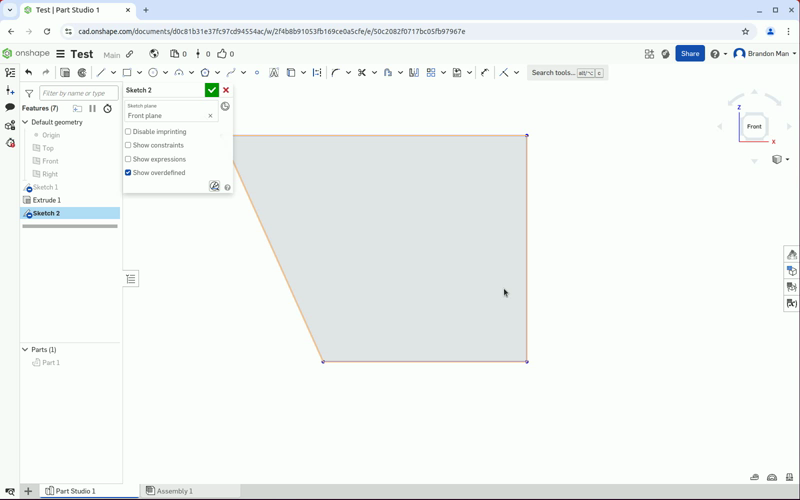
scroll(-6)
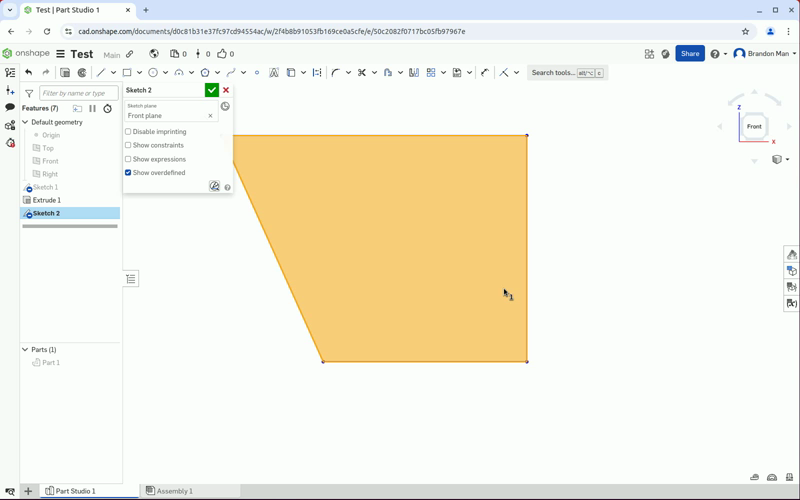
scroll(-6)
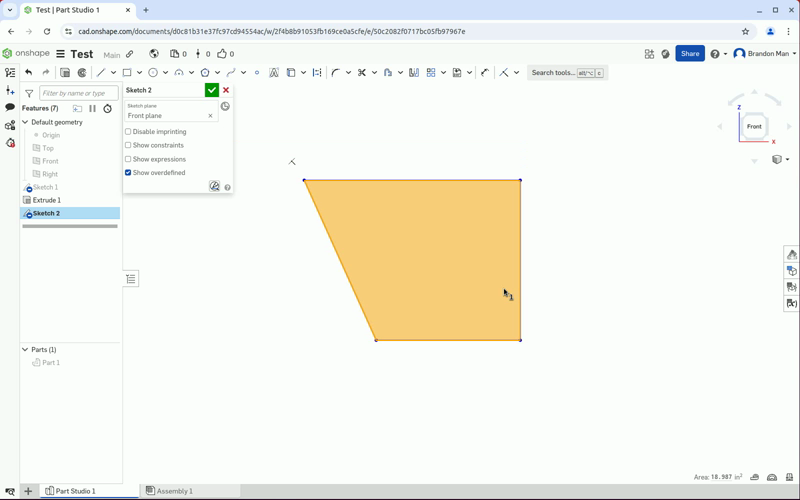
scroll(-6)
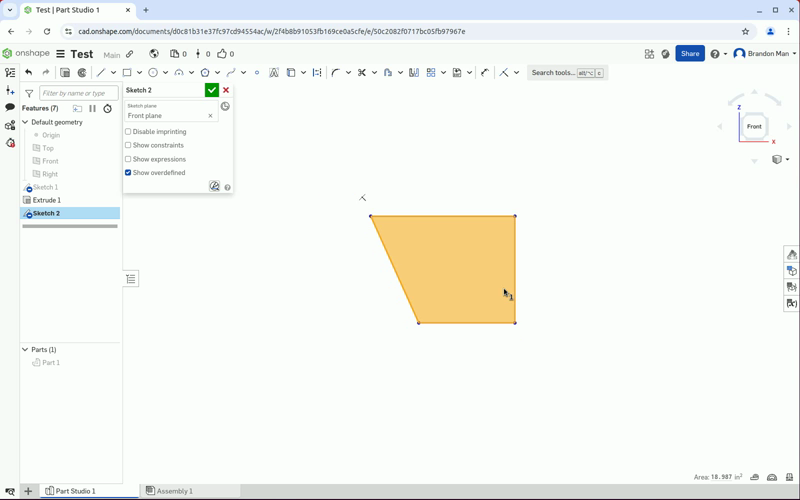
scroll(-6)
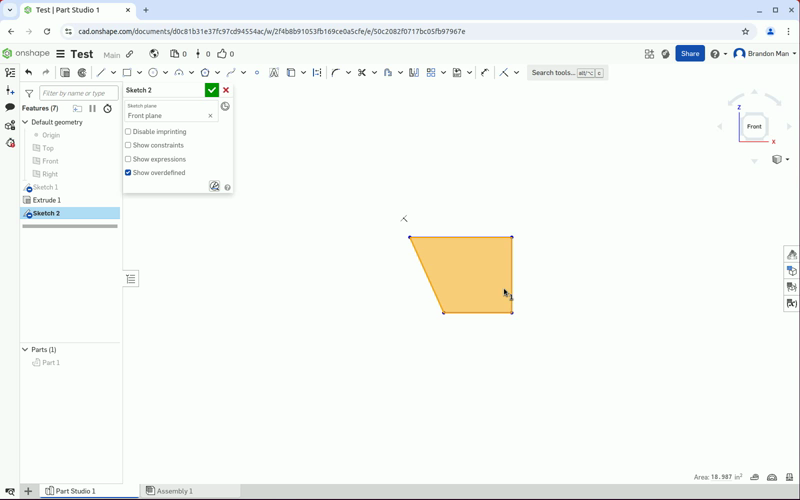
scroll(-6)
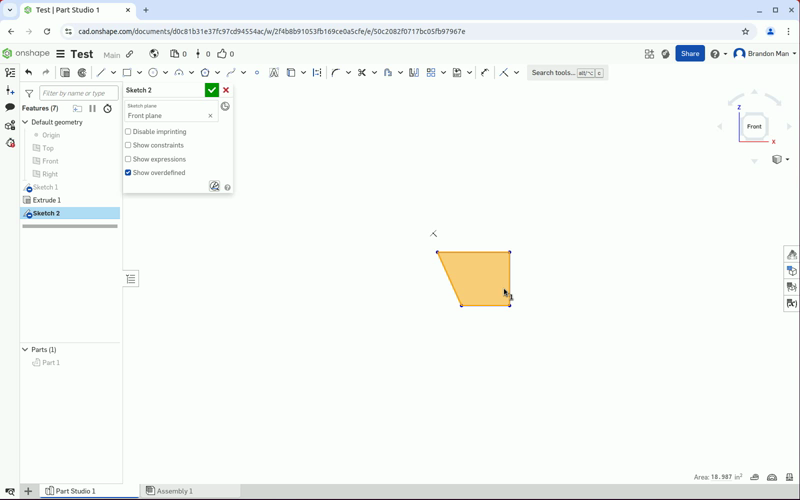
scroll(-6)
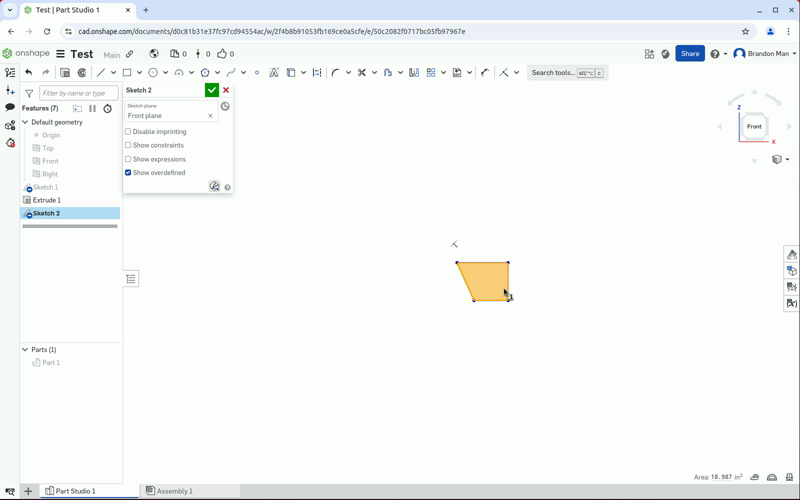
scroll(-6)
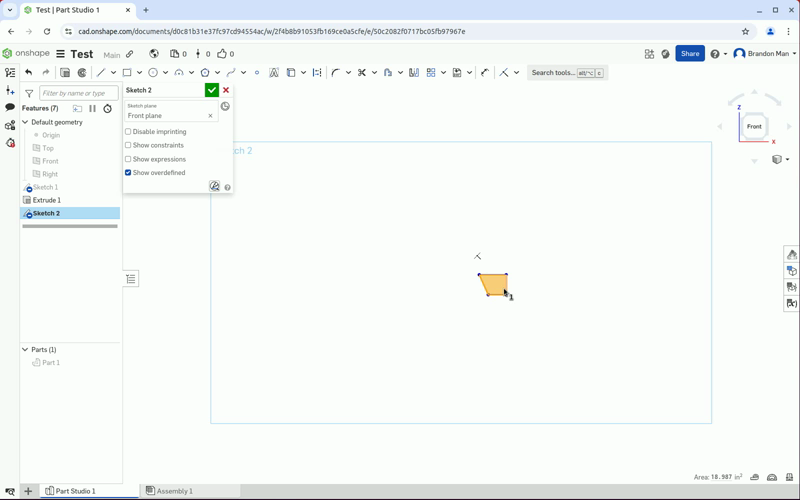
mouse_move(73, 352)
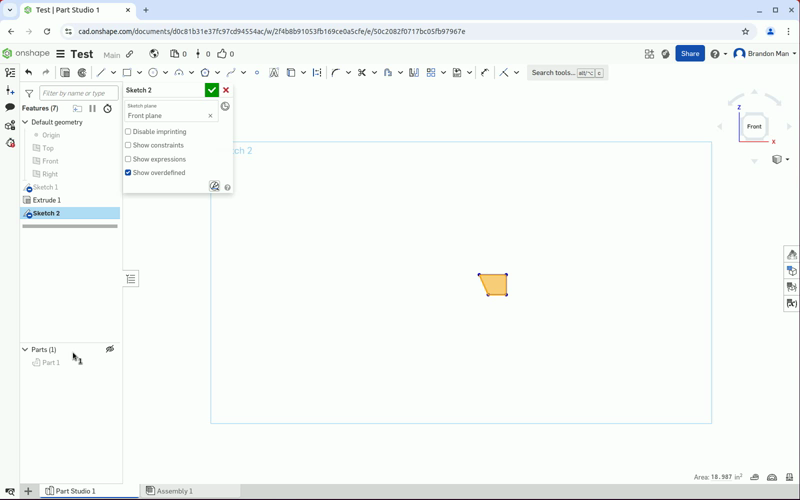
key(shift+y)
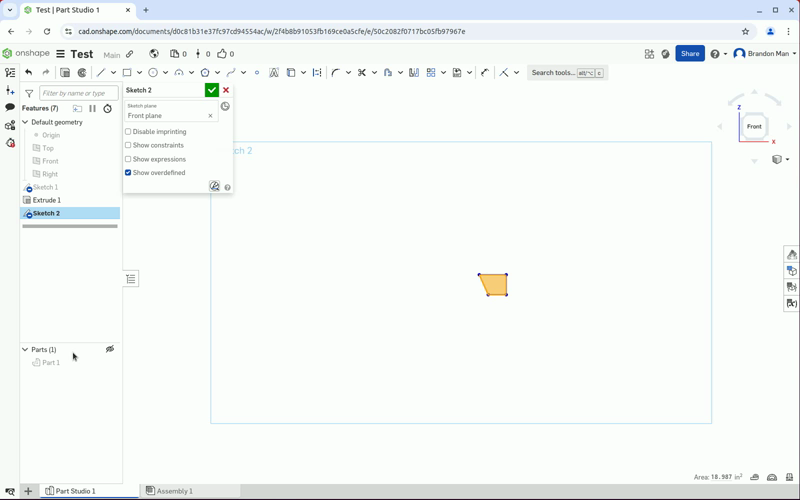
key(shift+e)
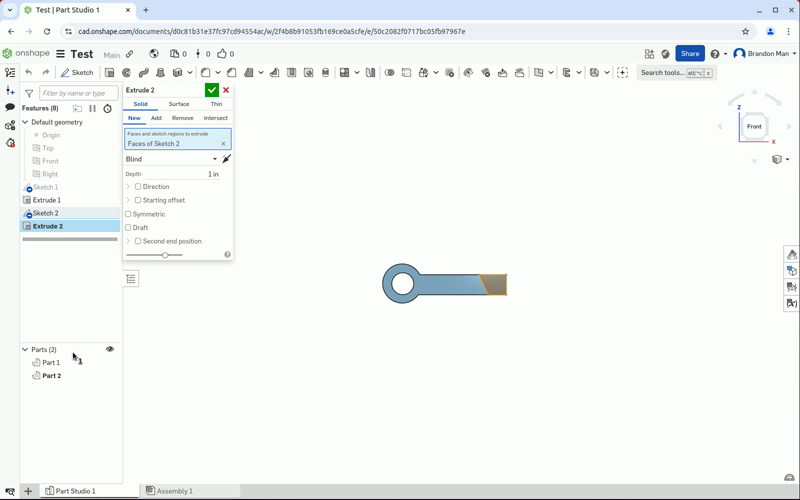
mouse_move(143, 106)
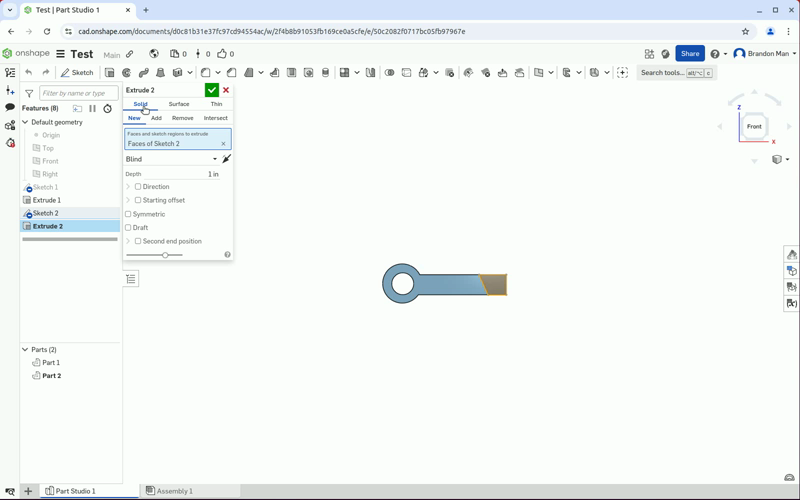
click(143, 106)
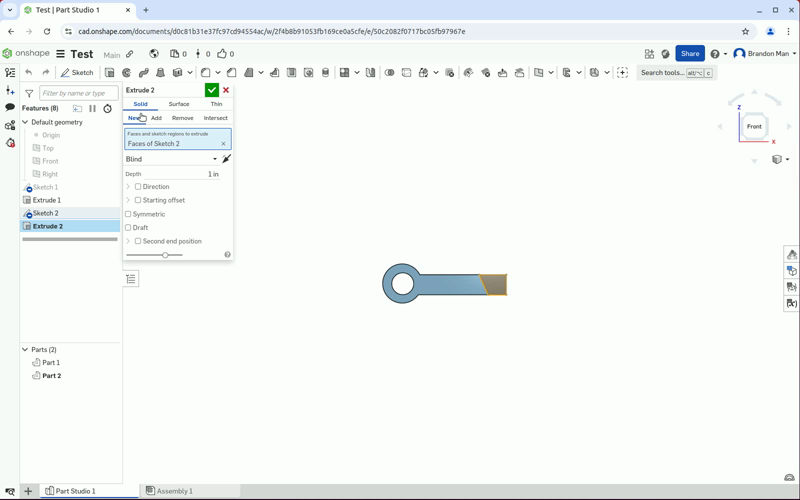
mouse_move(137, 120)
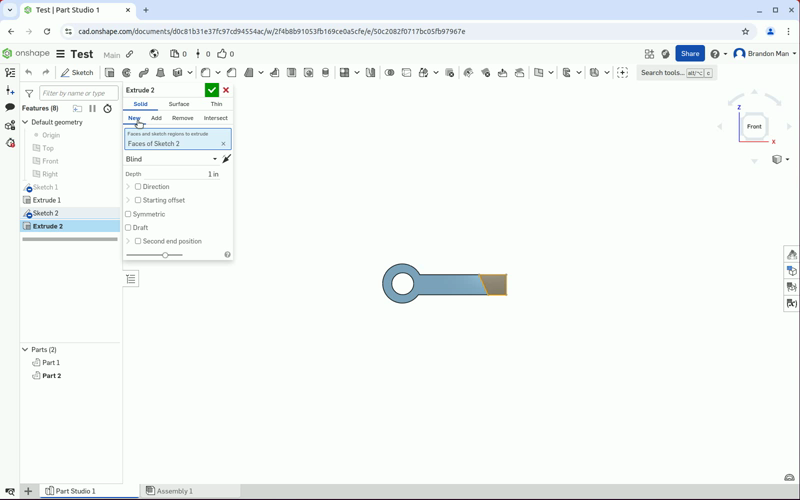
click(137, 120)
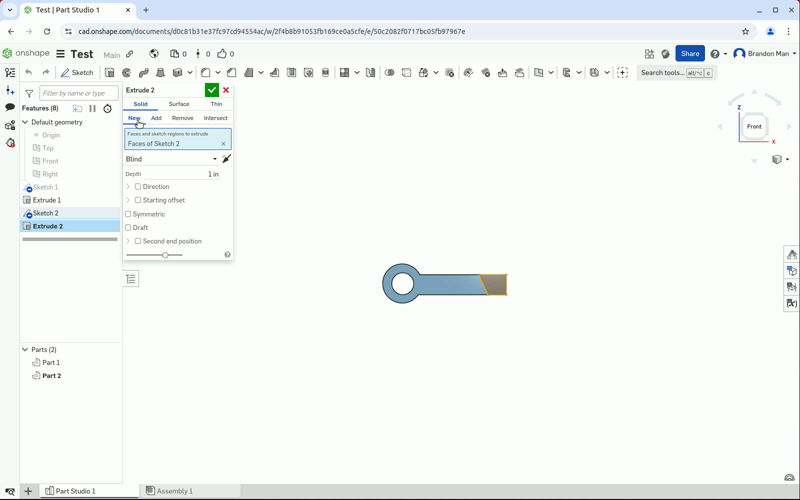
key(tab, 4)
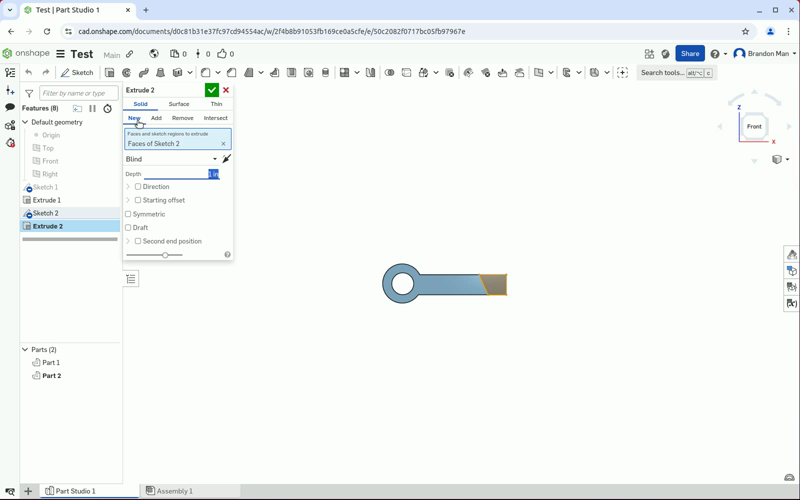
text(-10.832)
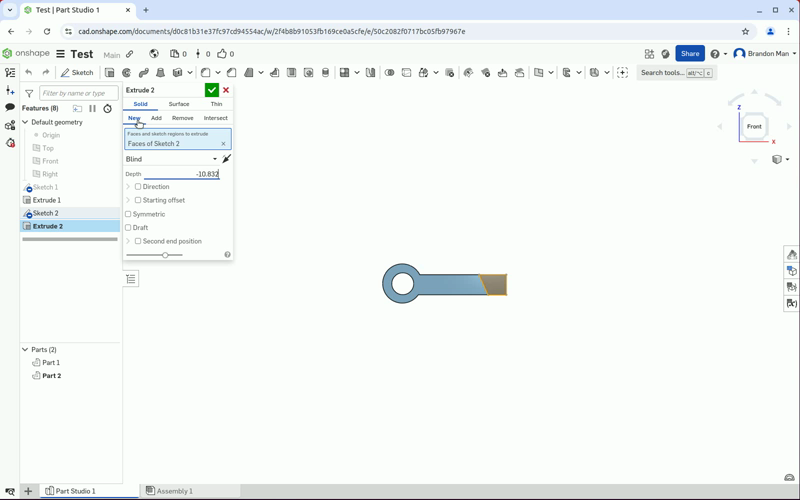
key(enter)
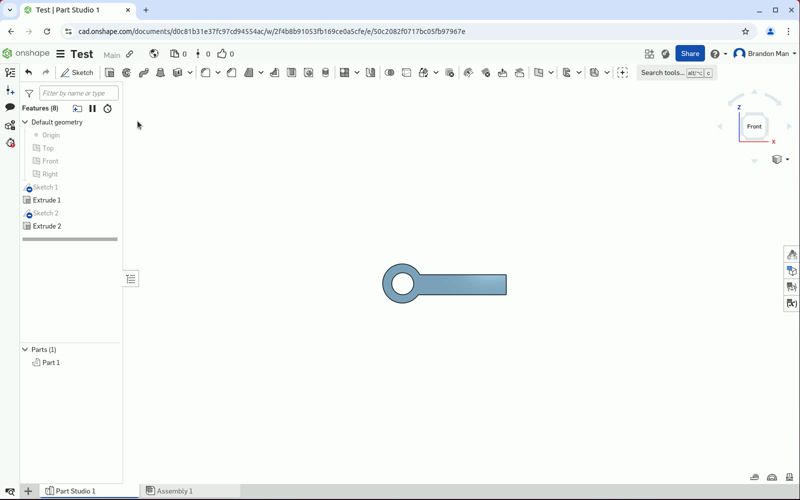
key(shift+h)
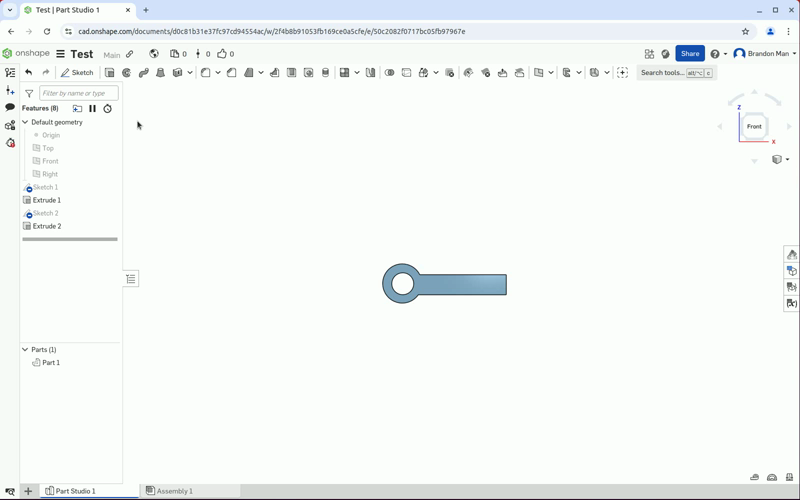
key(shift+h)
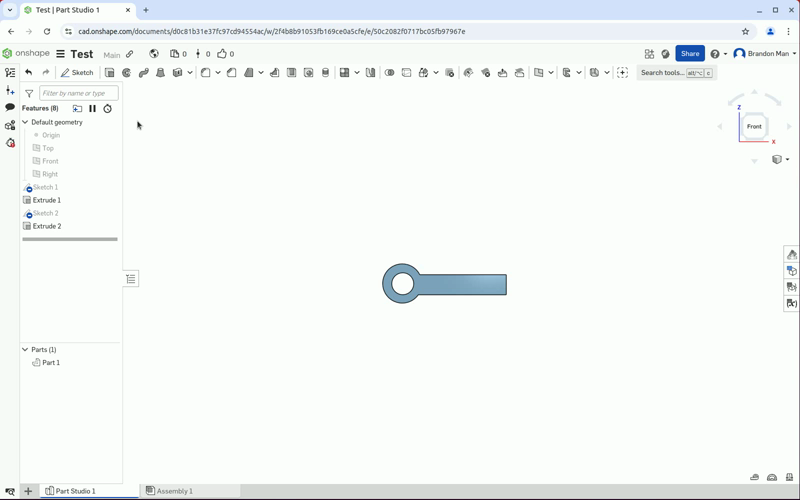
mouse_move(73, 189)
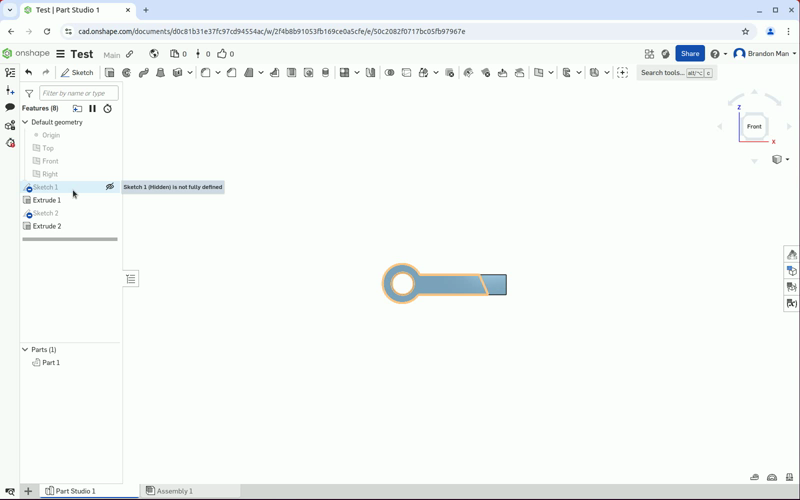
click(73, 189)
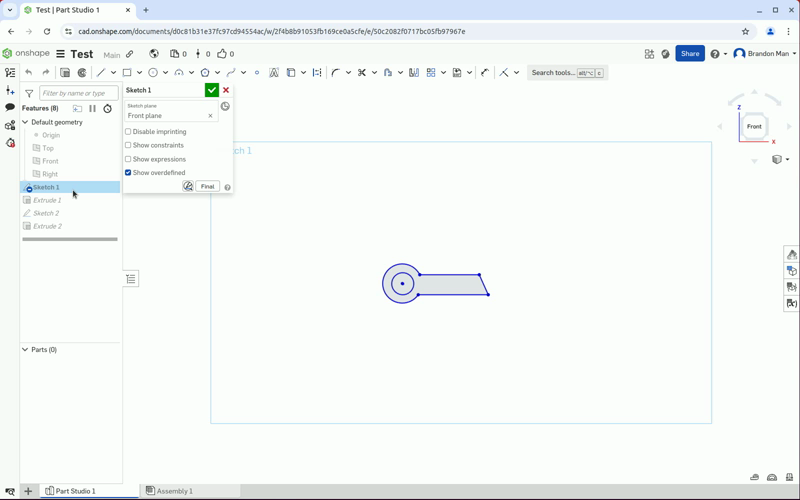
mouse_move(229, 92)
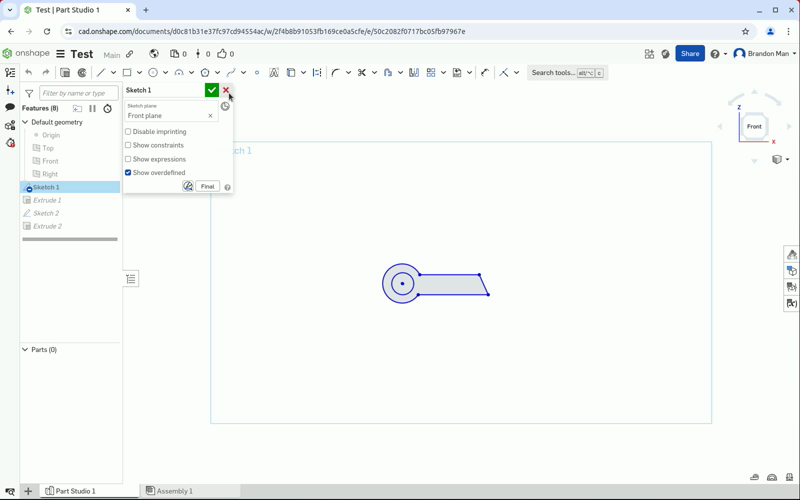
click(229, 92)
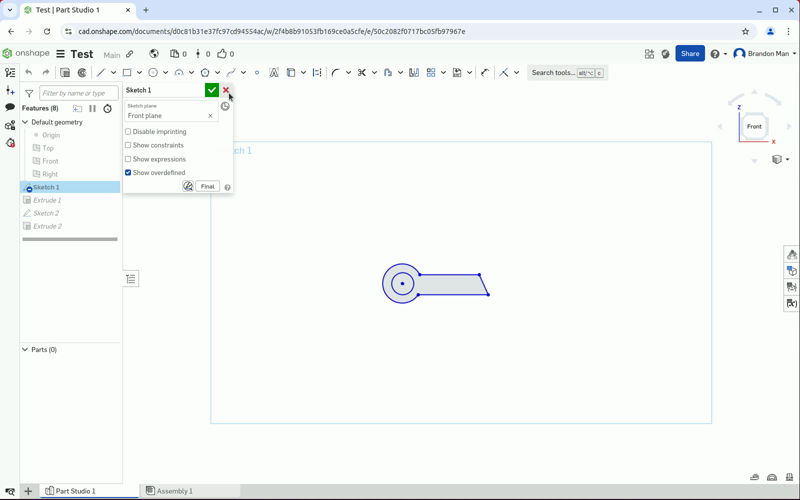
key(shift+s)
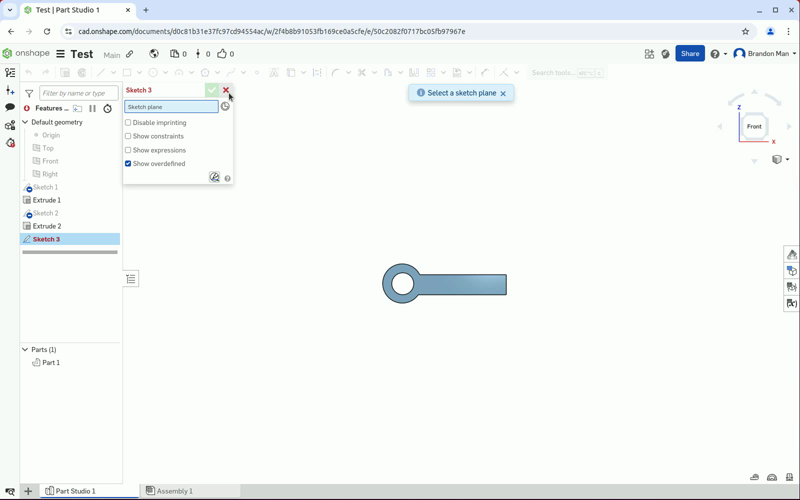
mouse_move(73, 163)
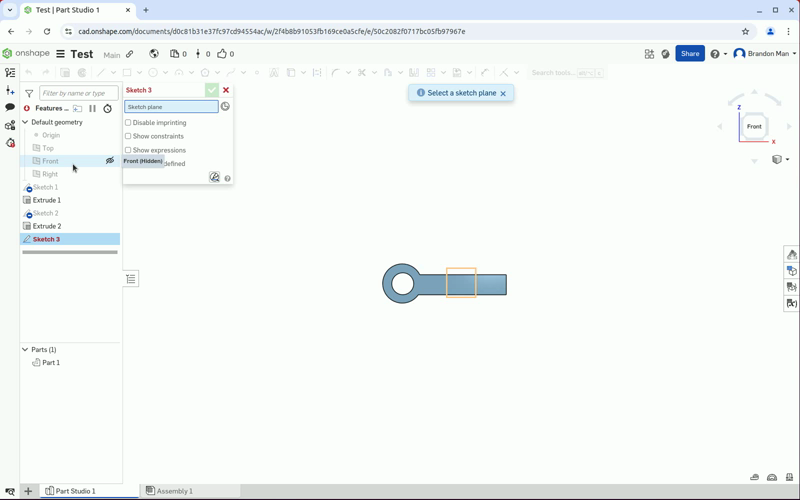
click(73, 163)
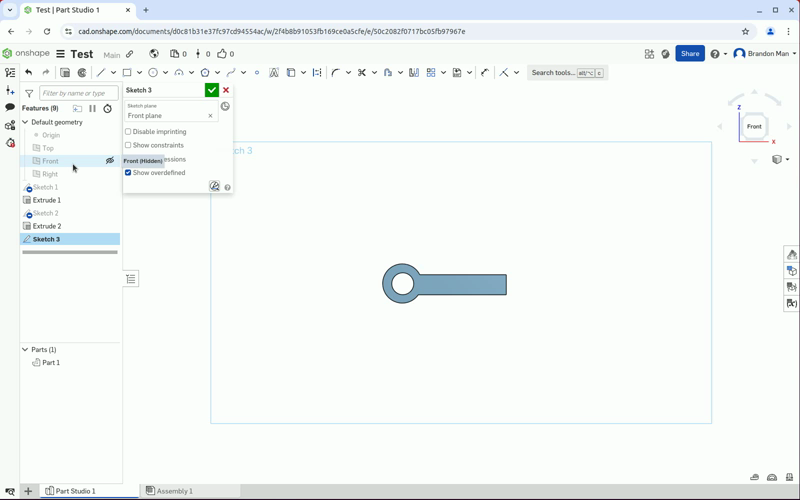
mouse_move(73, 352)
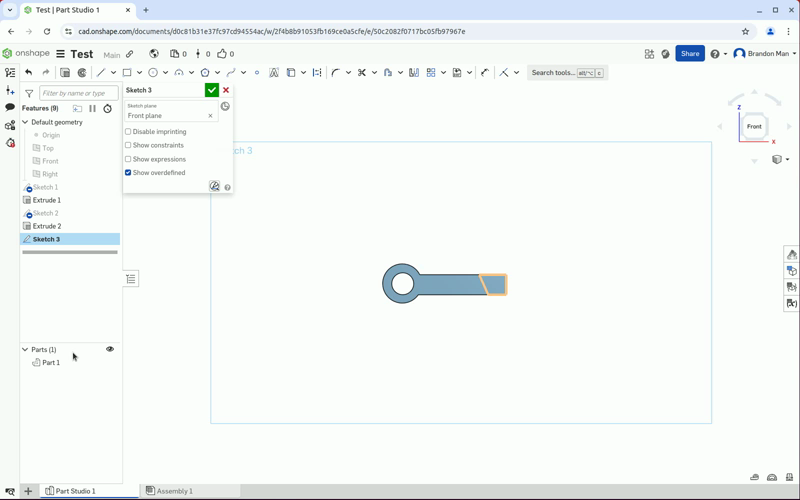
key(y)
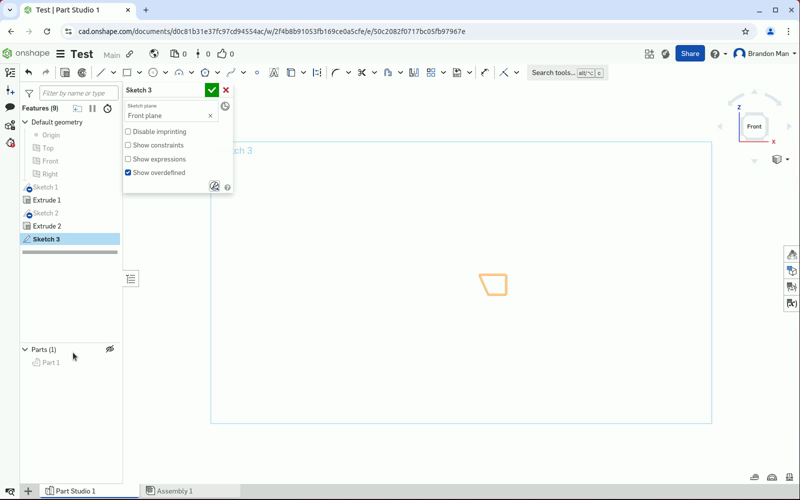
key(l)
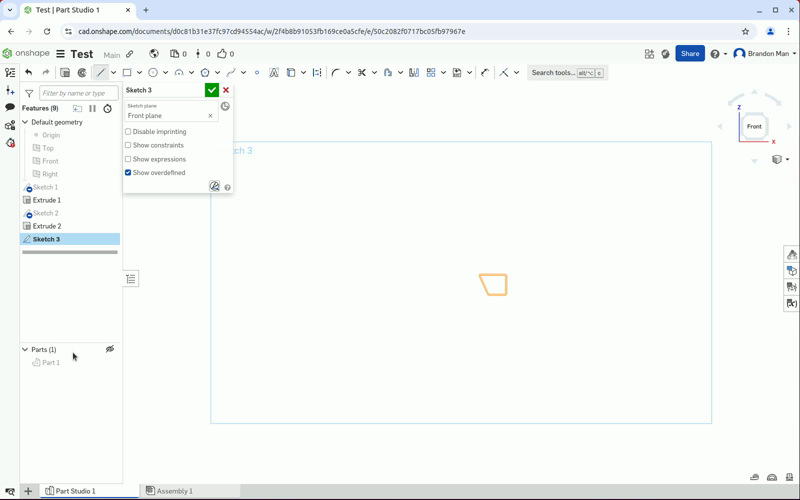
key_down(shift)
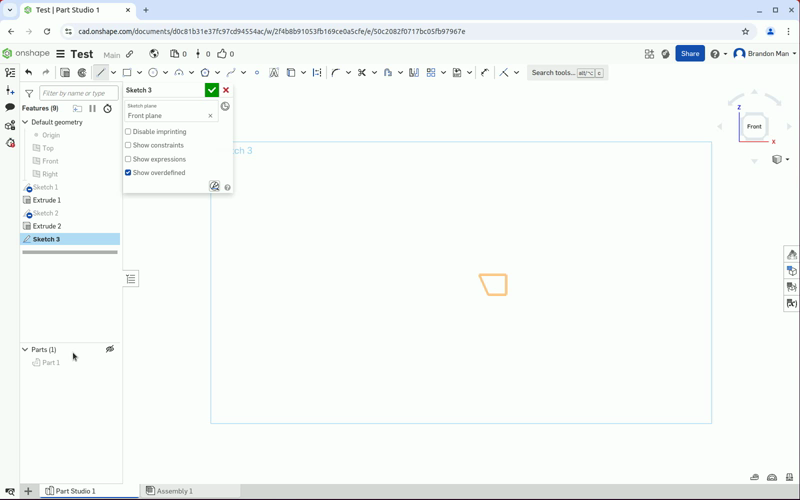
mouse_move(505, 294)
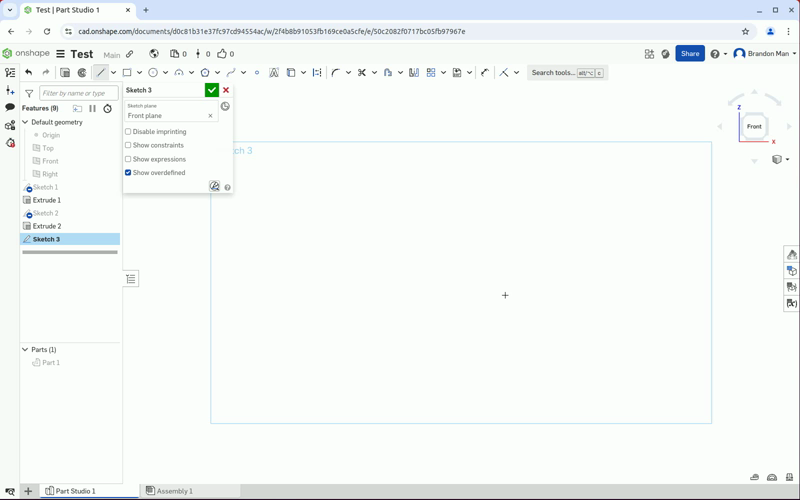
click(505, 294)
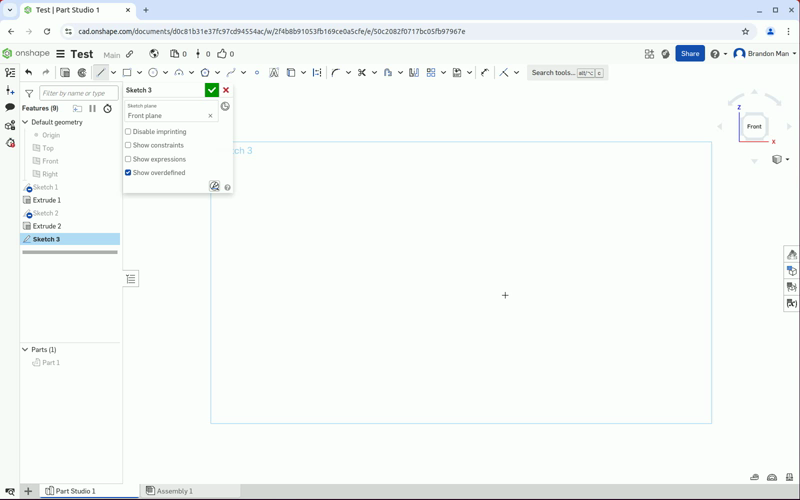
key_up(shift)
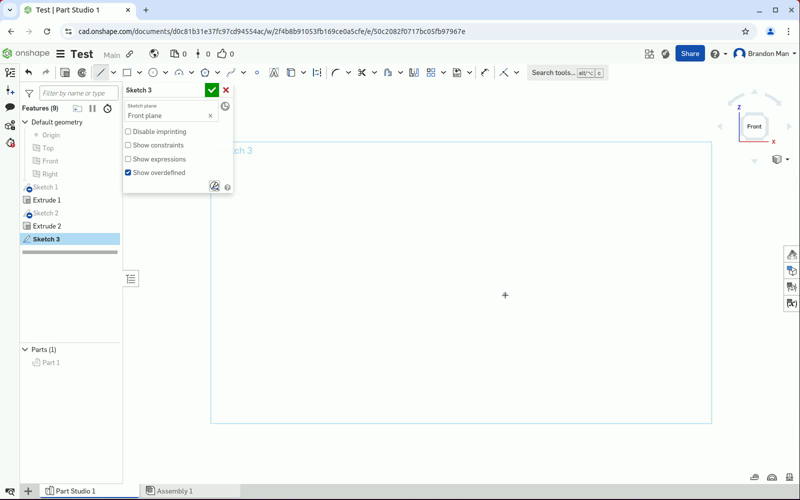
key_down(shift)
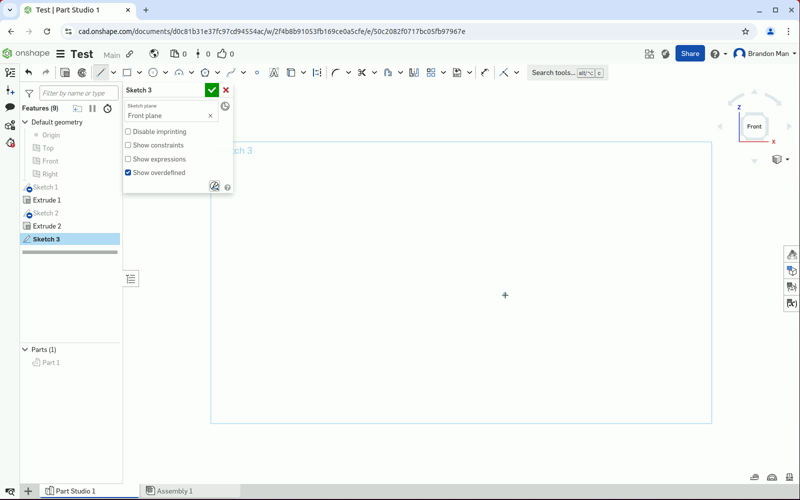
mouse_move(535, 294)
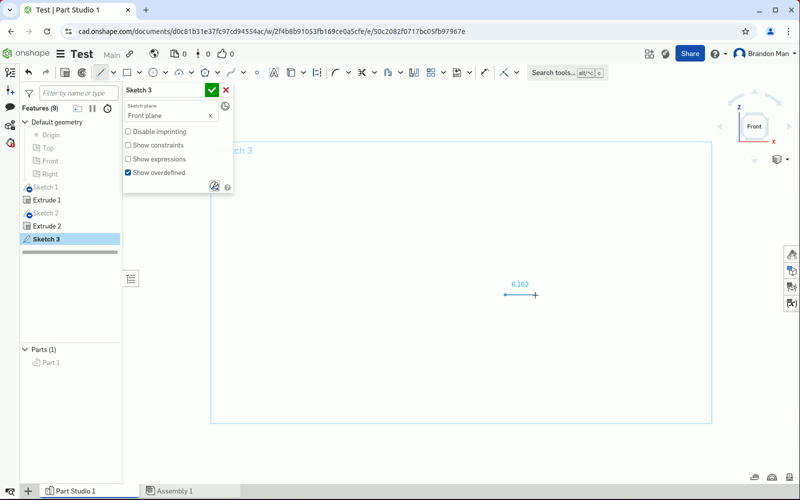
mouse_move(537, 294)
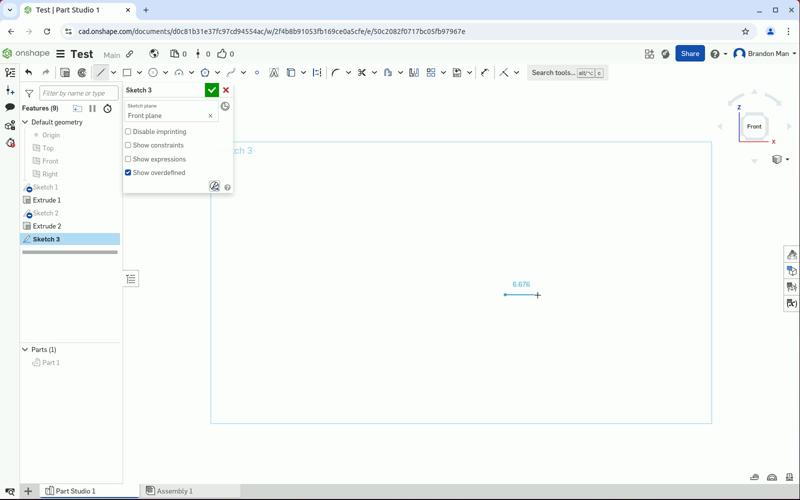
click(537, 294)
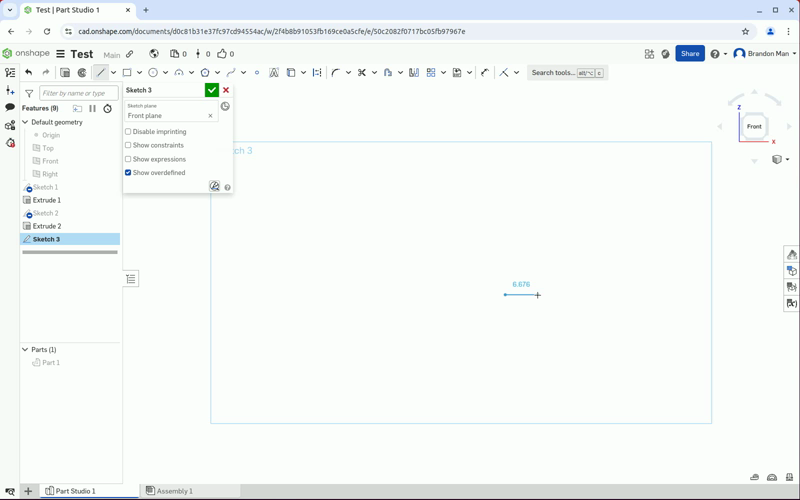
key_up(shift)
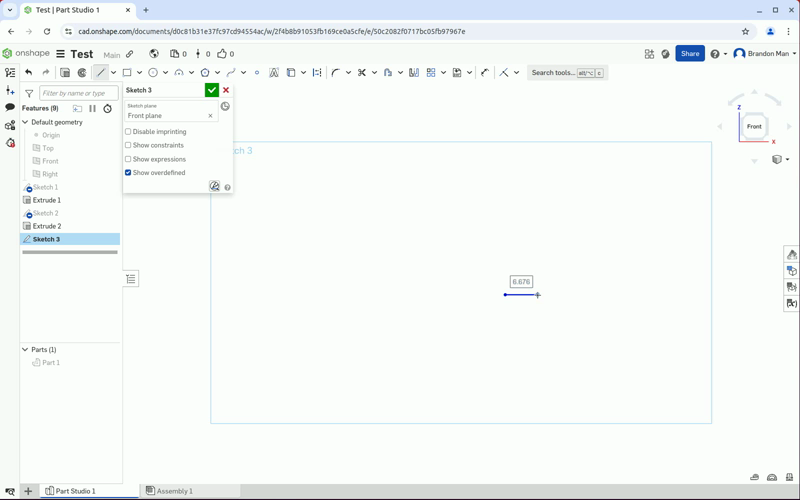
key_down(shift)
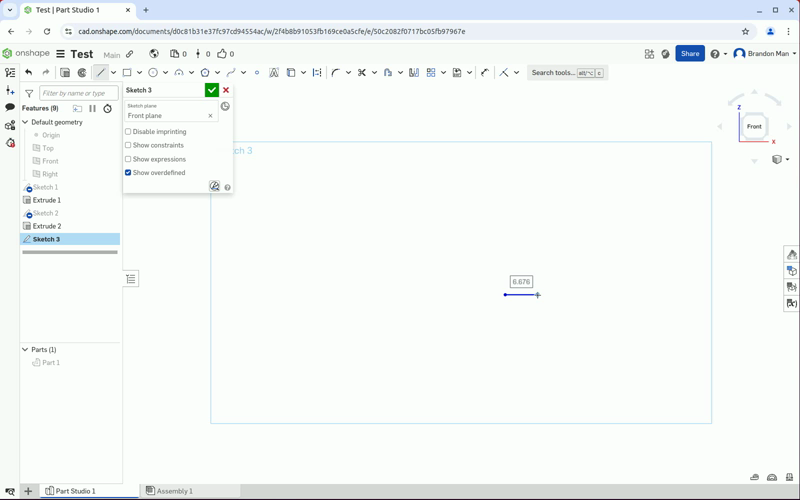
mouse_move(567, 294)
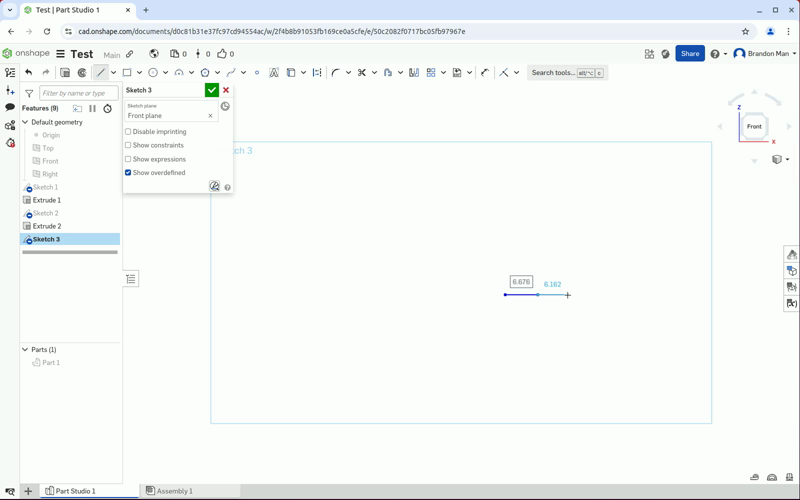
mouse_move(537, 282)
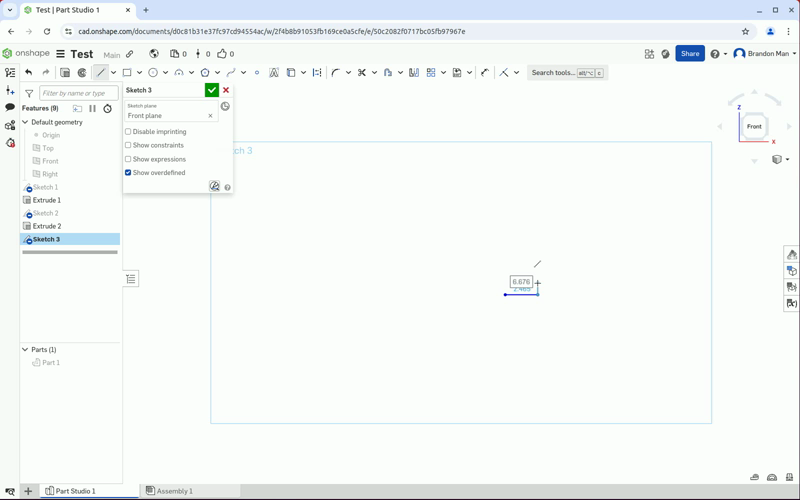
click(537, 282)
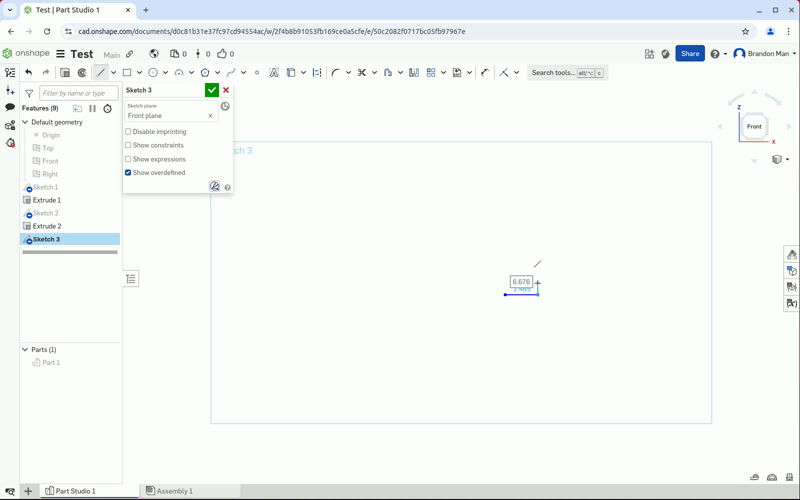
key_up(shift)
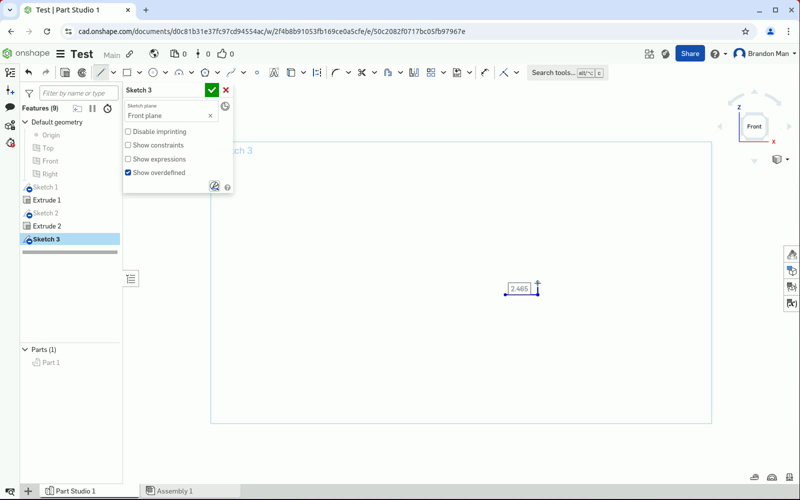
key_down(shift)
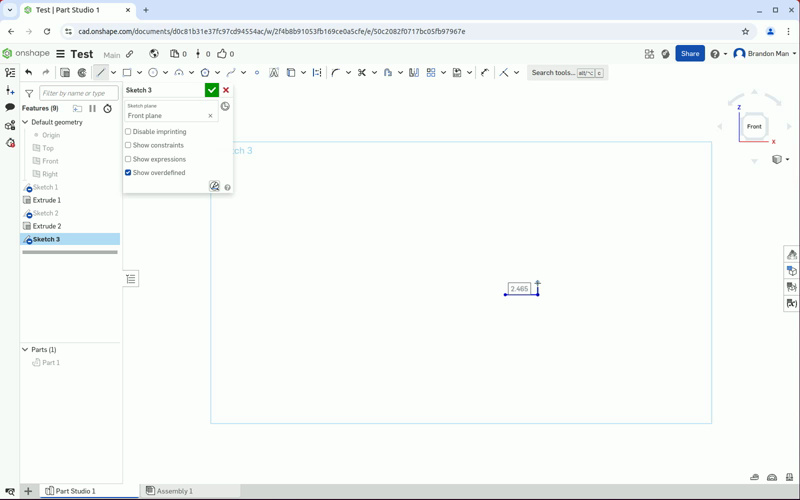
mouse_move(567, 282)
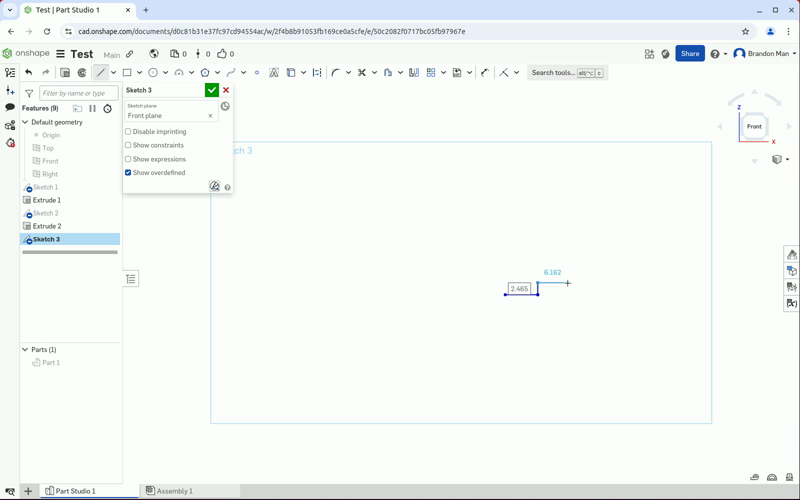
mouse_move(537, 274)
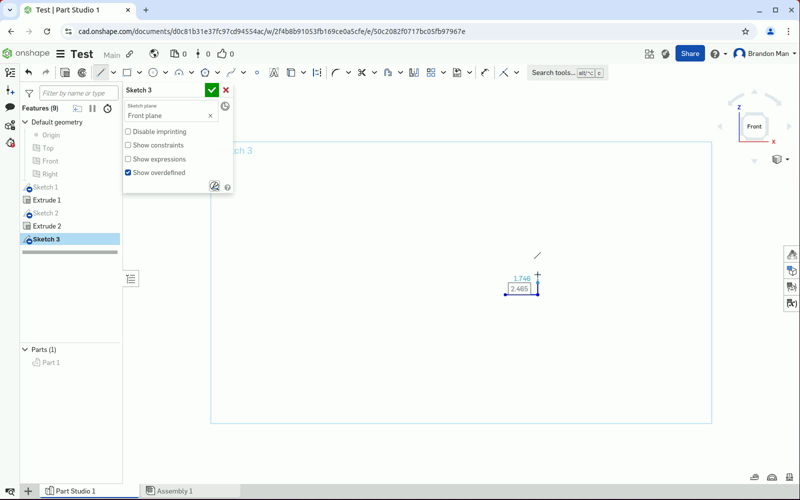
click(537, 274)
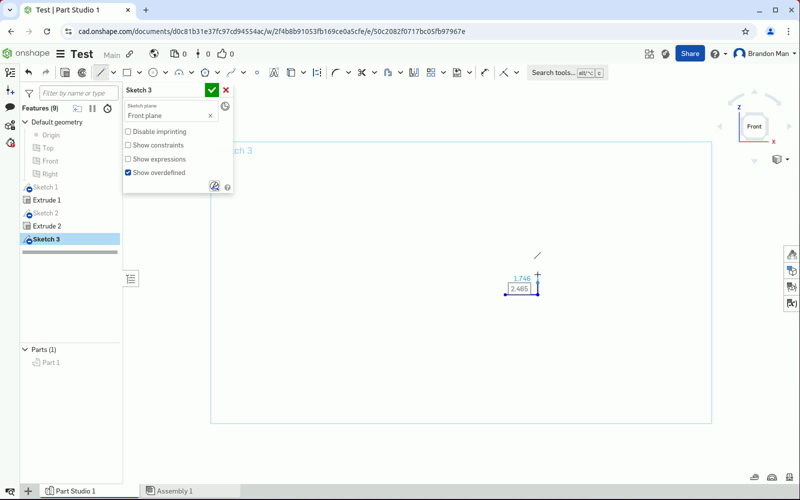
key_up(shift)
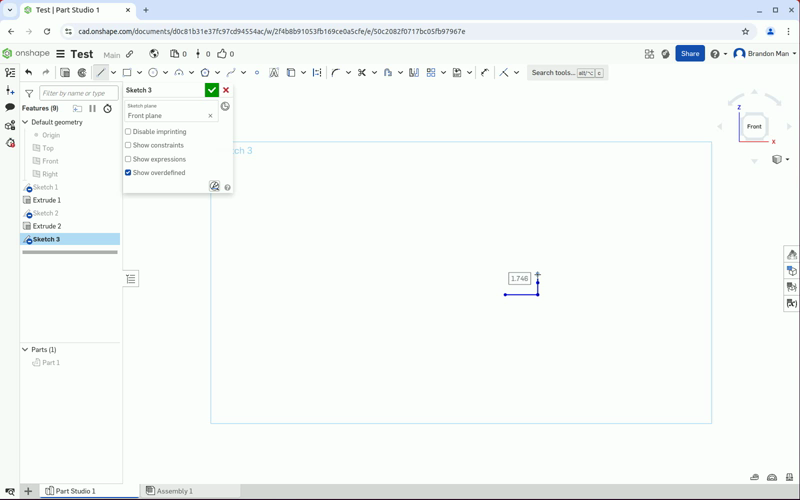
key_down(shift)
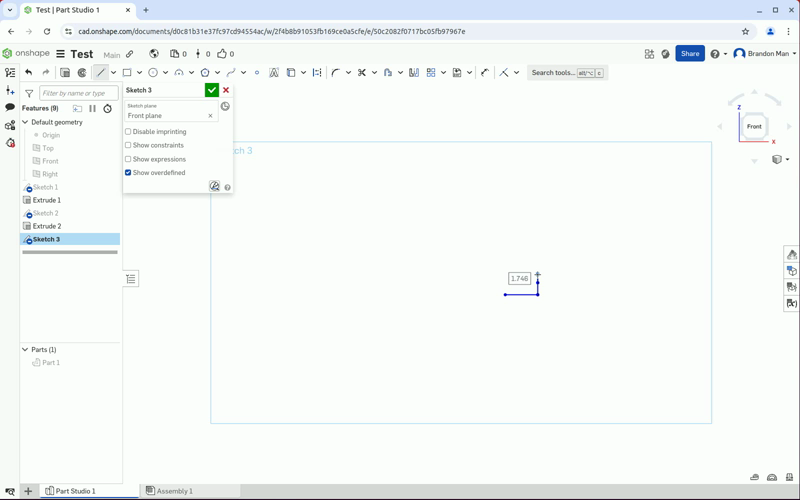
mouse_move(567, 274)
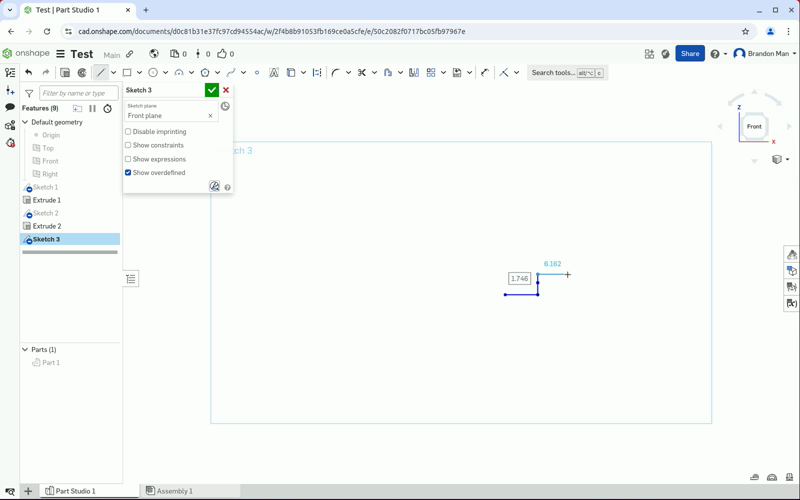
mouse_move(505, 274)
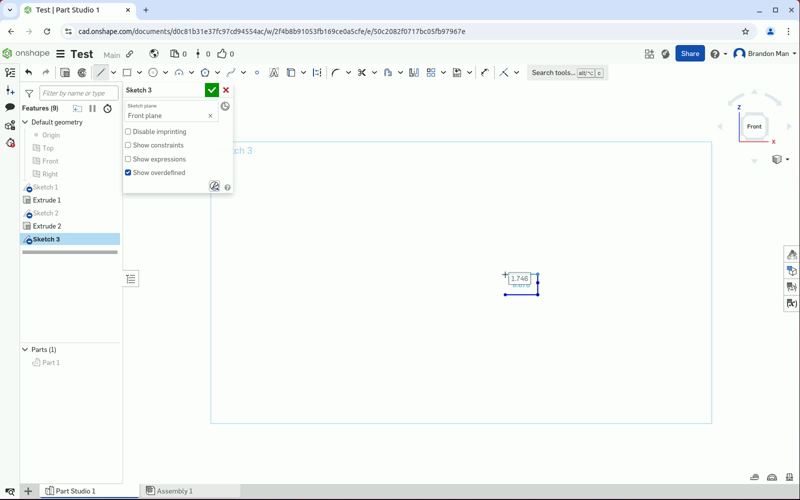
click(505, 274)
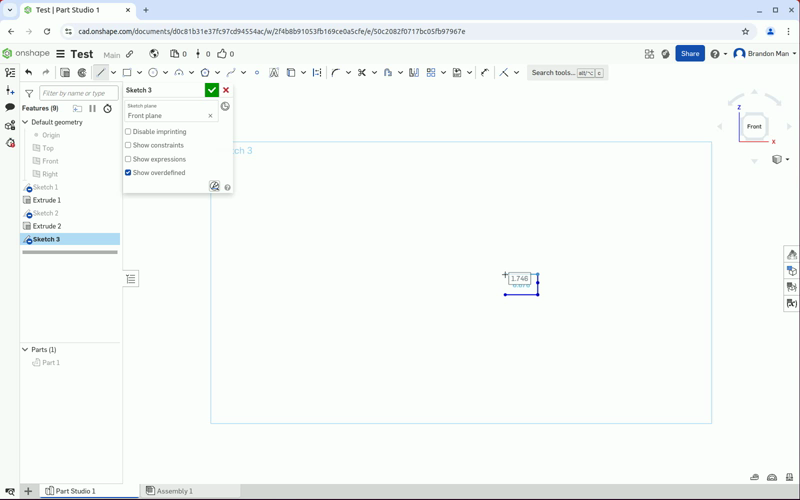
key_up(shift)
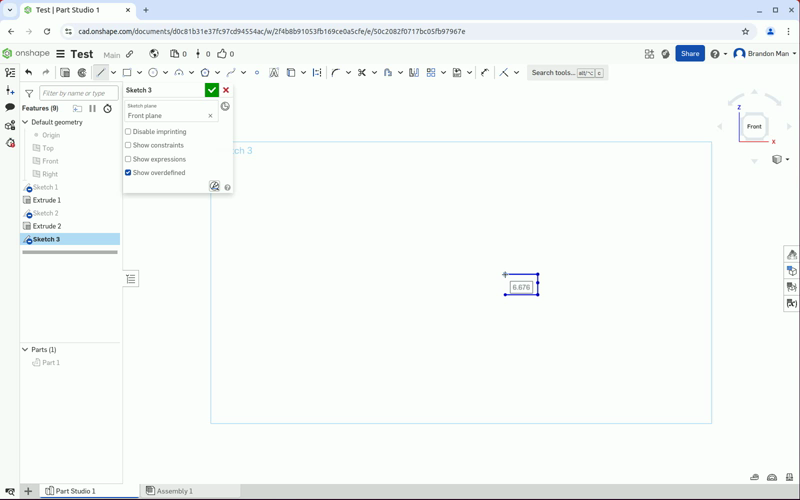
mouse_move(535, 274)
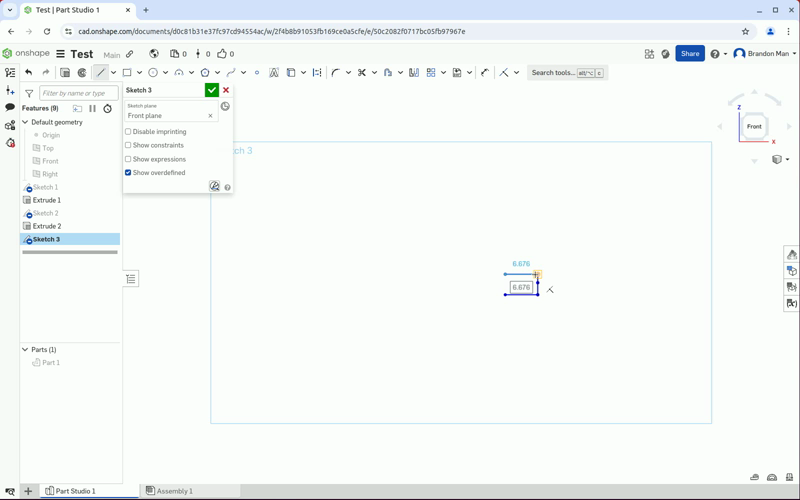
key_down(shift)
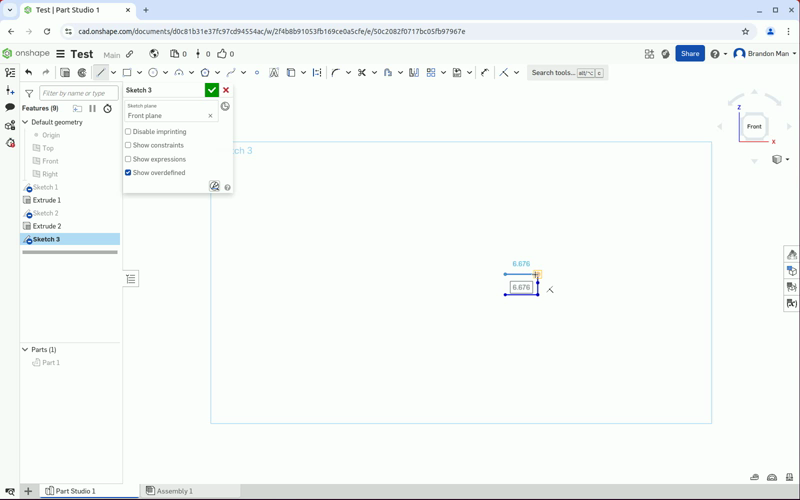
mouse_move(505, 294)
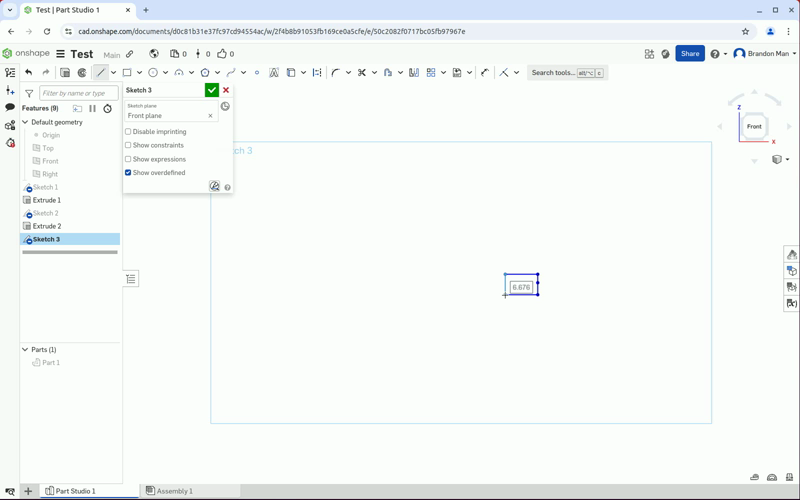
key_up(shift)
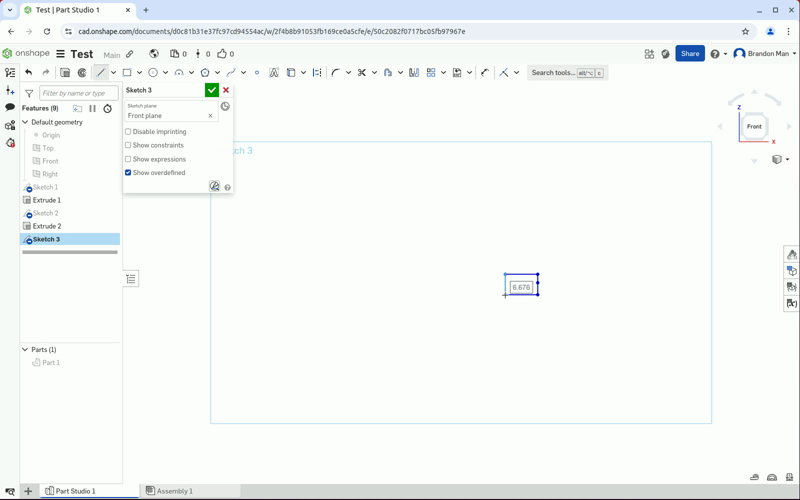
click(505, 294)
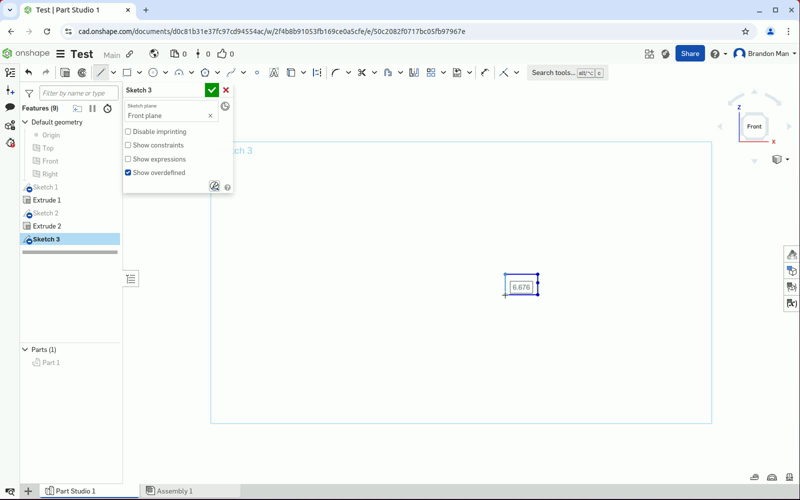
key(esc)
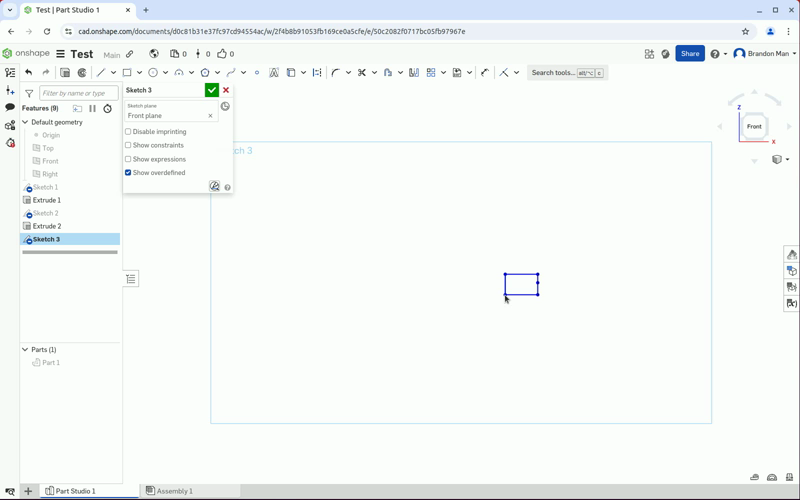
mouse_move(525, 283)
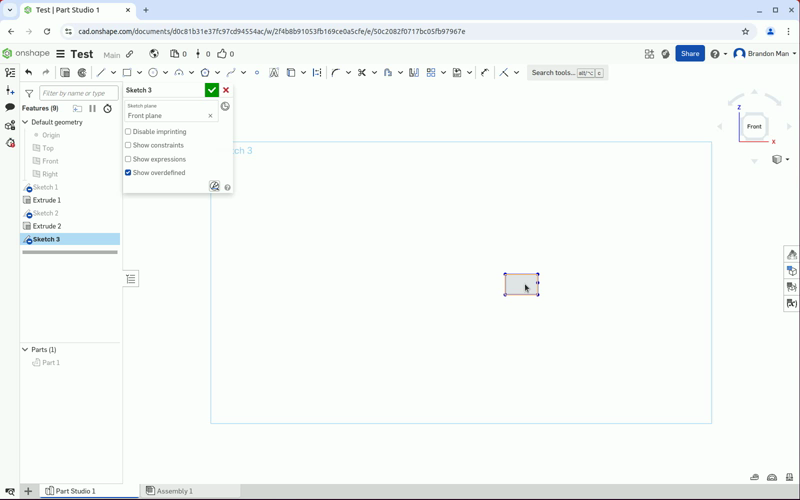
scroll(6)
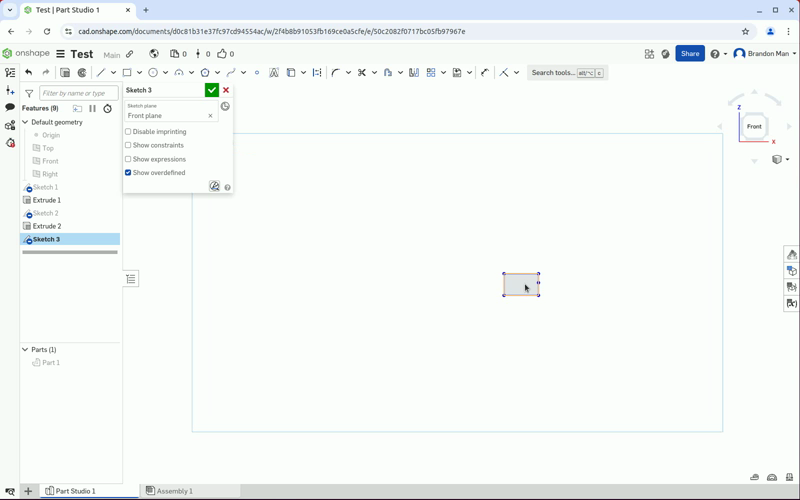
scroll(6)
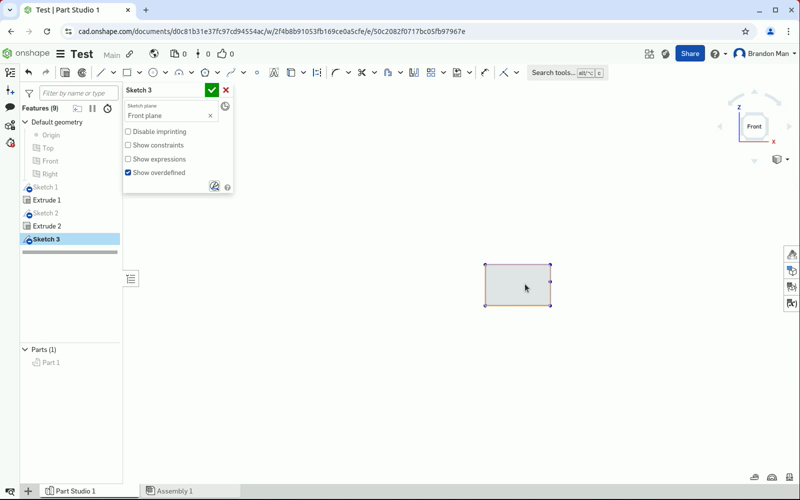
scroll(6)
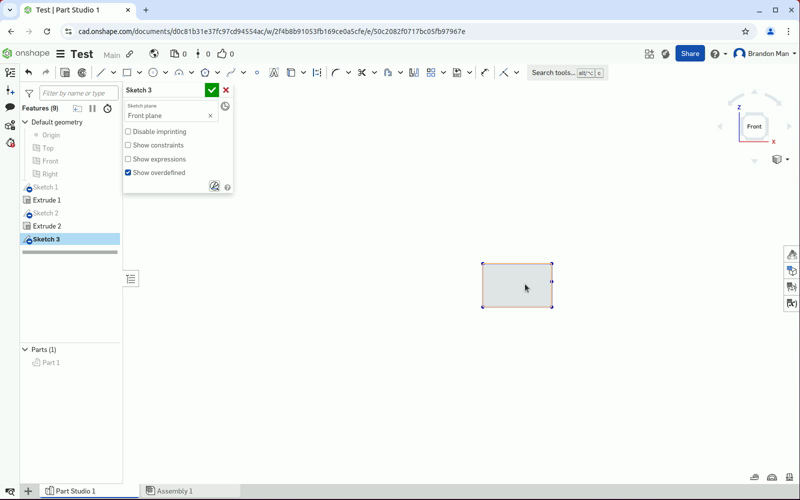
scroll(6)
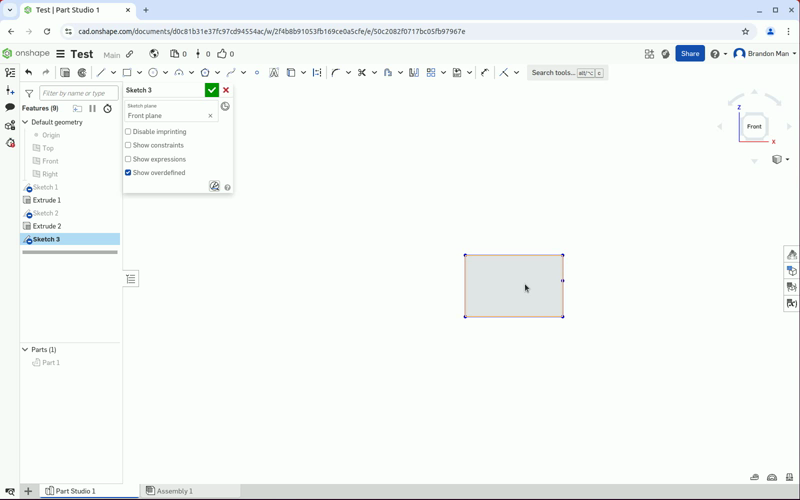
scroll(6)
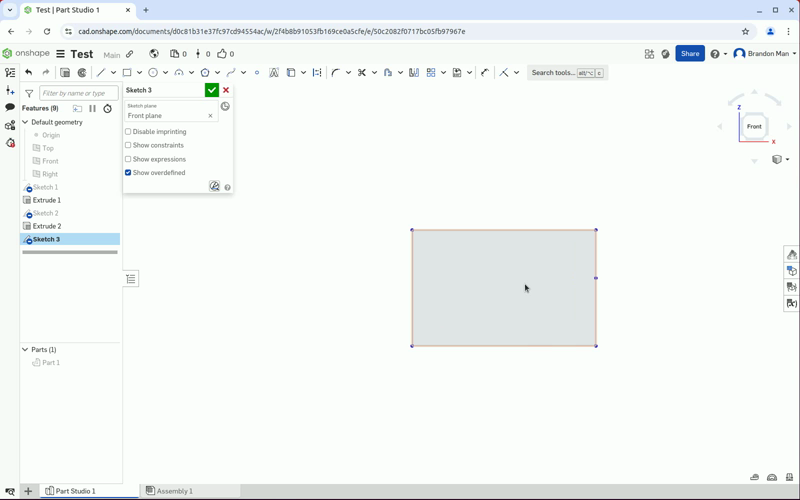
scroll(6)
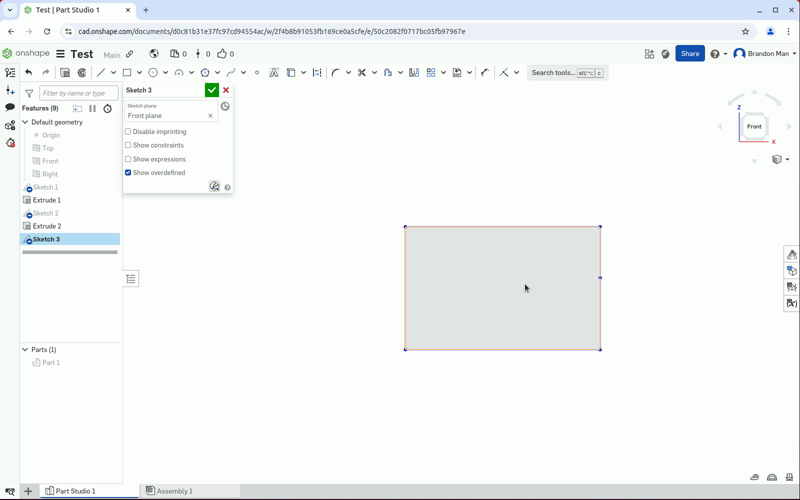
scroll(6)
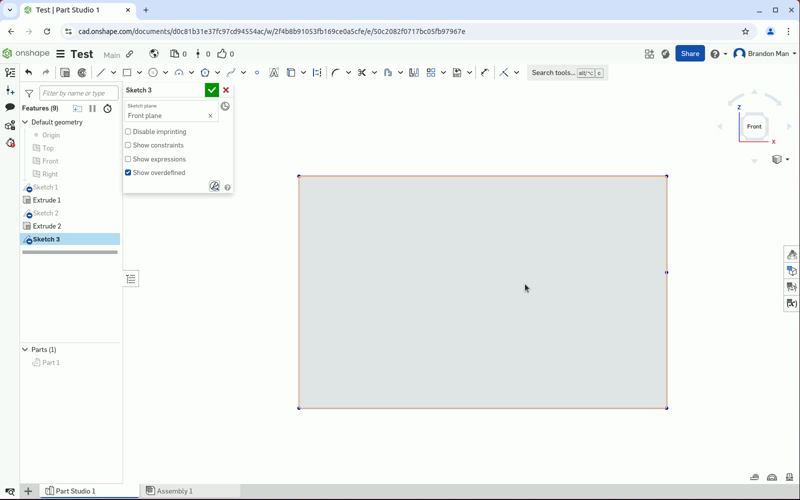
click(525, 283)
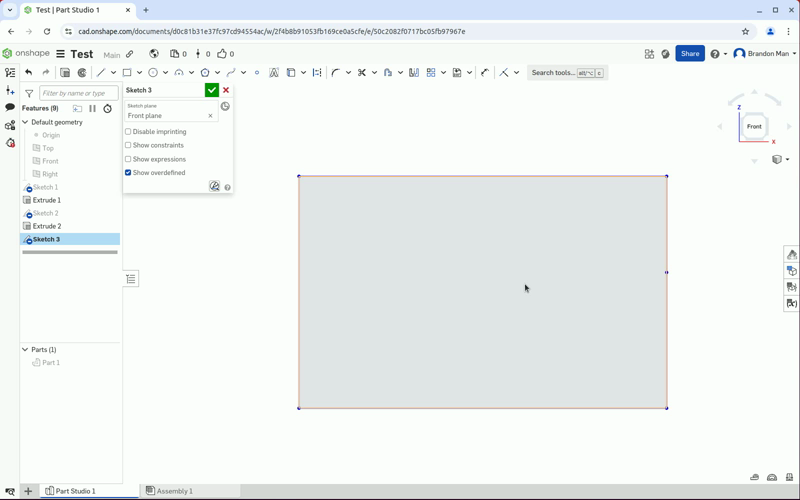
scroll(-6)
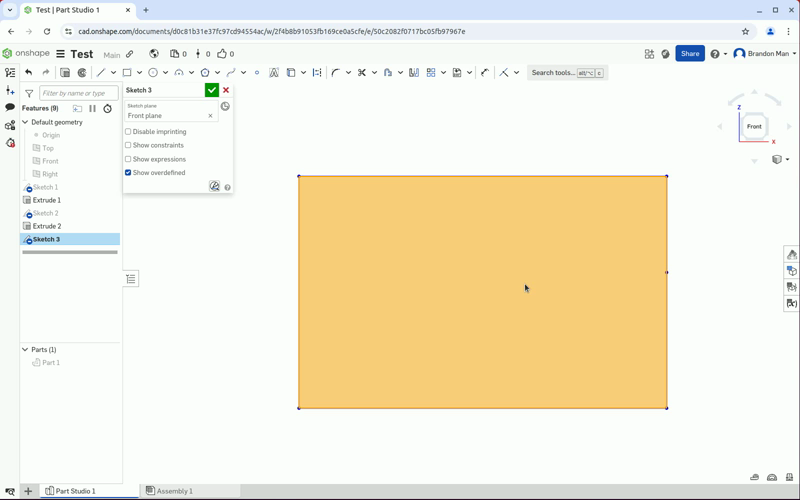
scroll(-6)
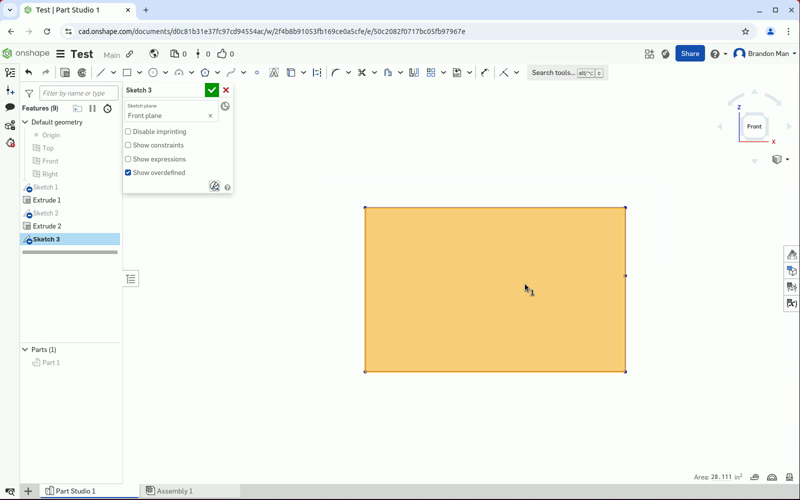
scroll(-6)
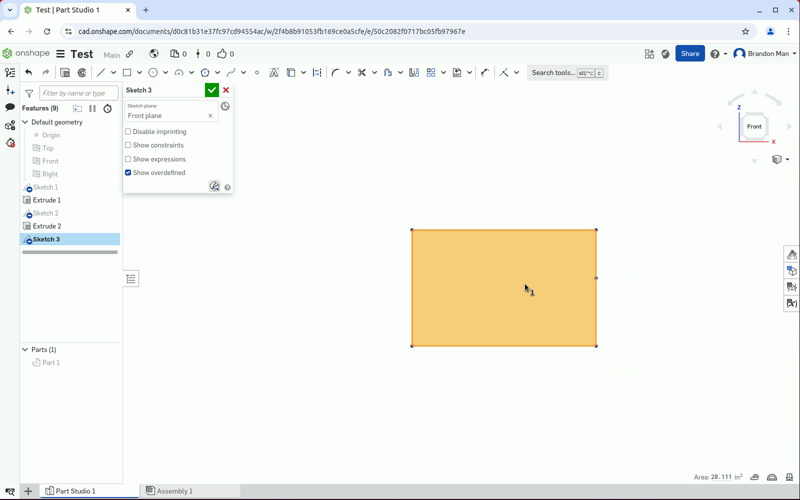
scroll(-6)
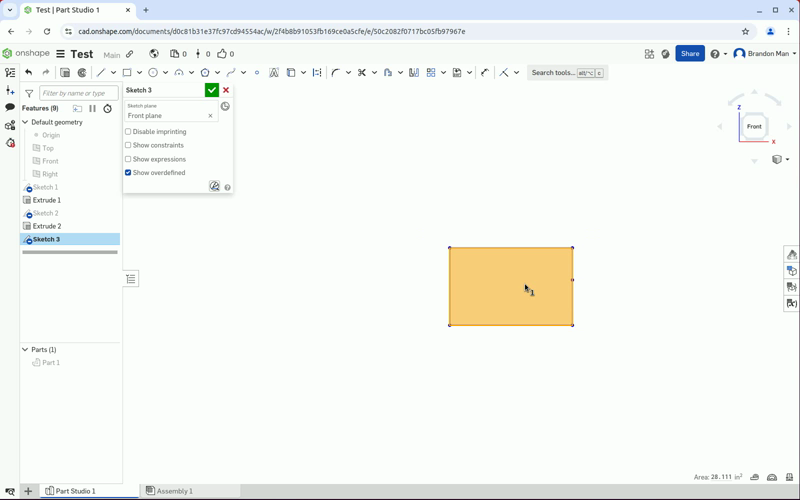
scroll(-6)
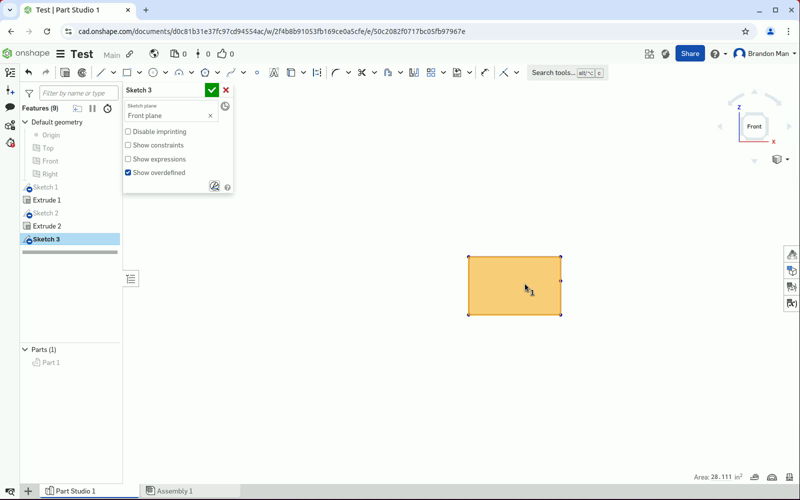
scroll(-6)
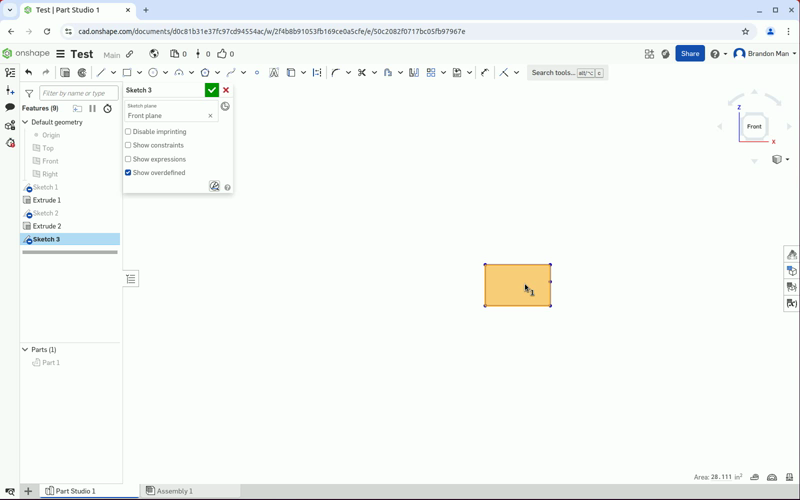
scroll(-6)
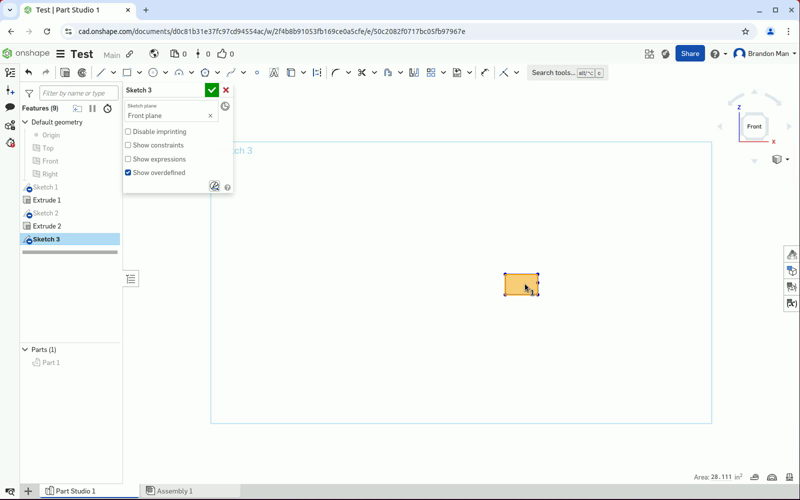
mouse_move(73, 352)
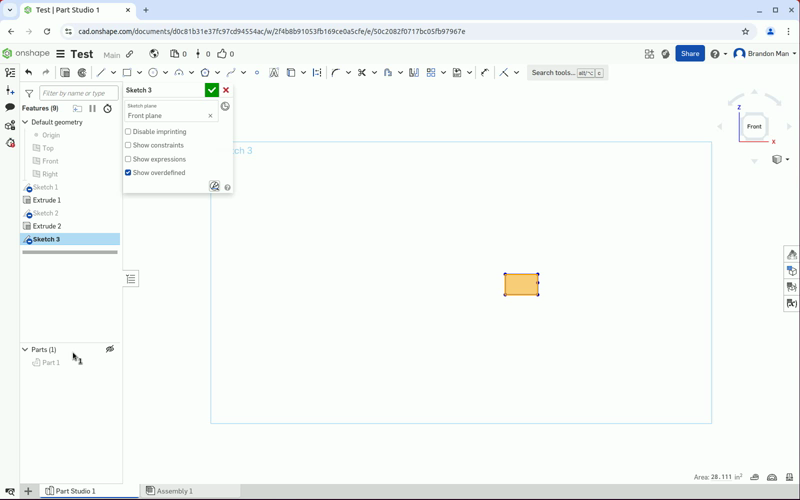
key(shift+y)
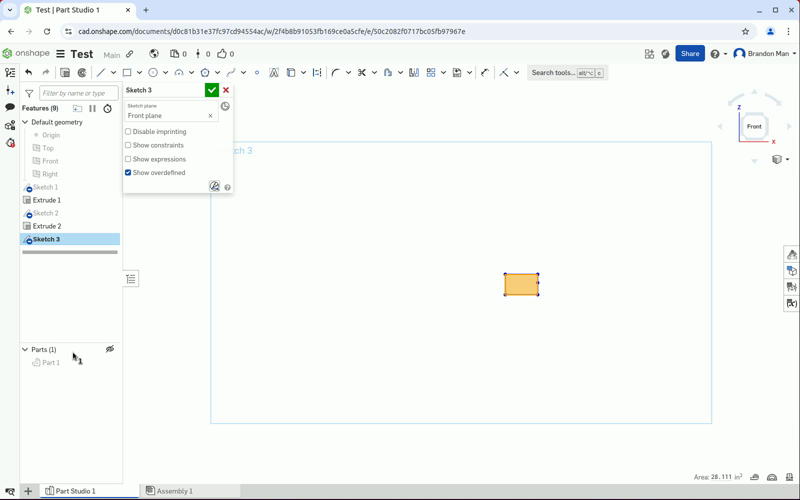
key(shift+e)
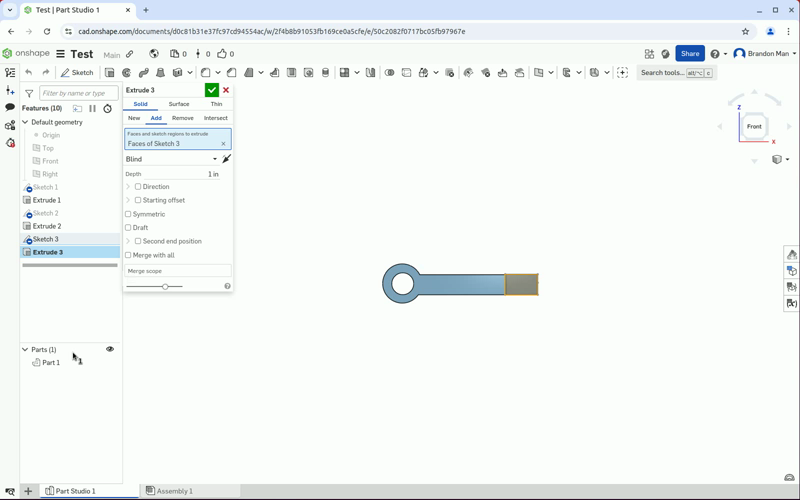
mouse_move(143, 106)
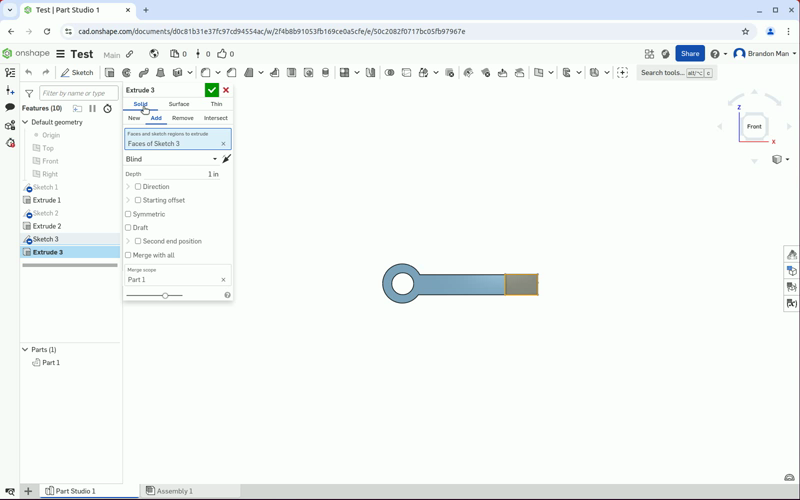
click(143, 106)
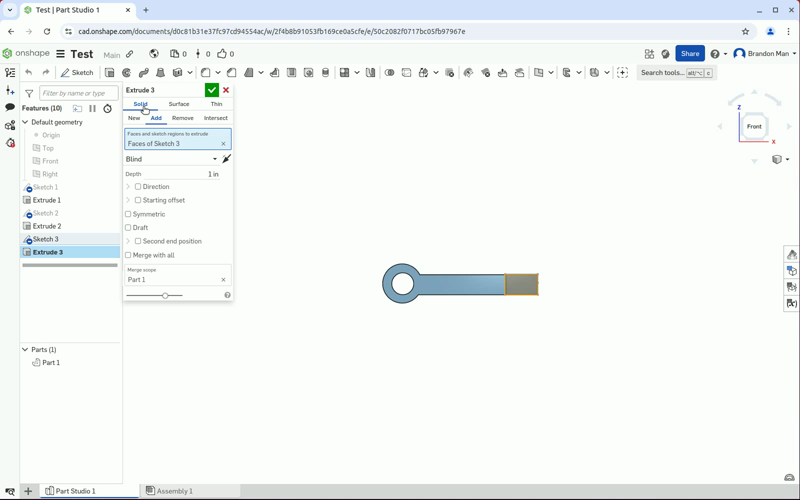
mouse_move(137, 120)
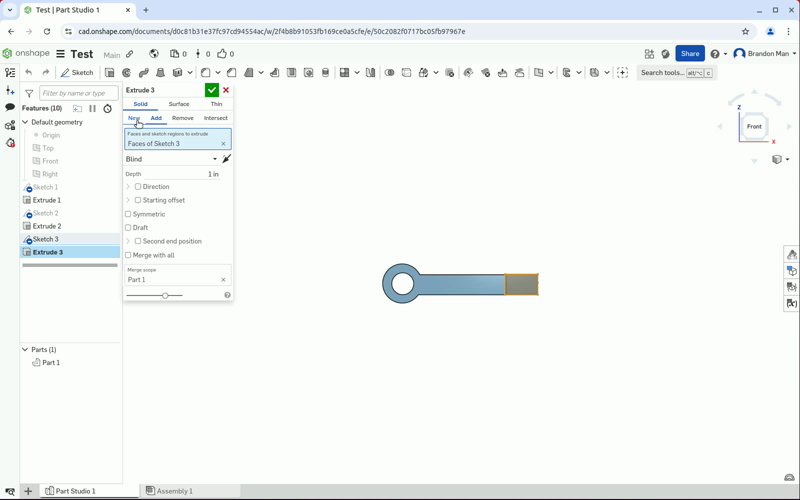
click(137, 120)
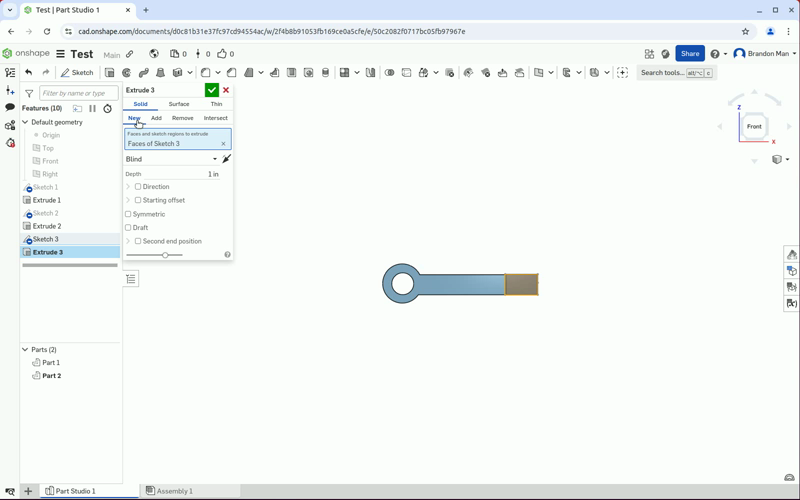
key(tab, 4)
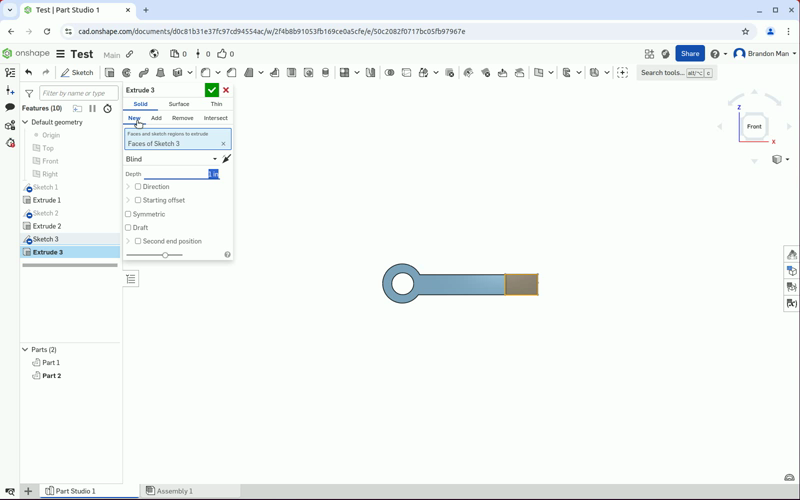
text(-10.832)
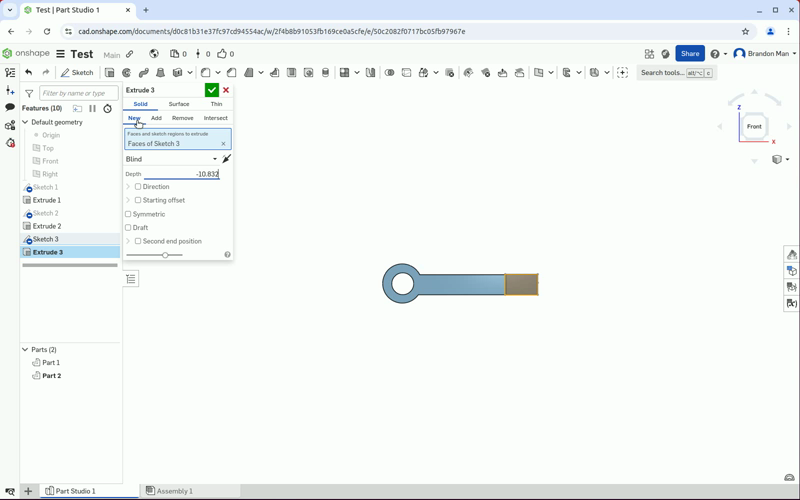
key(enter)
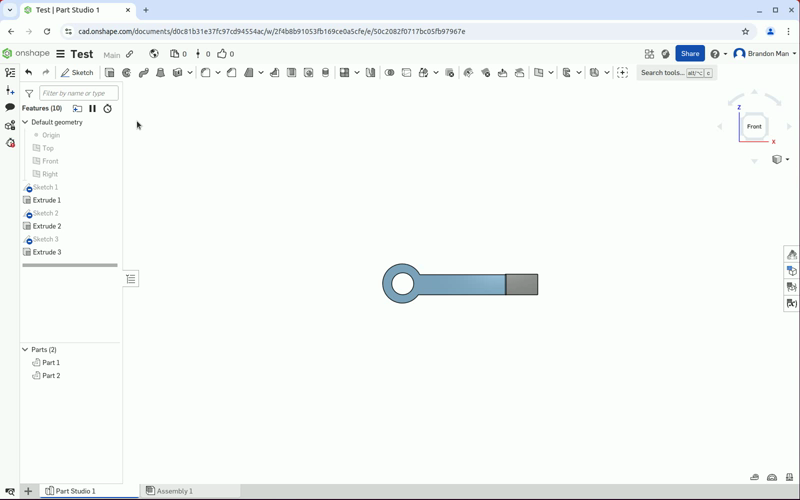
key(shift+h)
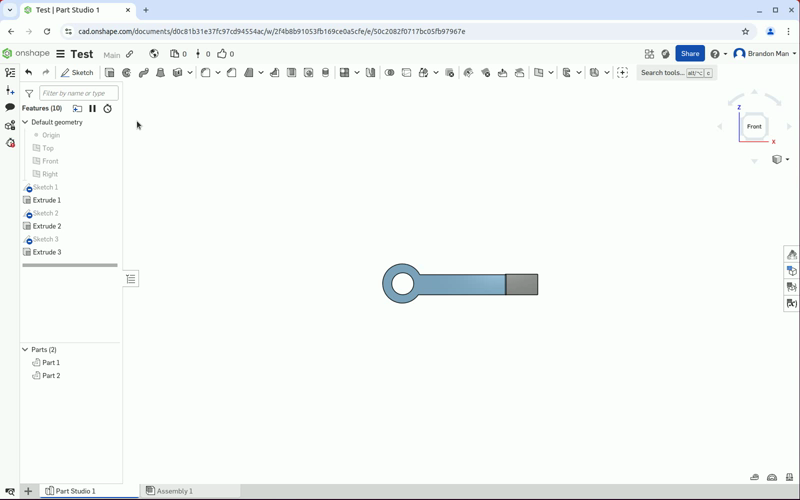
key(shift+h)
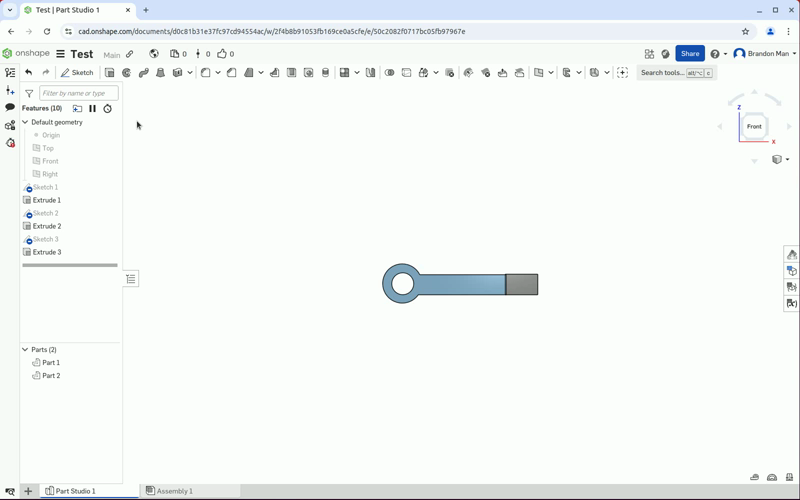
mouse_move(73, 189)
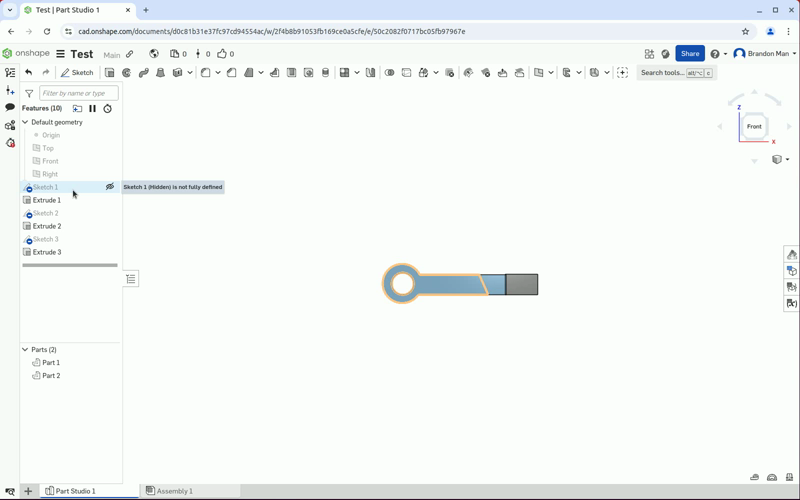
click(73, 189)
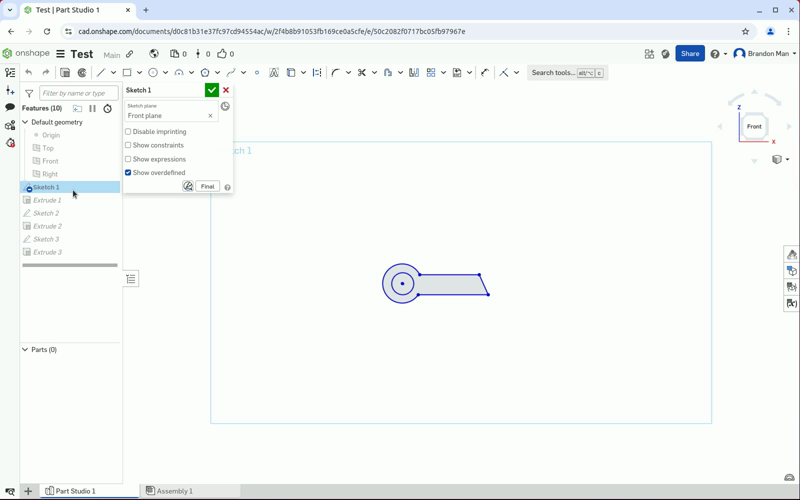
mouse_move(229, 92)
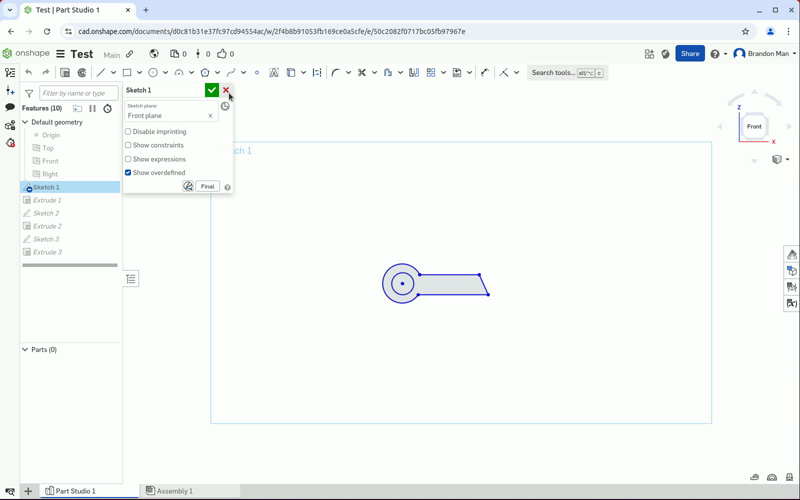
click(229, 92)
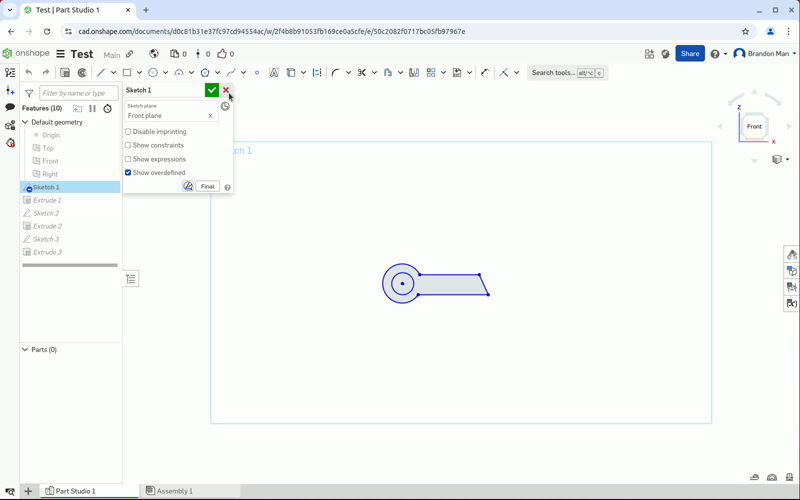
key(shift+s)
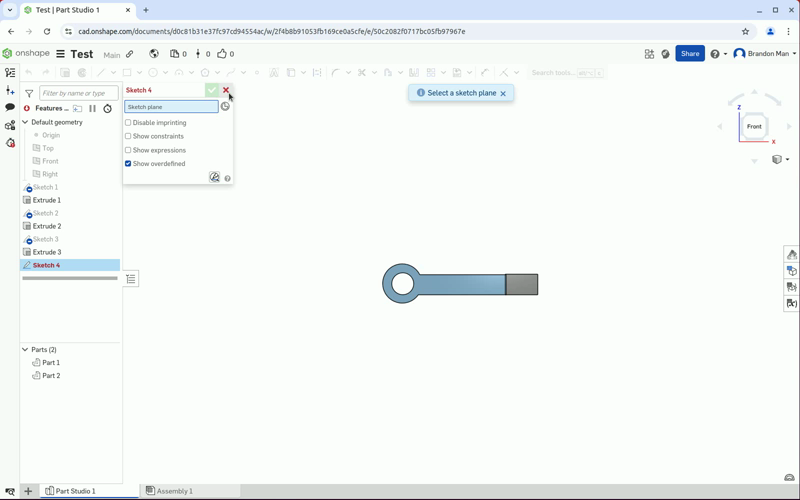
mouse_move(73, 163)
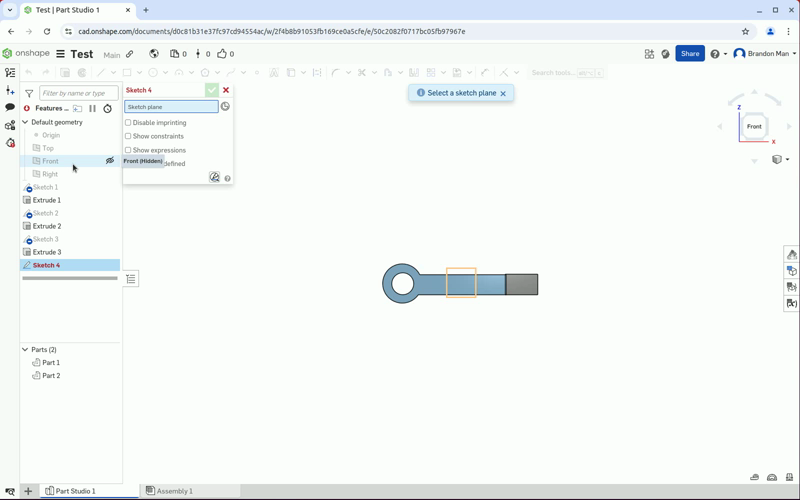
click(73, 163)
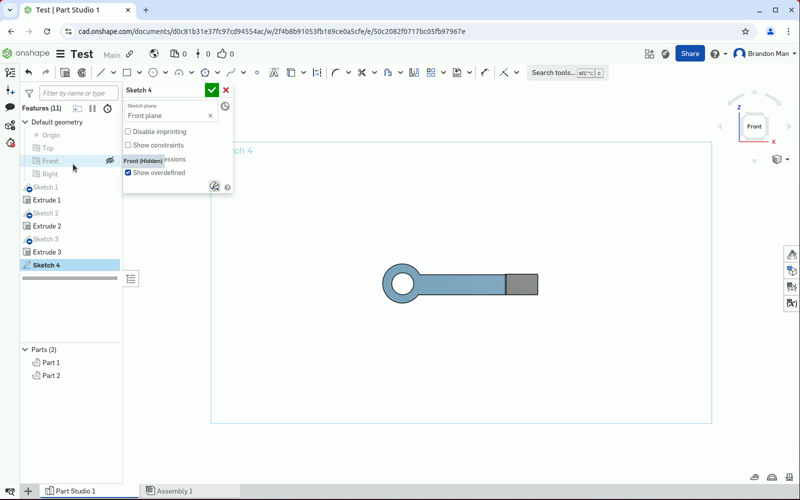
mouse_move(73, 352)
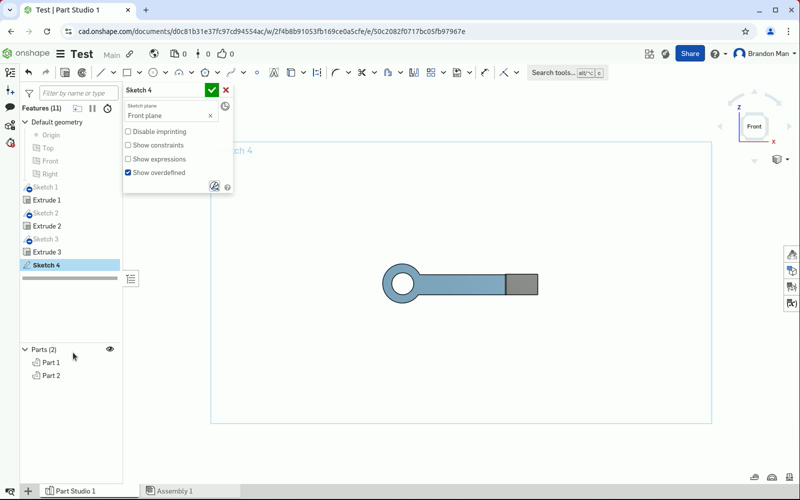
key(y)
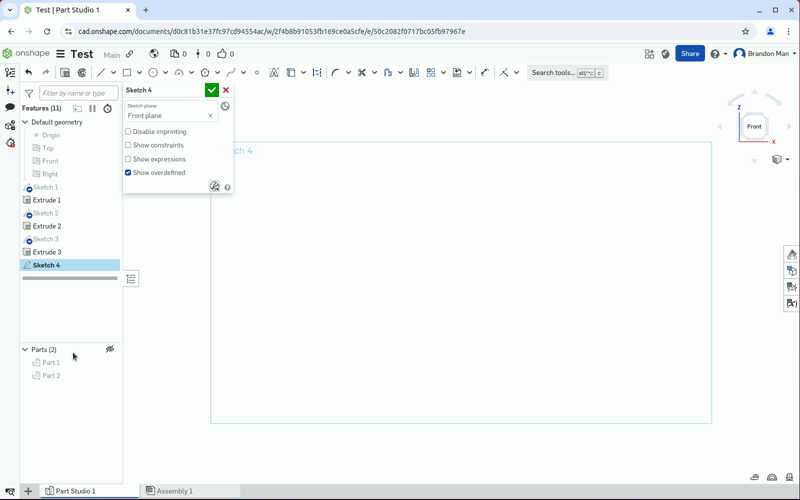
key(l)
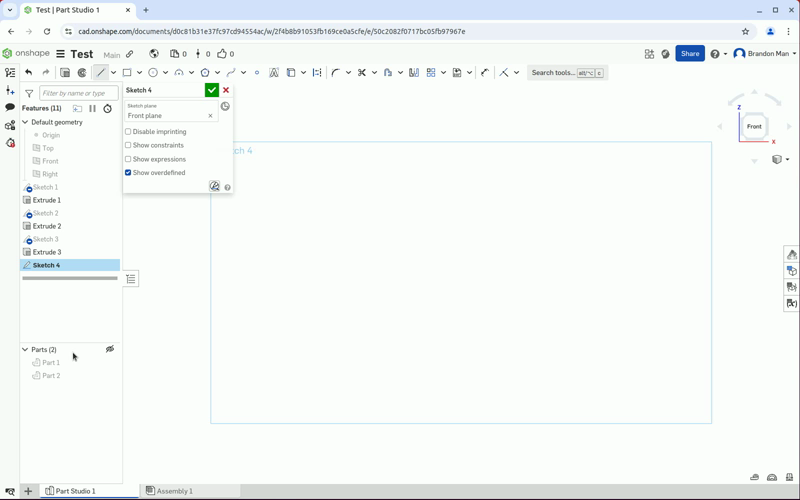
key_down(shift)
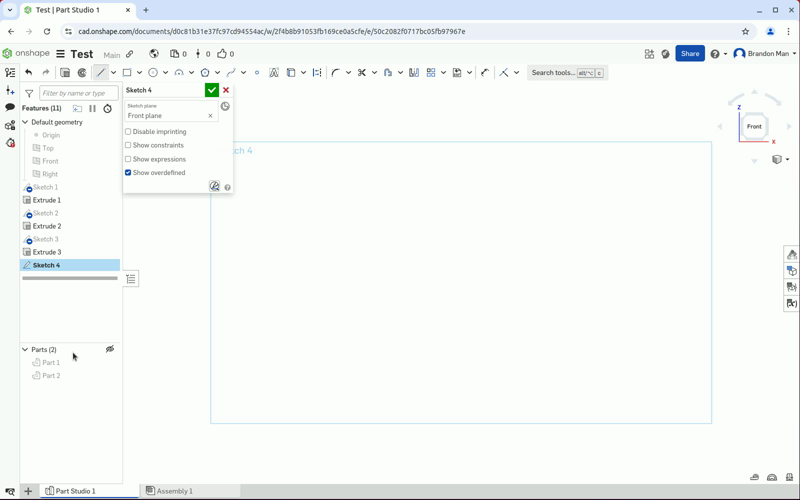
mouse_move(537, 294)
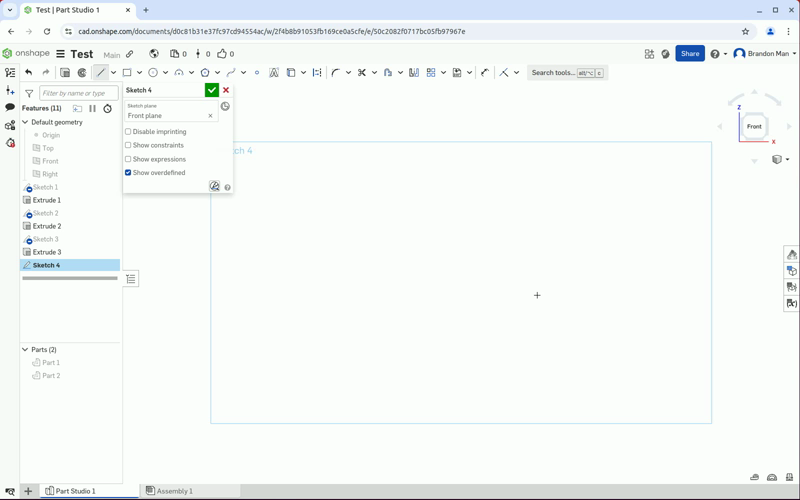
click(537, 294)
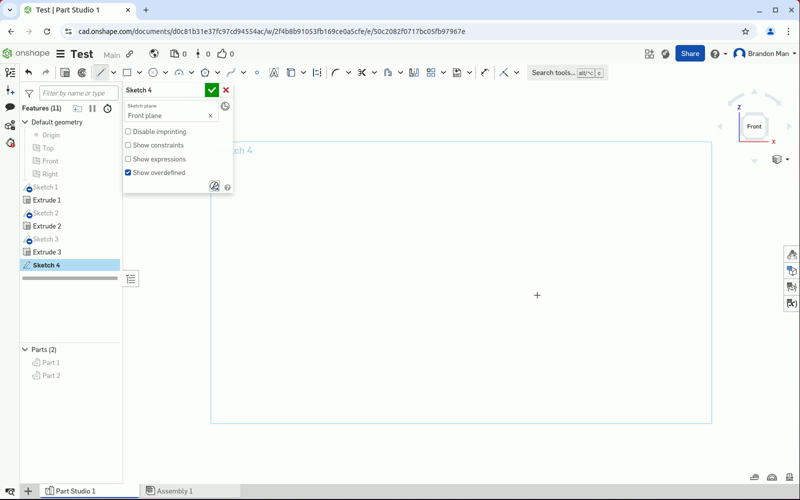
key_up(shift)
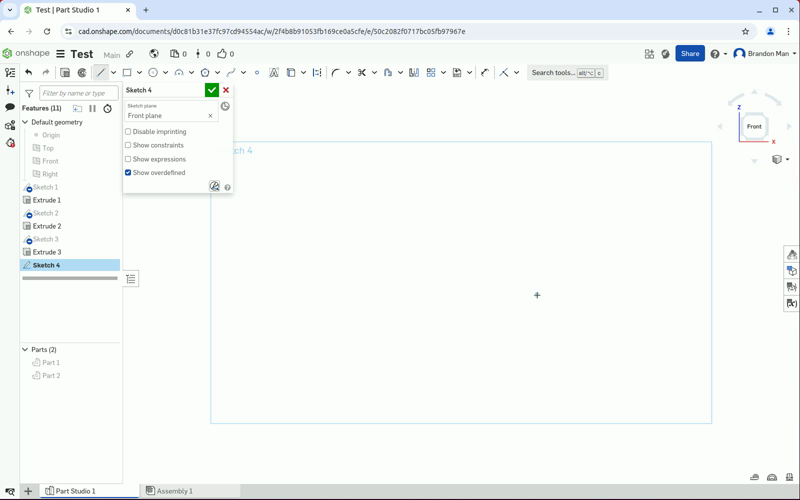
key_down(shift)
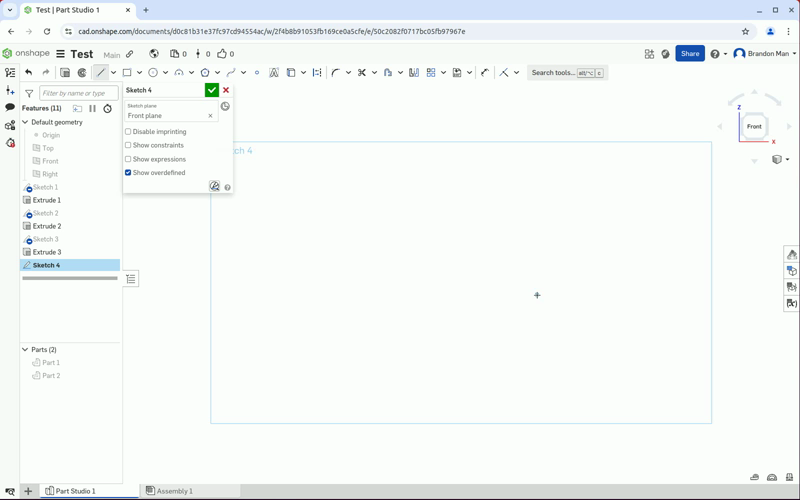
mouse_move(567, 294)
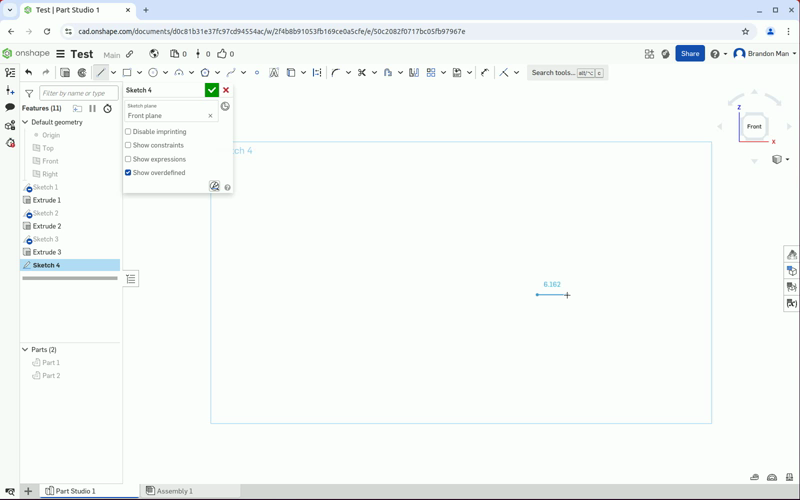
mouse_move(574, 294)
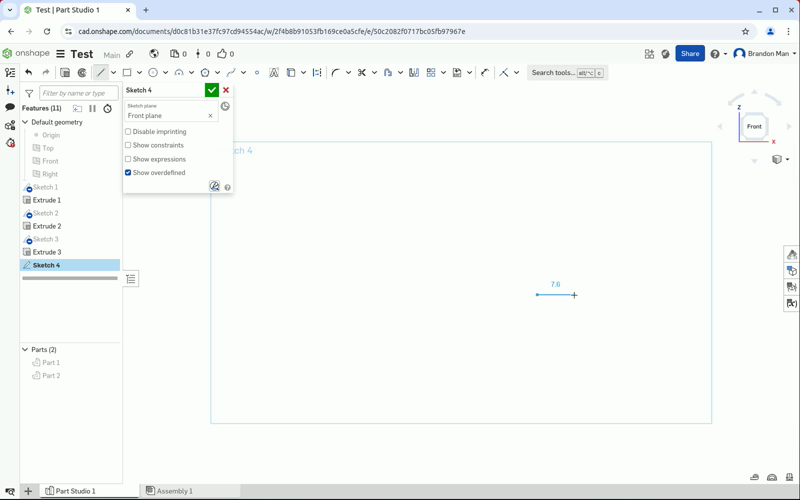
click(574, 294)
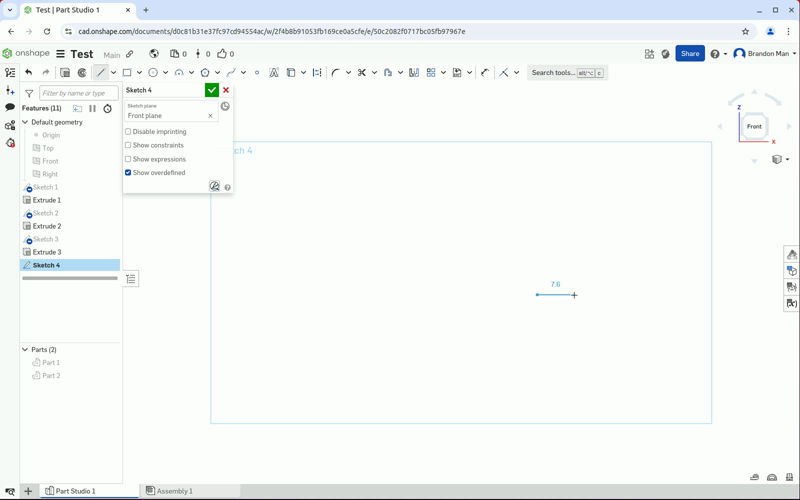
key_up(shift)
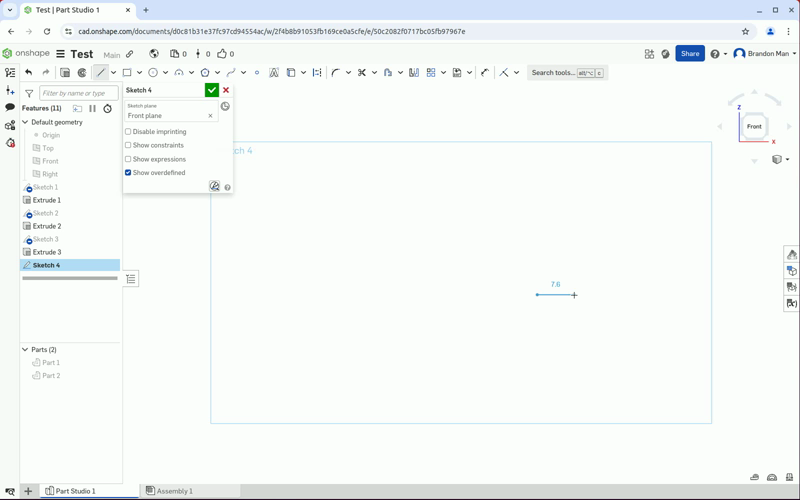
key_down(shift)
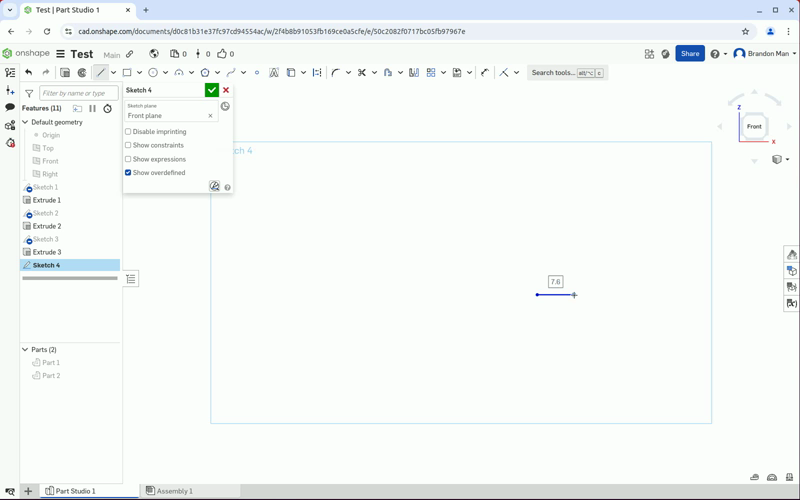
mouse_move(589, 294)
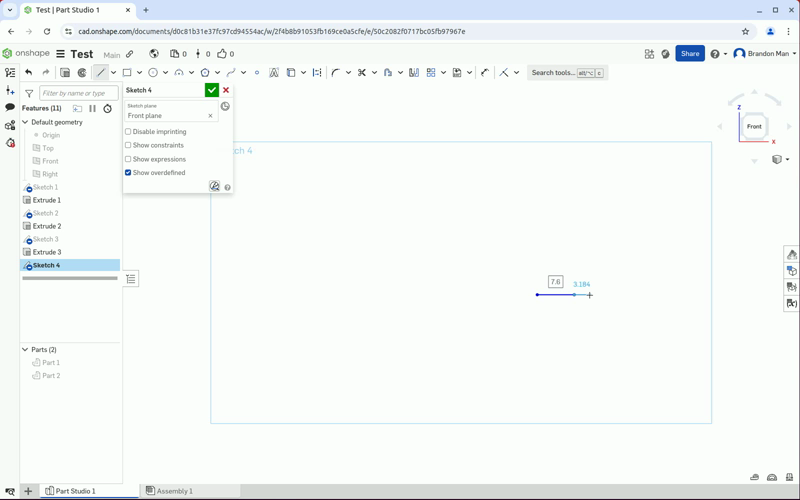
mouse_move(574, 281)
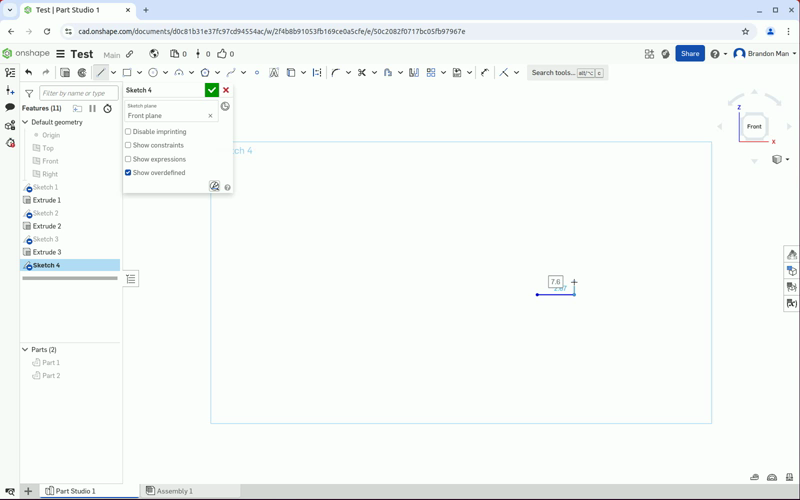
click(574, 281)
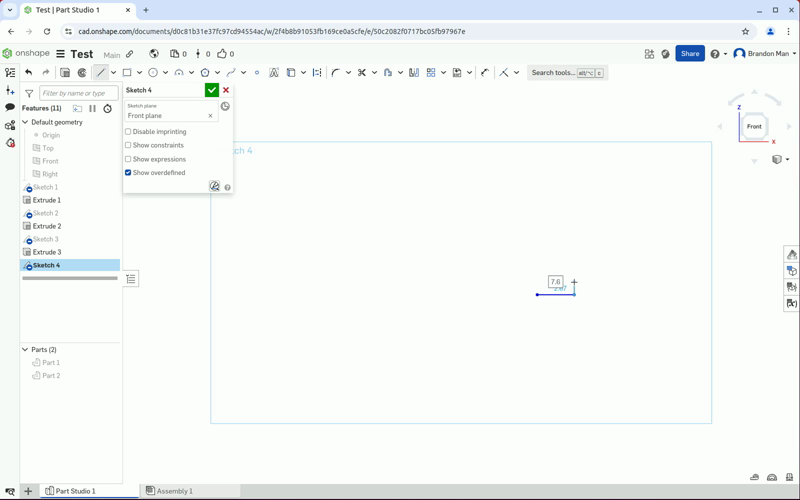
key_up(shift)
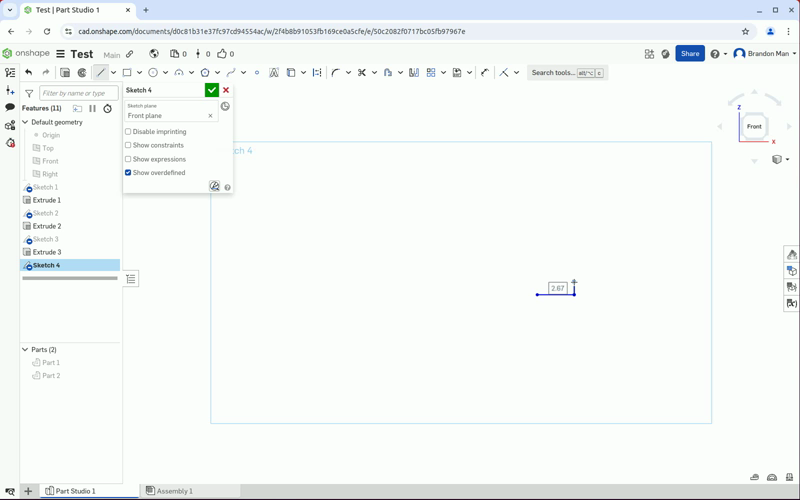
key(esc)
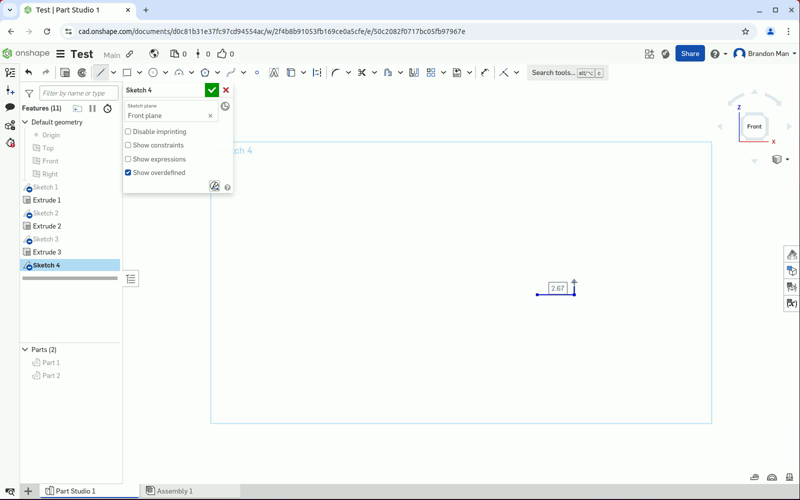
key(a)
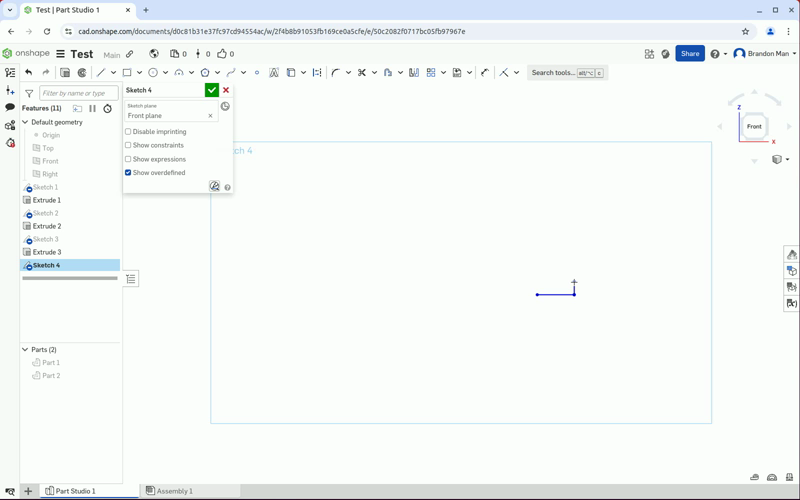
mouse_move(574, 281)
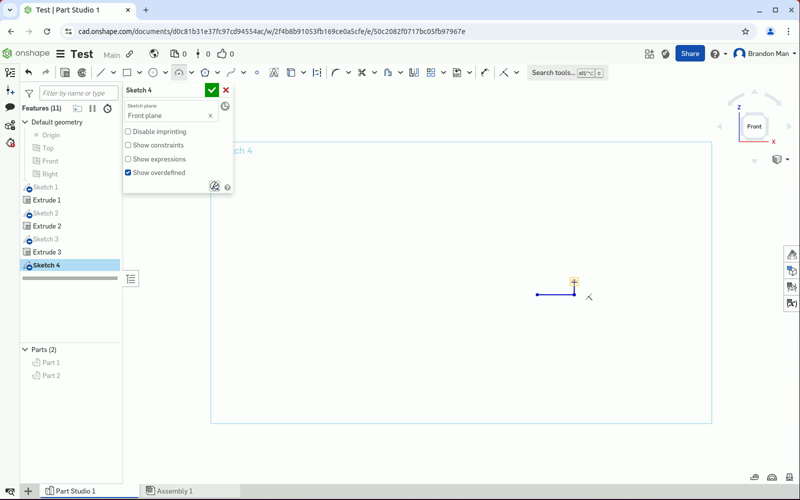
click(574, 281)
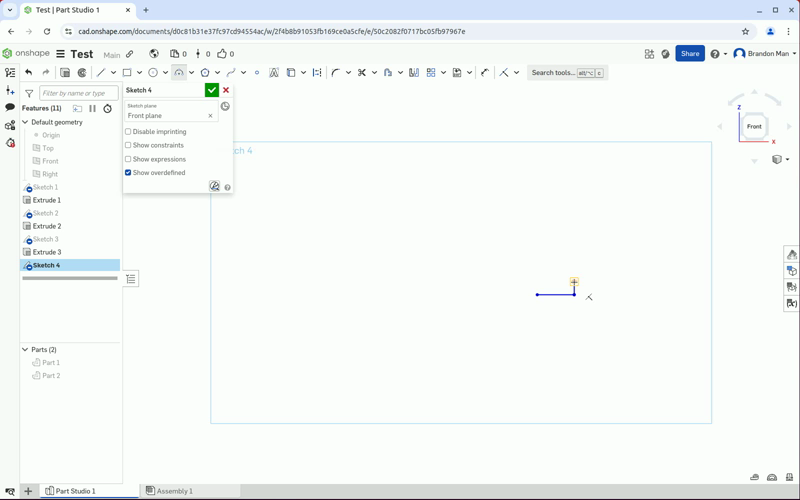
key_down(shift)
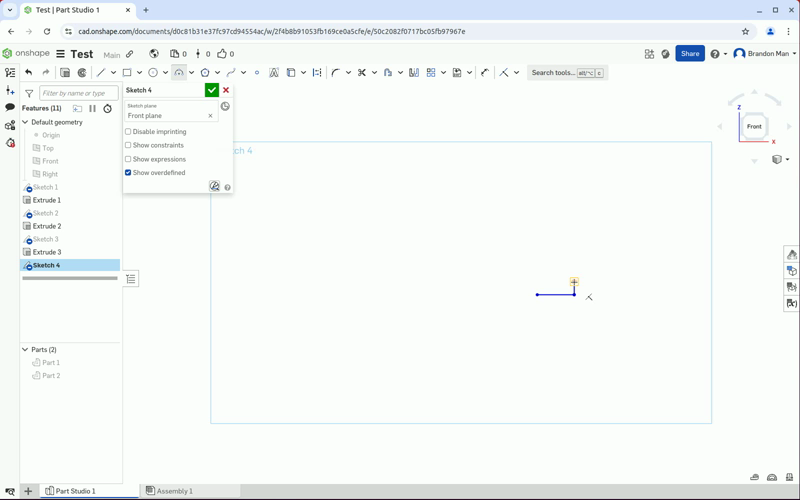
mouse_move(567, 274)
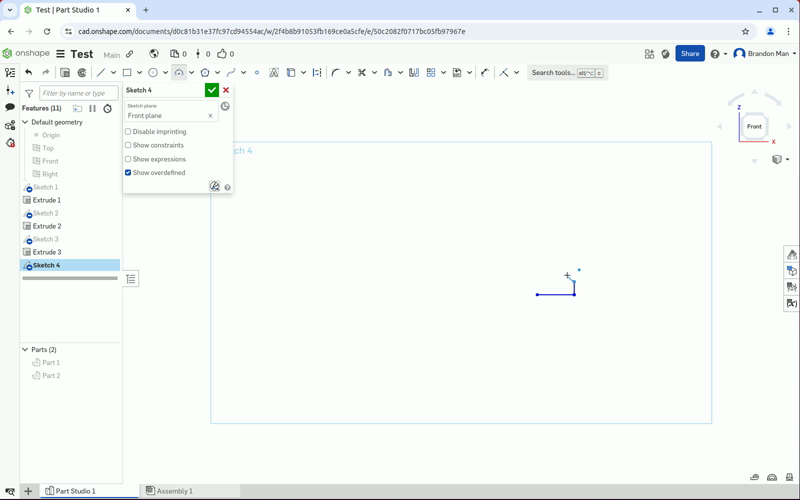
click(567, 274)
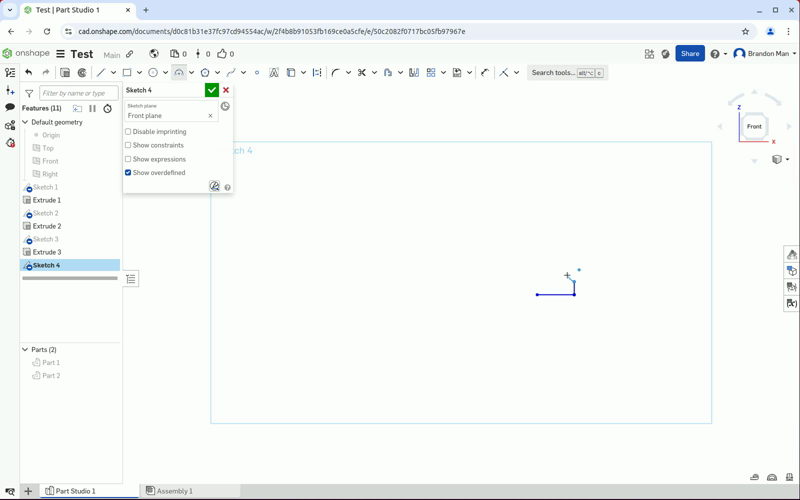
mouse_move(572, 276)
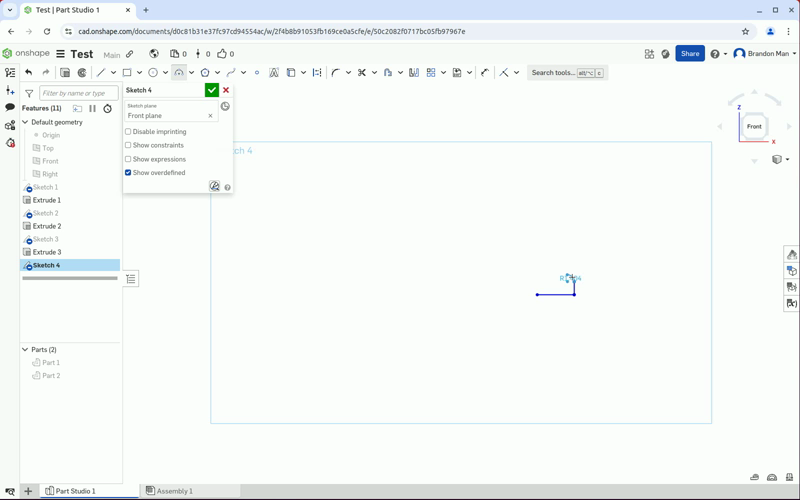
click(572, 276)
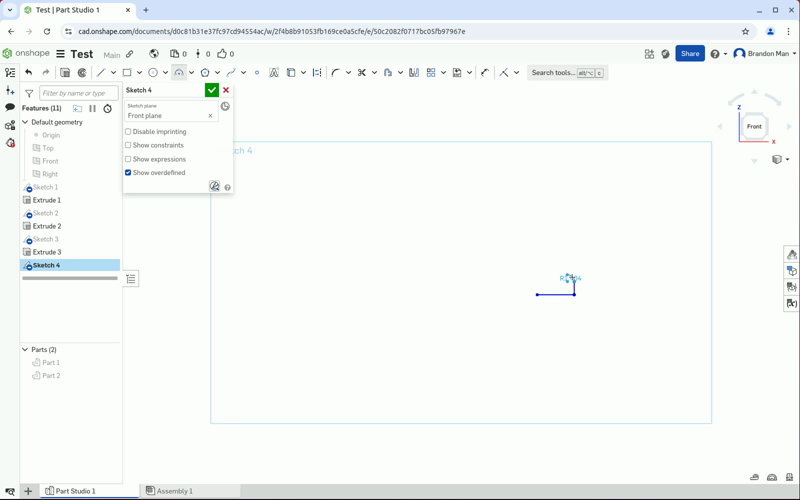
key_up(shift)
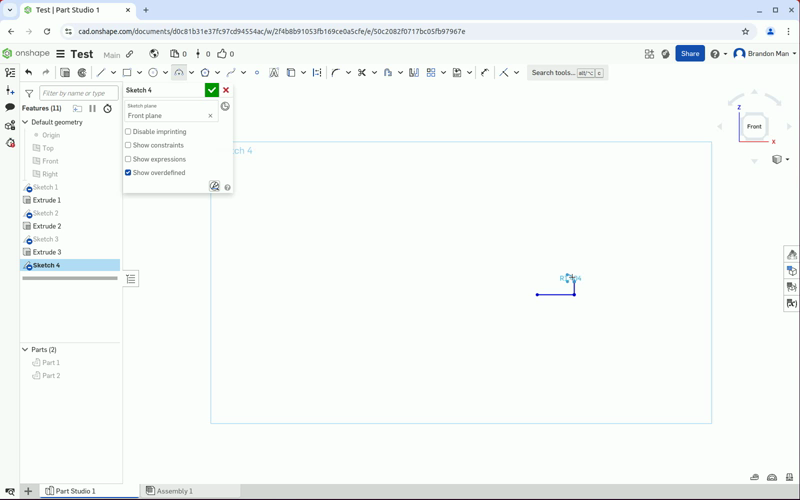
key(esc)
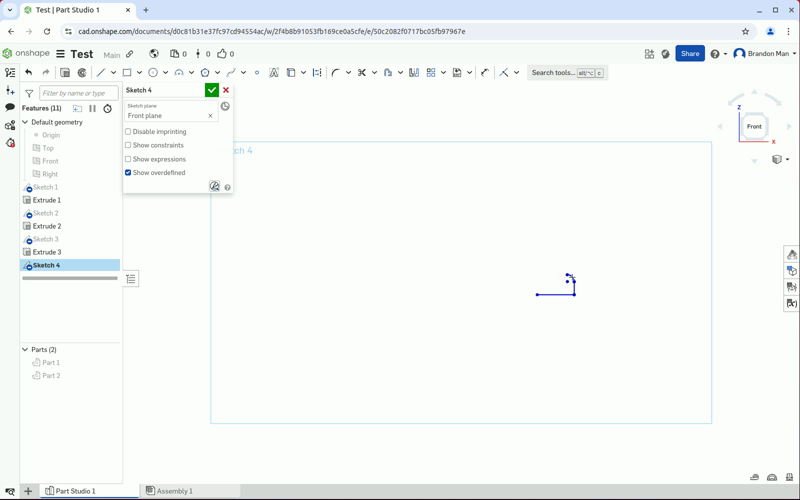
key(l)
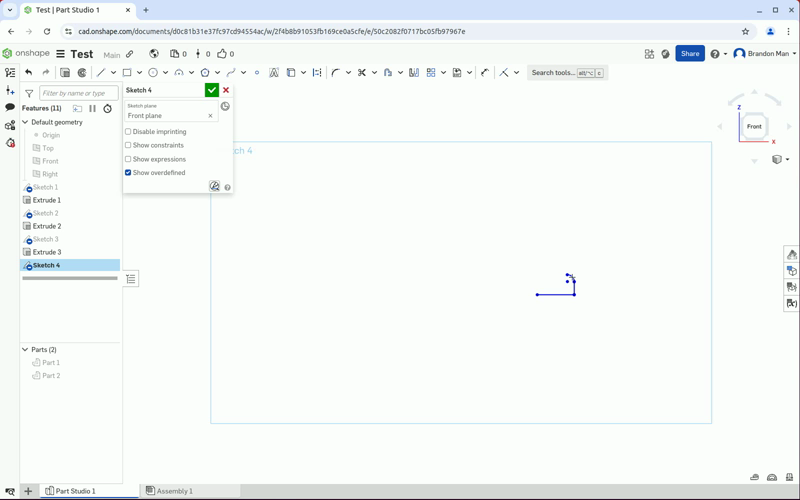
mouse_move(567, 274)
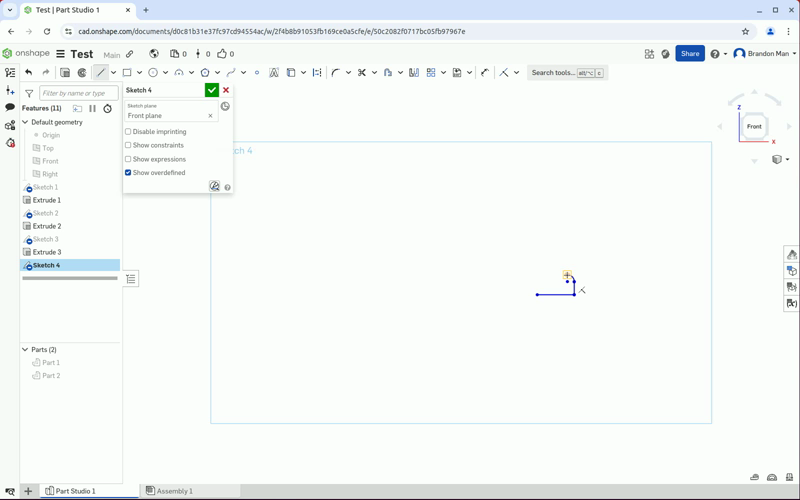
click(567, 274)
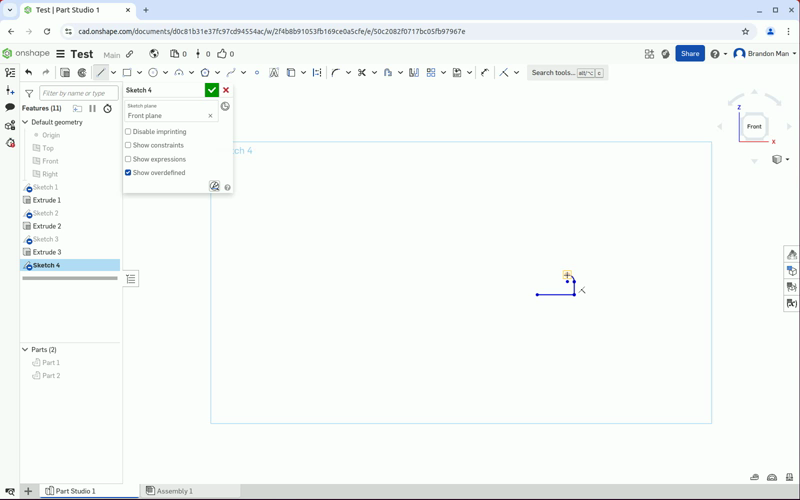
key_down(shift)
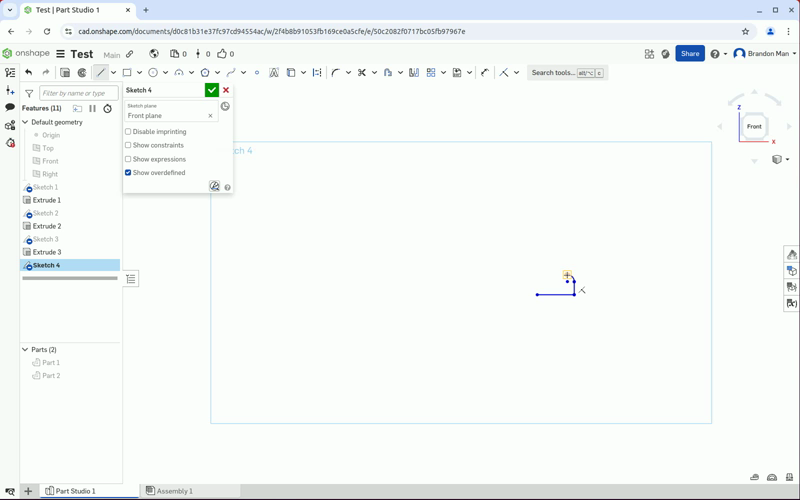
mouse_move(589, 274)
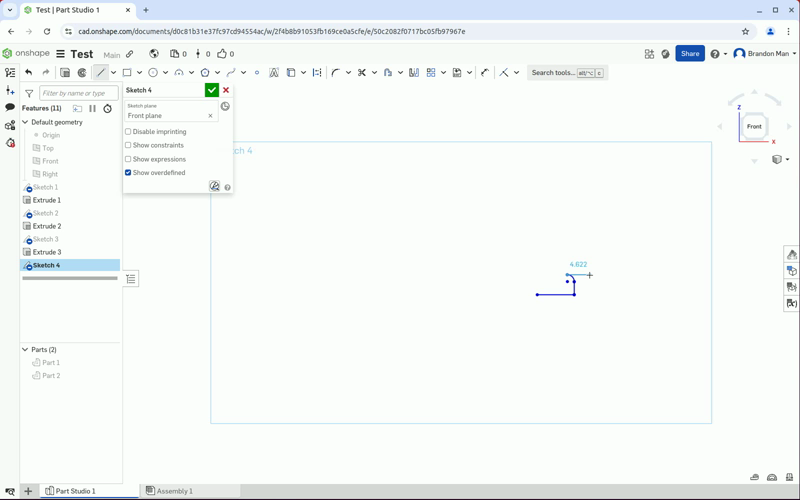
mouse_move(537, 274)
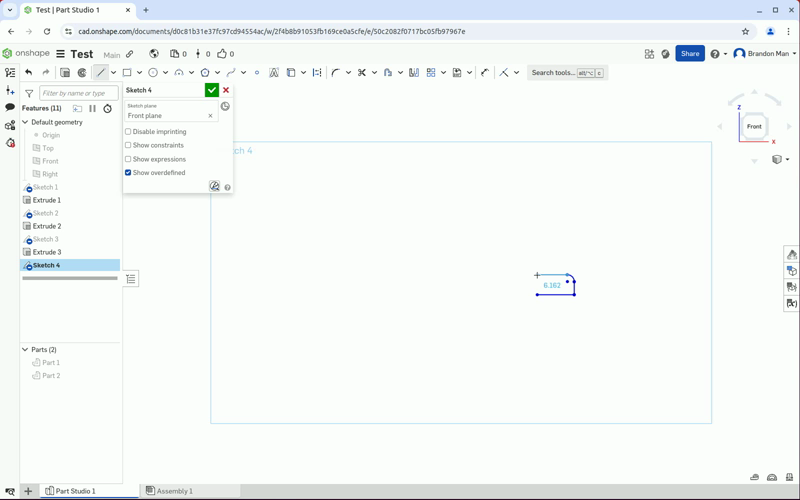
click(537, 274)
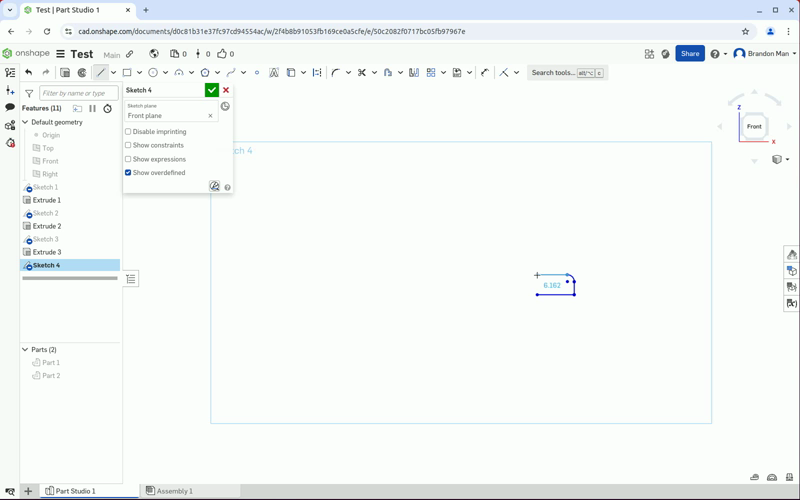
key_up(shift)
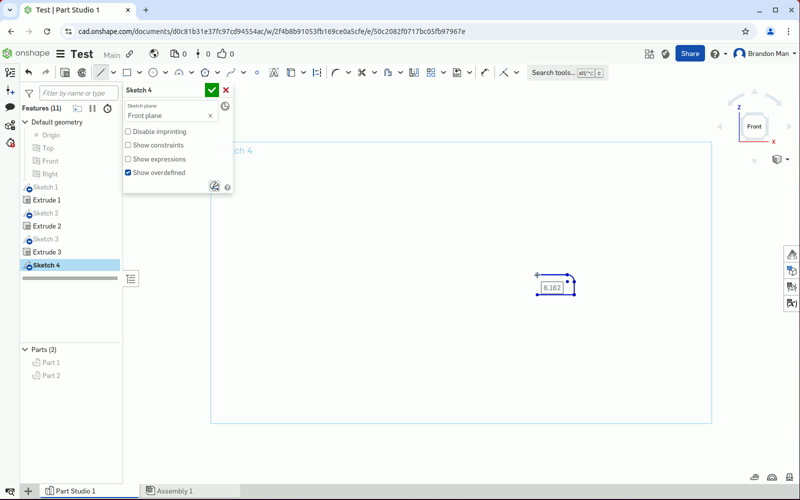
key_down(shift)
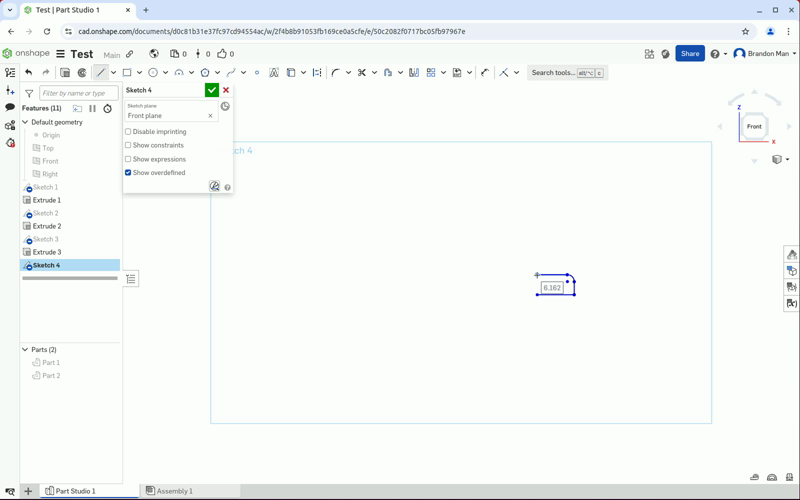
mouse_move(567, 274)
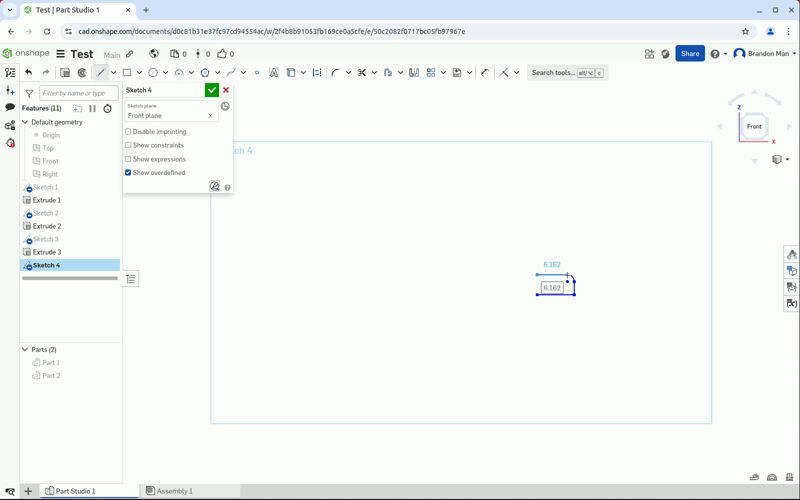
mouse_move(537, 283)
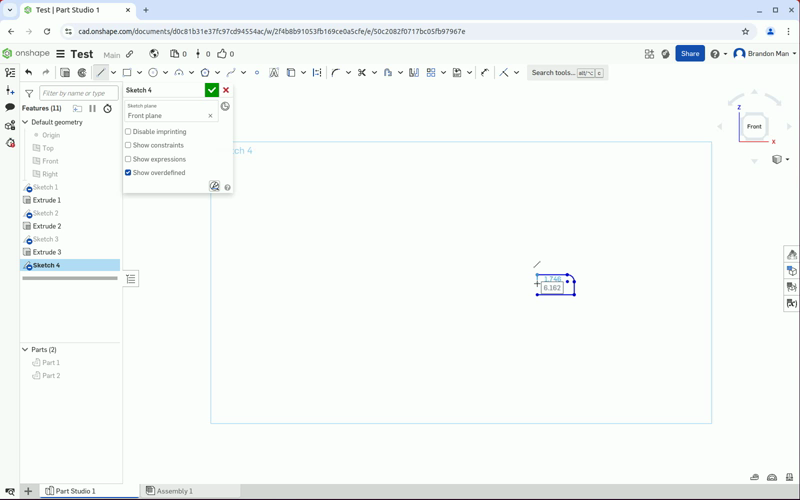
click(537, 283)
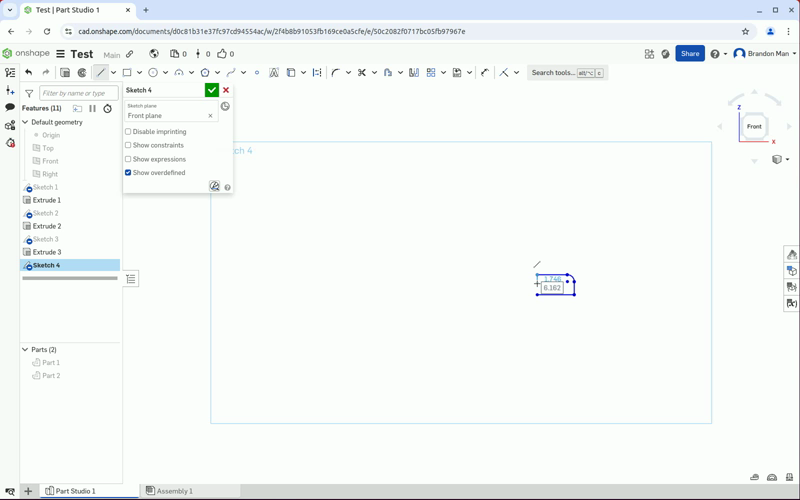
key_up(shift)
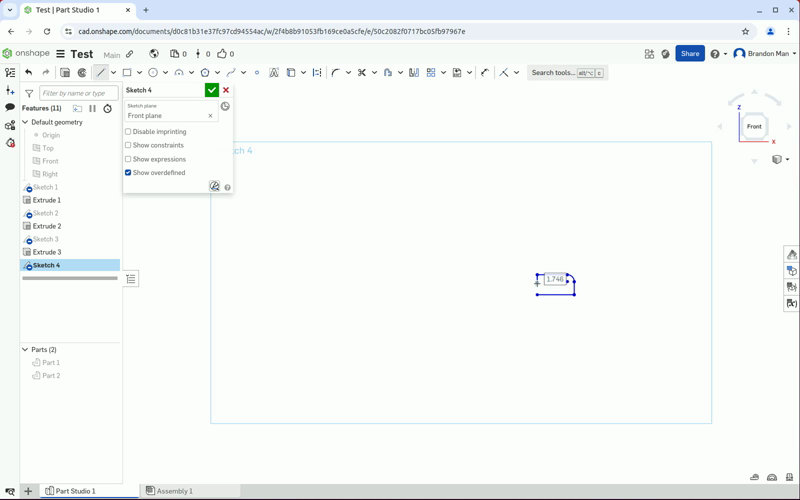
mouse_move(567, 283)
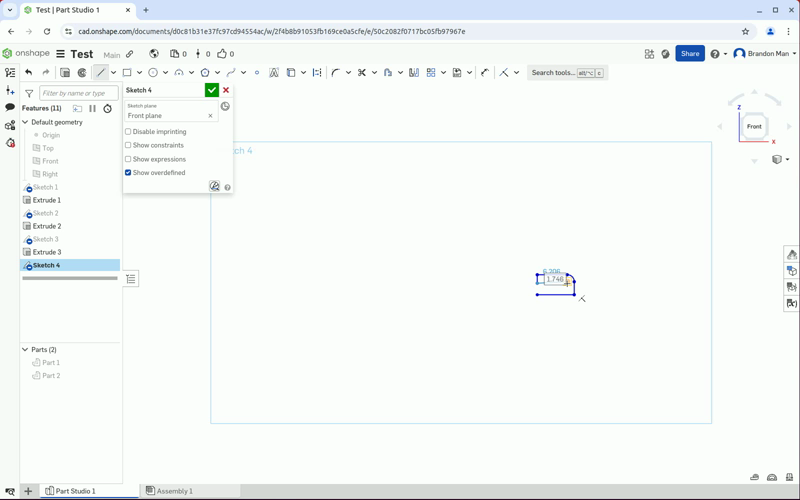
key_down(shift)
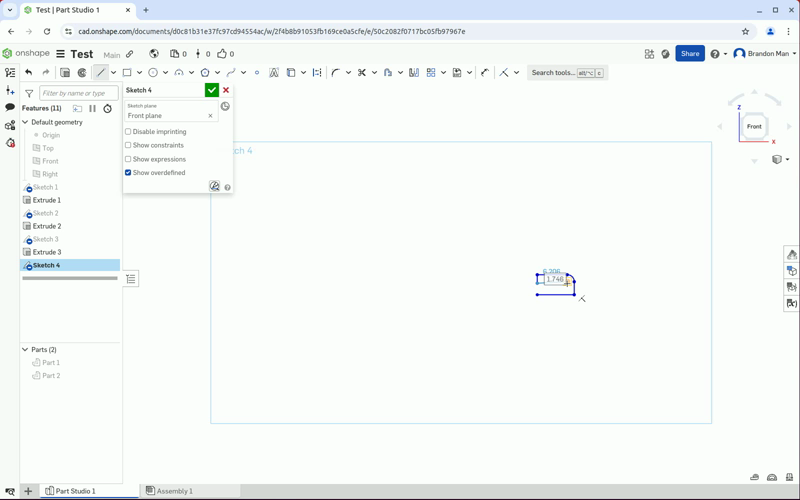
mouse_move(537, 294)
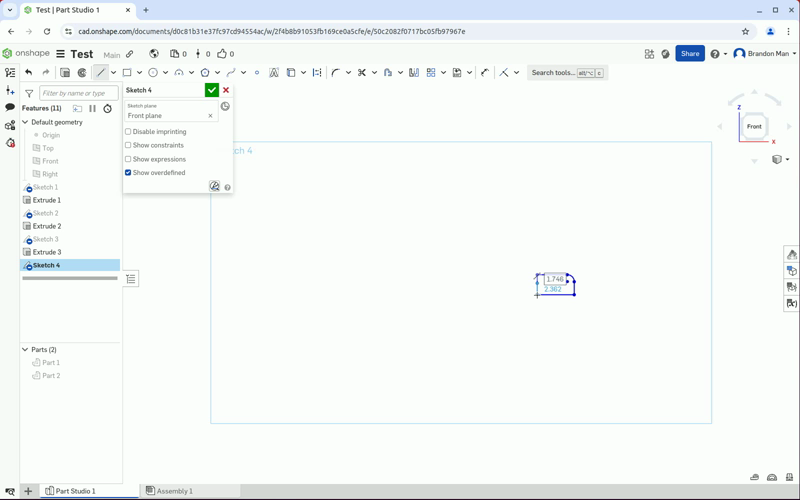
key_up(shift)
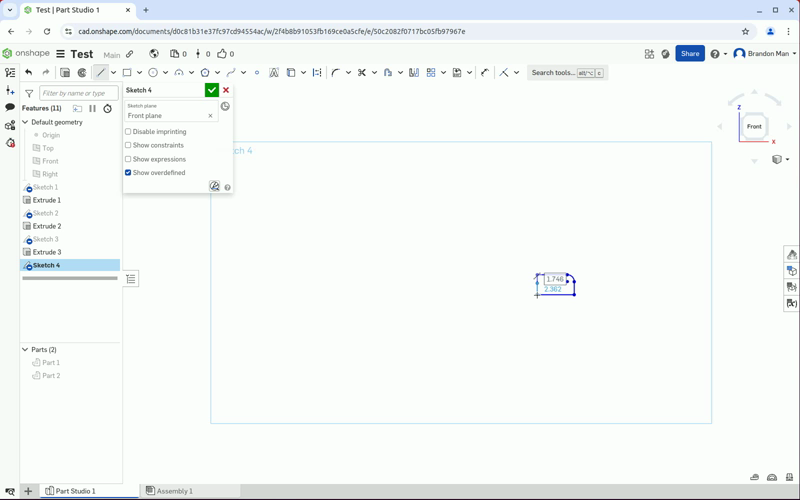
click(537, 294)
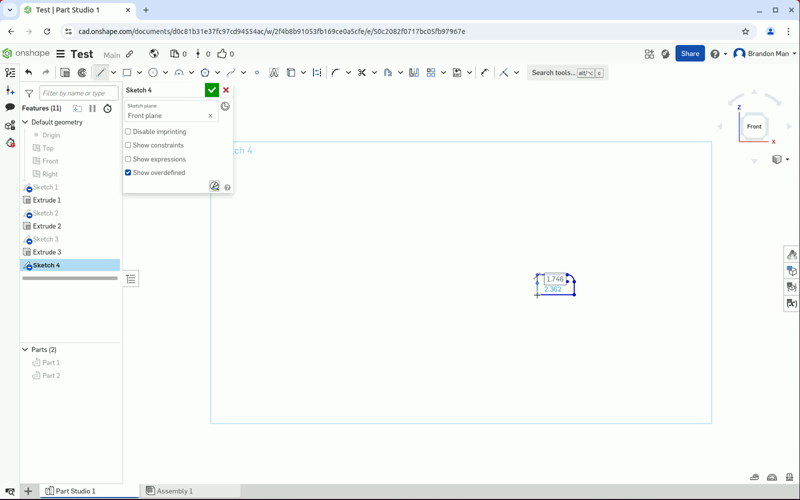
key(esc)
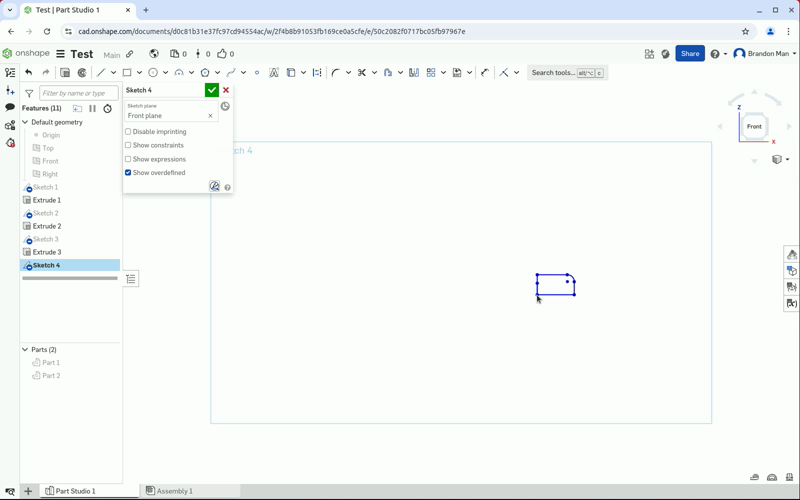
mouse_move(543, 290)
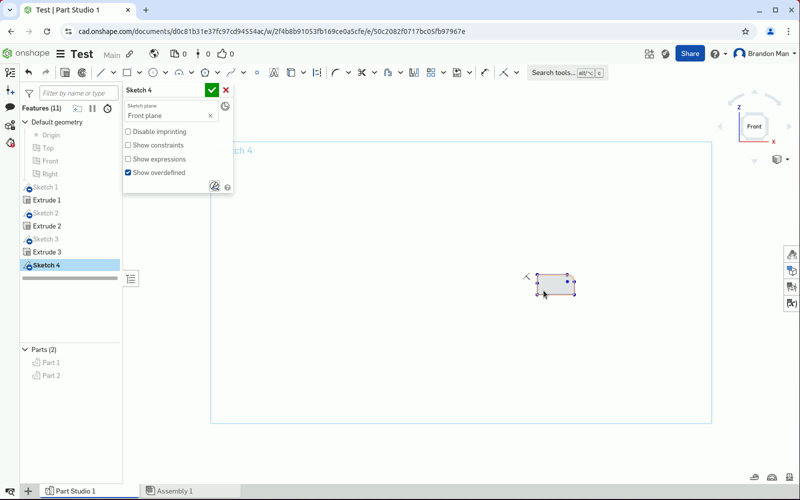
scroll(6)
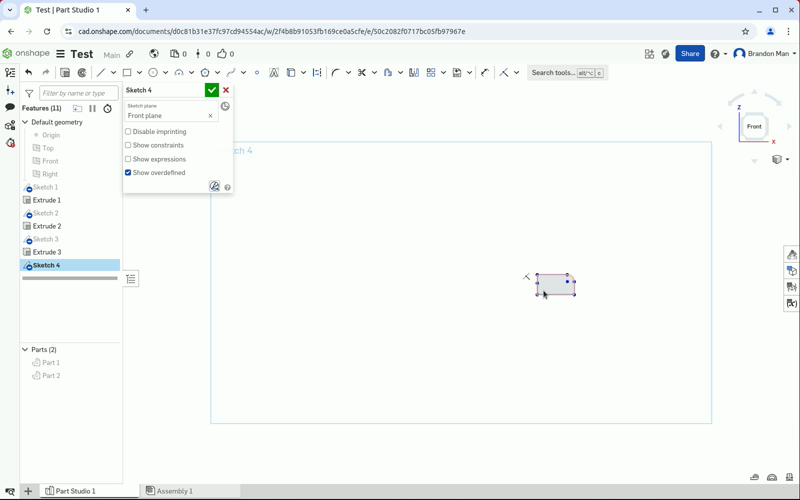
scroll(6)
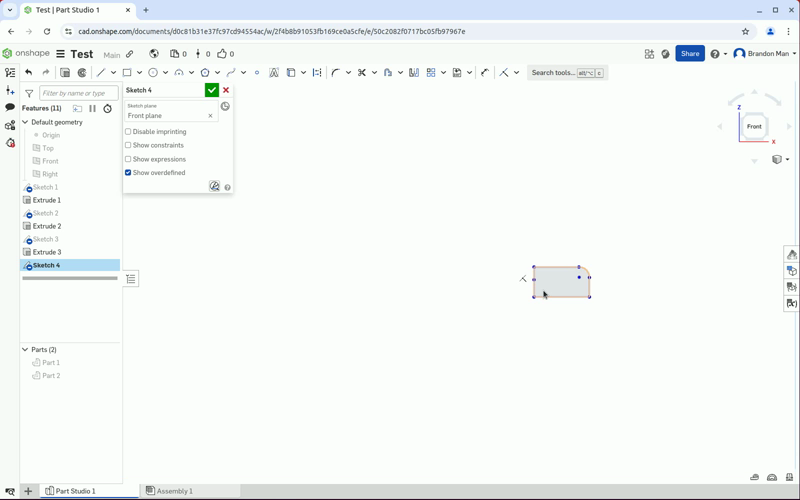
scroll(6)
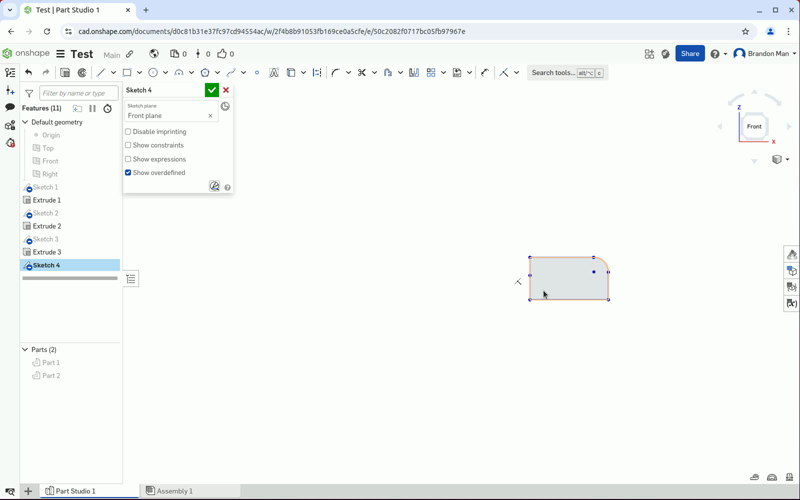
scroll(6)
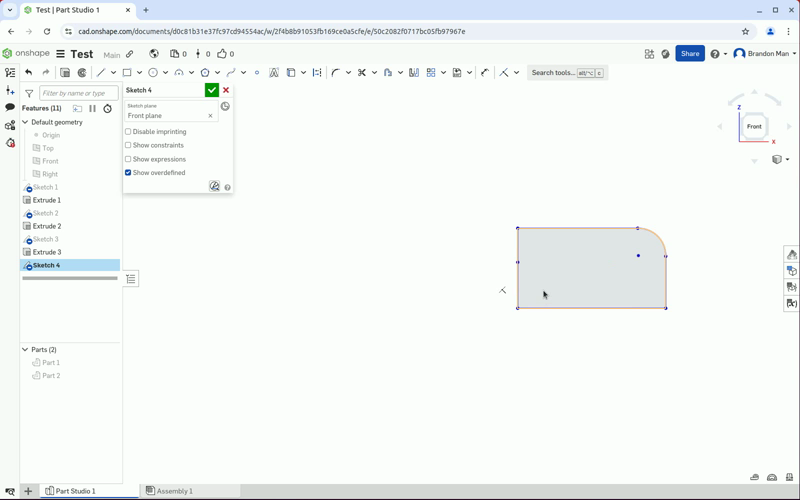
scroll(6)
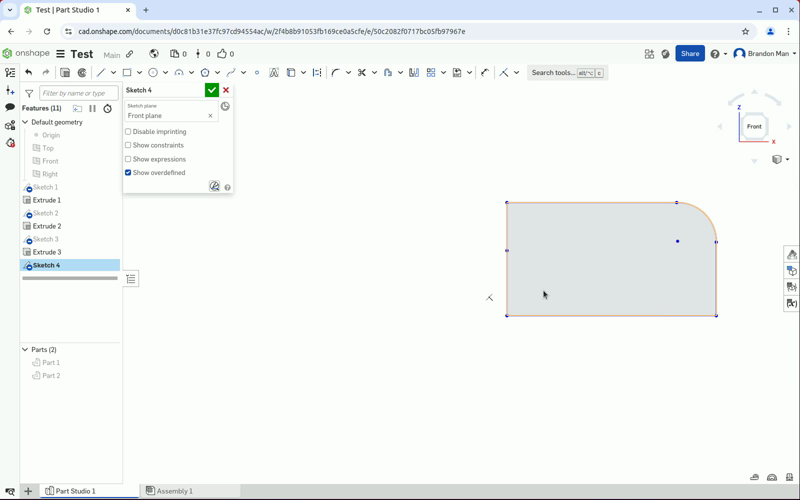
scroll(6)
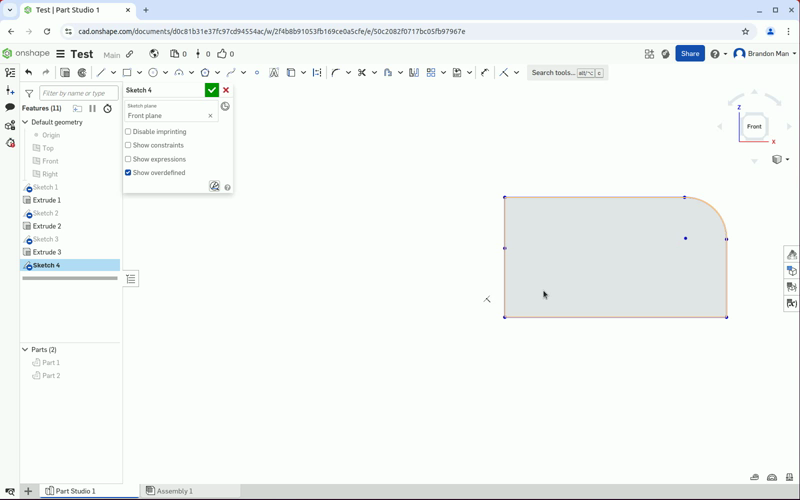
scroll(6)
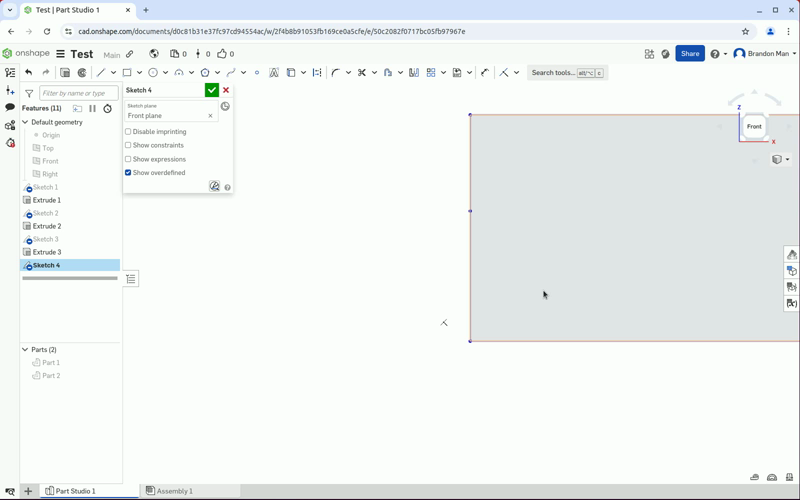
click(543, 290)
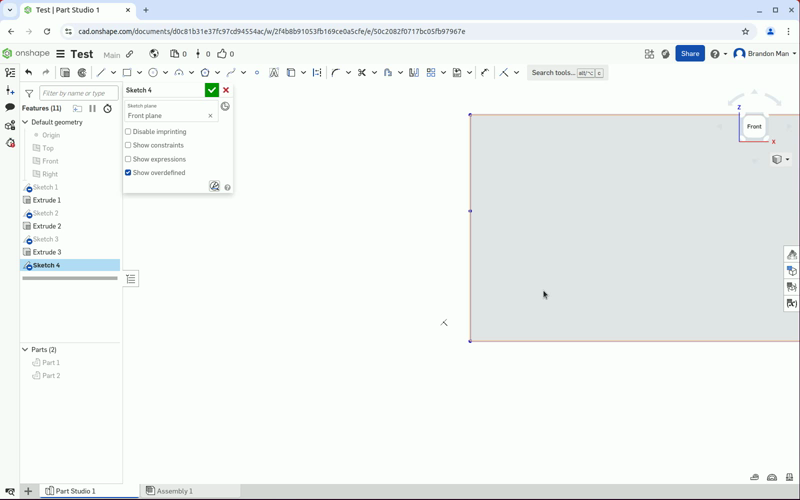
scroll(-6)
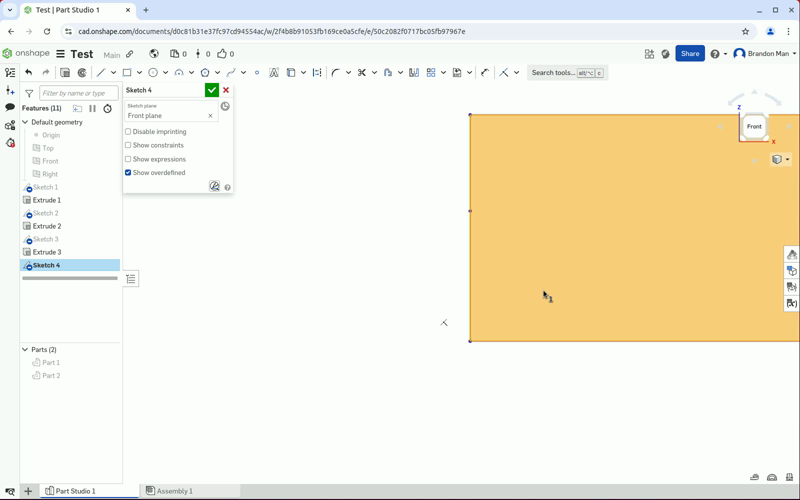
scroll(-6)
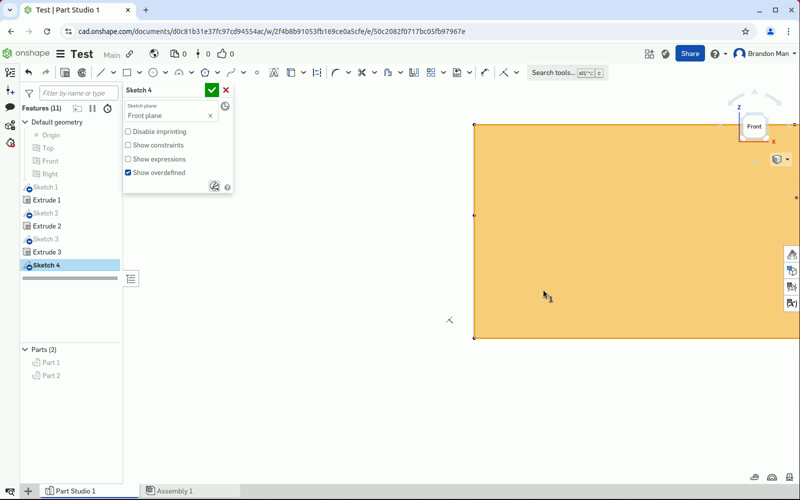
scroll(-6)
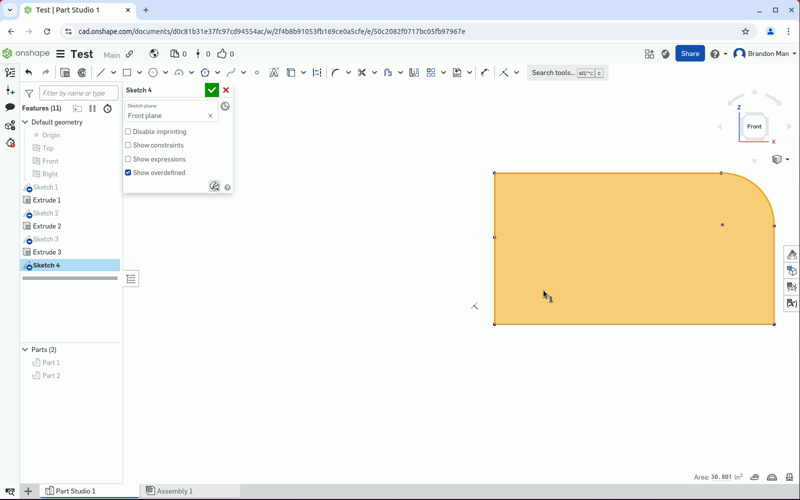
scroll(-6)
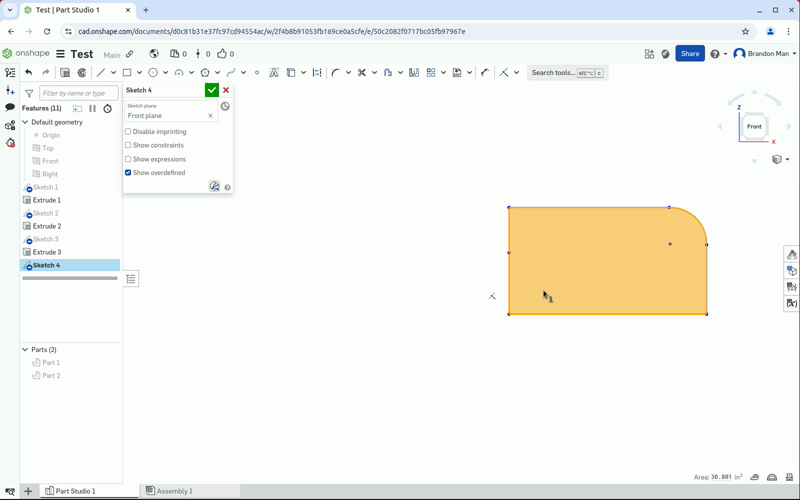
scroll(-6)
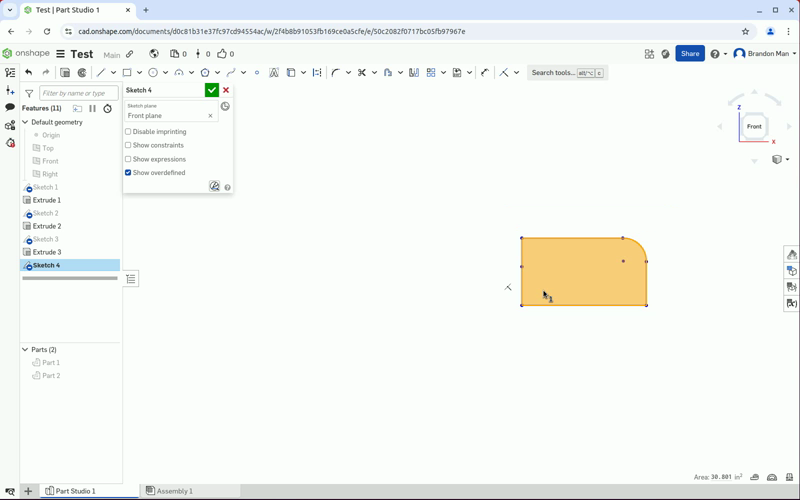
scroll(-6)
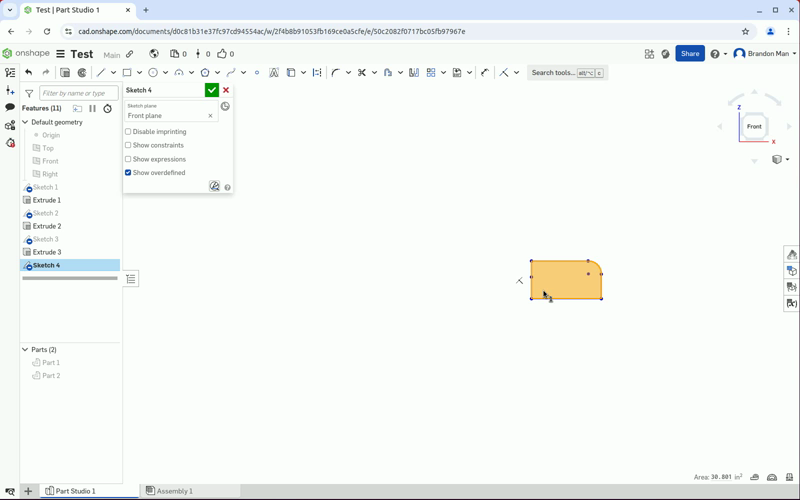
scroll(-6)
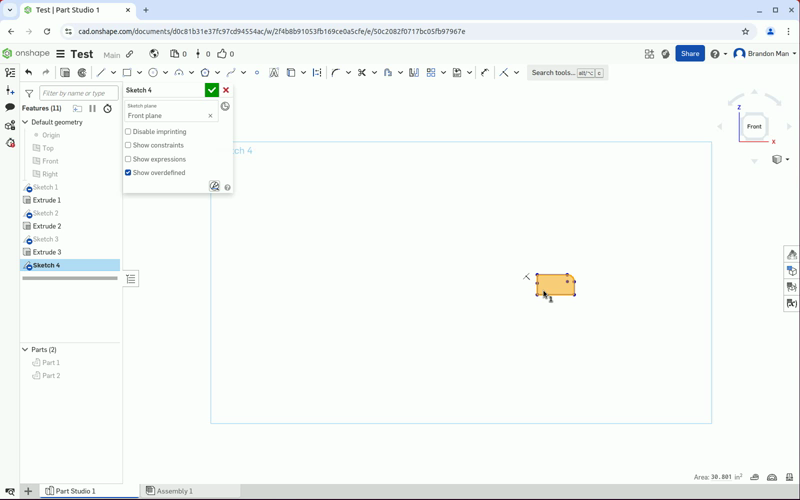
mouse_move(73, 352)
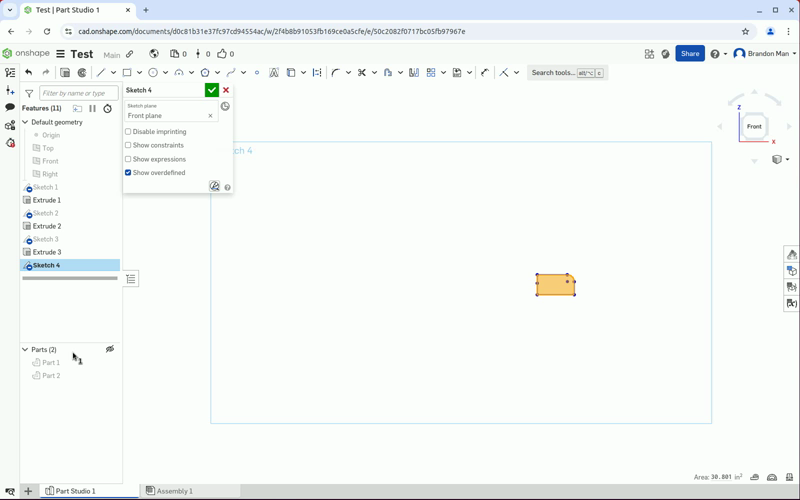
key(shift+y)
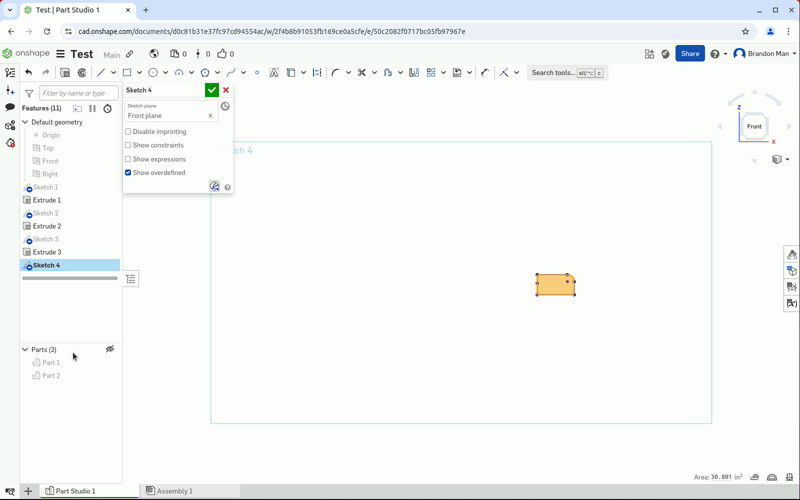
key(shift+e)
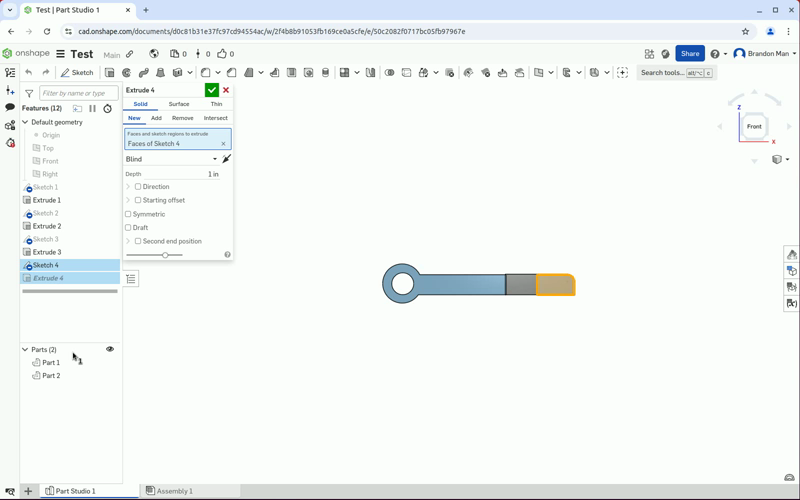
mouse_move(143, 106)
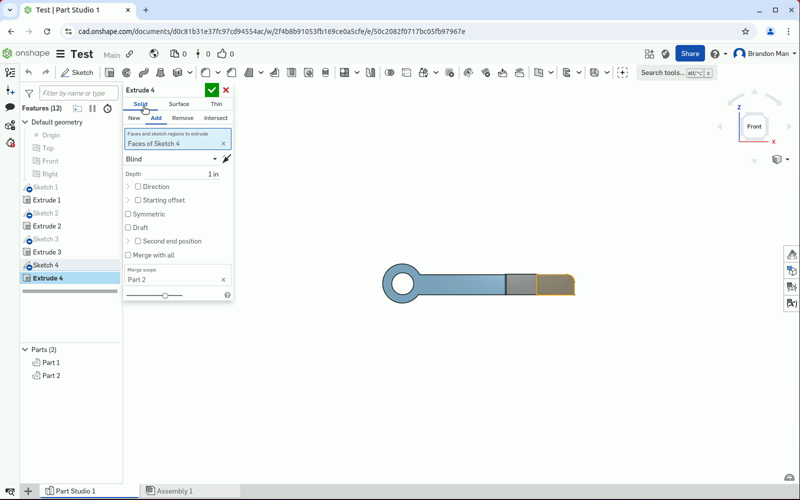
click(143, 106)
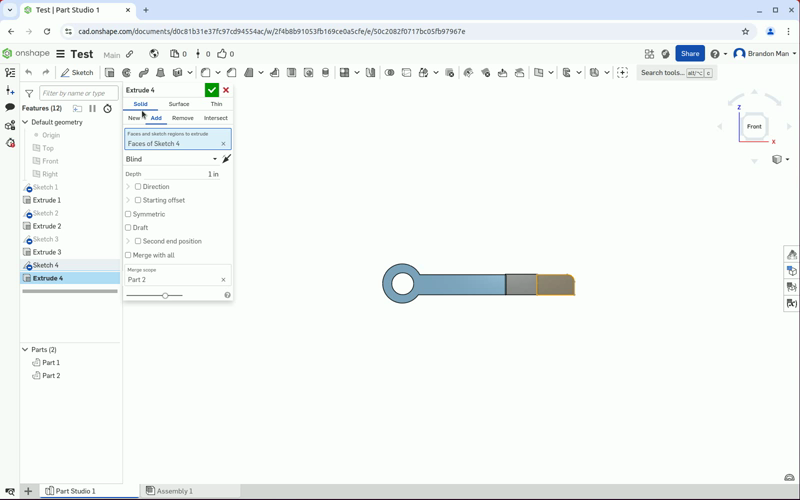
mouse_move(137, 120)
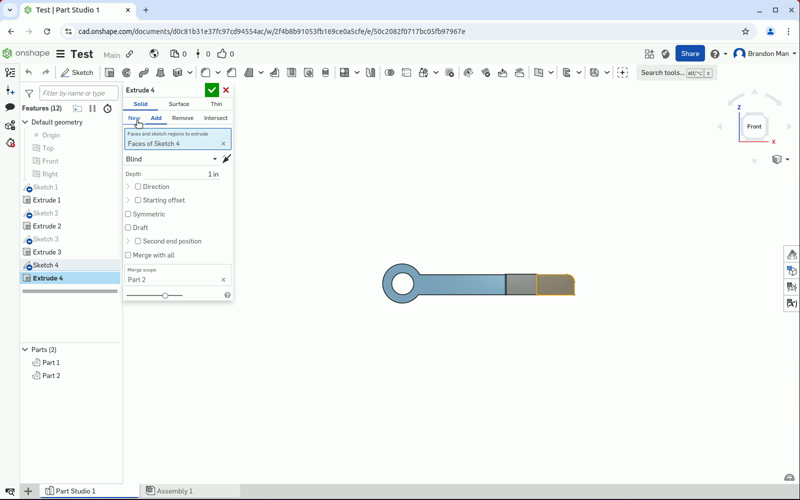
click(137, 120)
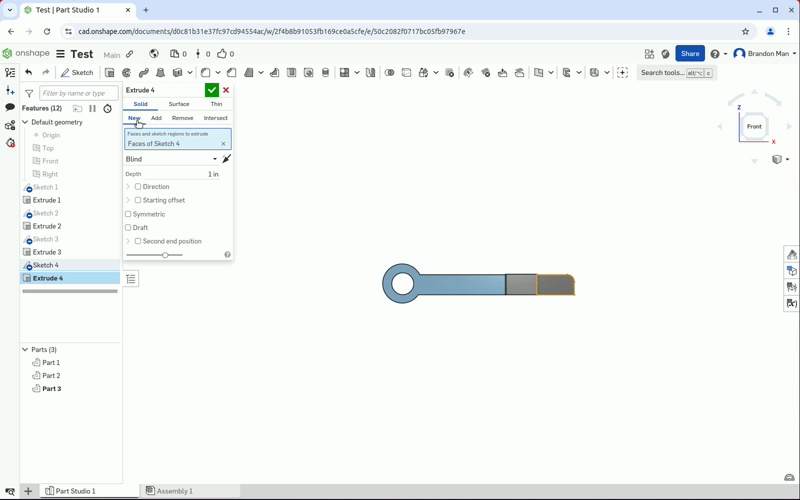
key(tab, 4)
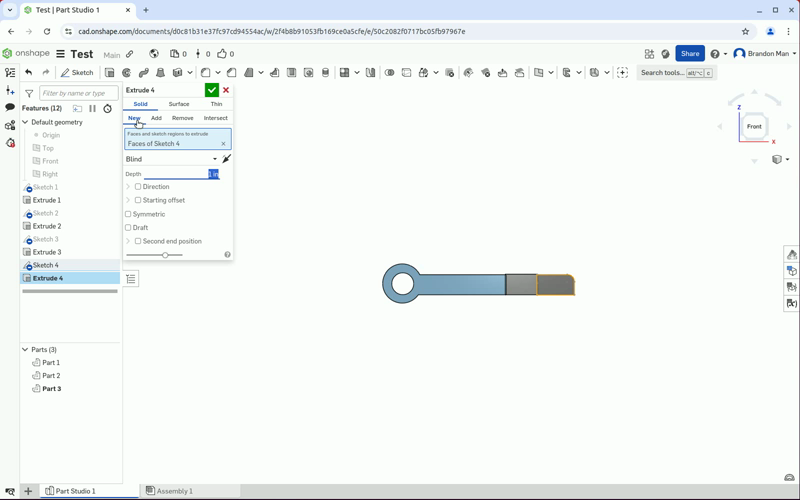
text(-10.832)
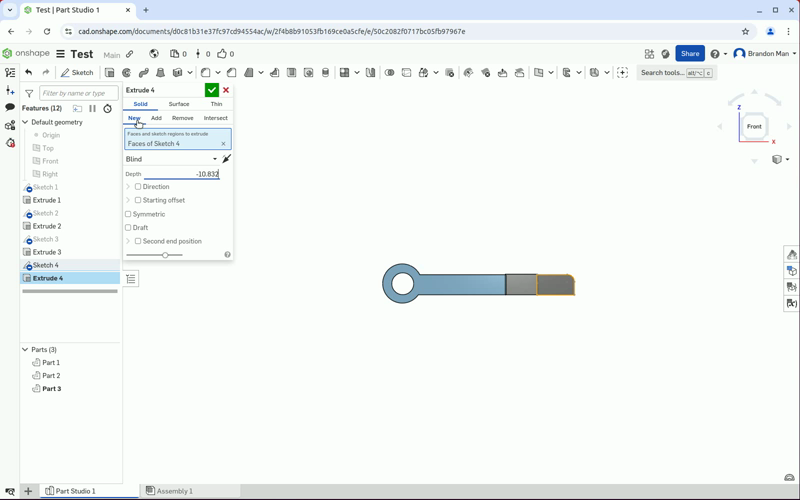
key(enter)
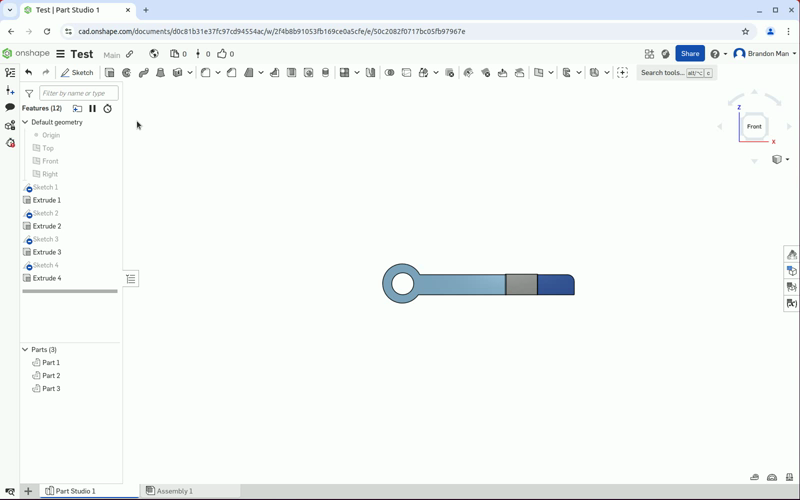
key(shift+h)
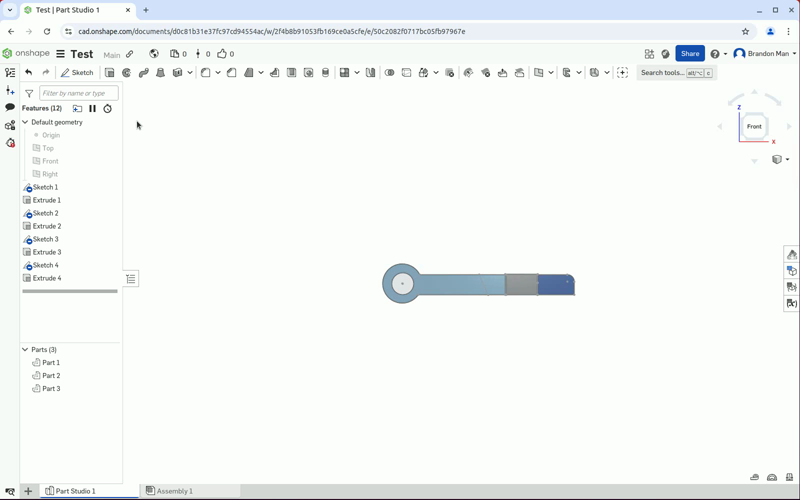
key(shift+h)
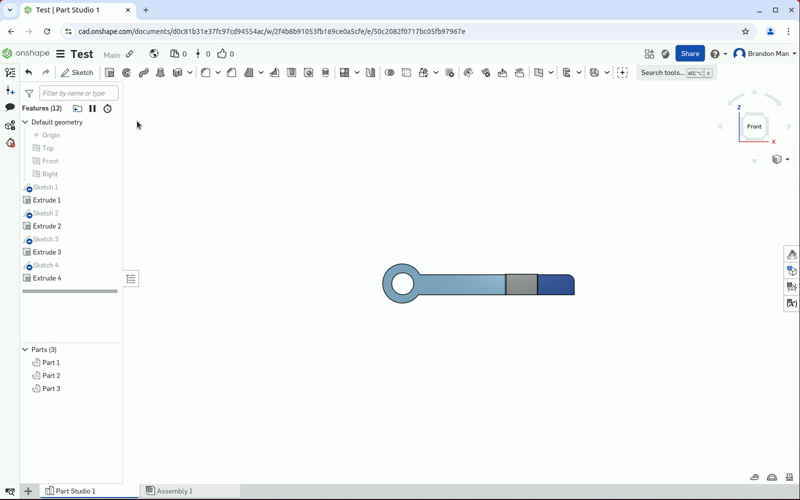
mouse_move(73, 189)
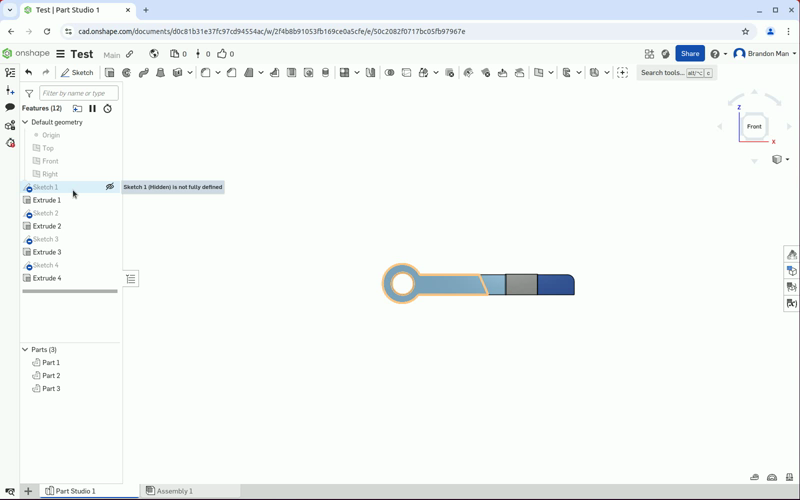
click(73, 189)
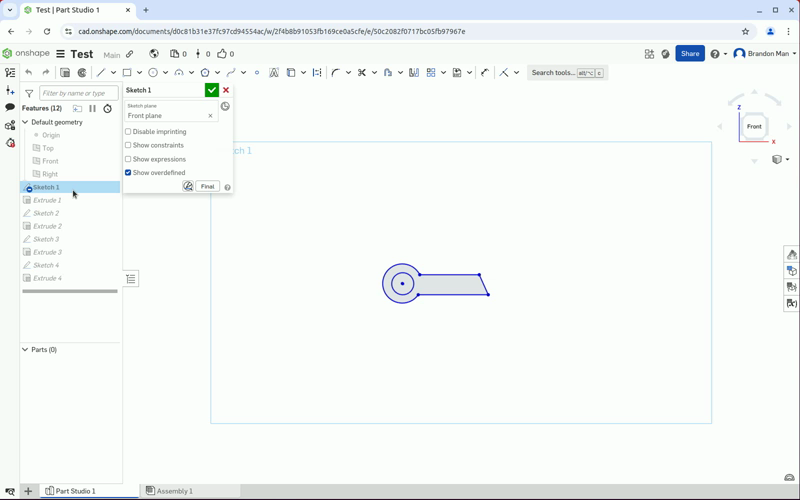
mouse_move(229, 92)
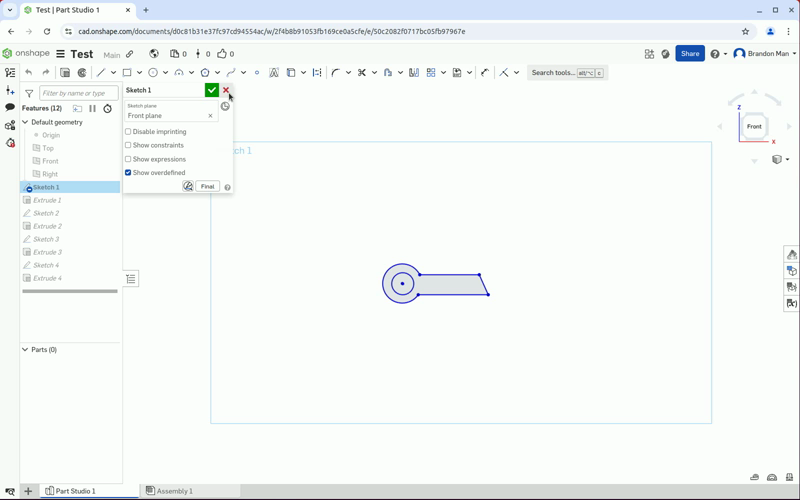
click(229, 92)
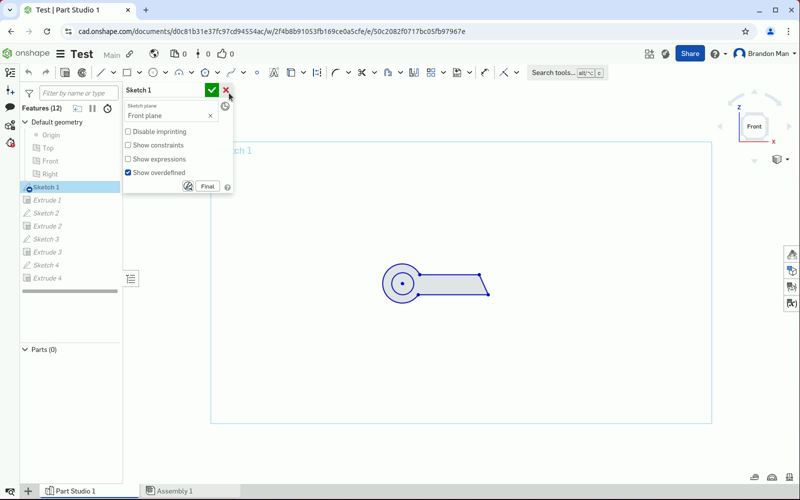
key(shift+s)
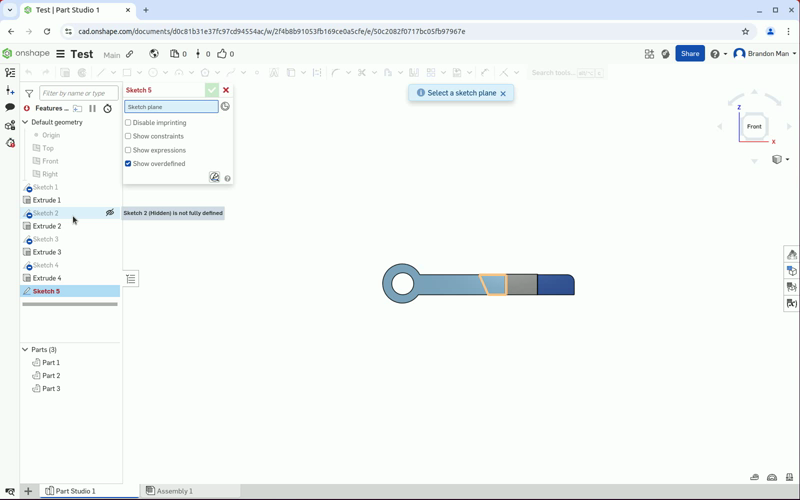
scroll(3)
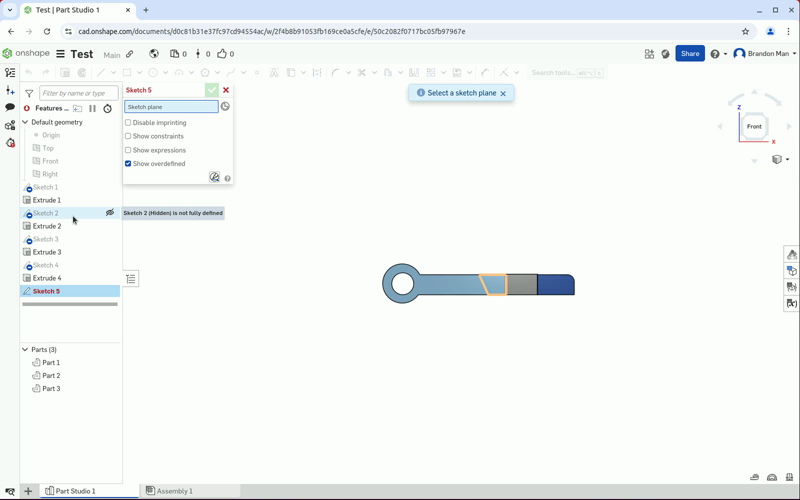
mouse_move(73, 163)
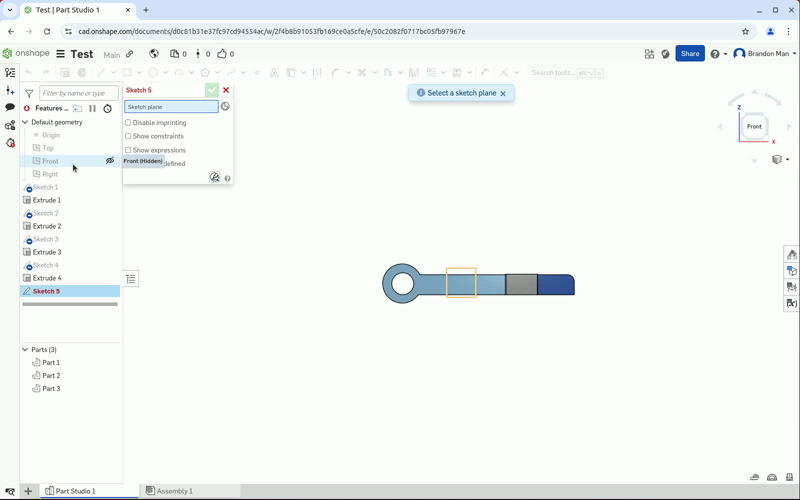
click(73, 163)
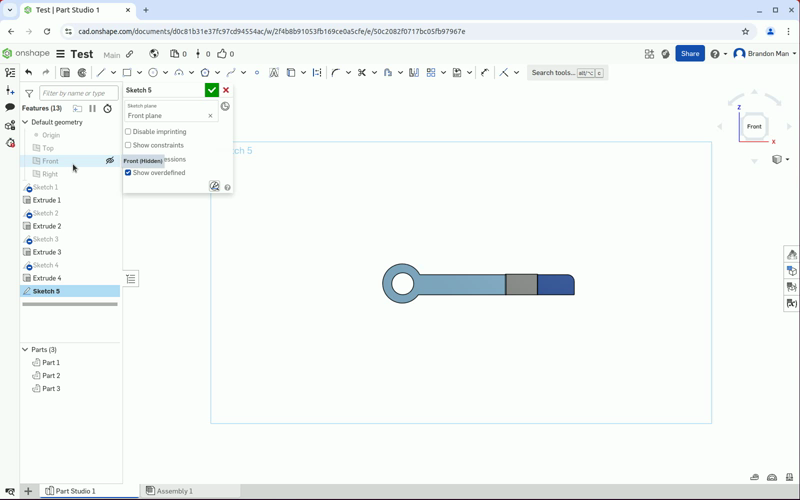
mouse_move(73, 352)
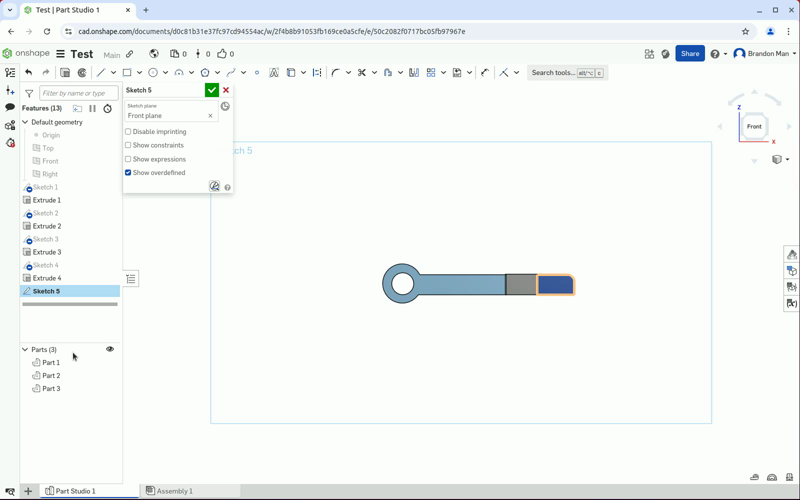
key(y)
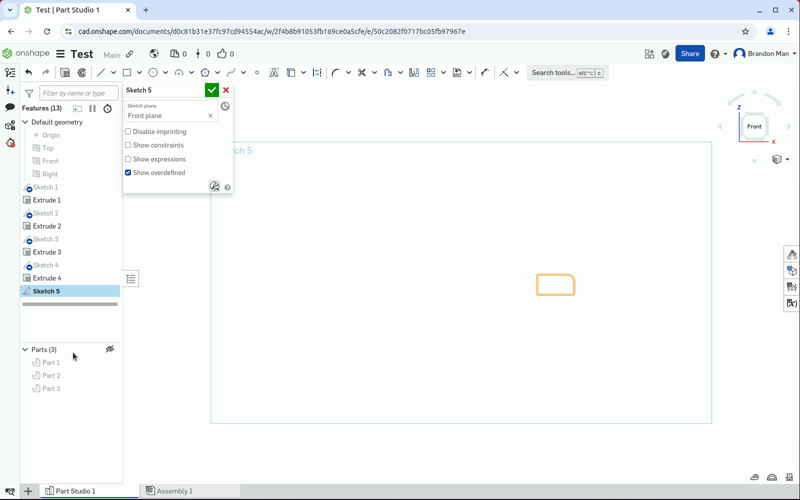
key(l)
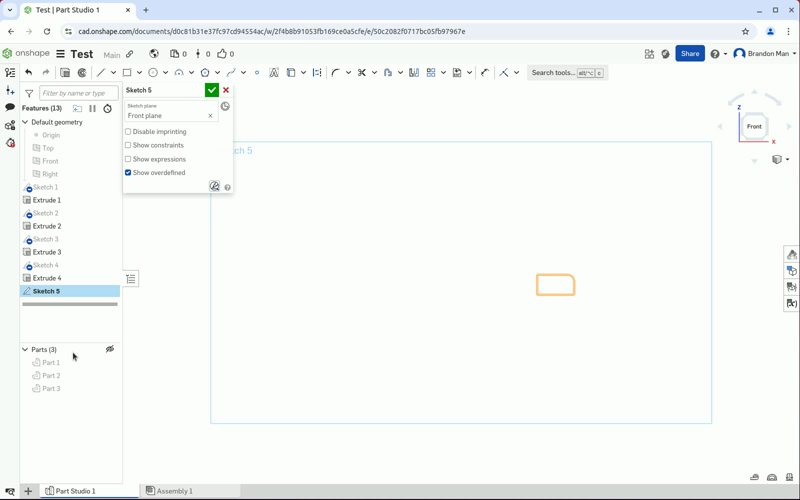
key_down(shift)
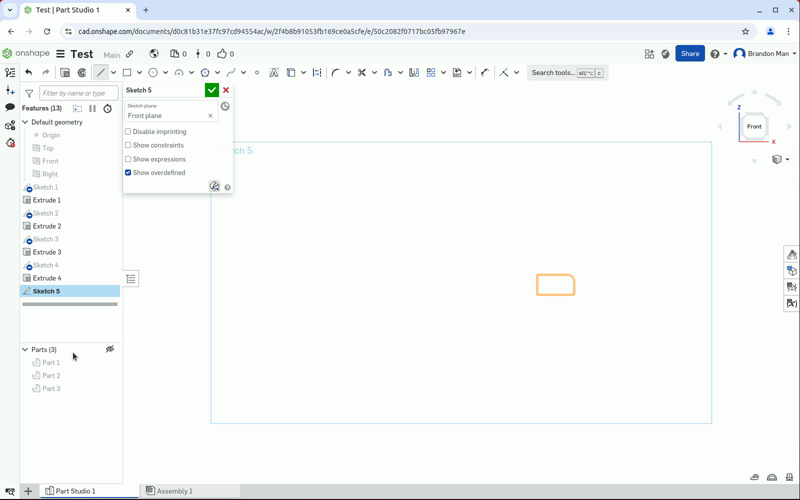
mouse_move(505, 274)
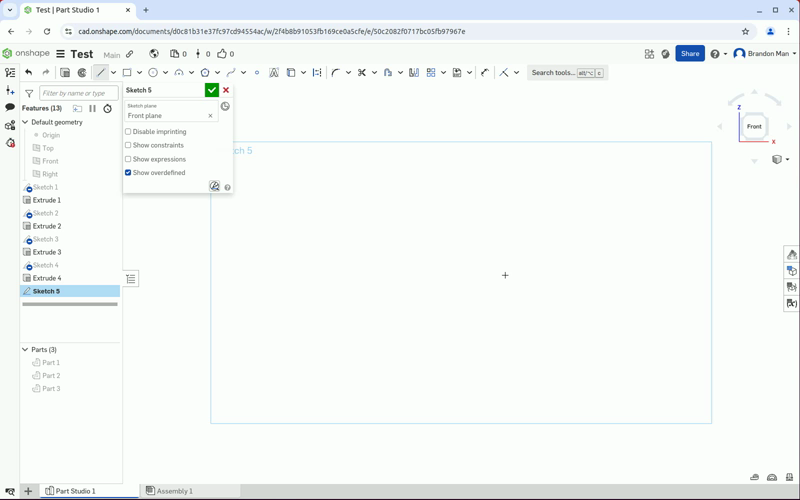
click(505, 274)
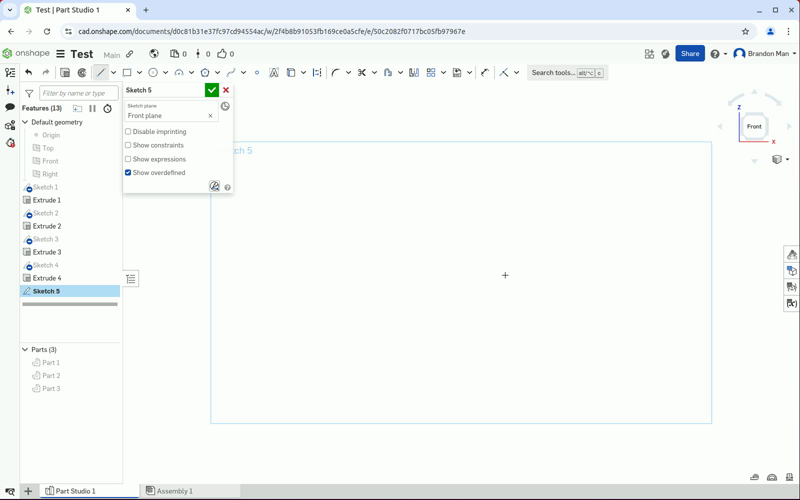
key_up(shift)
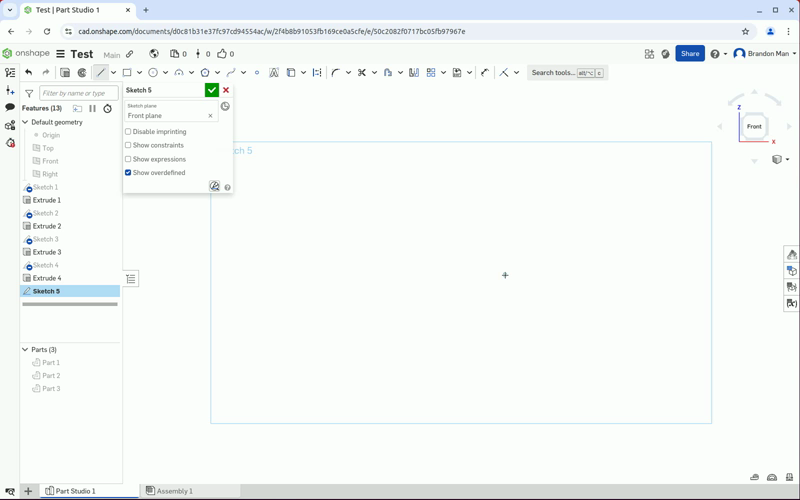
key_down(shift)
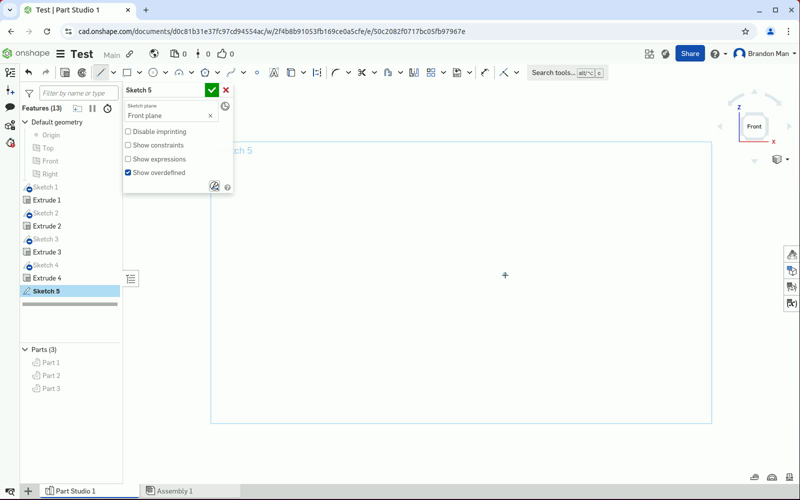
mouse_move(535, 274)
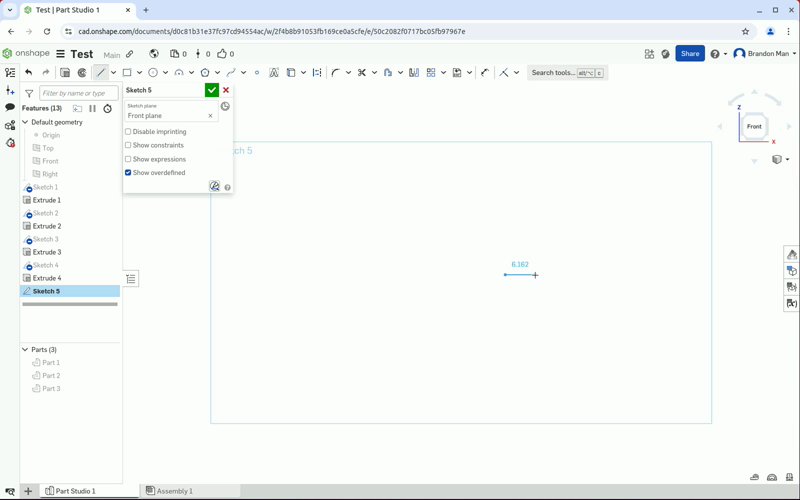
mouse_move(537, 274)
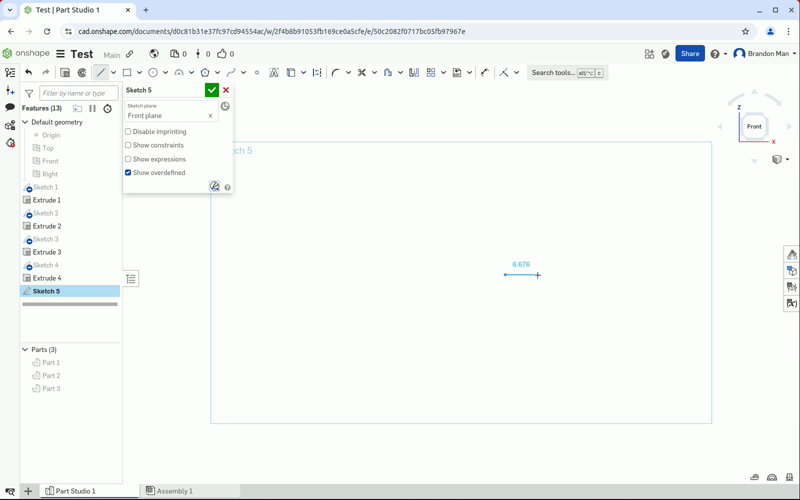
click(537, 274)
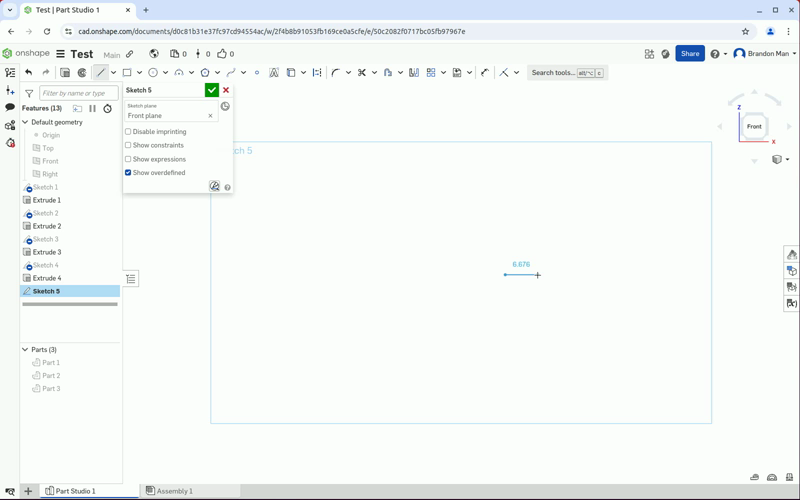
key_up(shift)
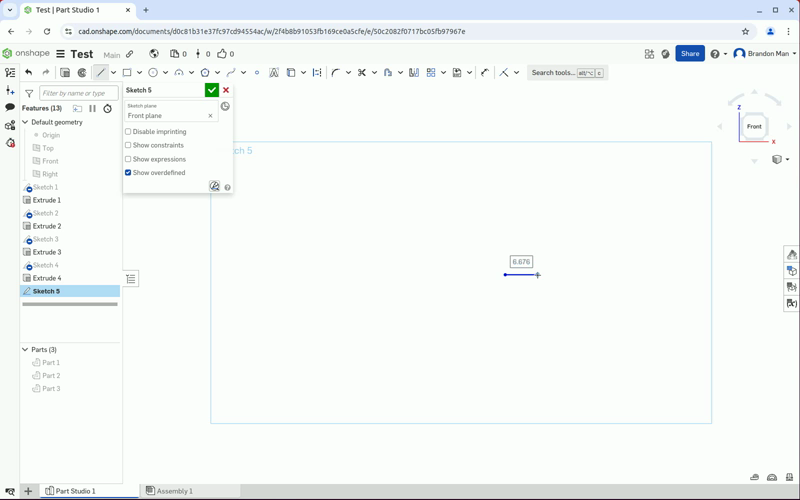
key_down(shift)
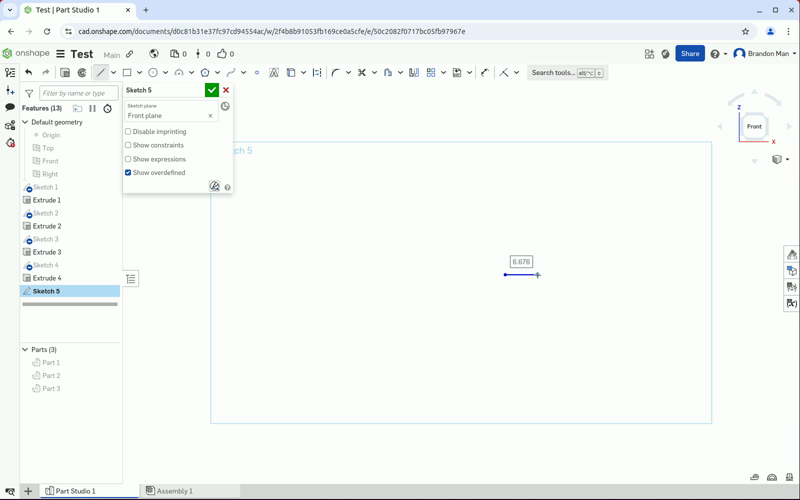
mouse_move(567, 274)
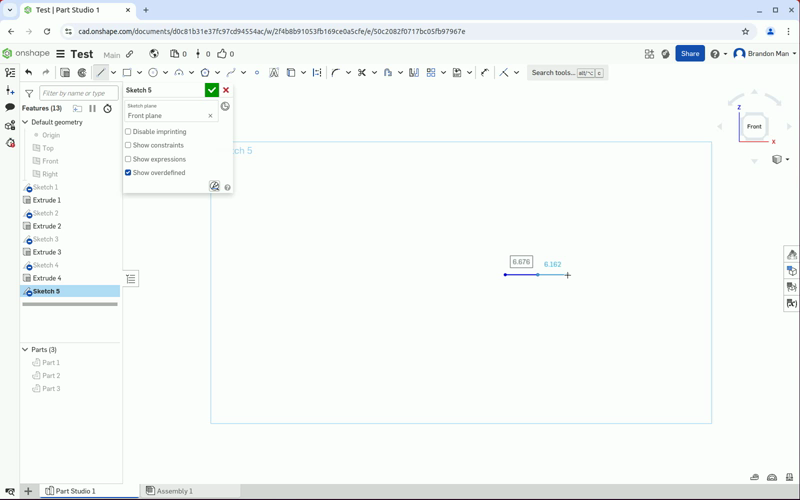
mouse_move(537, 243)
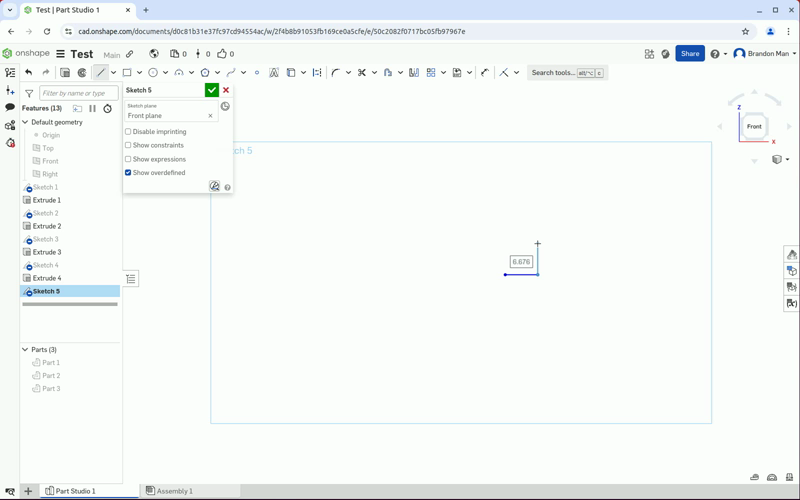
click(537, 243)
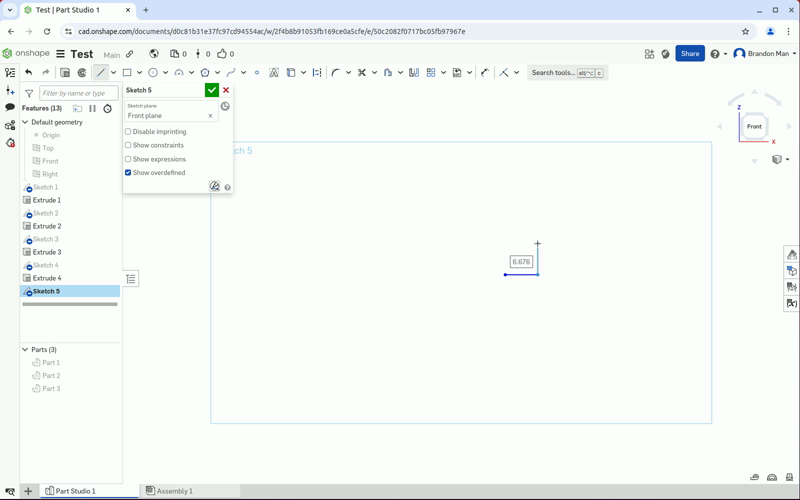
key_up(shift)
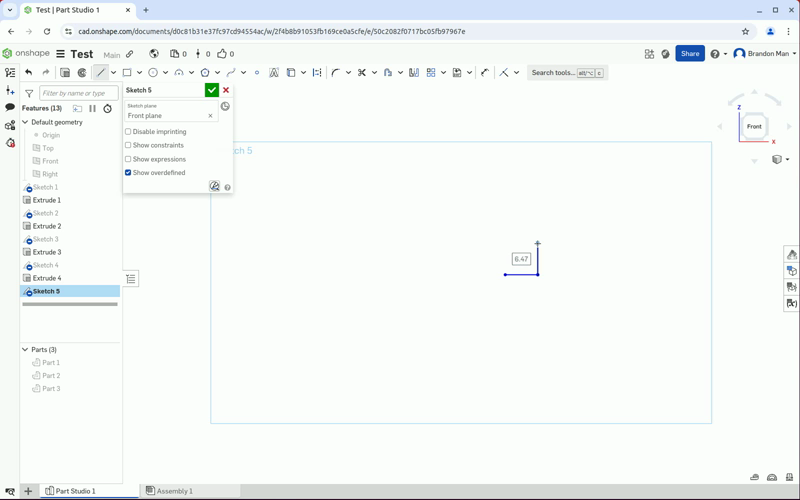
key_down(shift)
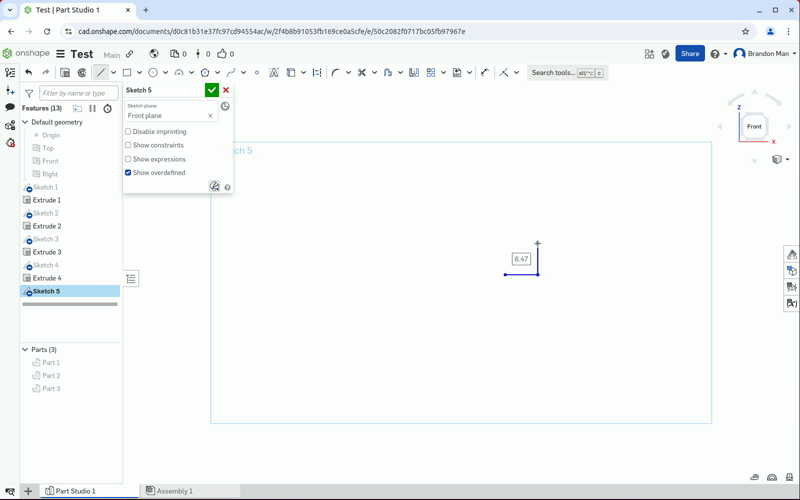
mouse_move(567, 243)
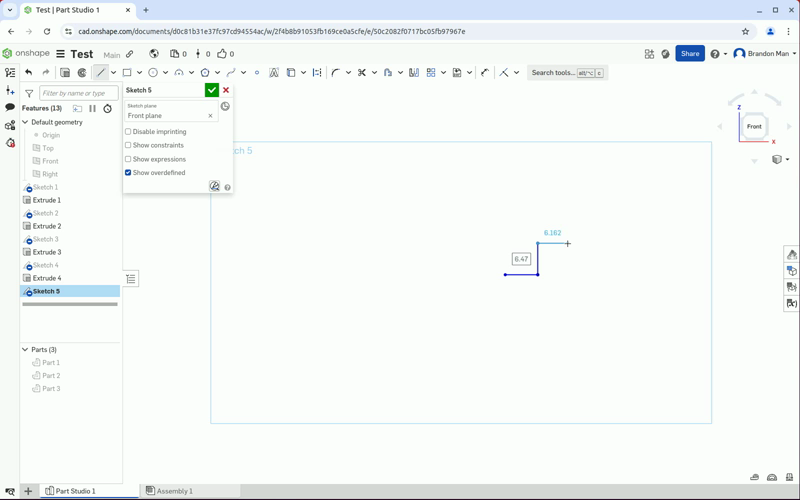
mouse_move(520, 243)
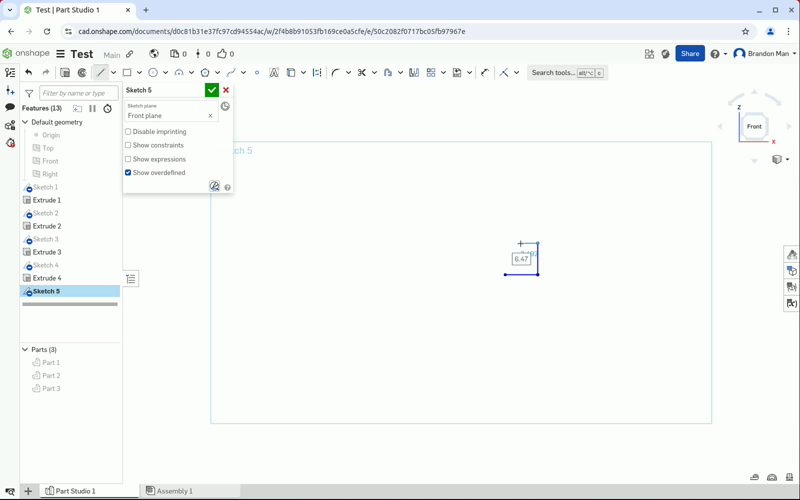
click(520, 243)
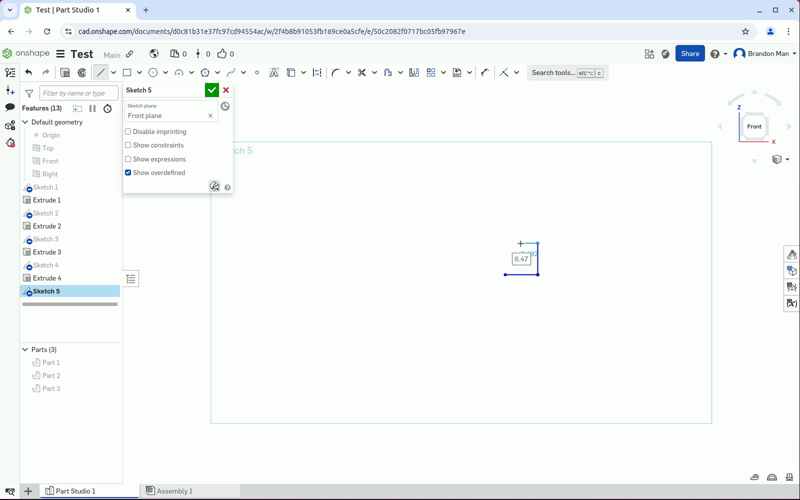
key_up(shift)
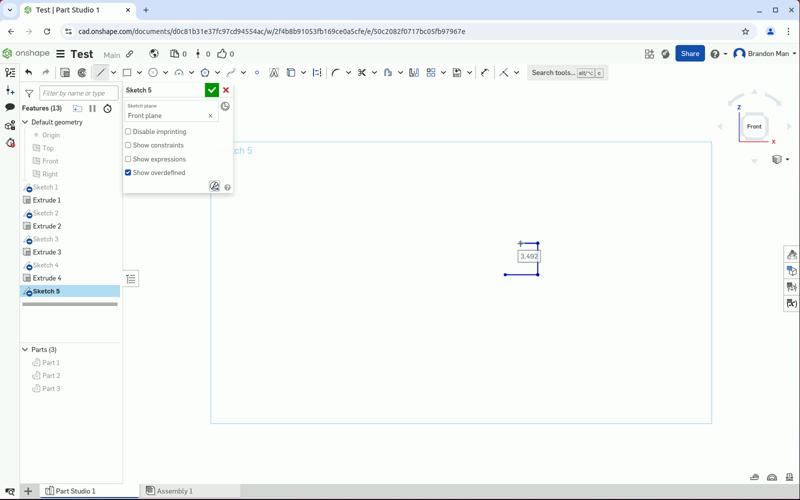
key(esc)
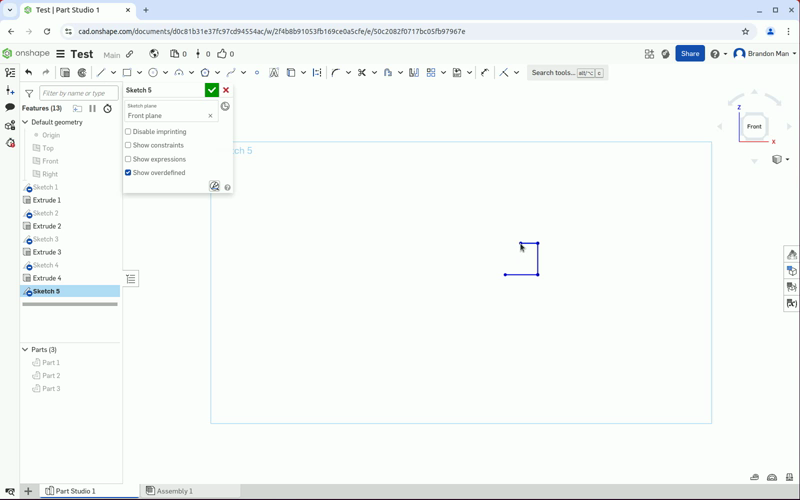
key(a)
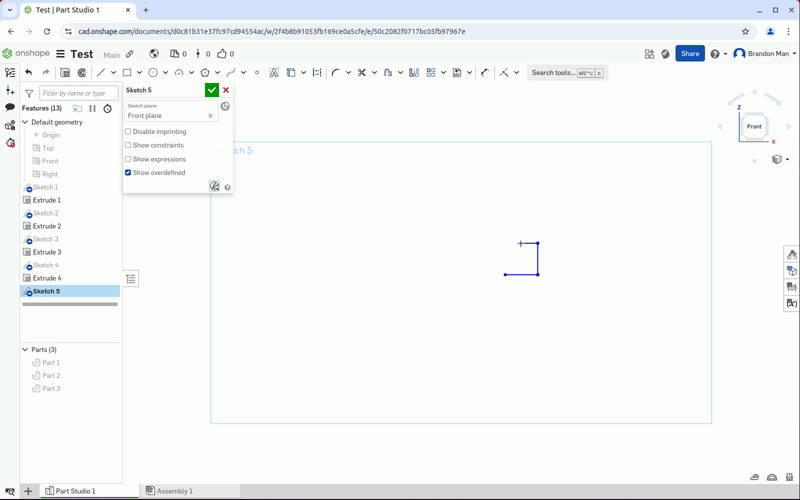
mouse_move(520, 243)
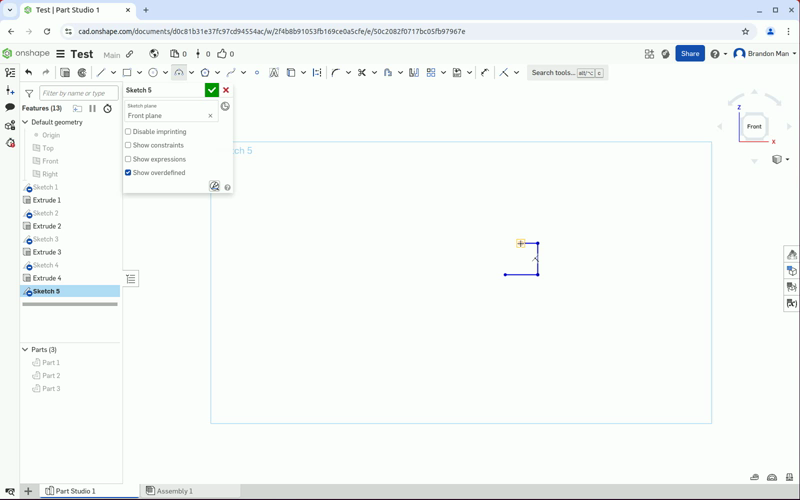
click(520, 243)
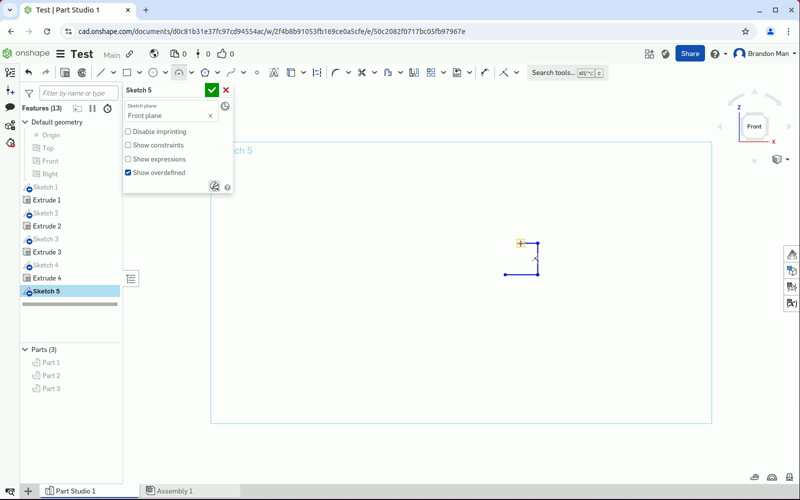
mouse_move(505, 274)
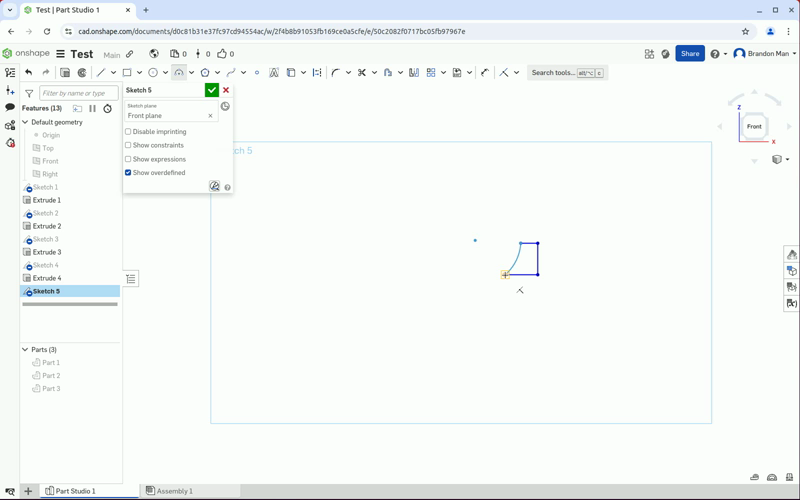
click(505, 274)
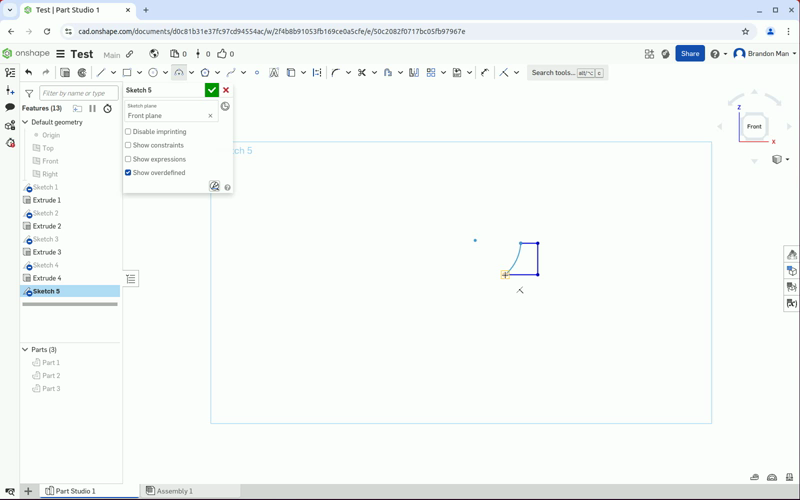
key_down(shift)
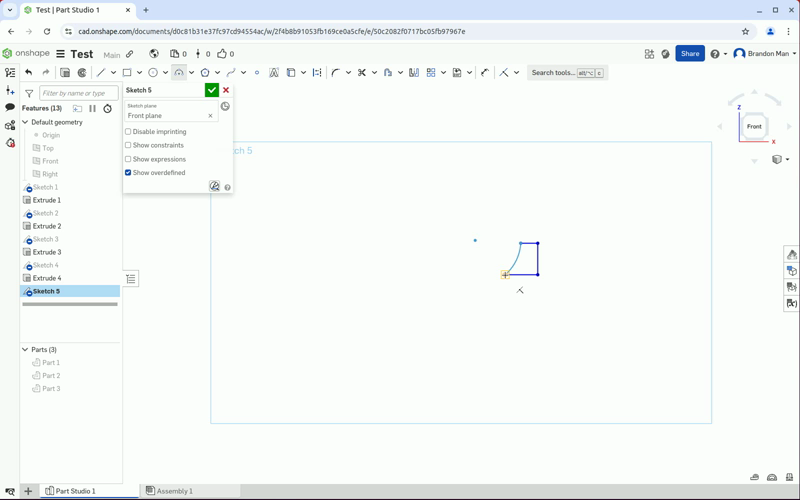
mouse_move(516, 260)
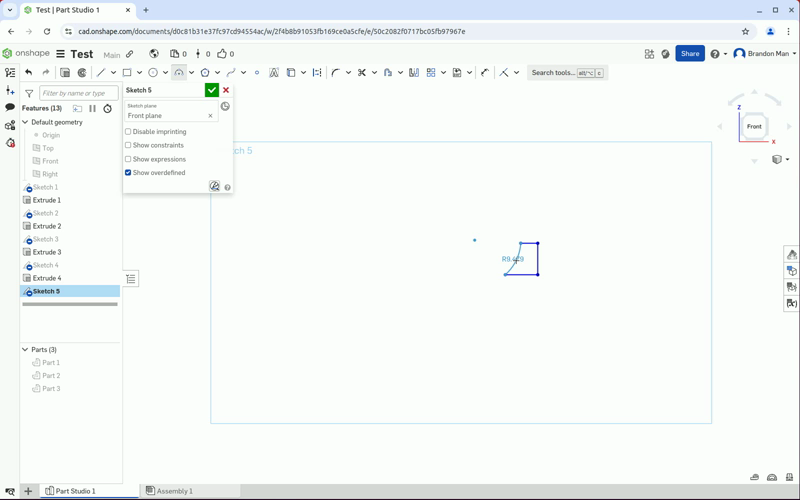
click(516, 260)
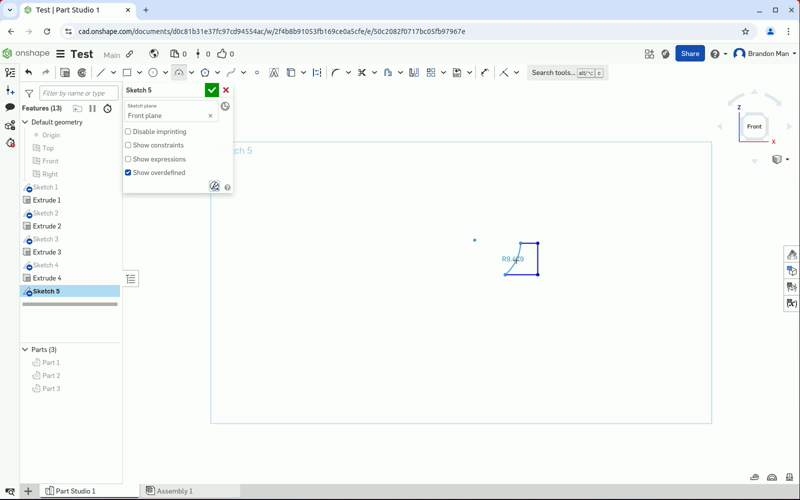
key_up(shift)
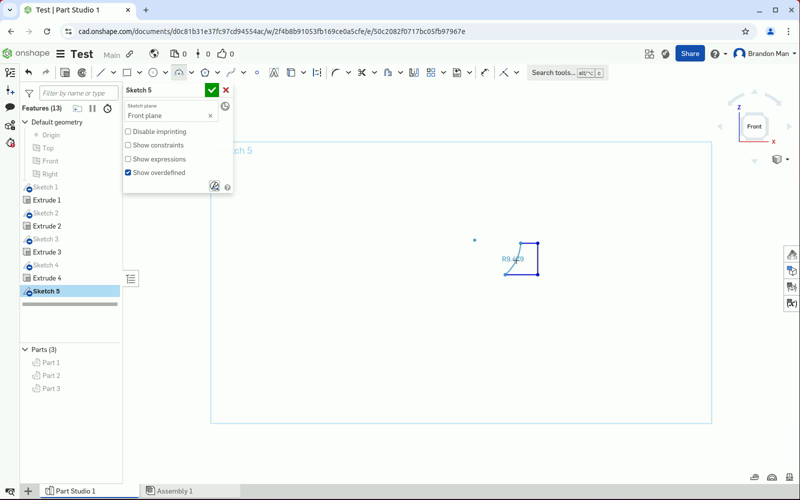
key(esc)
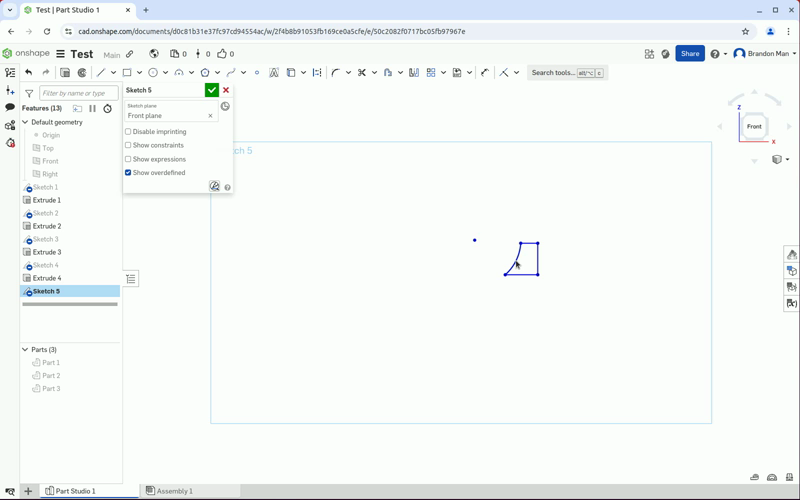
mouse_move(527, 267)
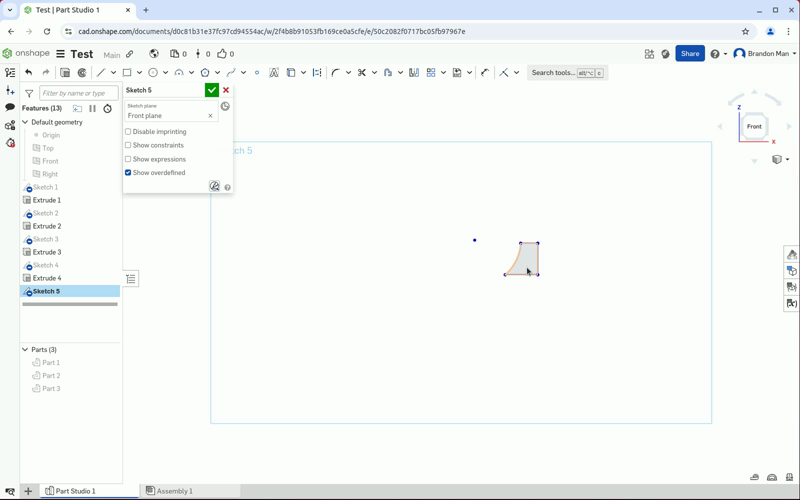
scroll(6)
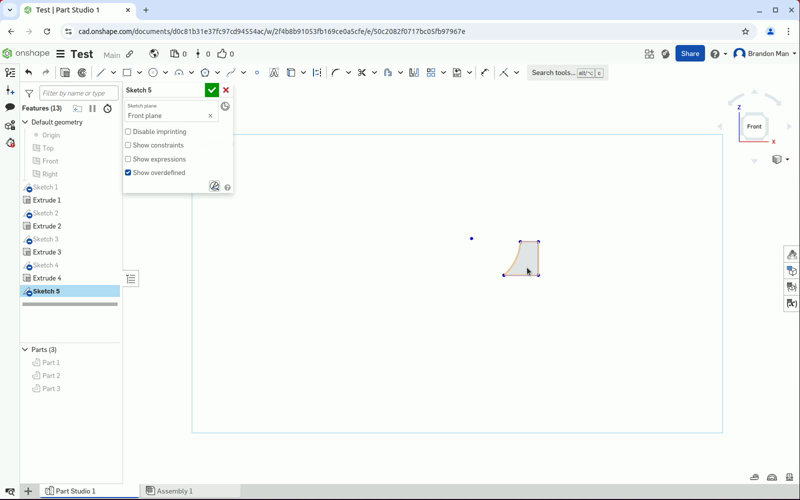
scroll(6)
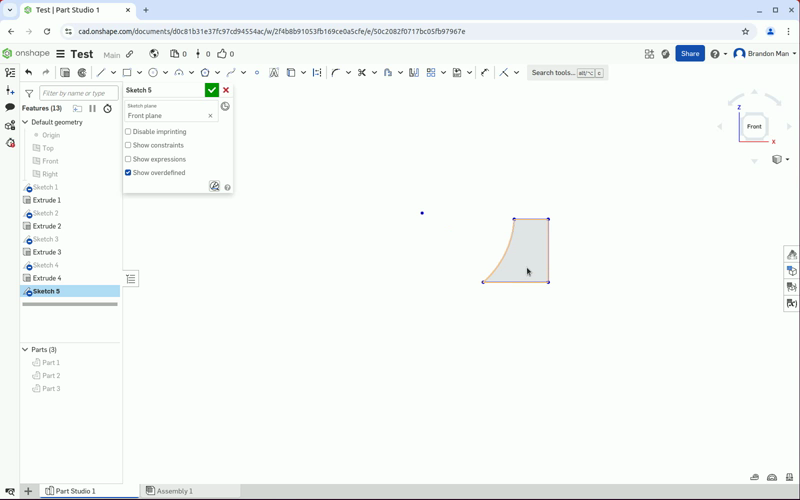
scroll(6)
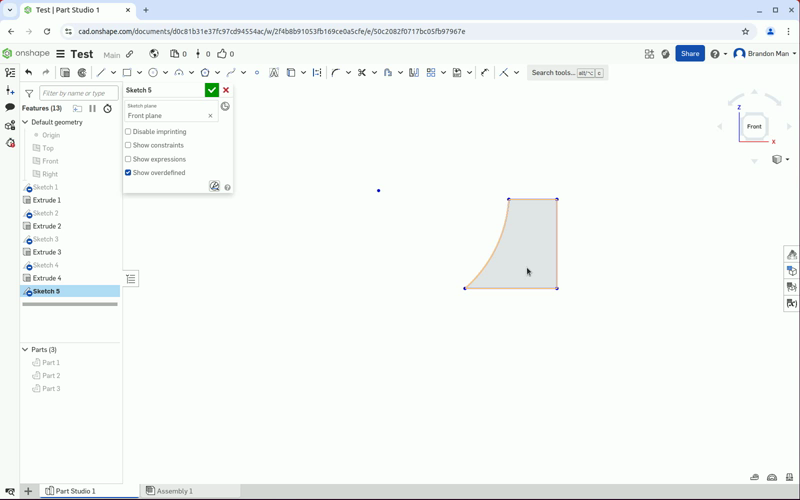
scroll(6)
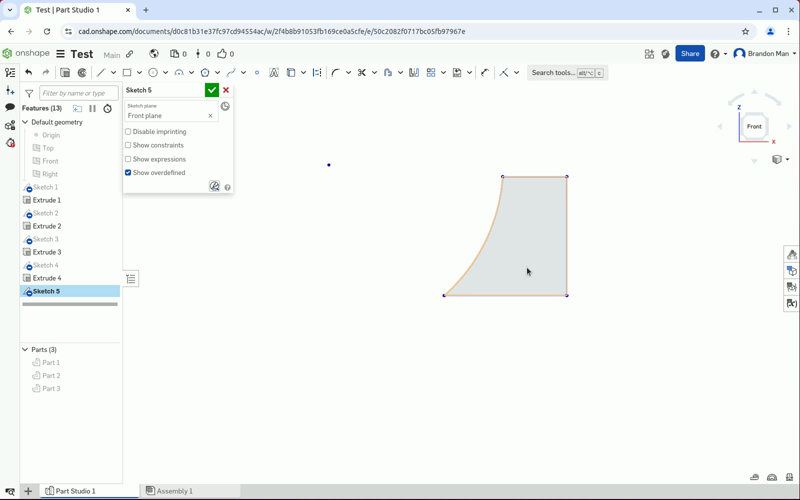
scroll(6)
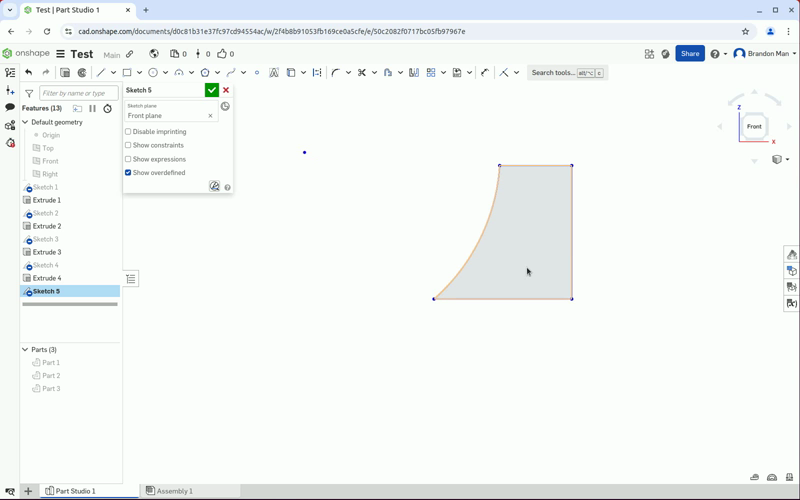
scroll(6)
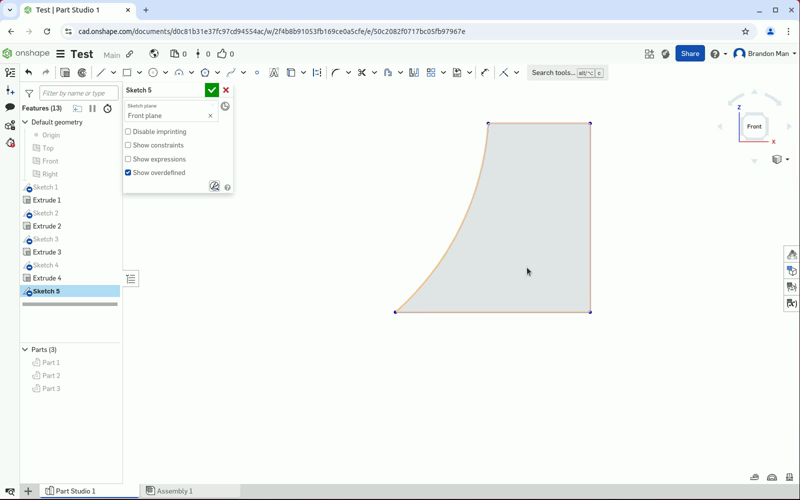
scroll(6)
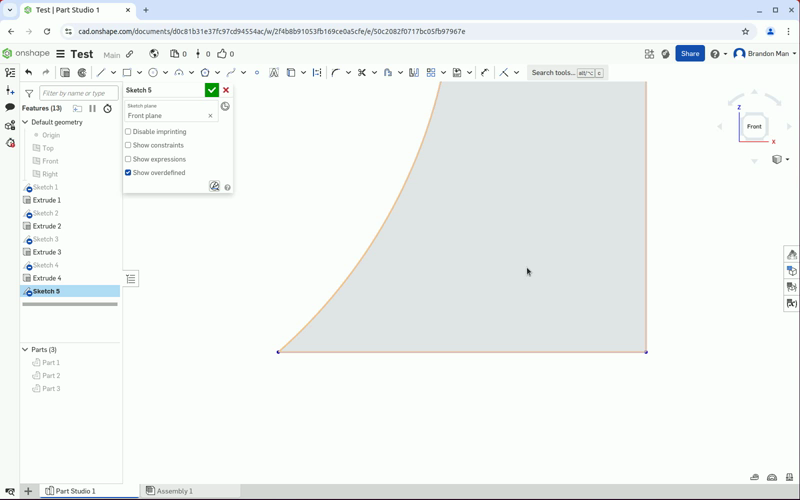
click(527, 267)
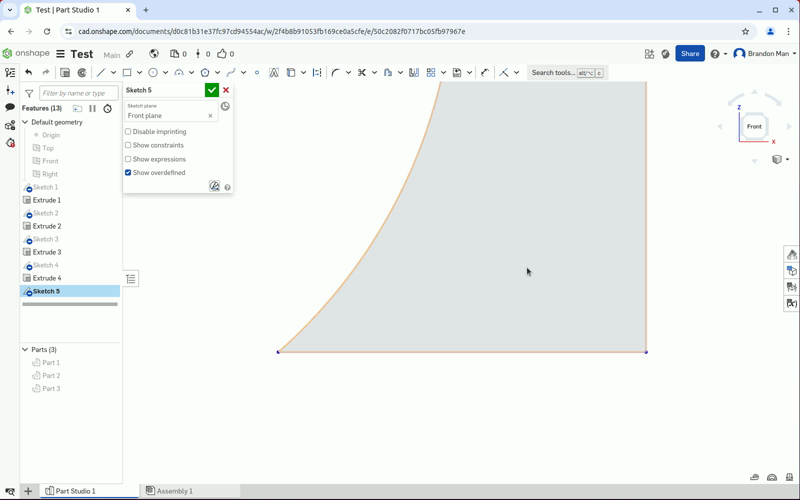
scroll(-6)
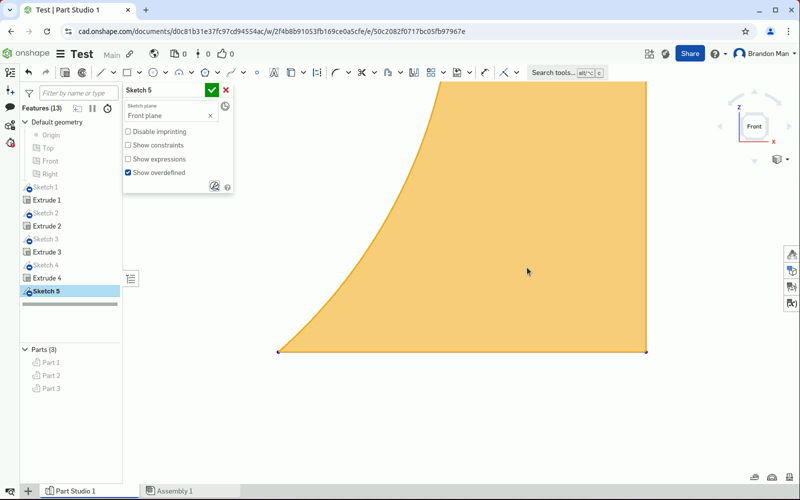
scroll(-6)
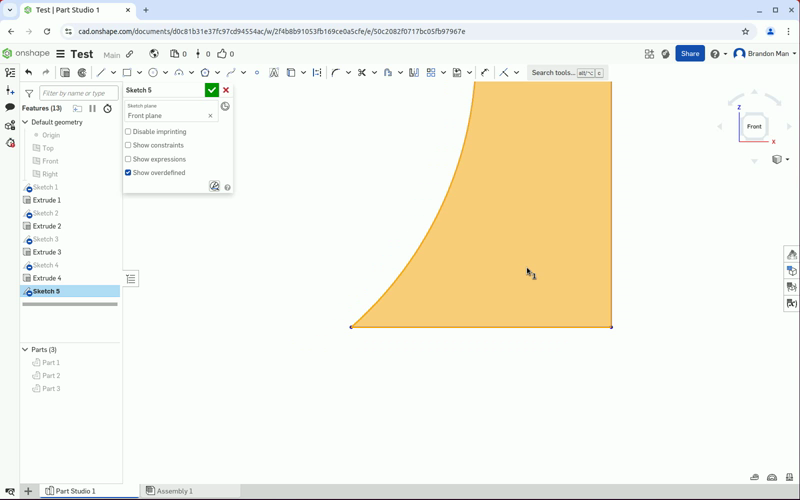
scroll(-6)
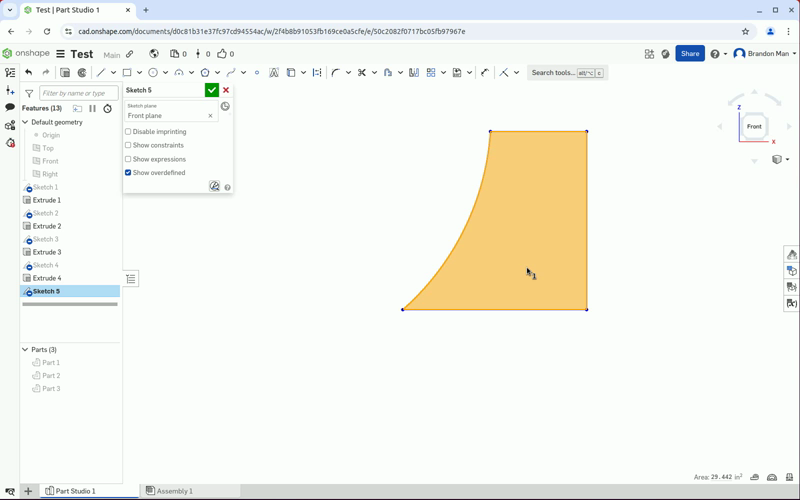
scroll(-6)
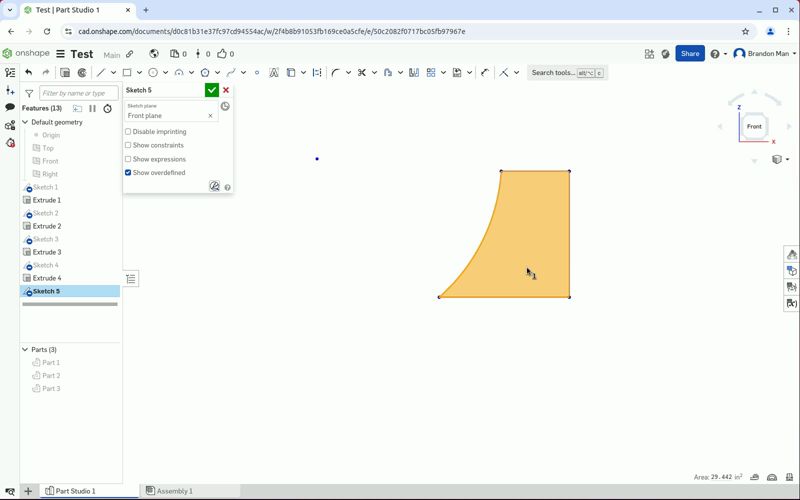
scroll(-6)
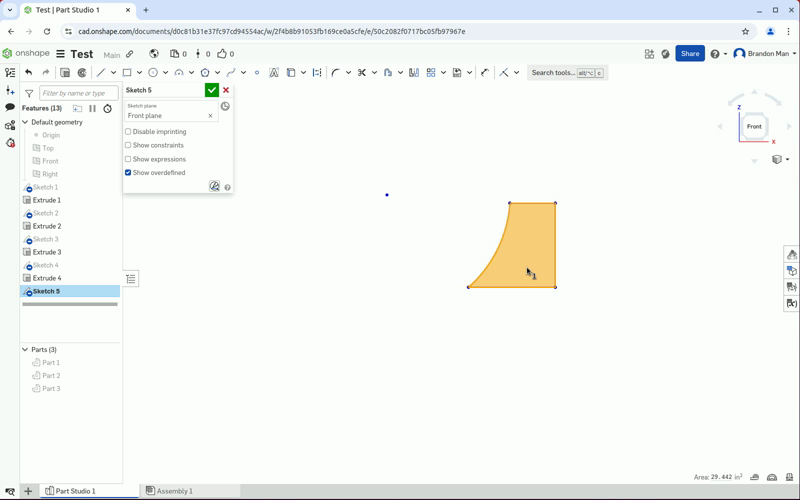
scroll(-6)
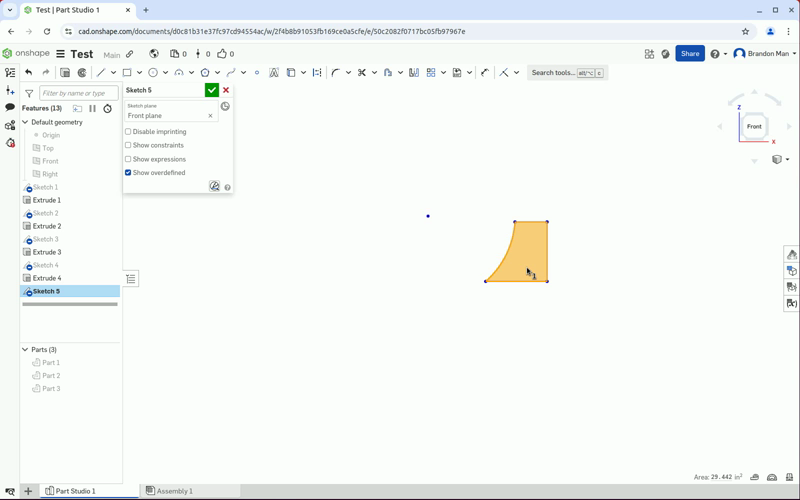
scroll(-6)
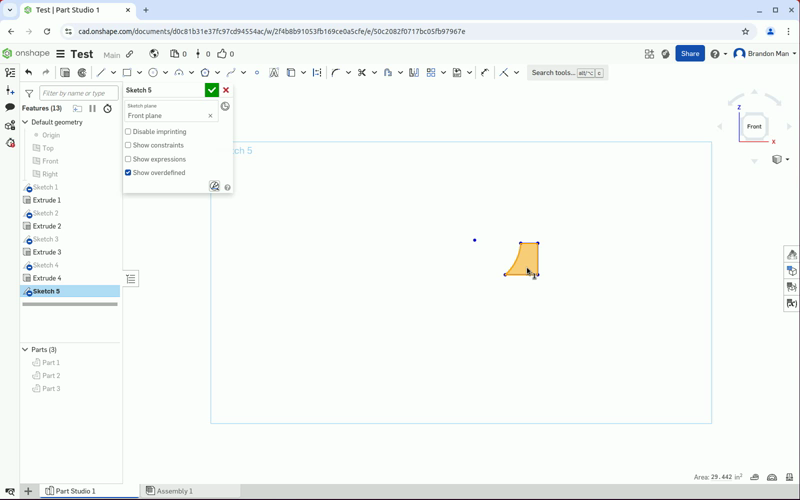
mouse_move(73, 352)
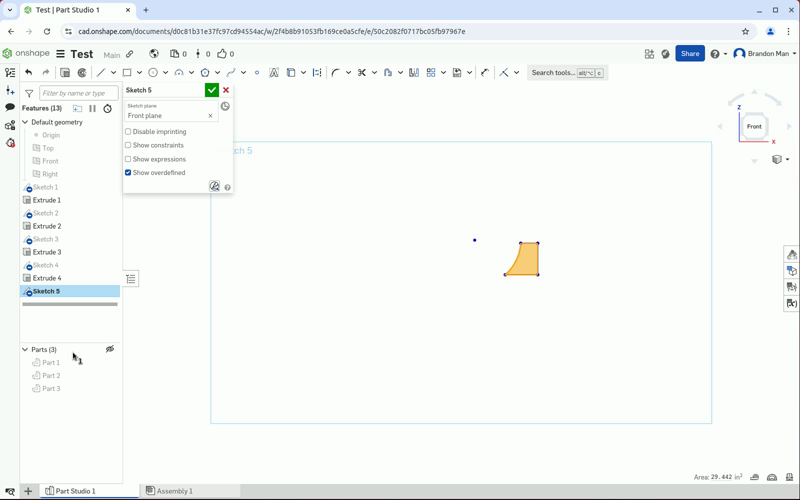
key(shift+y)
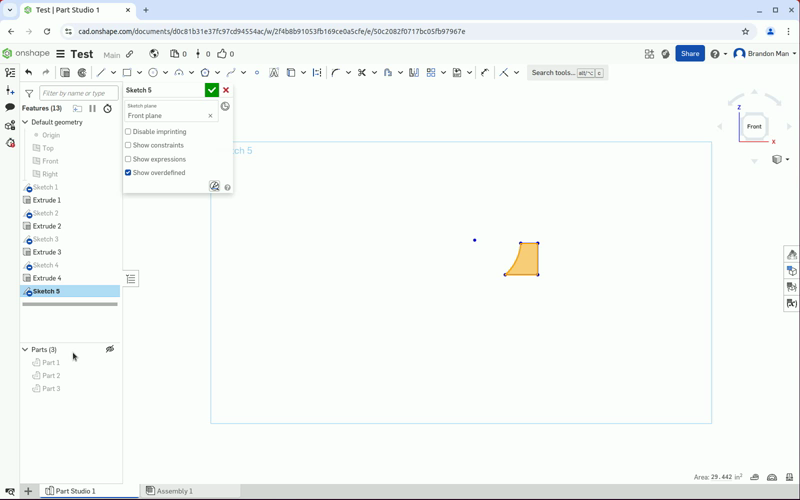
key(shift+e)
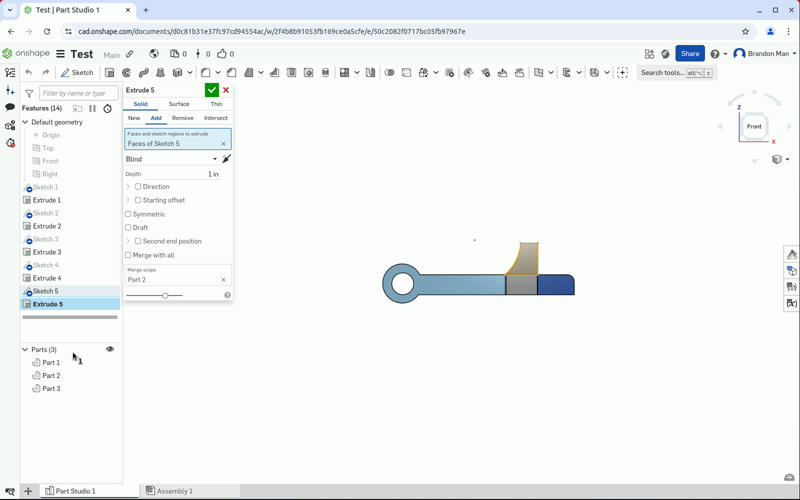
mouse_move(143, 106)
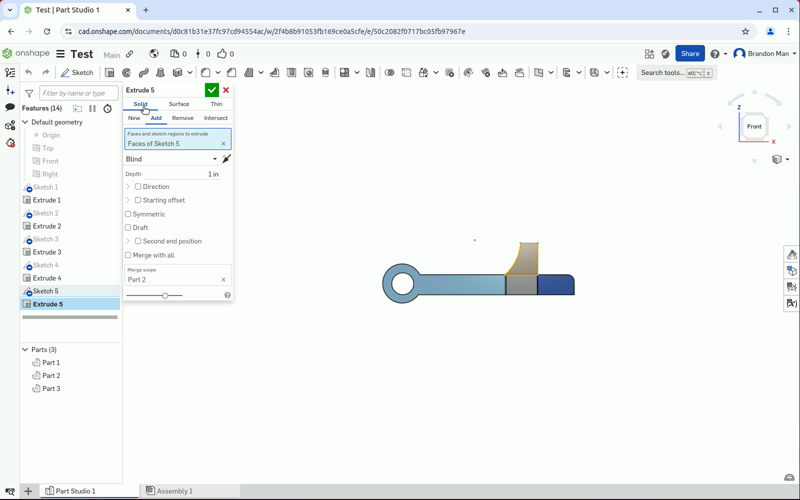
click(143, 106)
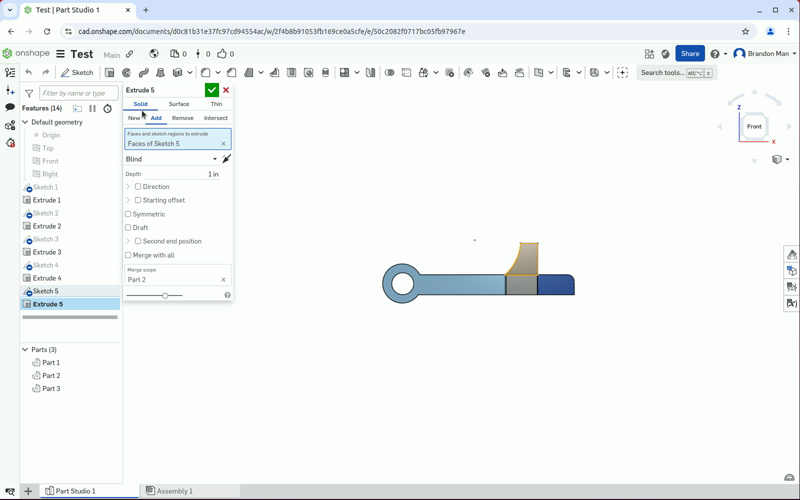
mouse_move(137, 120)
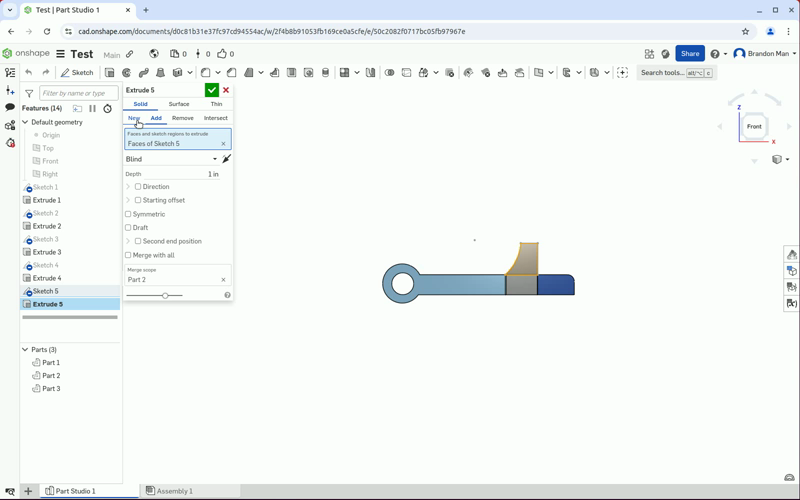
click(137, 120)
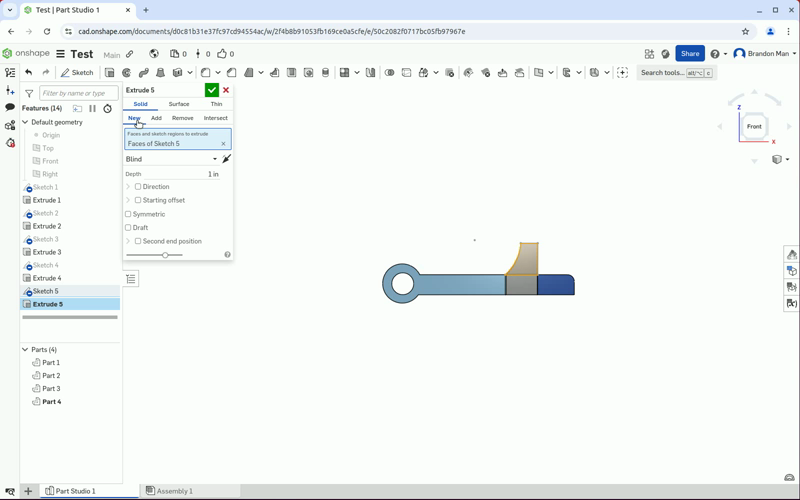
key(tab, 4)
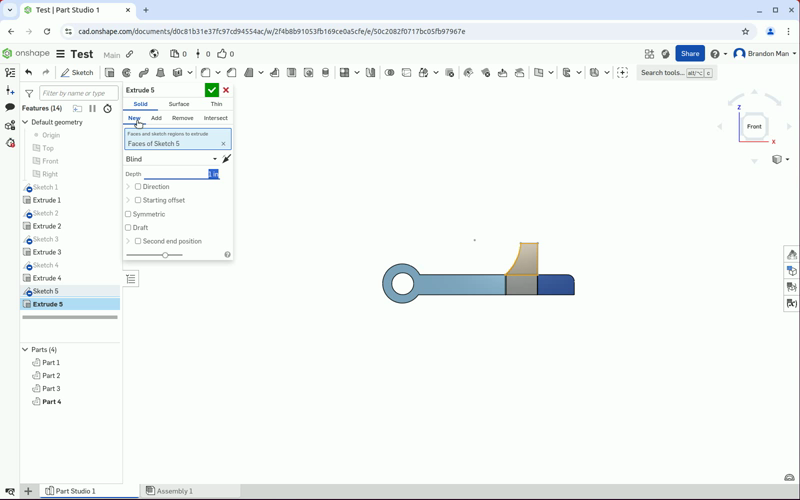
text(-3.37)
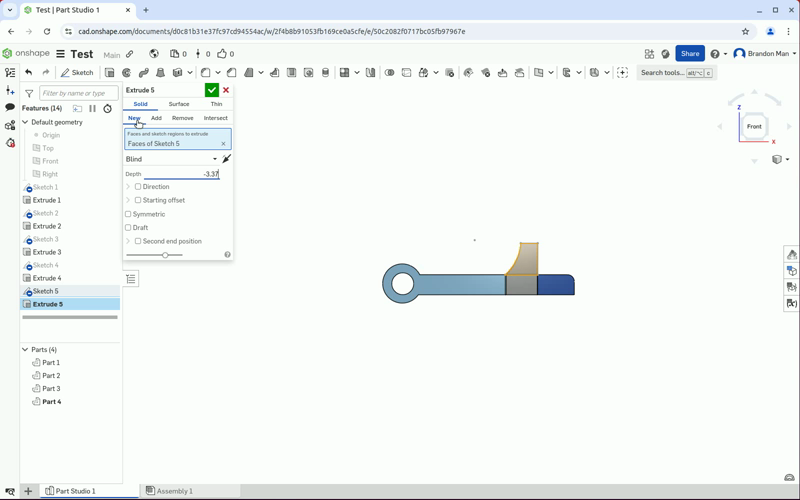
key(enter)
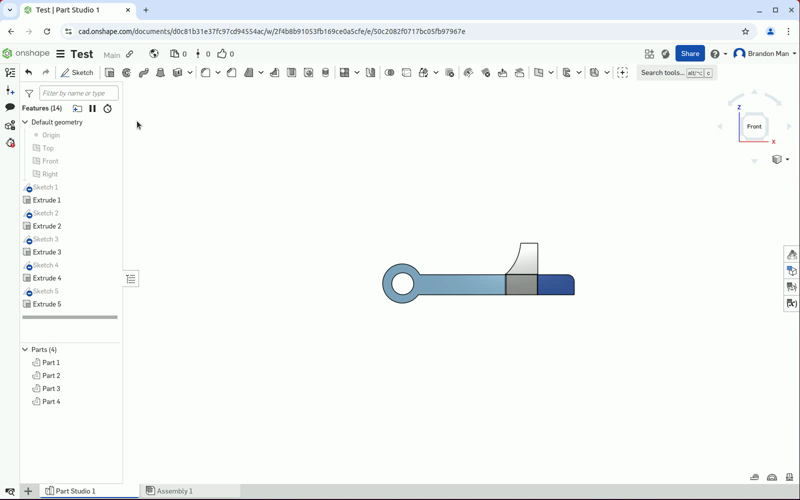
key(shift+h)
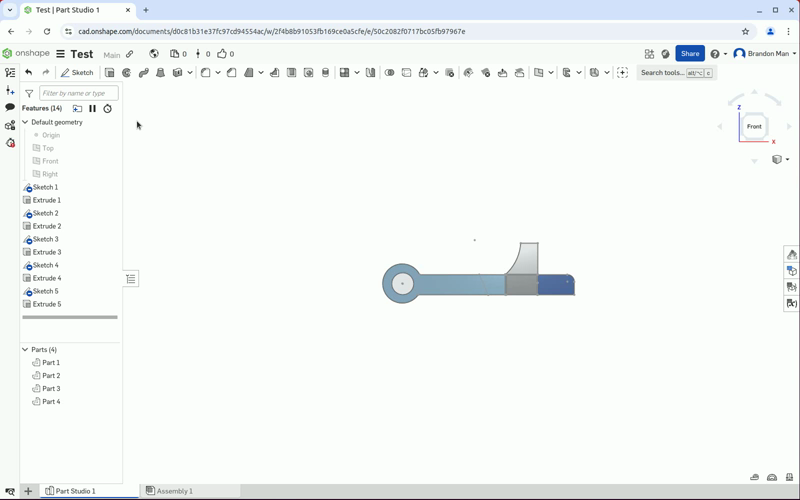
key(shift+h)
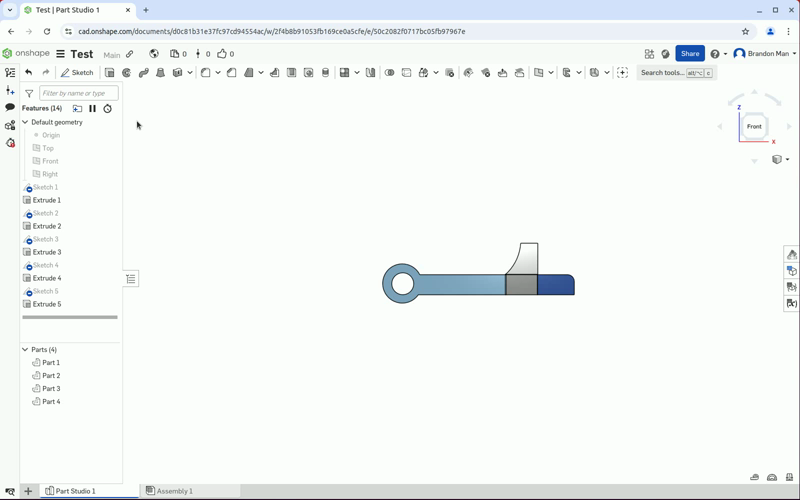
mouse_move(73, 189)
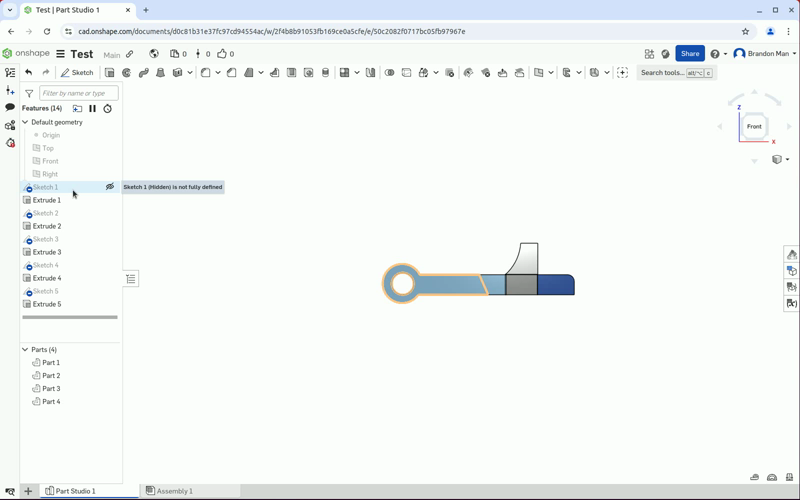
click(73, 189)
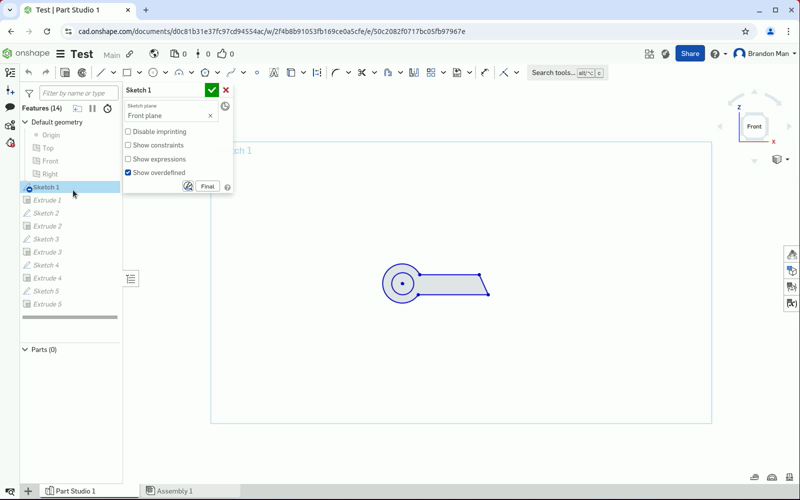
mouse_move(229, 92)
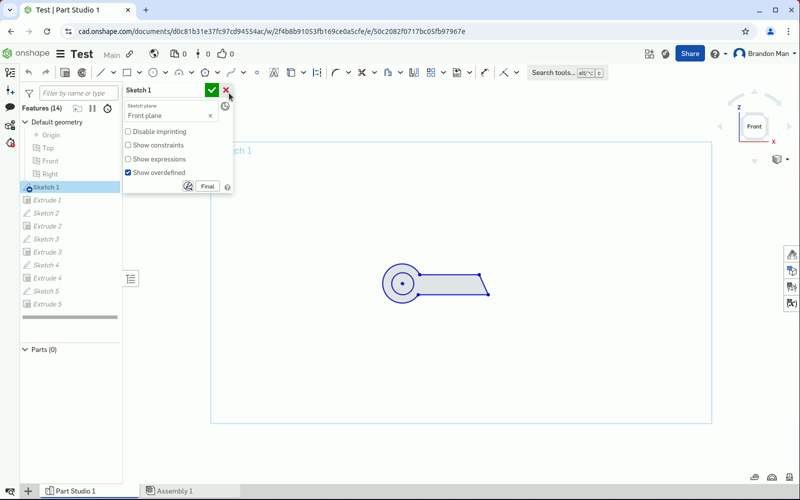
click(229, 92)
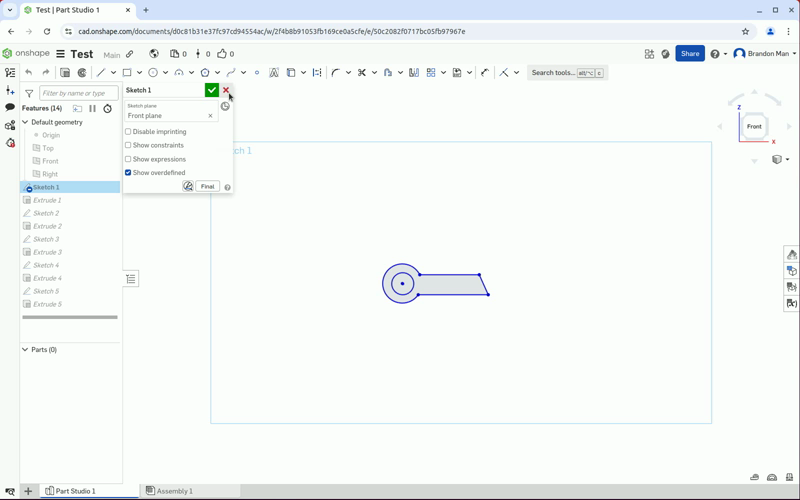
key(shift+s)
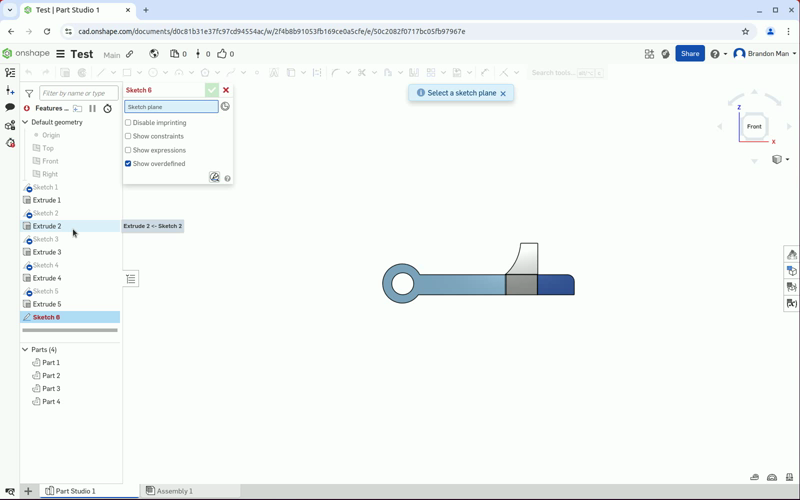
scroll(3)
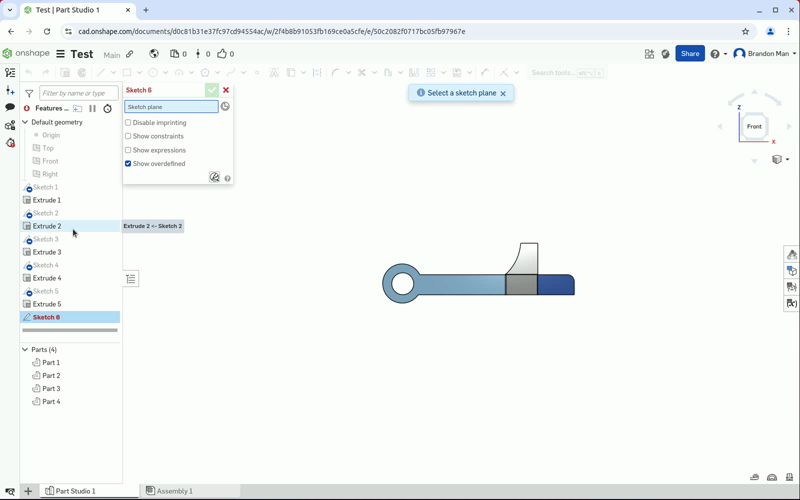
mouse_move(73, 163)
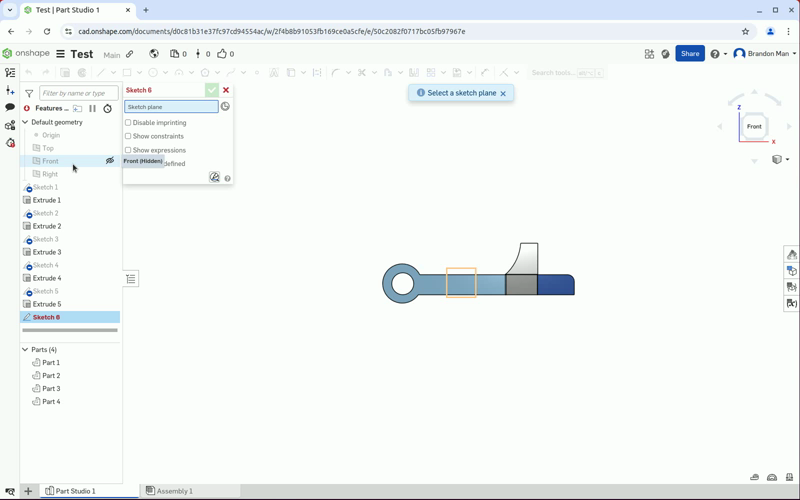
click(73, 163)
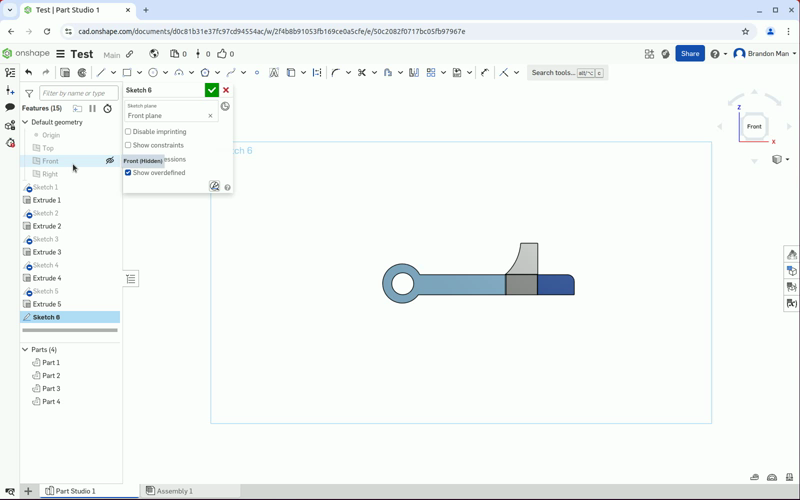
mouse_move(73, 352)
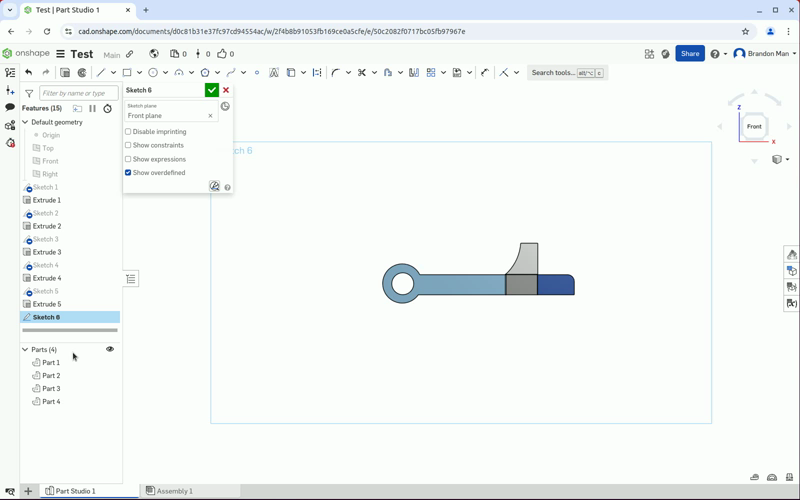
key(y)
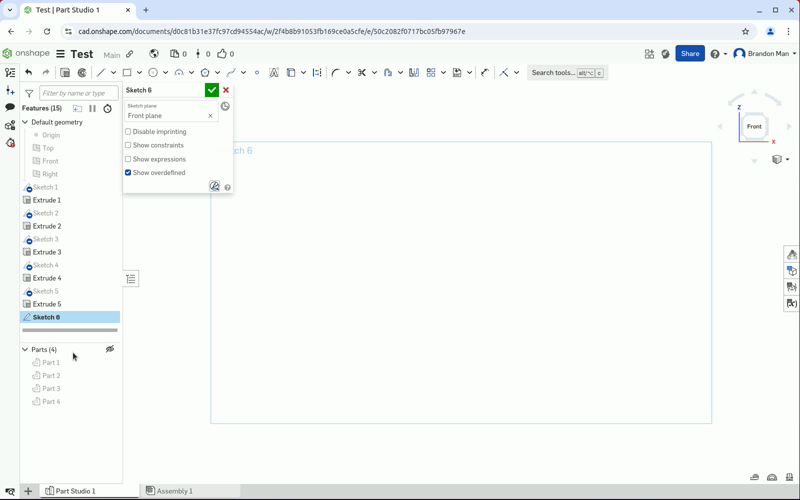
key(l)
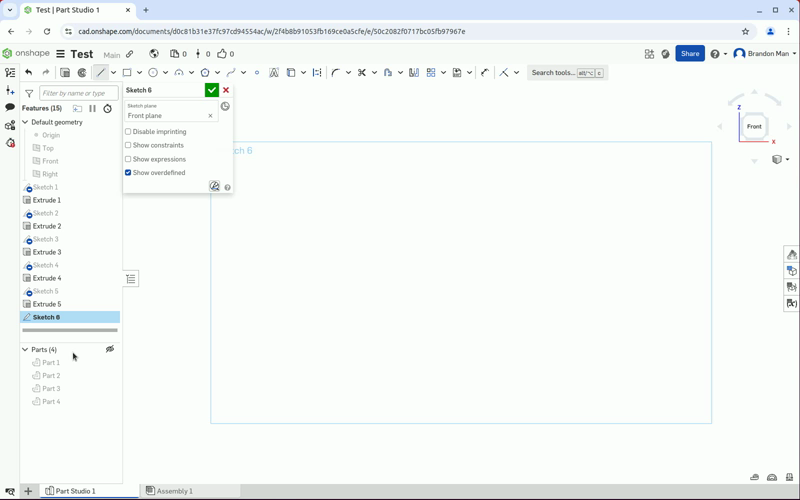
key_down(shift)
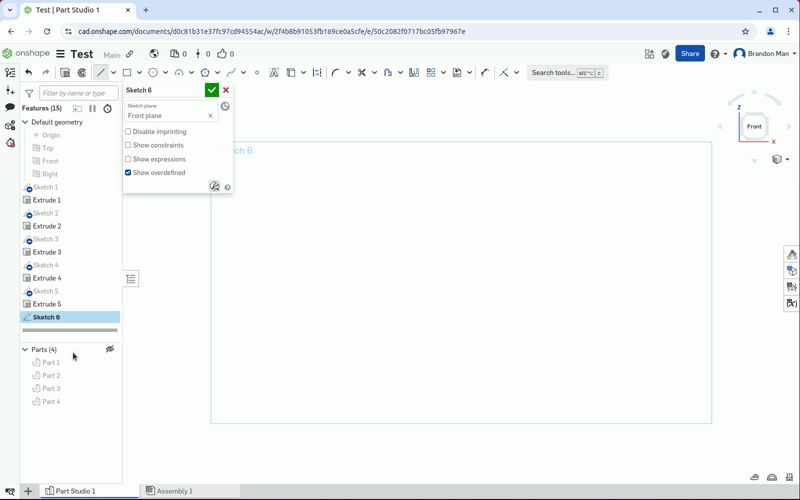
mouse_move(479, 274)
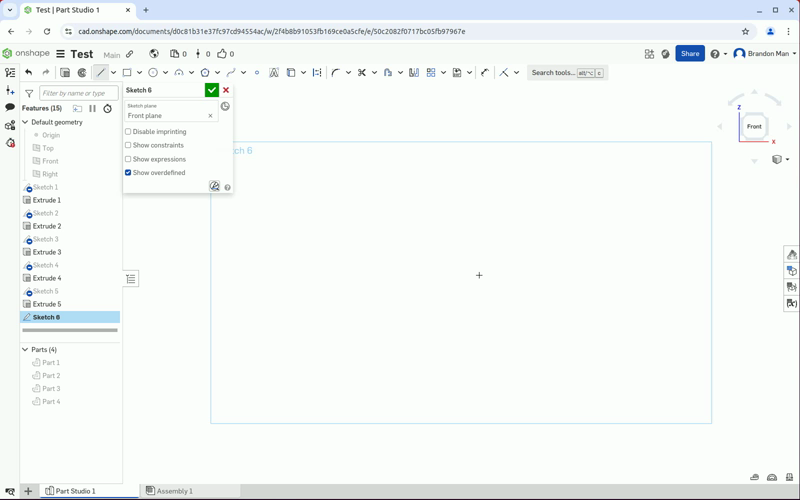
click(479, 274)
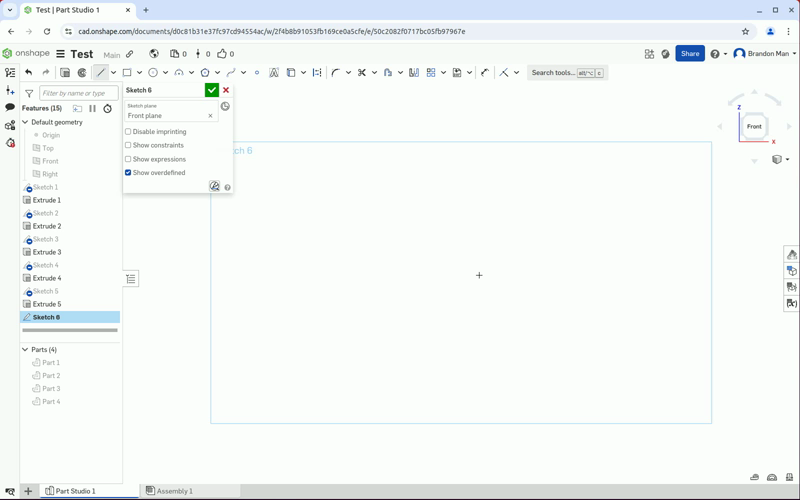
key_up(shift)
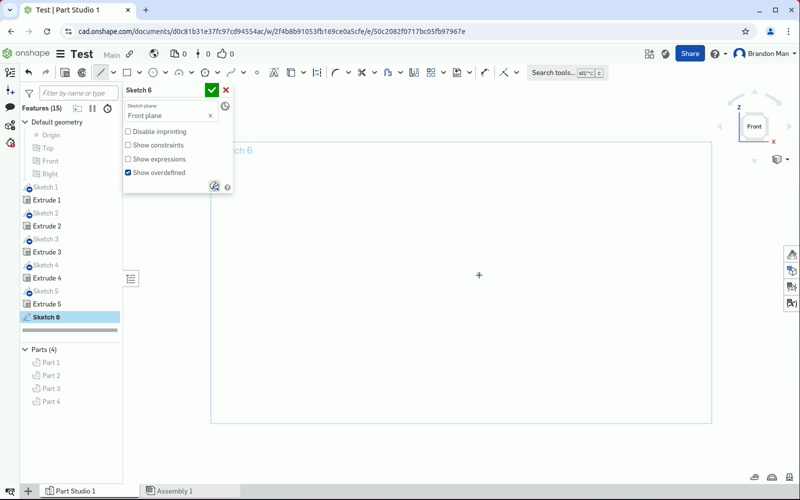
key_down(shift)
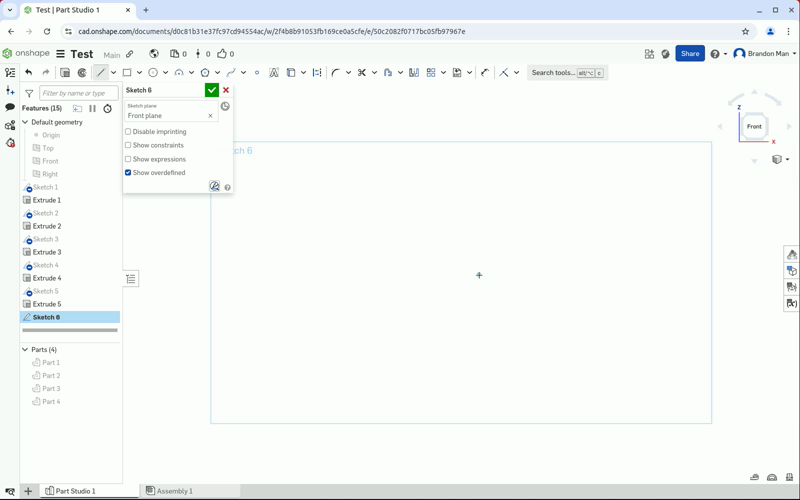
mouse_move(509, 274)
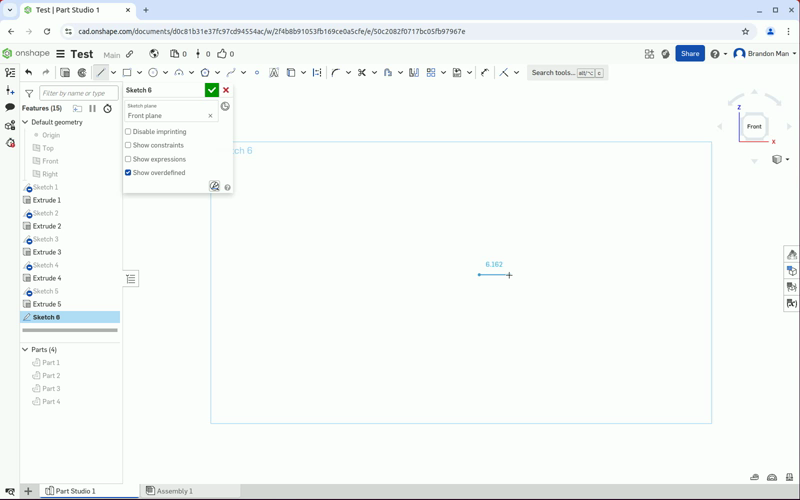
mouse_move(488, 294)
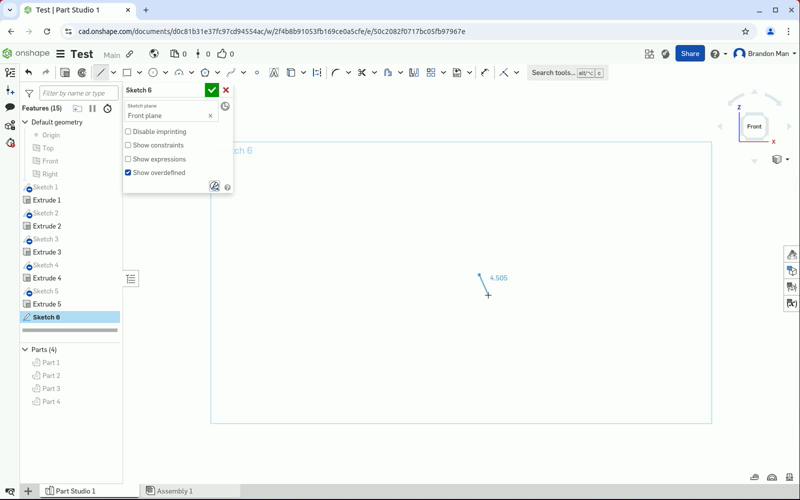
click(488, 294)
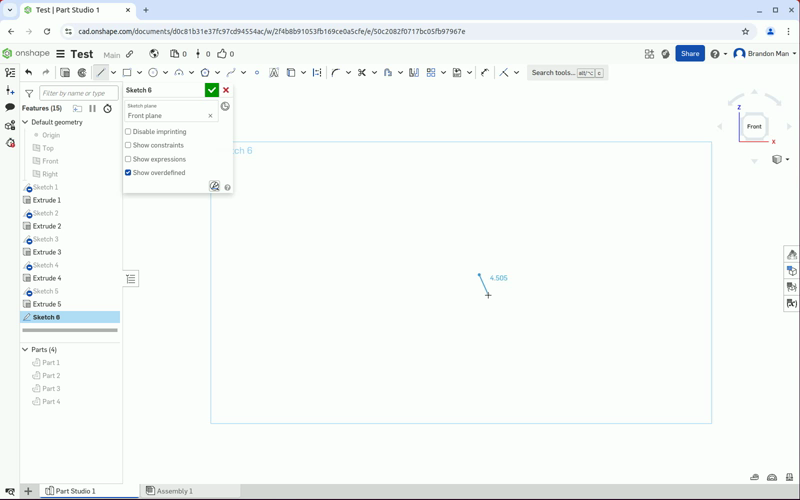
key_up(shift)
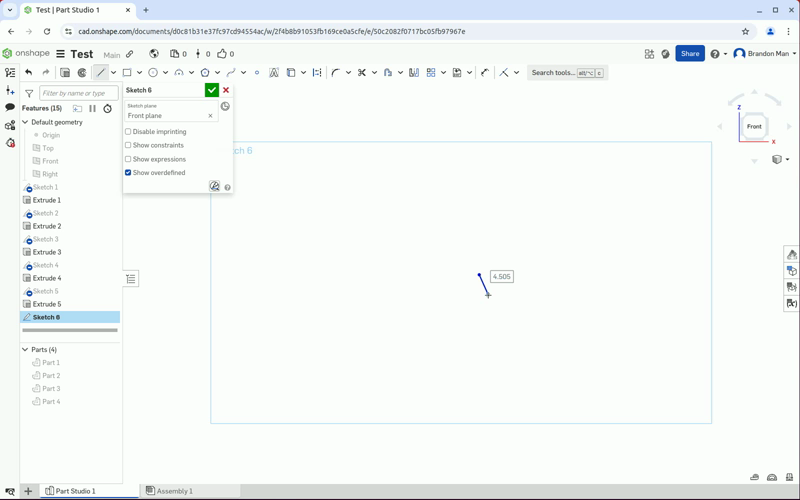
key_down(shift)
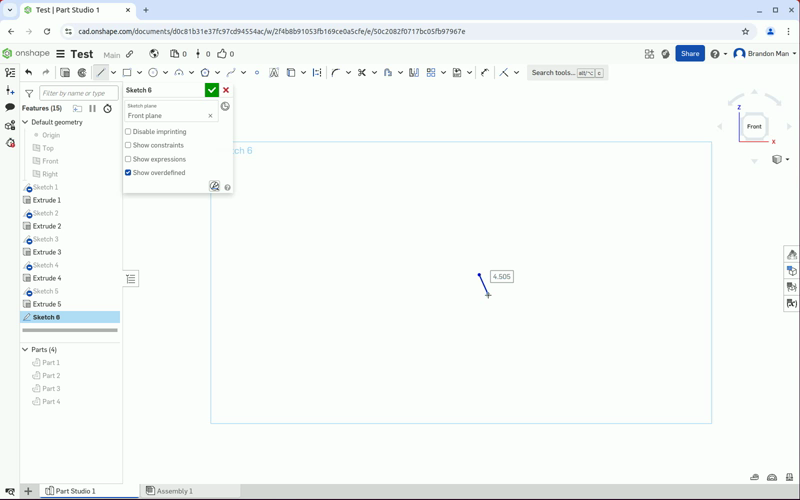
mouse_move(518, 294)
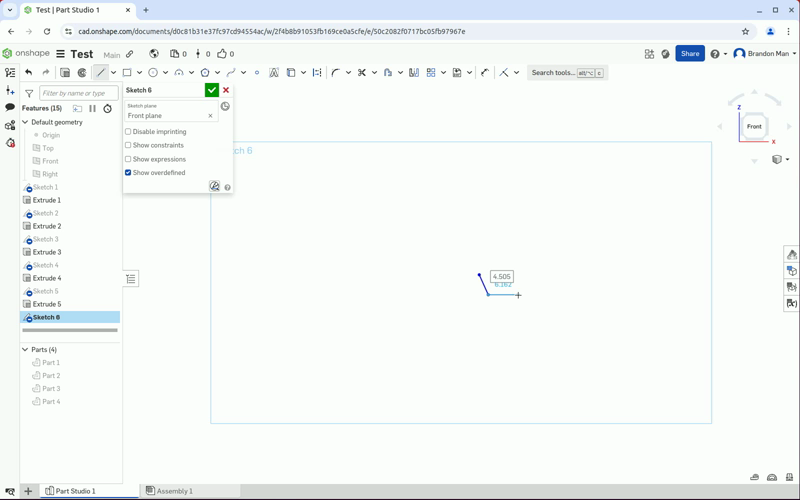
mouse_move(506, 294)
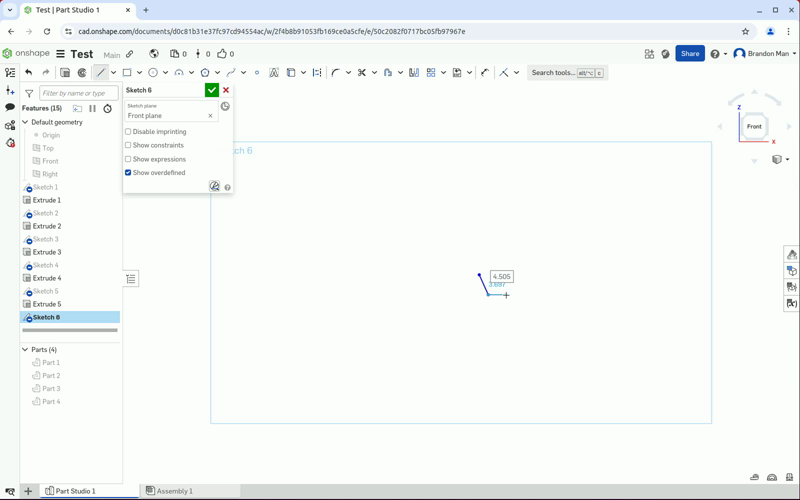
click(506, 294)
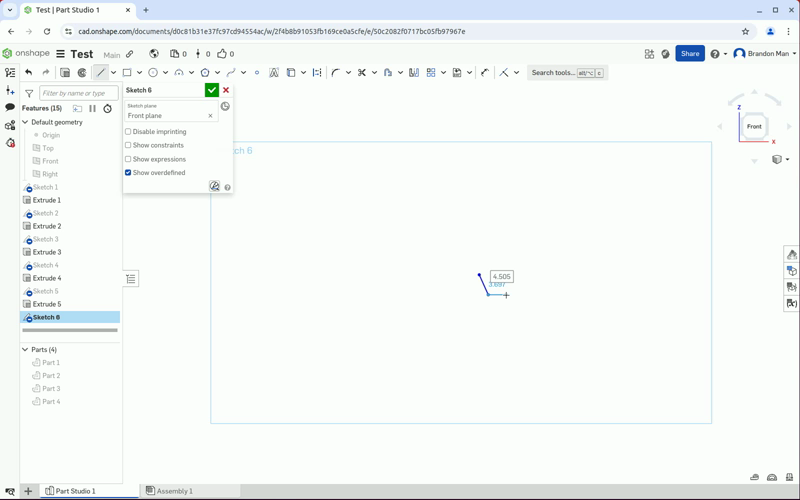
key_up(shift)
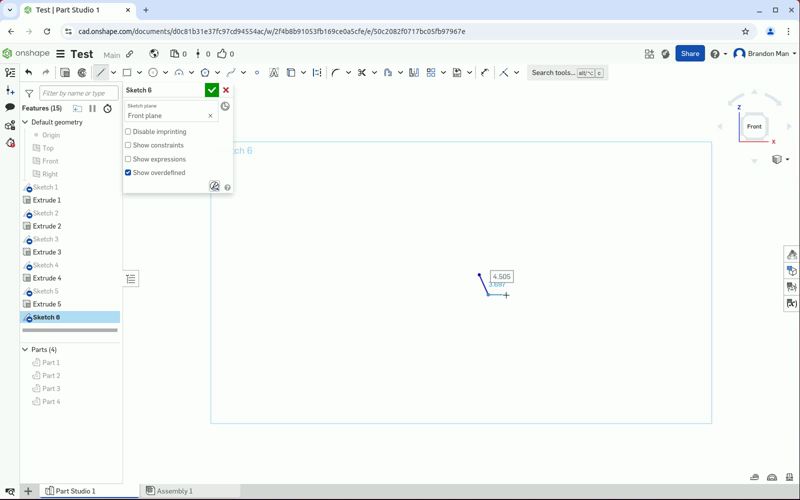
key_down(shift)
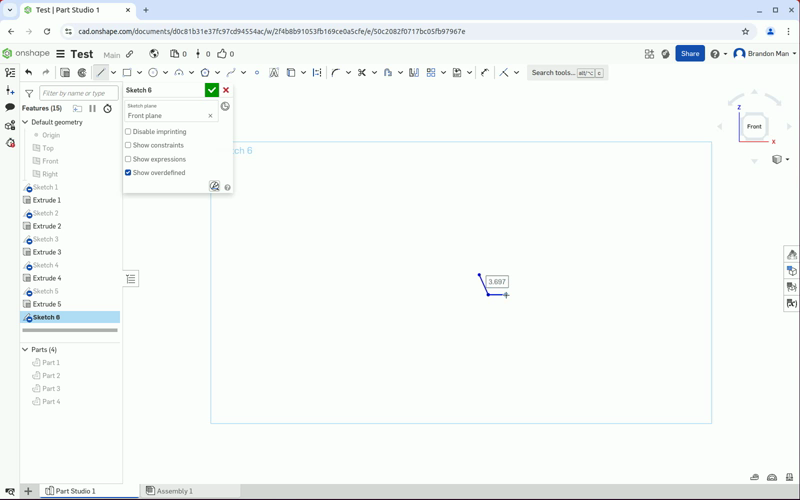
mouse_move(536, 294)
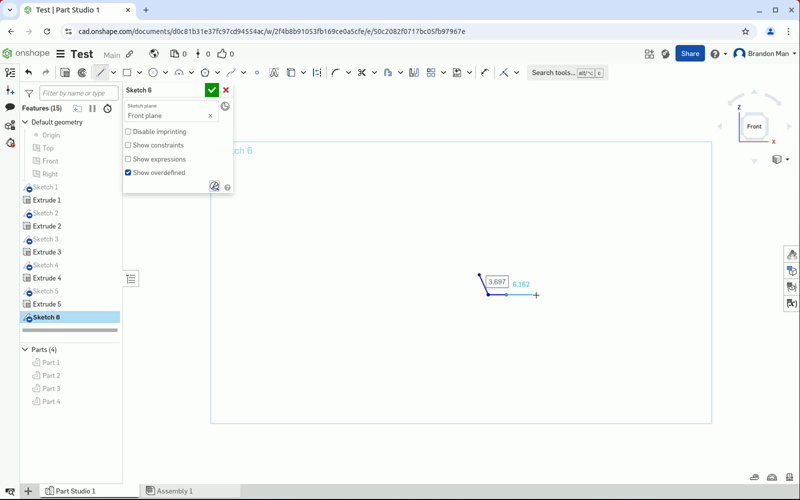
mouse_move(506, 274)
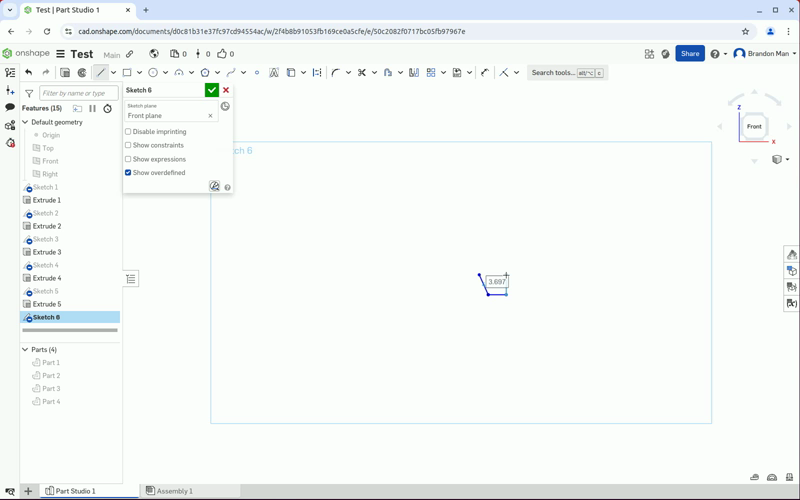
click(506, 274)
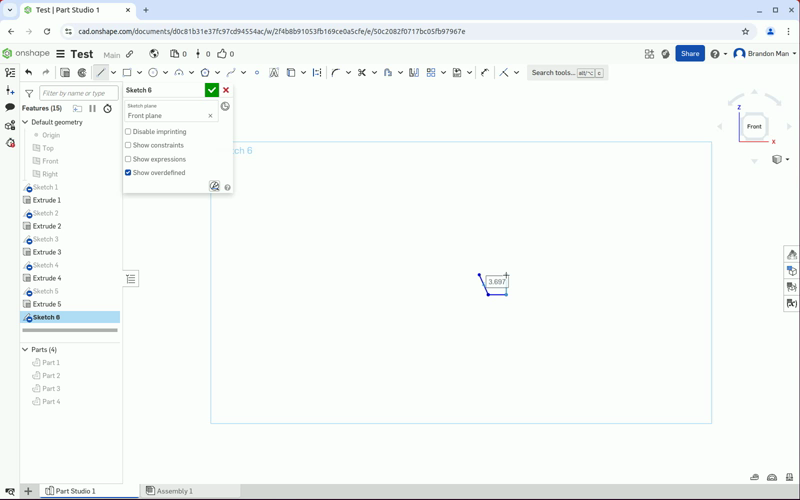
key_up(shift)
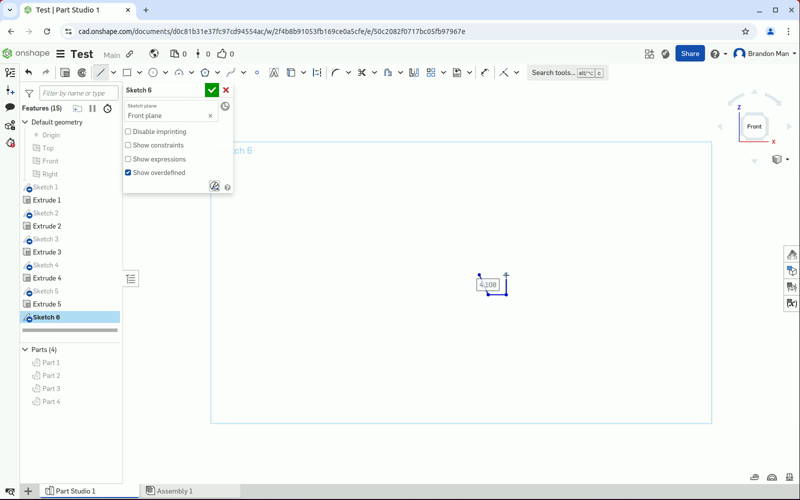
mouse_move(536, 274)
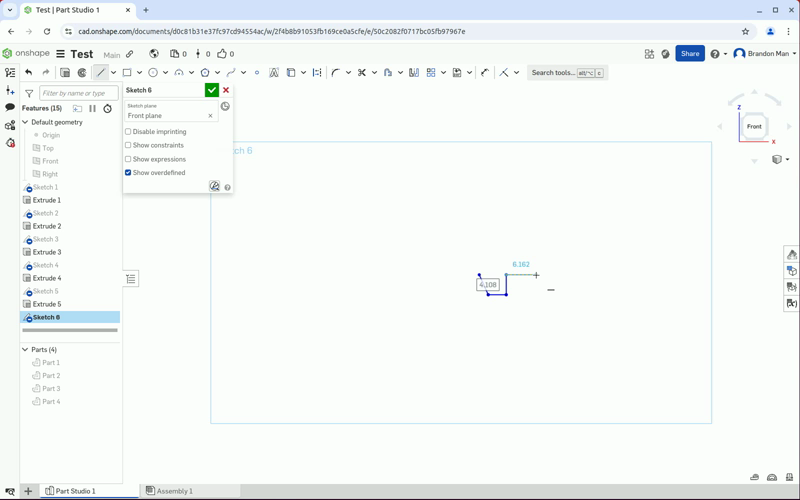
key_down(shift)
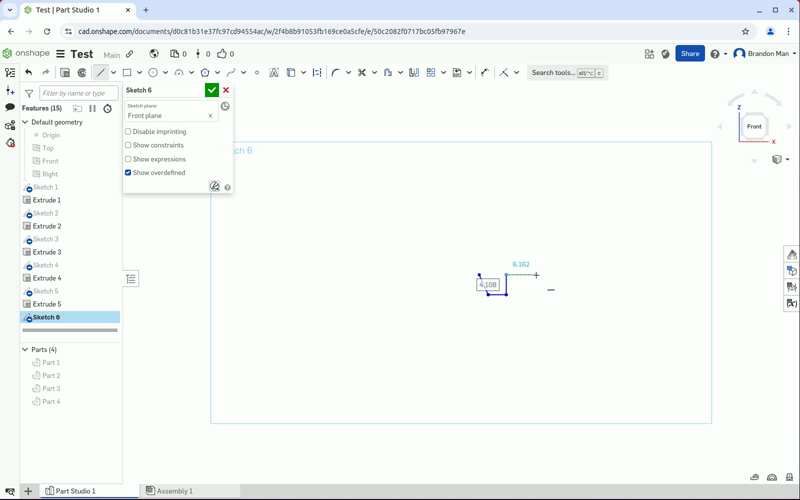
mouse_move(479, 274)
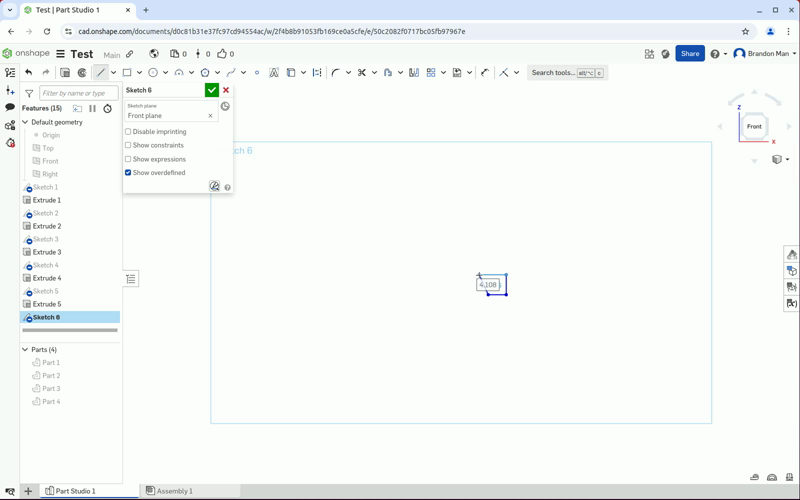
key_up(shift)
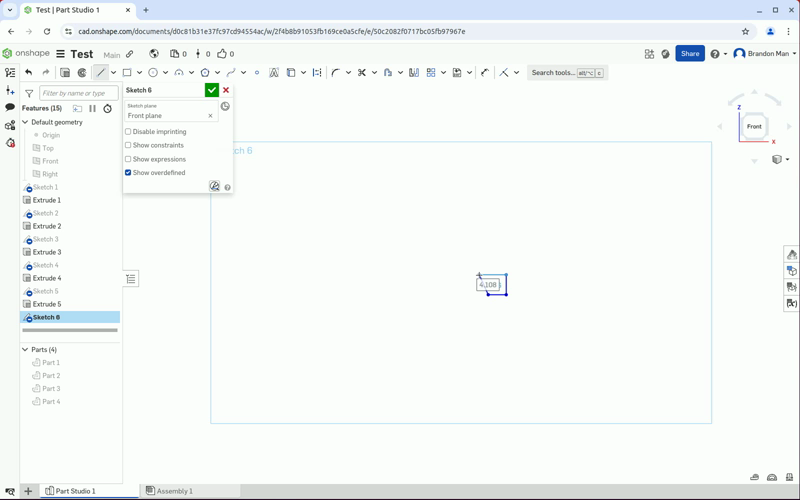
click(479, 274)
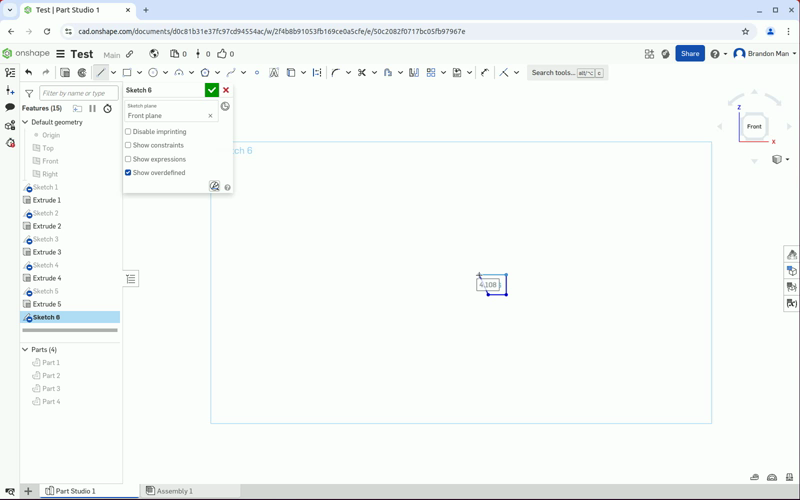
key(esc)
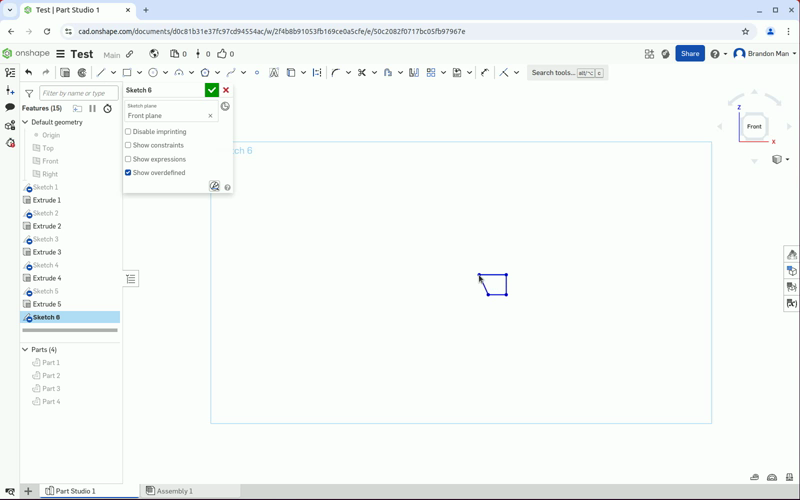
mouse_move(497, 283)
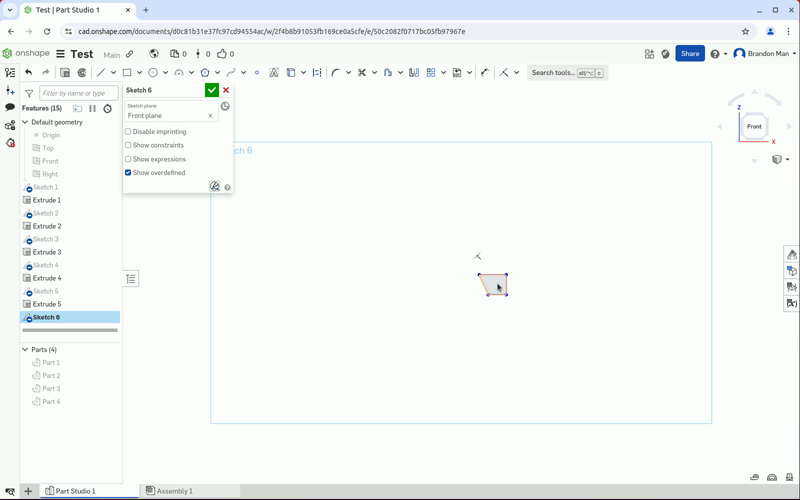
scroll(6)
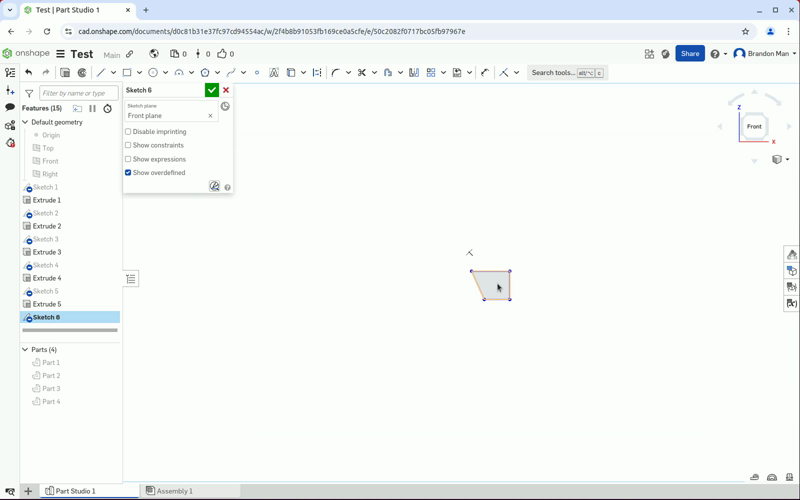
scroll(6)
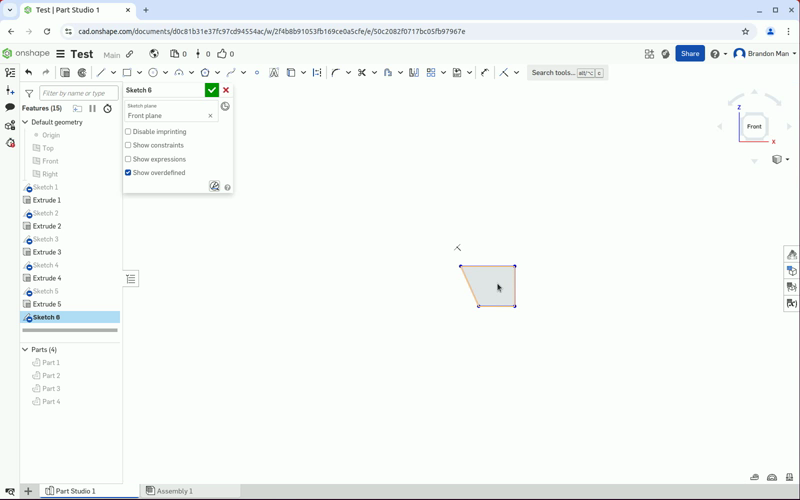
scroll(6)
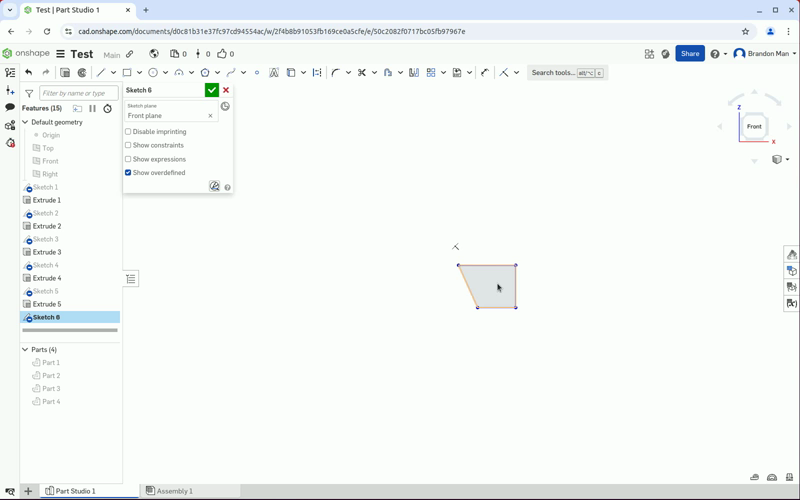
scroll(6)
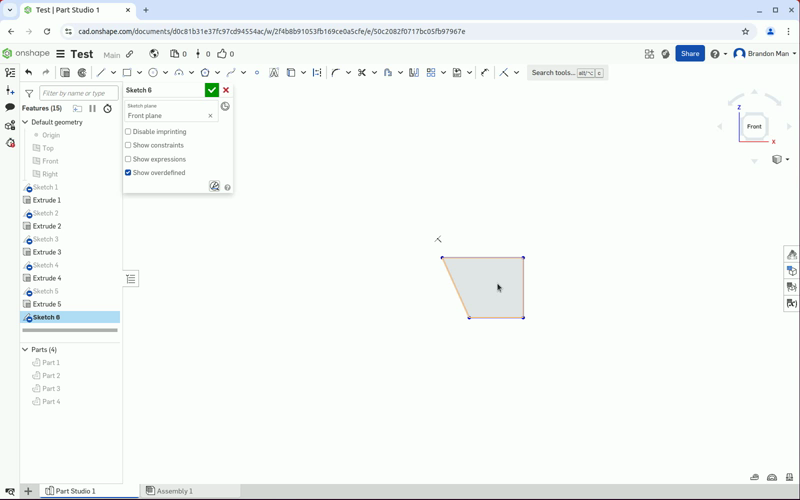
scroll(6)
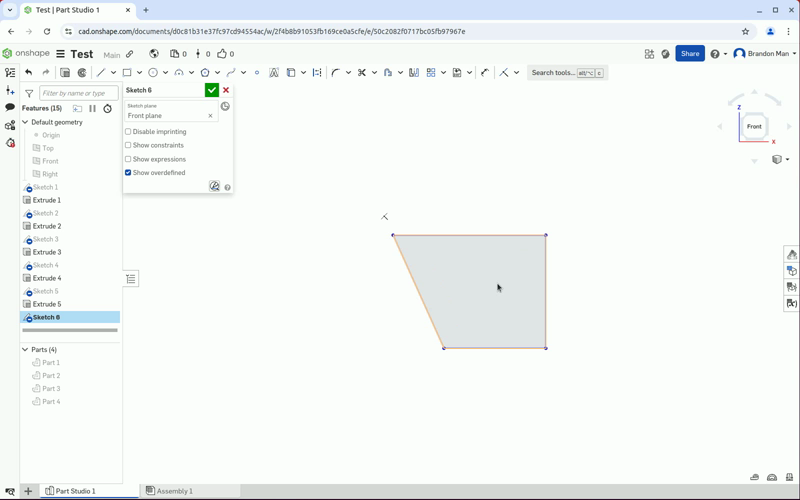
scroll(6)
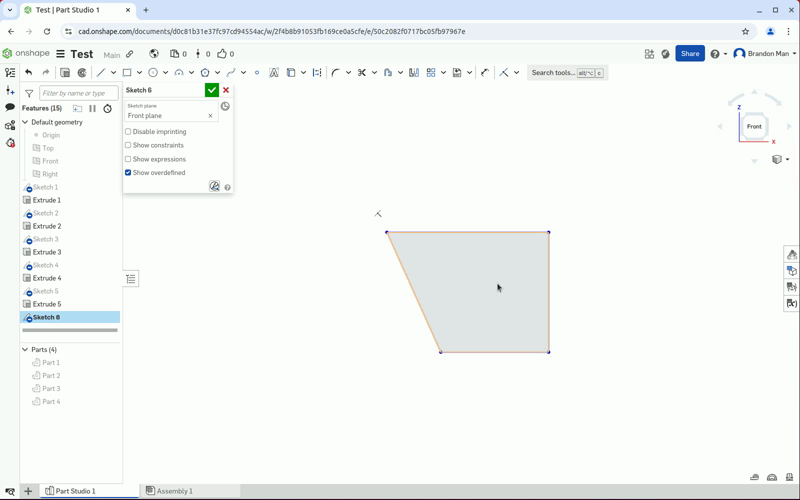
scroll(6)
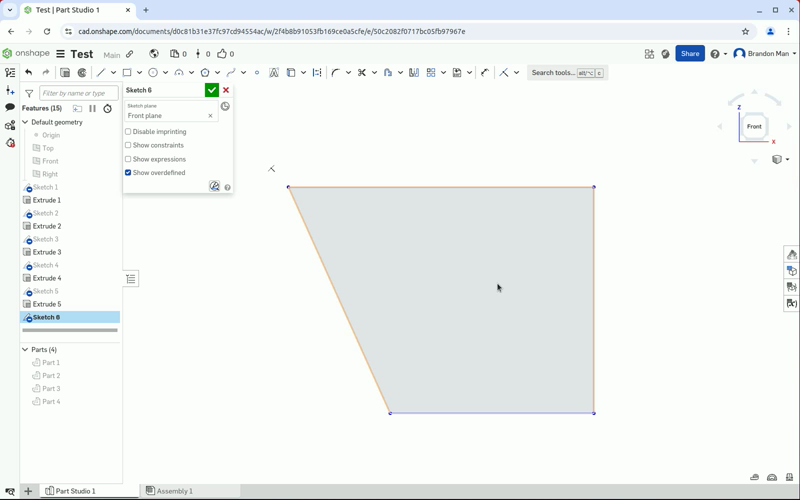
click(497, 283)
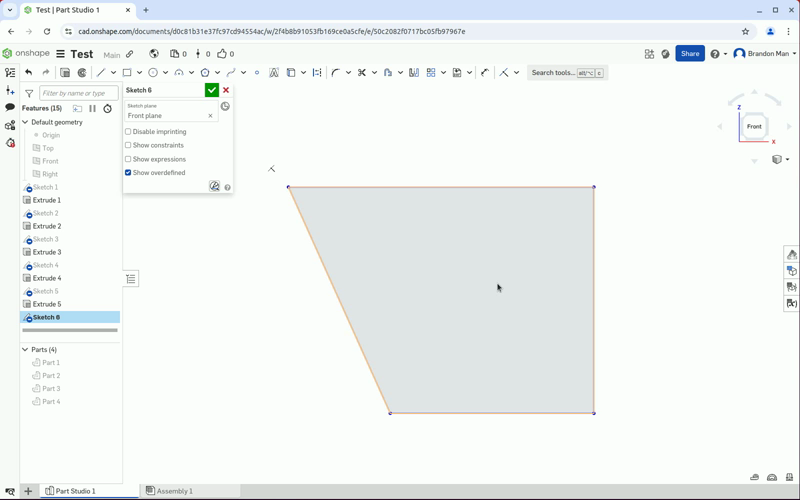
scroll(-6)
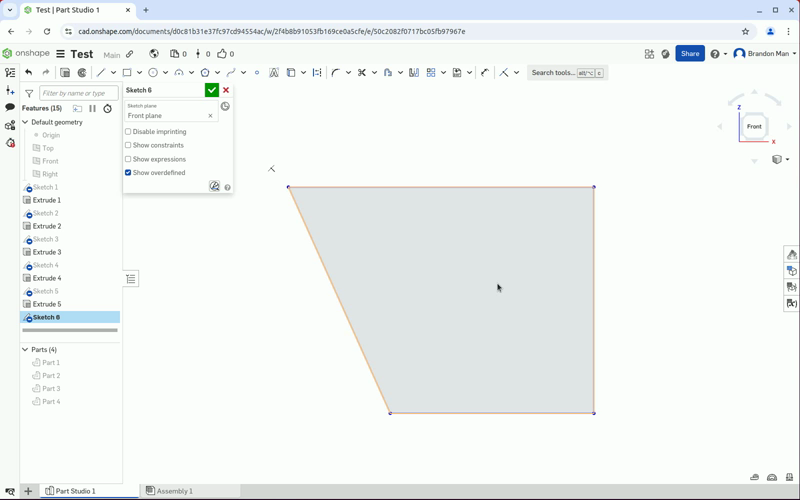
scroll(-6)
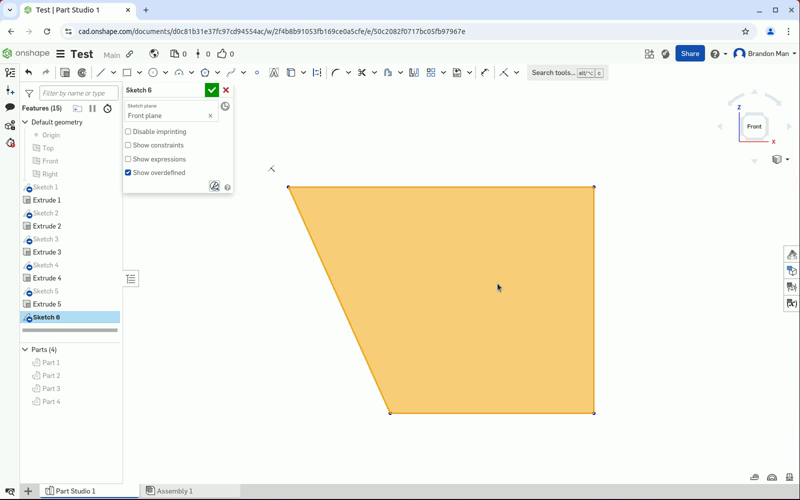
scroll(-6)
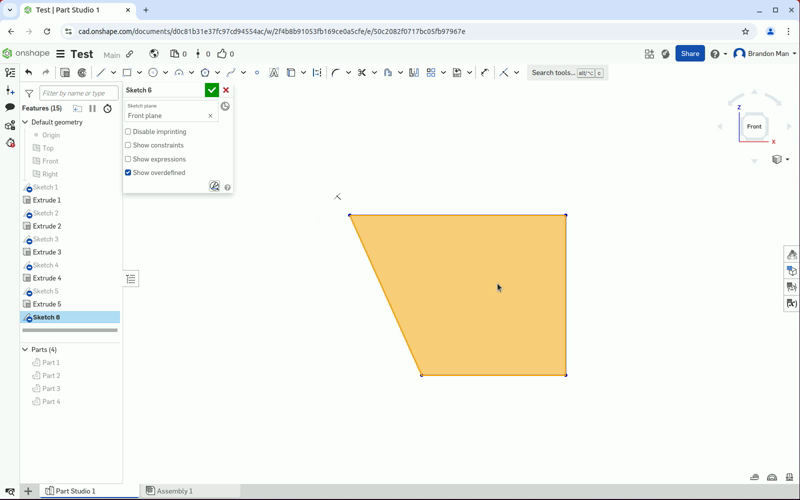
scroll(-6)
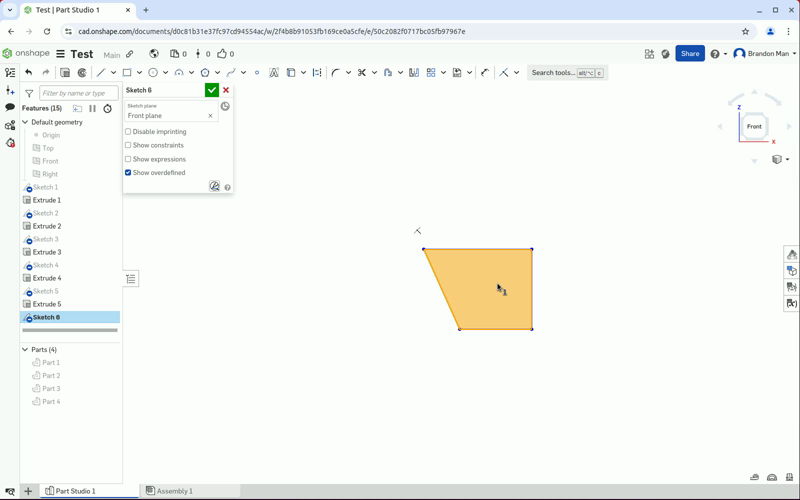
scroll(-6)
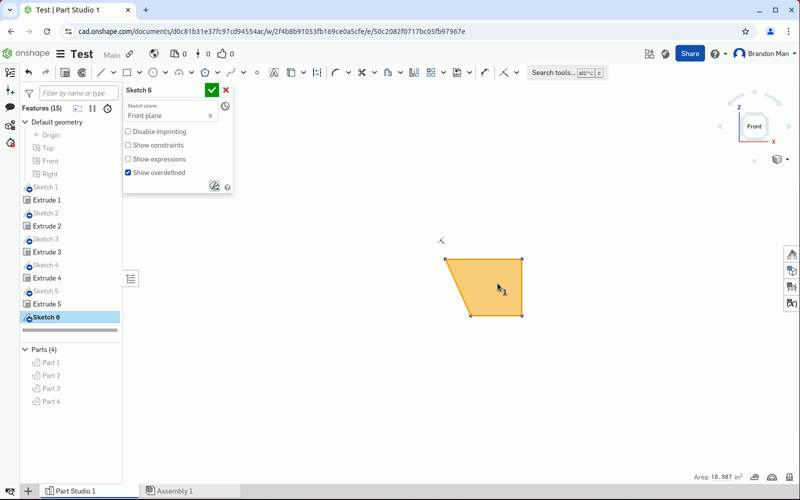
scroll(-6)
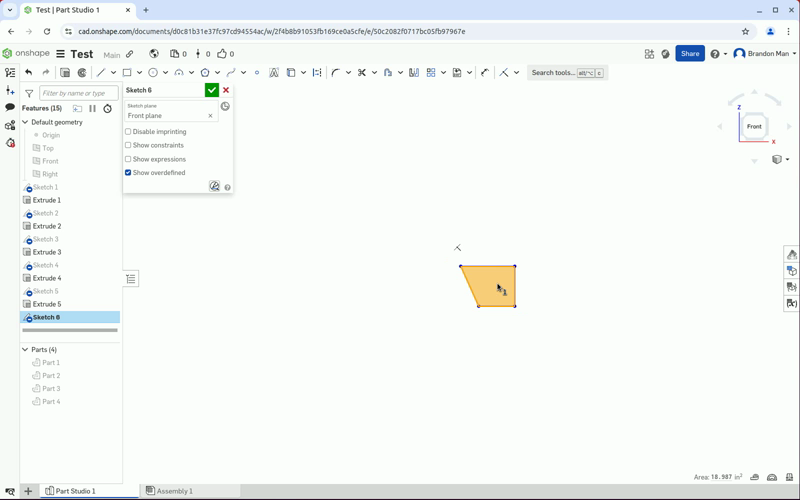
scroll(-6)
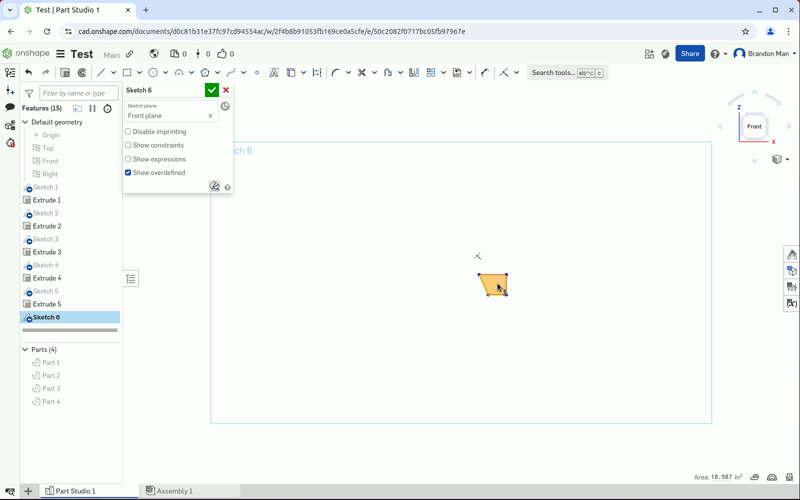
mouse_move(73, 352)
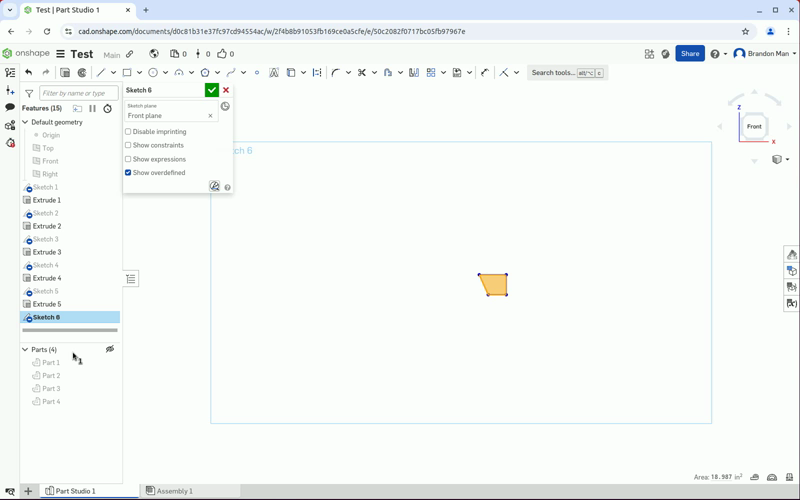
key(shift+y)
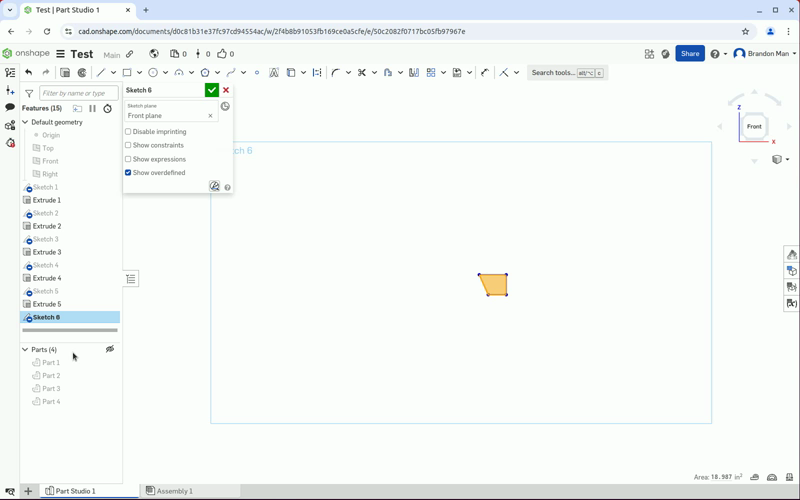
key(shift+e)
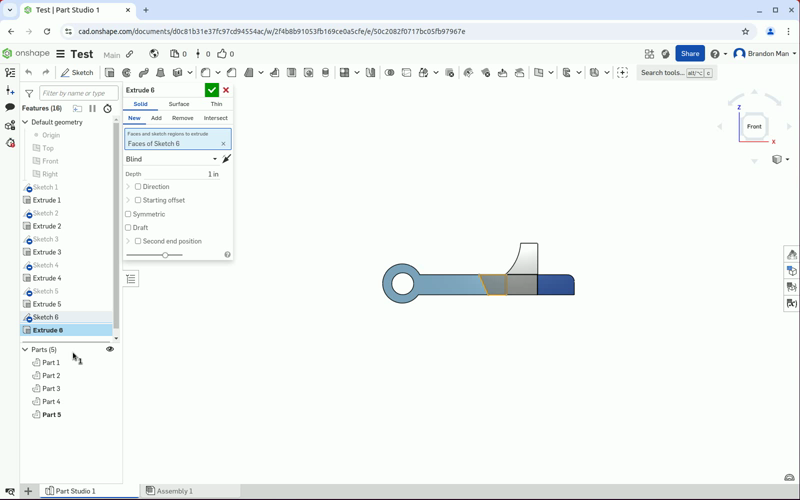
mouse_move(143, 106)
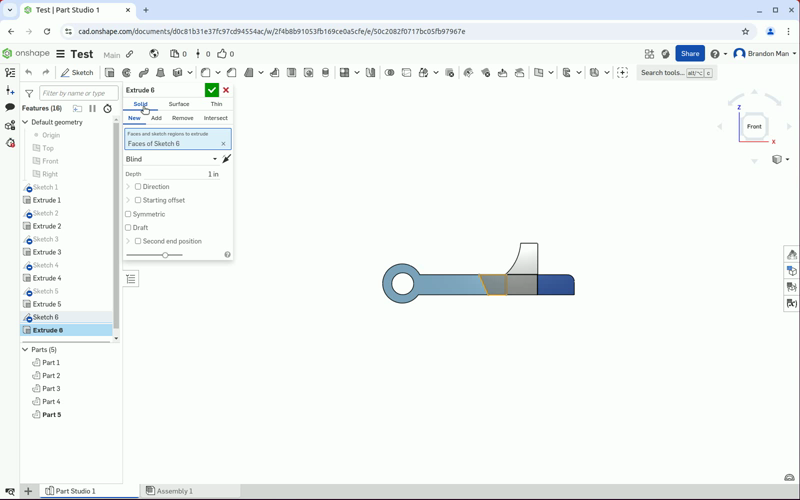
click(143, 106)
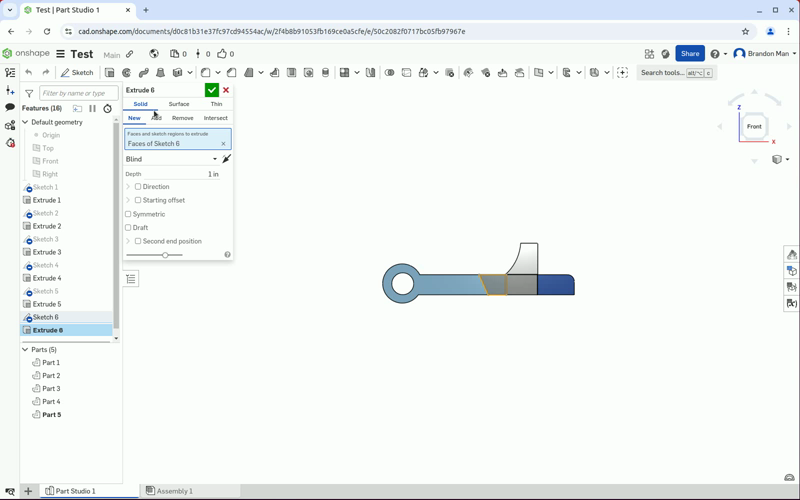
mouse_move(186, 120)
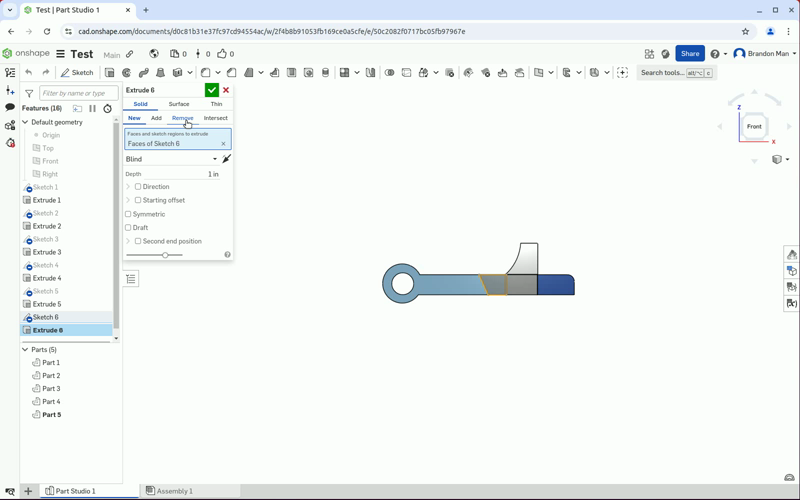
click(186, 120)
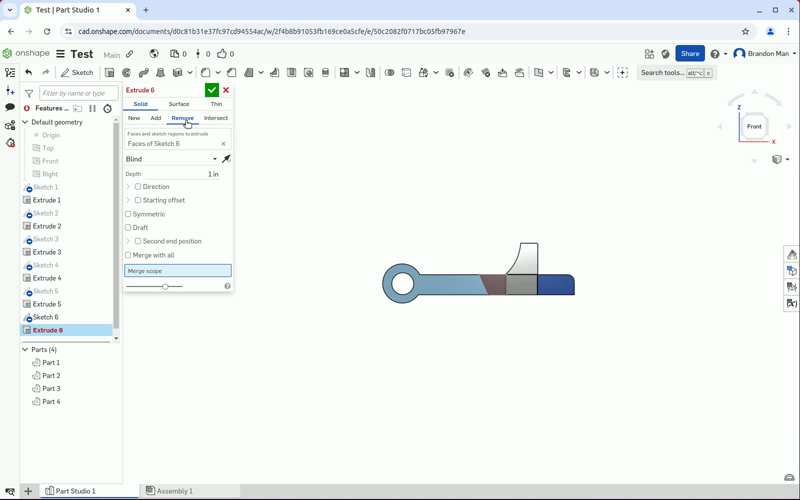
key(tab, 4)
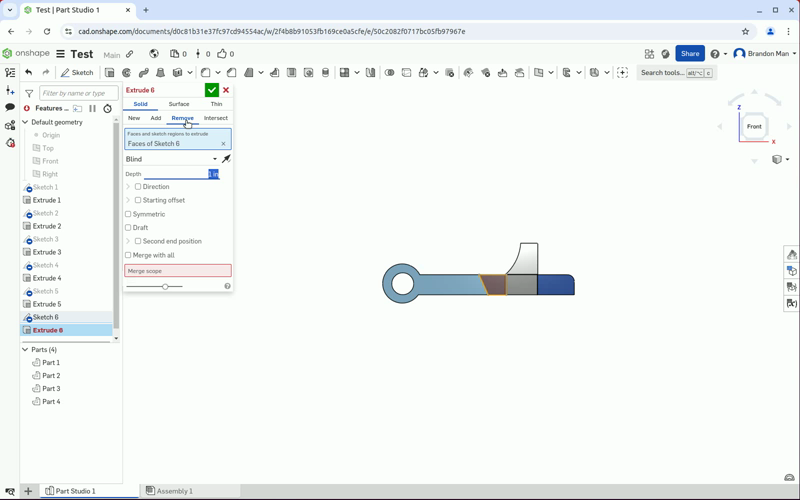
text(3.37)
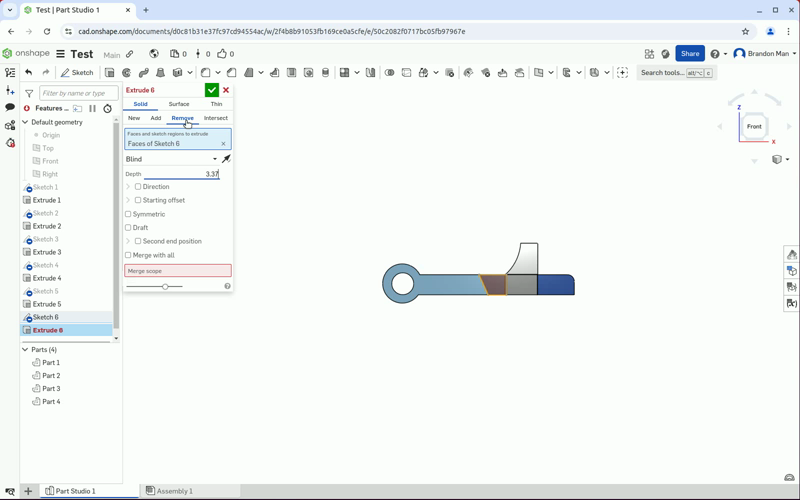
key(tab, 6)
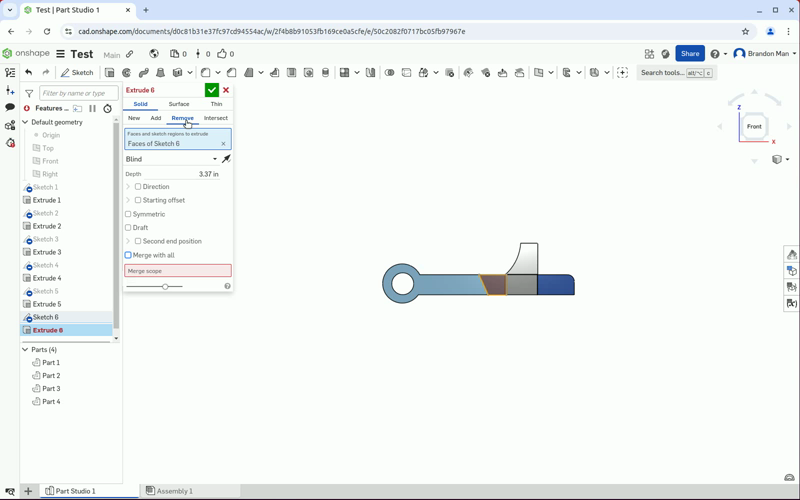
key(space)
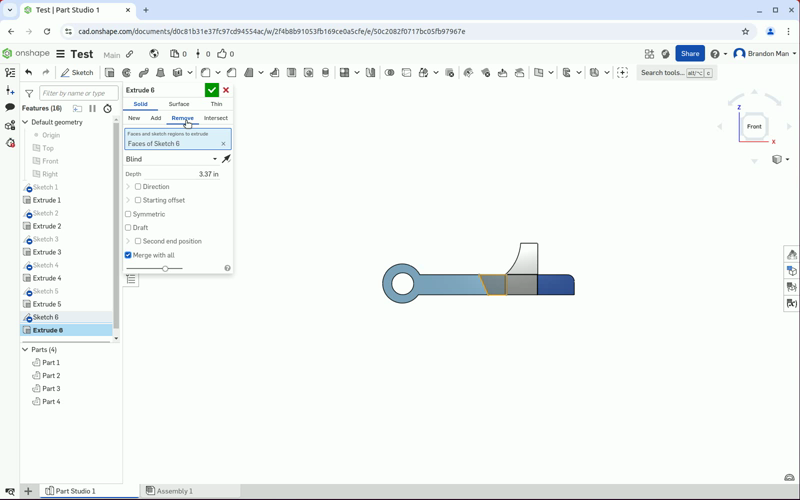
key(enter)
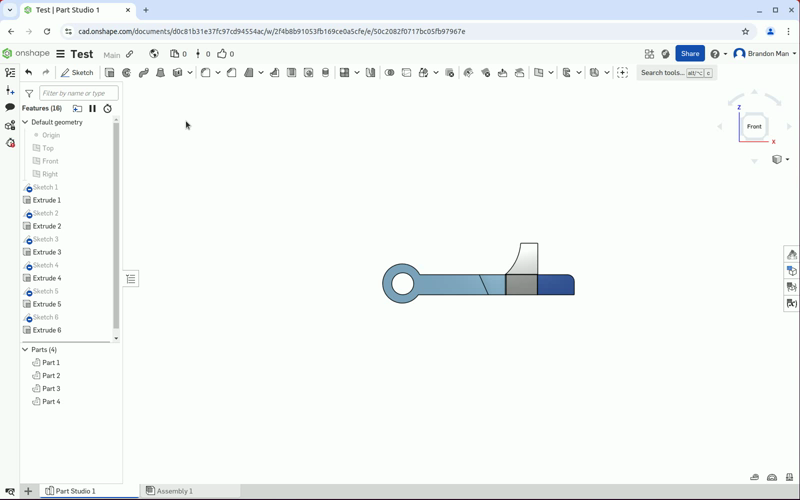
key(shift+h)
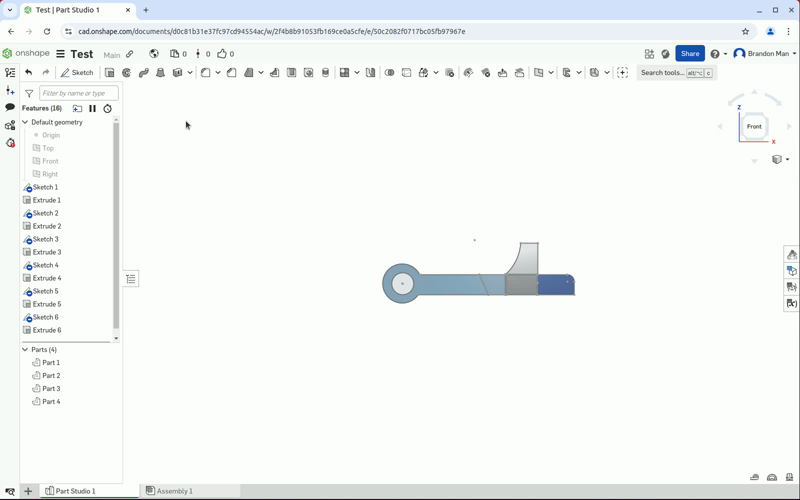
key(shift+h)
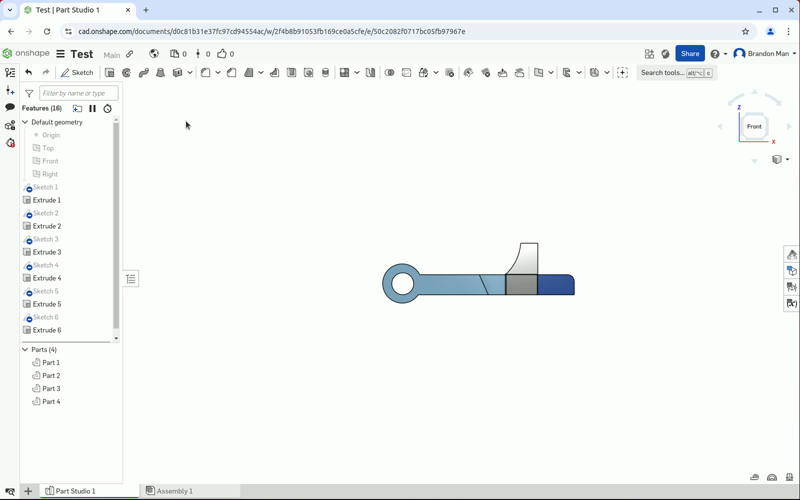
mouse_move(69, 189)
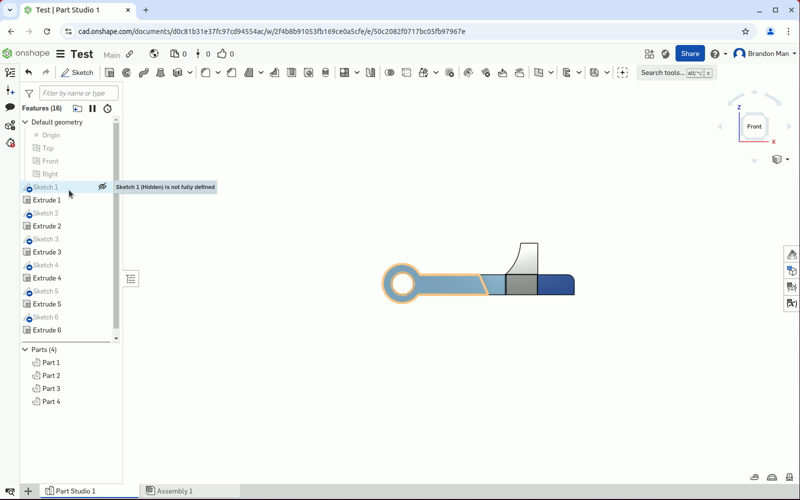
click(69, 189)
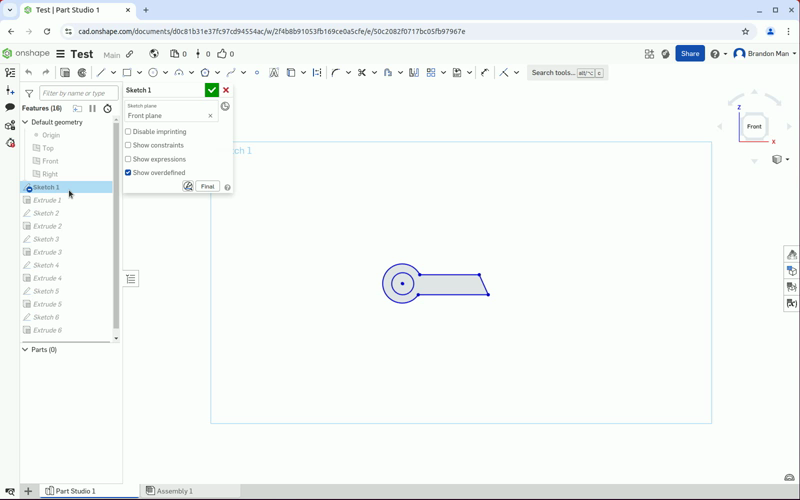
mouse_move(229, 92)
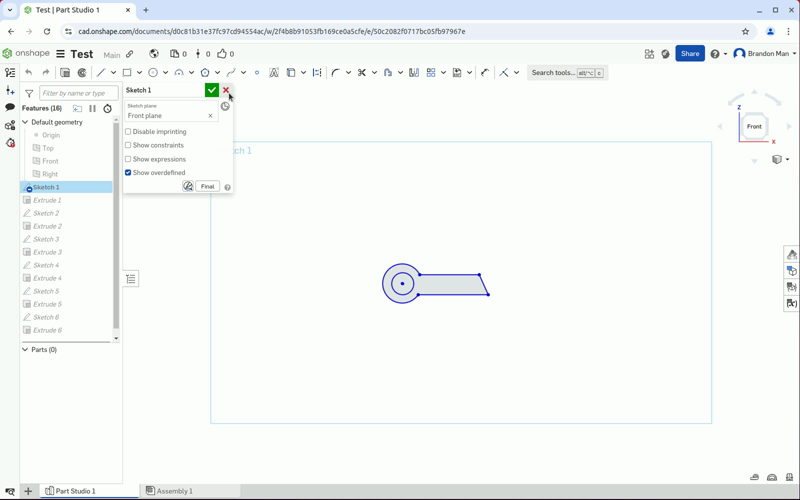
click(229, 92)
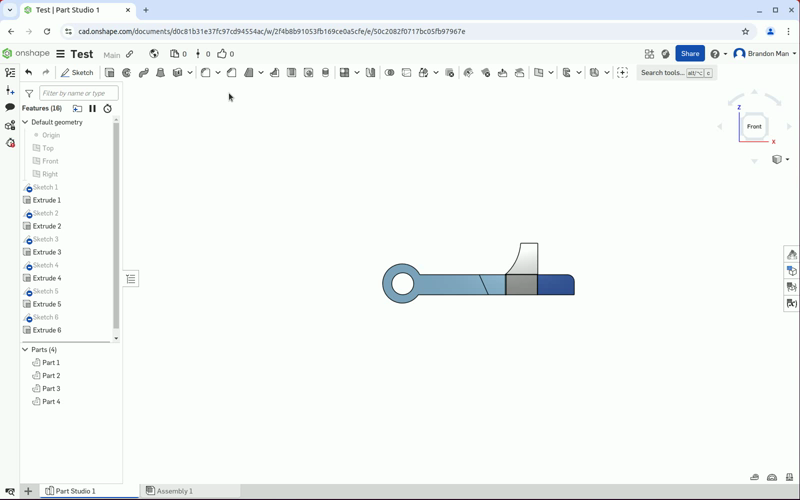
mouse_move(73, 352)
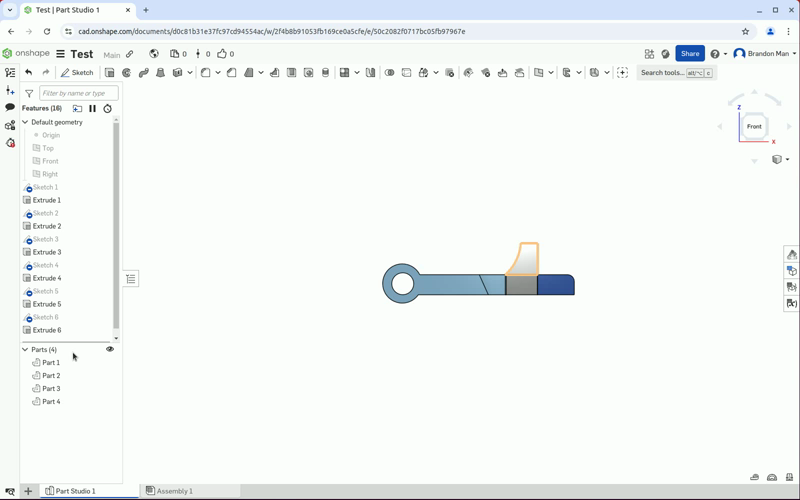
key(y)
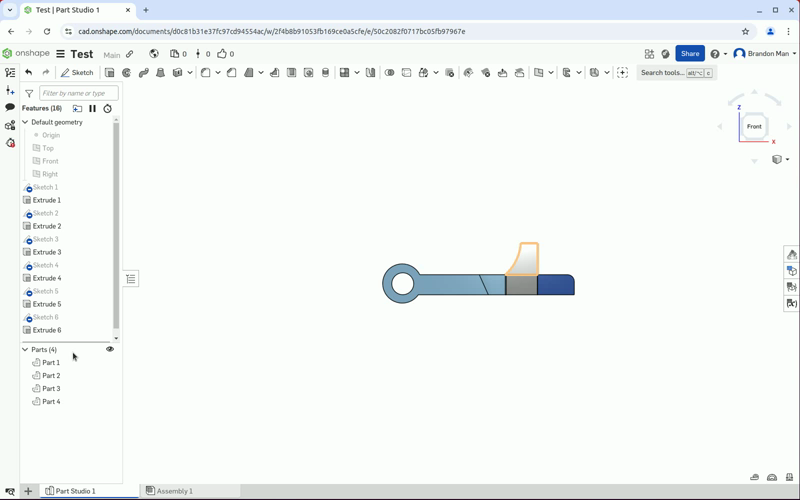
key(shift+p)
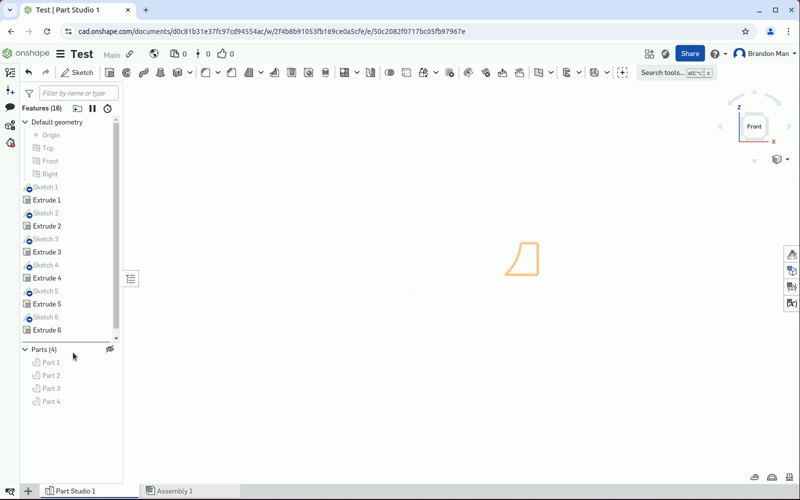
key(space)
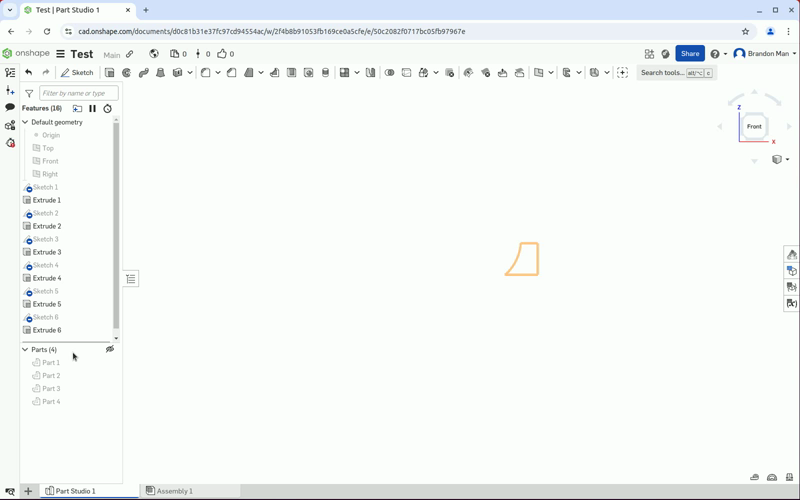
key_down(shift)
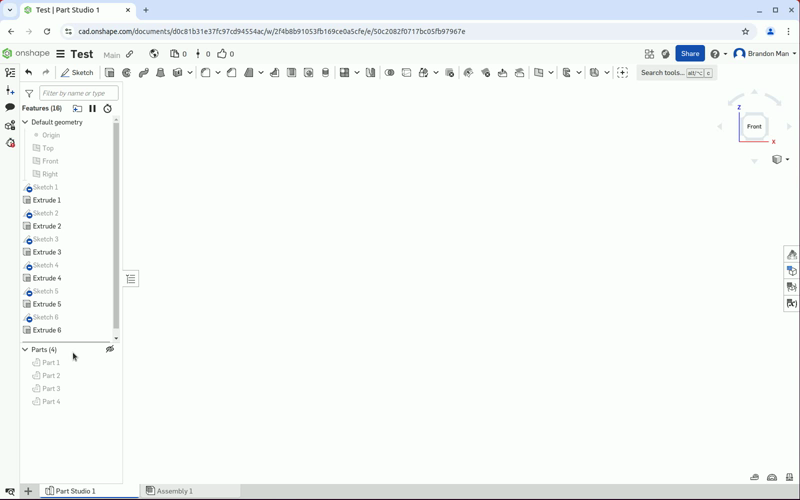
key(down)
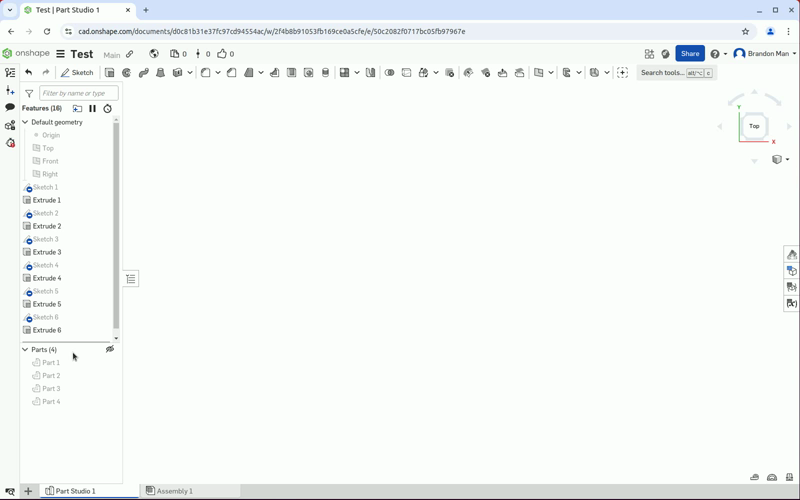
key_up(shift)
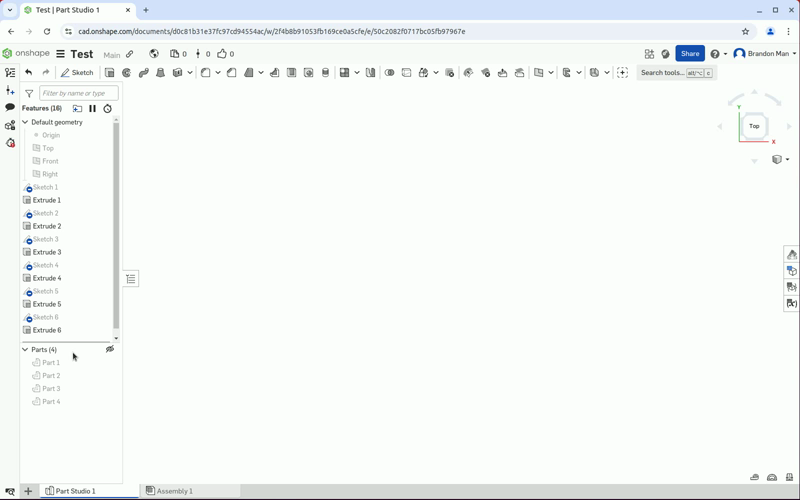
mouse_move(73, 352)
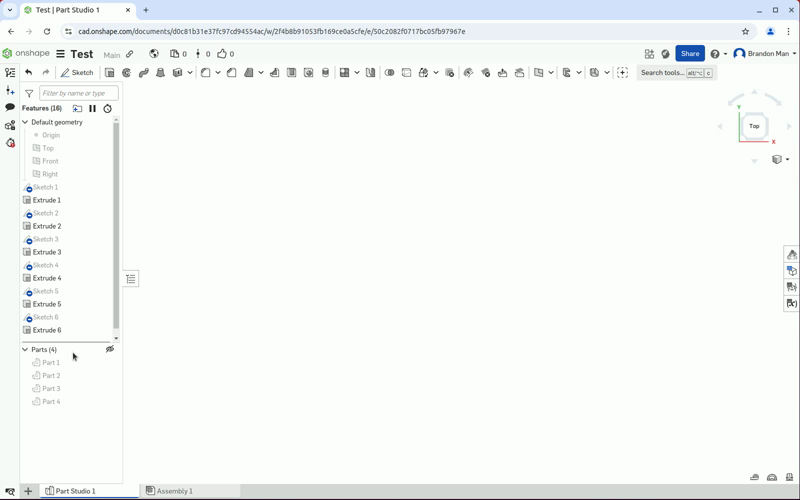
key(shift+y)
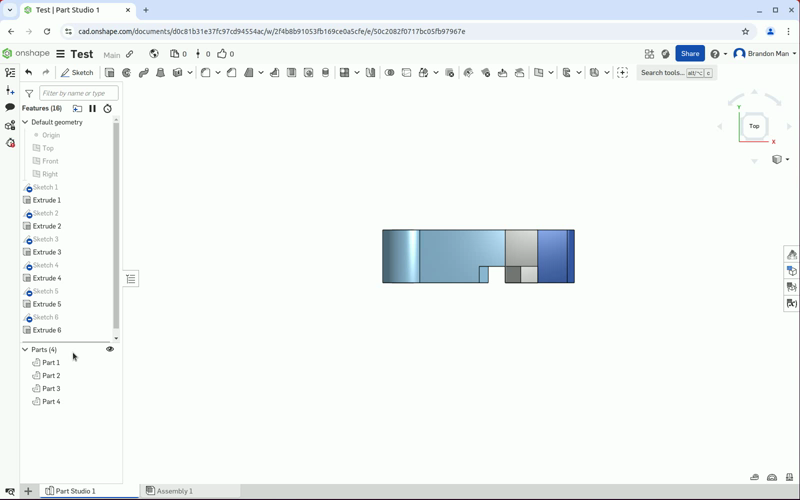
mouse_move(541, 75)
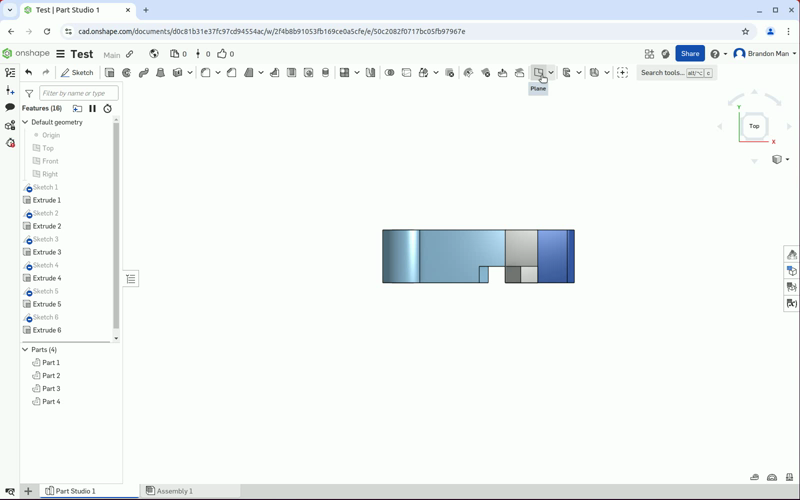
click(541, 75)
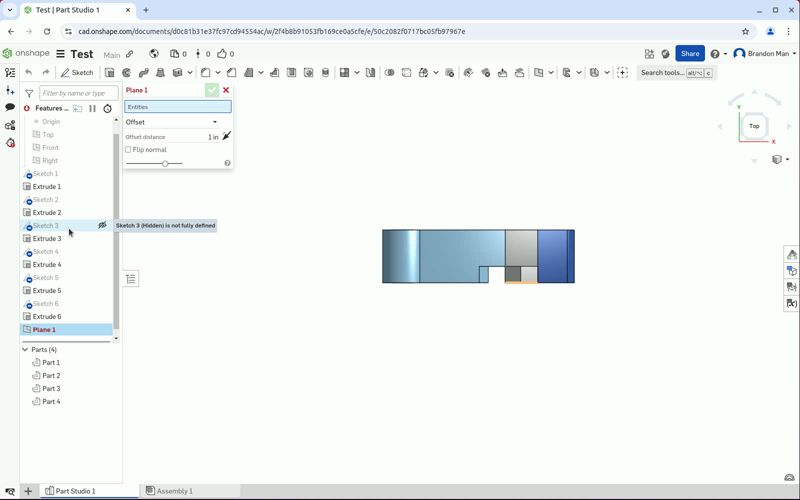
scroll(3)
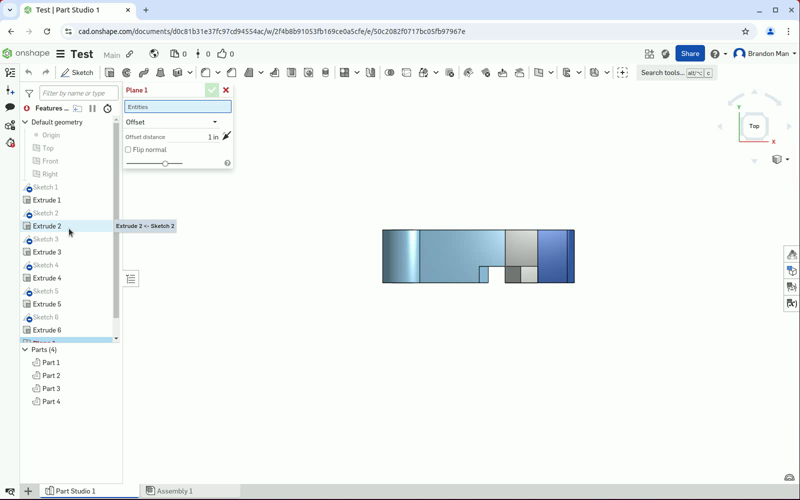
mouse_move(69, 150)
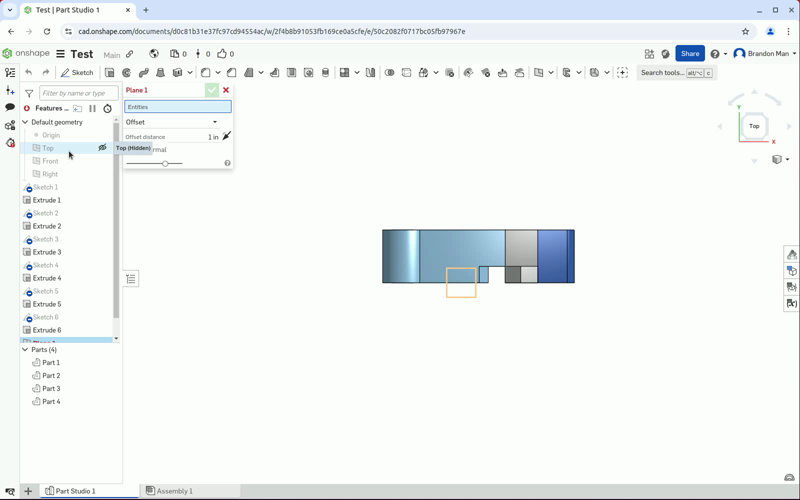
click(69, 150)
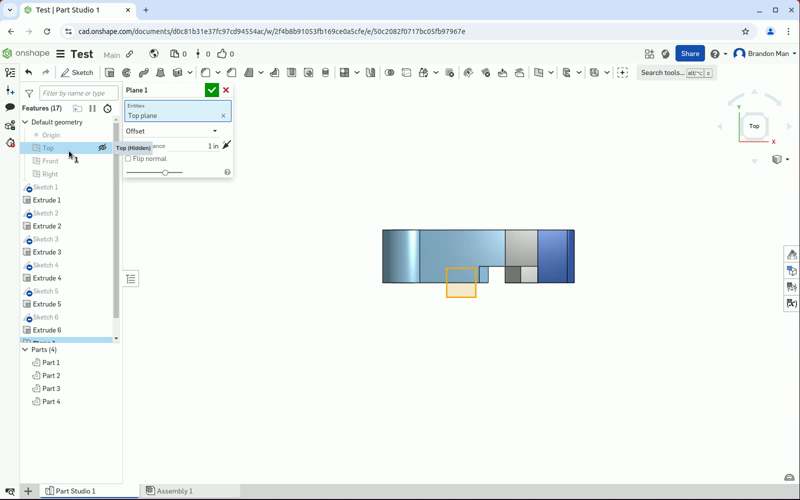
key(tab, 2)
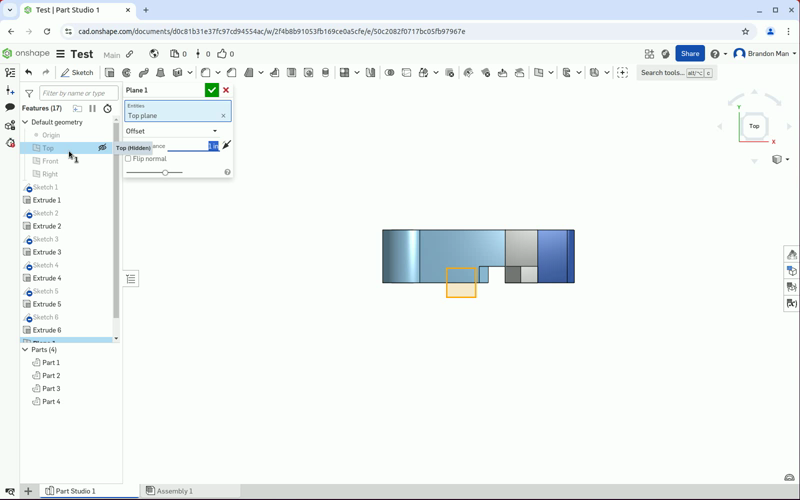
text(1.695)
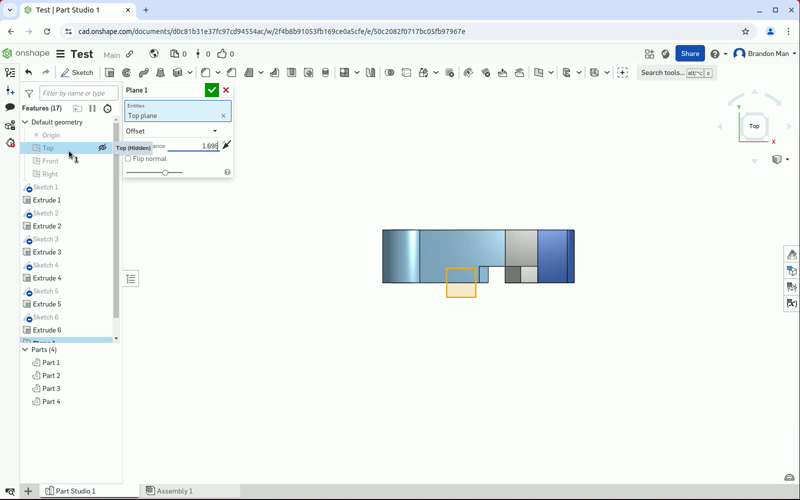
key(enter, 2)
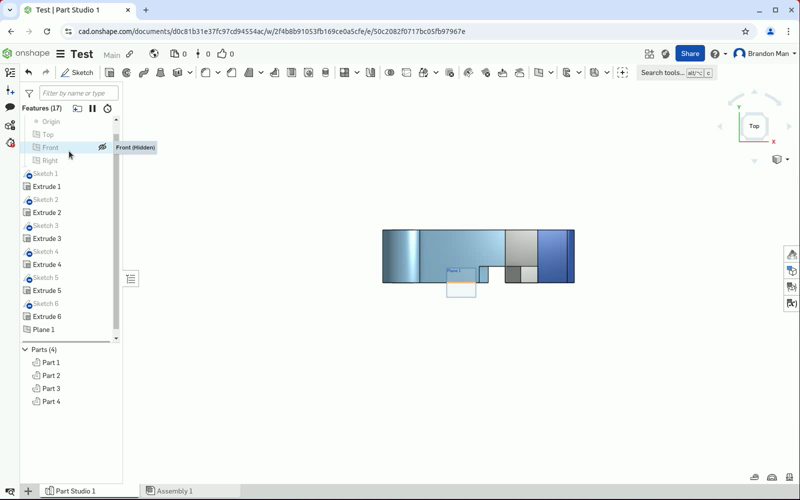
key(shift+s)
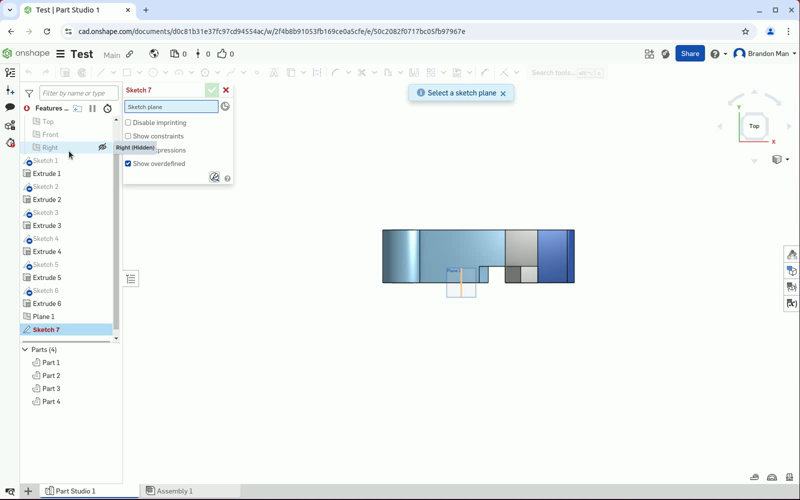
mouse_move(69, 319)
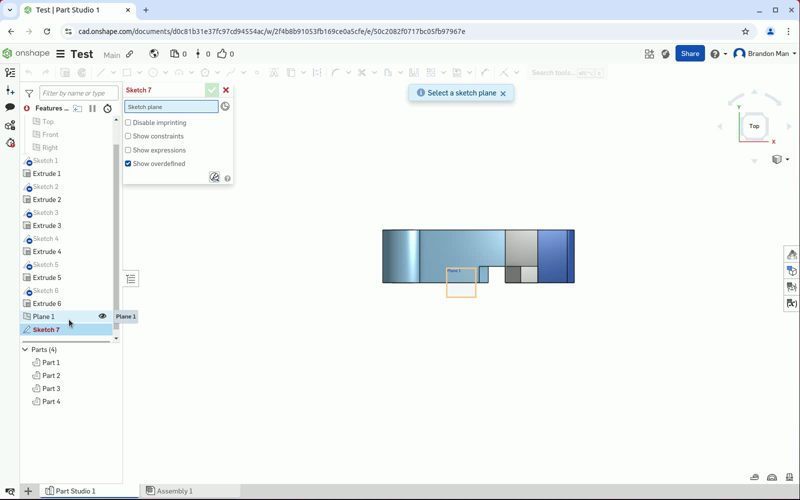
click(69, 319)
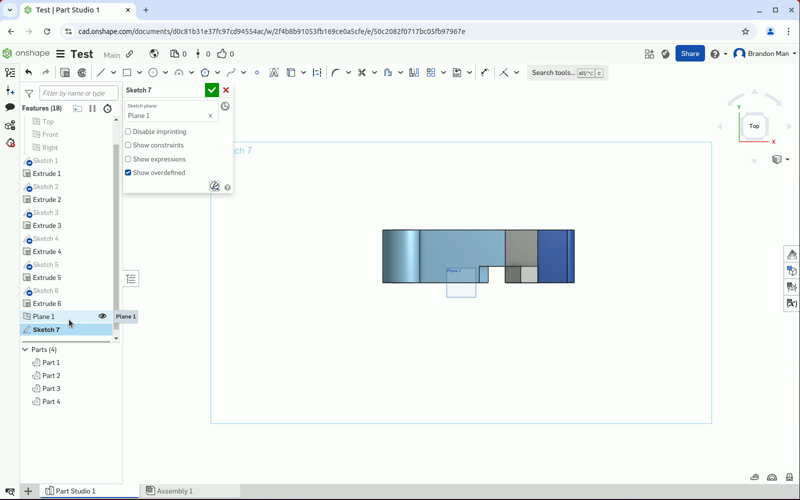
mouse_move(73, 352)
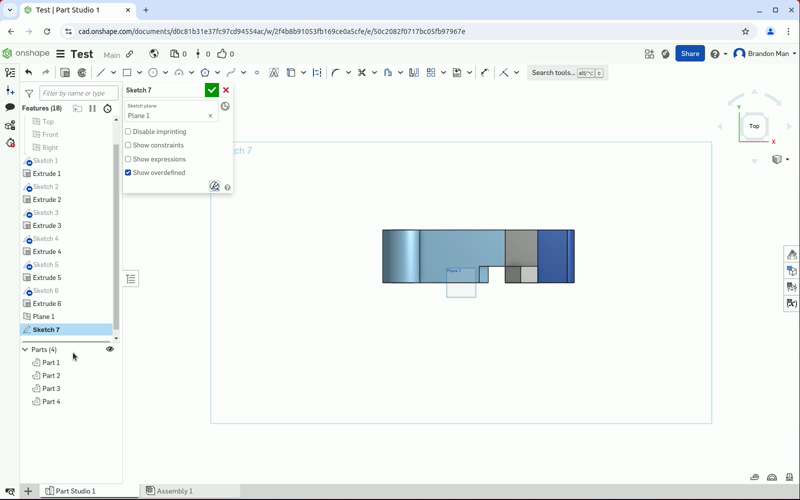
key(y)
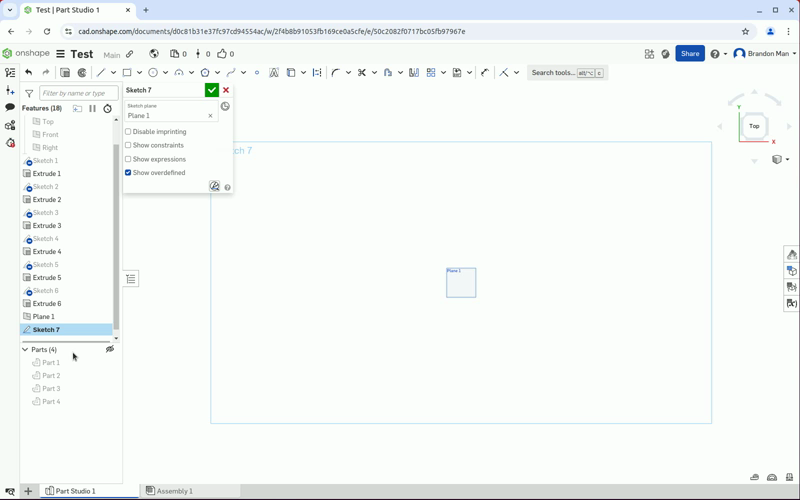
key(l)
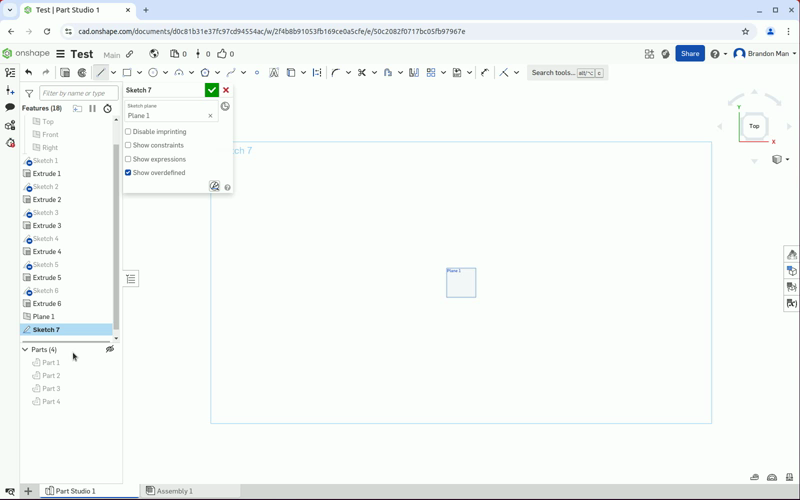
key_down(shift)
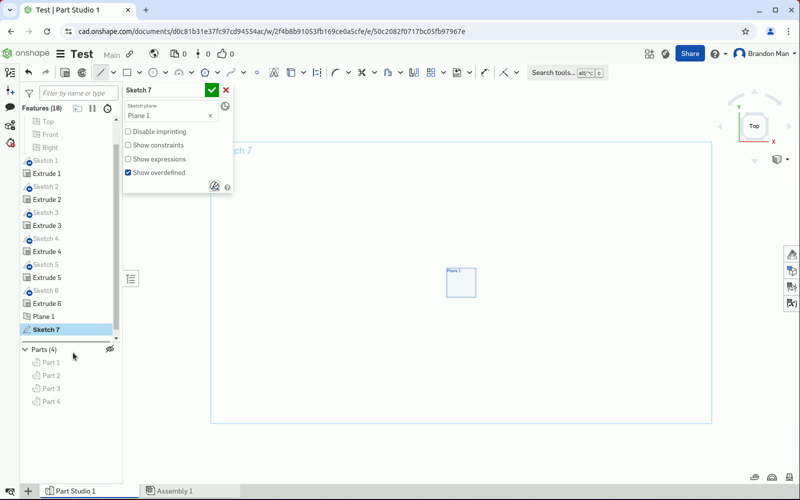
mouse_move(382, 264)
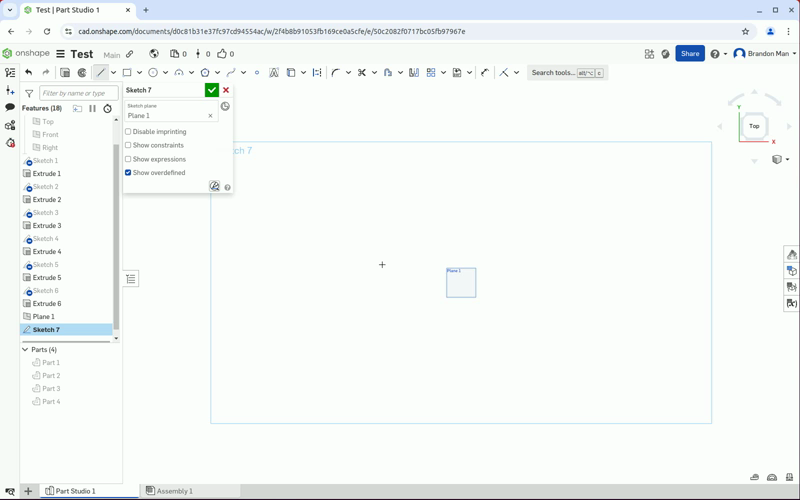
click(382, 264)
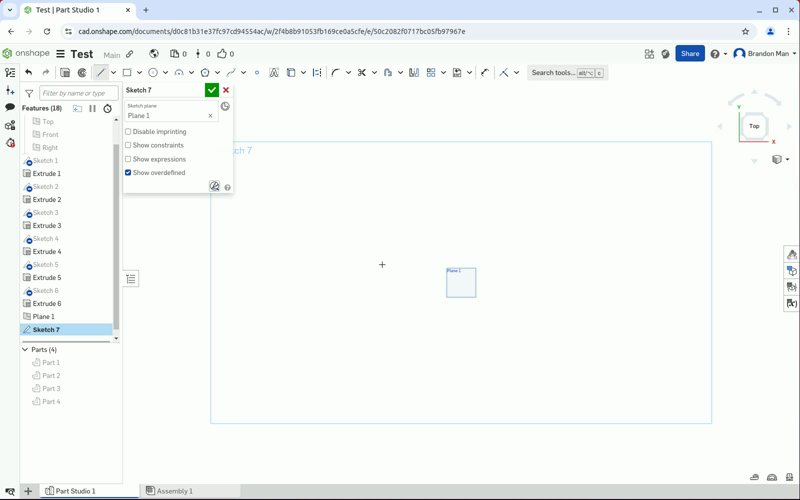
key_up(shift)
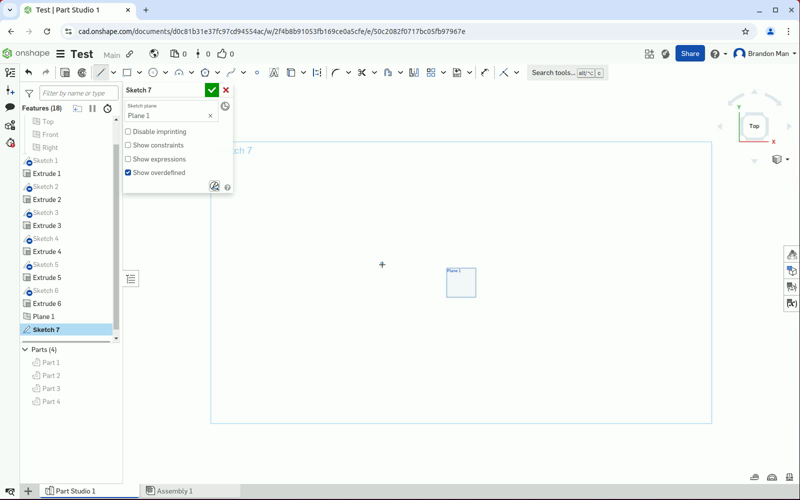
key_down(shift)
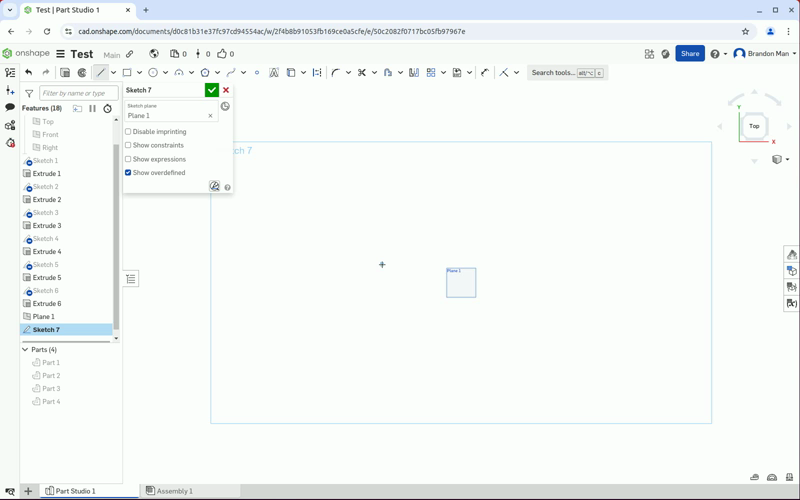
mouse_move(412, 264)
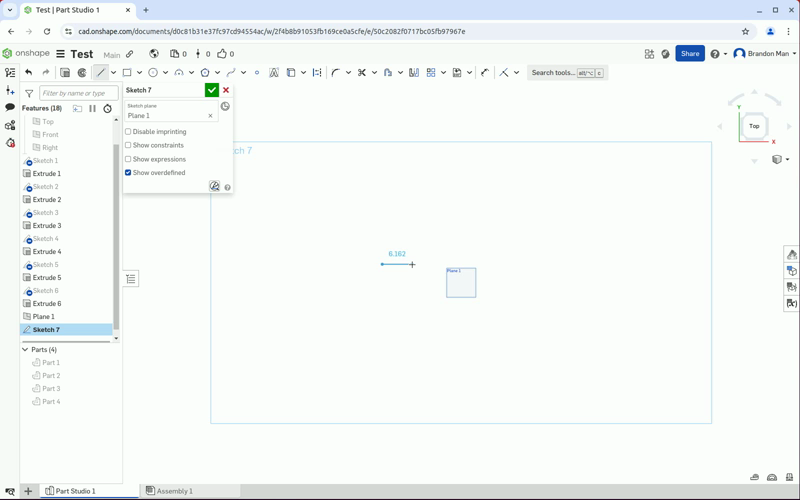
mouse_move(420, 264)
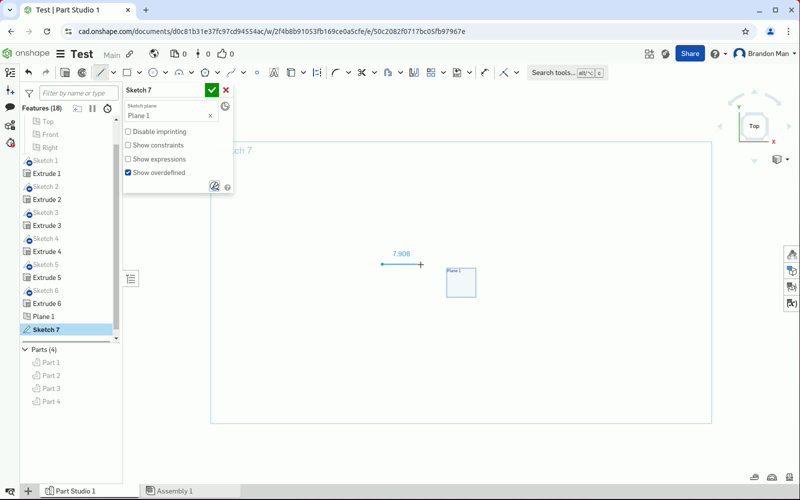
click(420, 264)
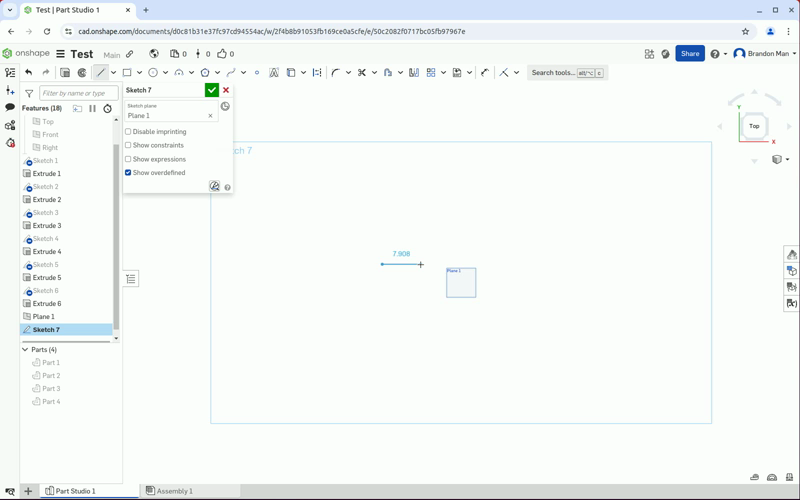
key_up(shift)
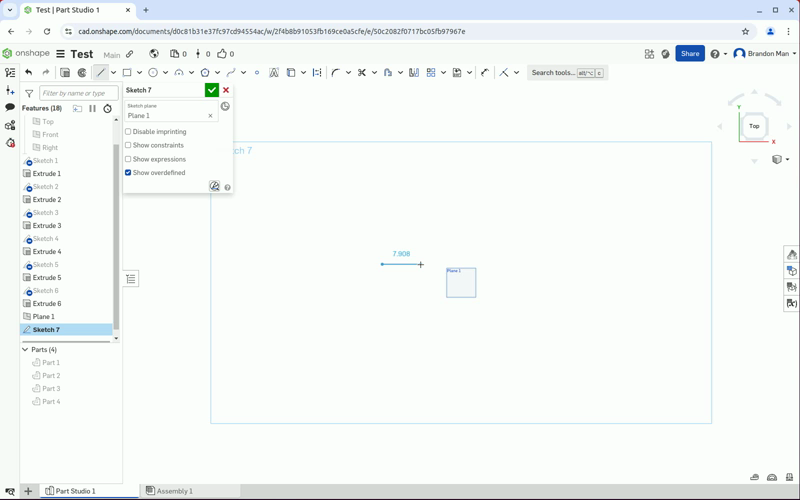
key_down(shift)
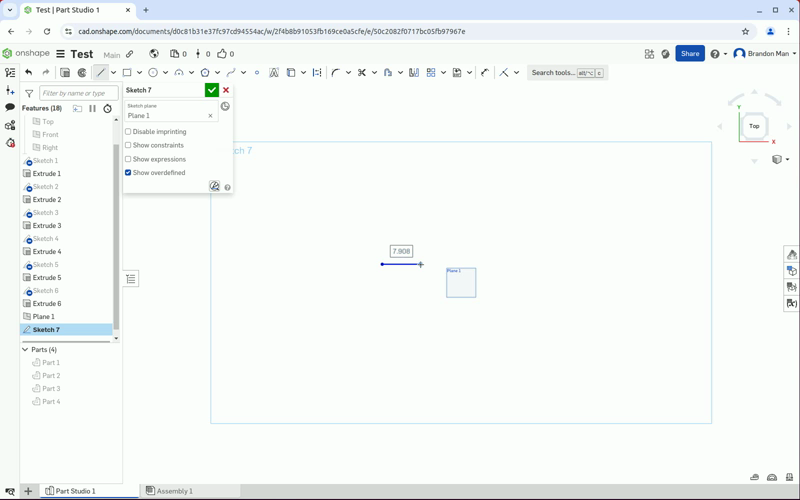
mouse_move(450, 264)
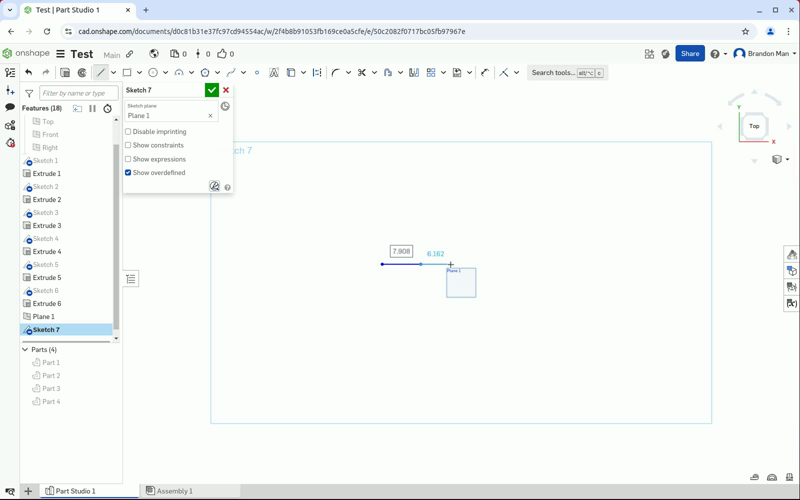
mouse_move(420, 245)
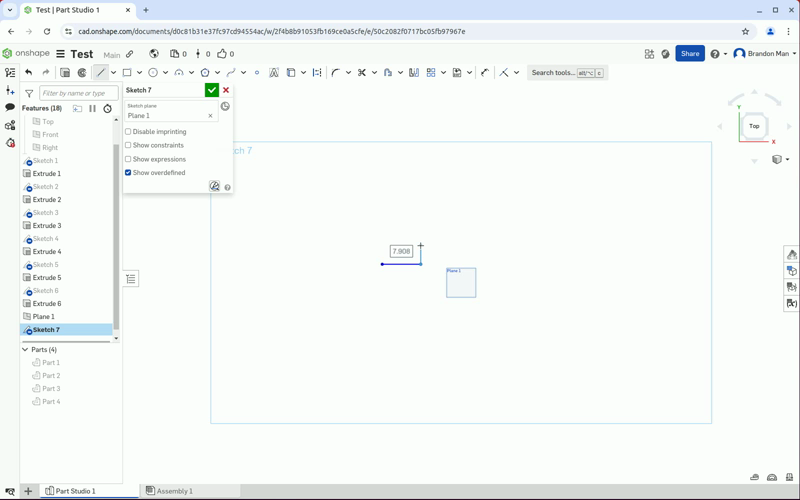
click(420, 245)
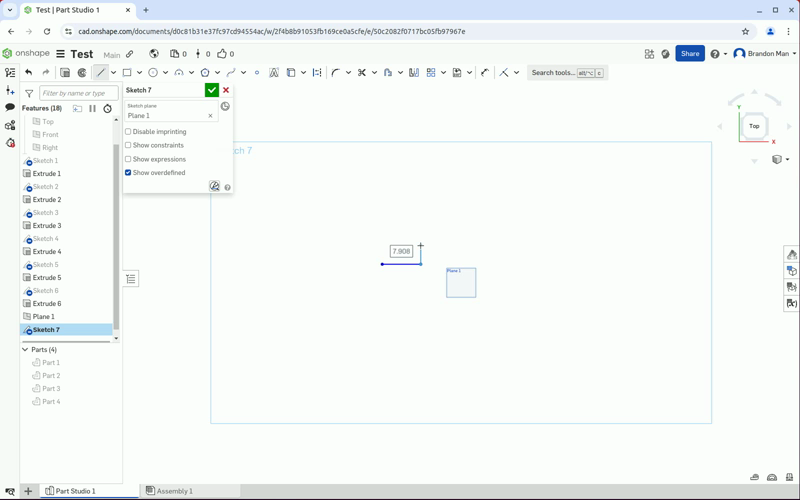
key_up(shift)
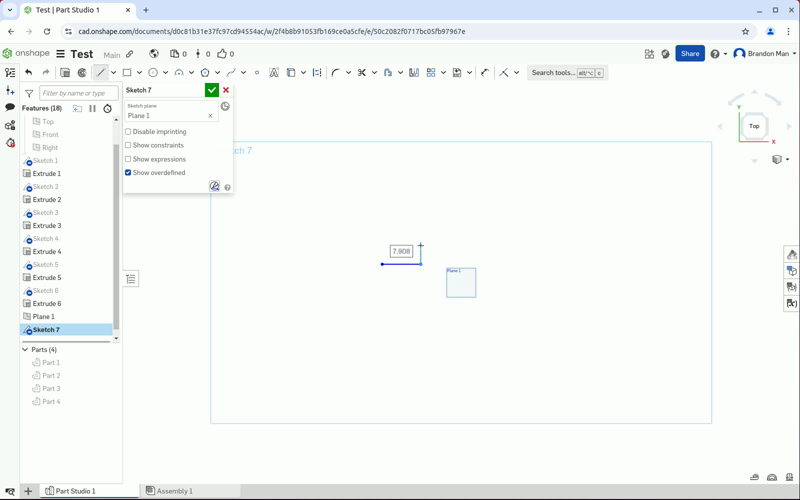
key_down(shift)
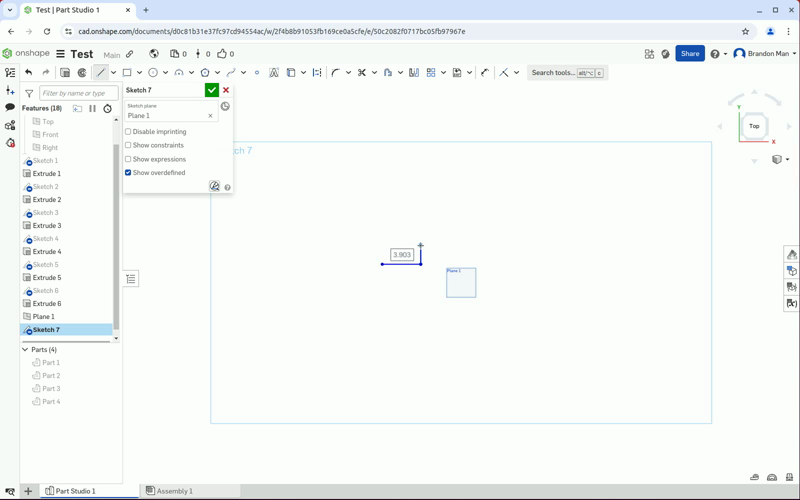
mouse_move(450, 245)
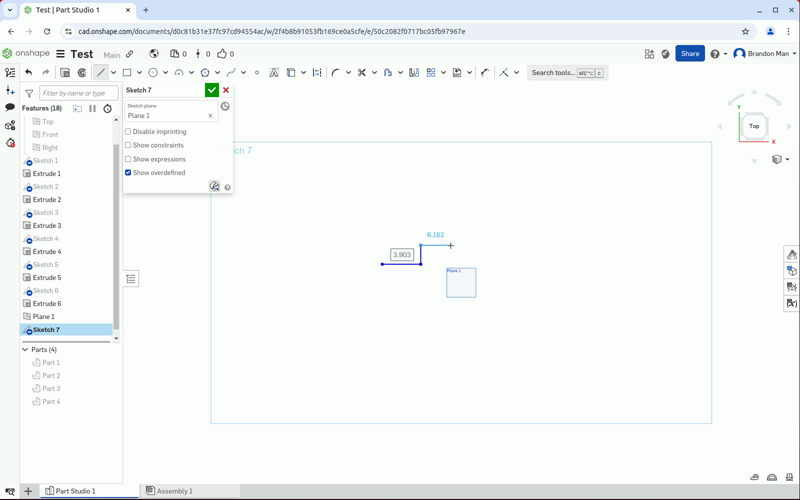
mouse_move(382, 245)
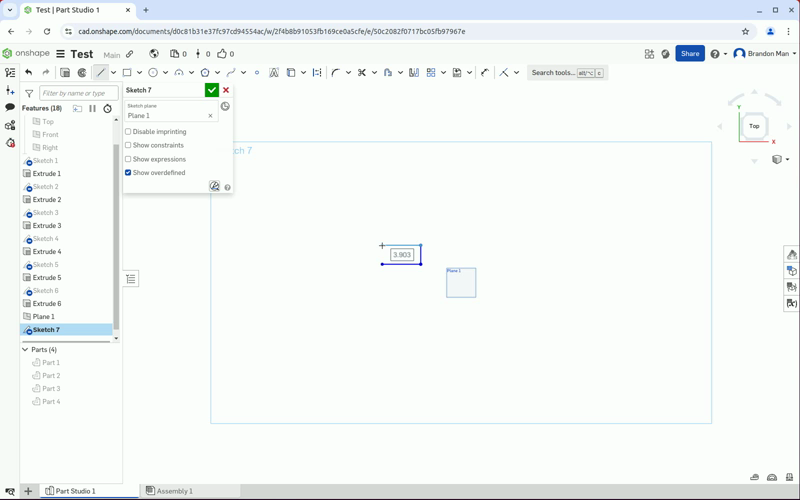
click(382, 245)
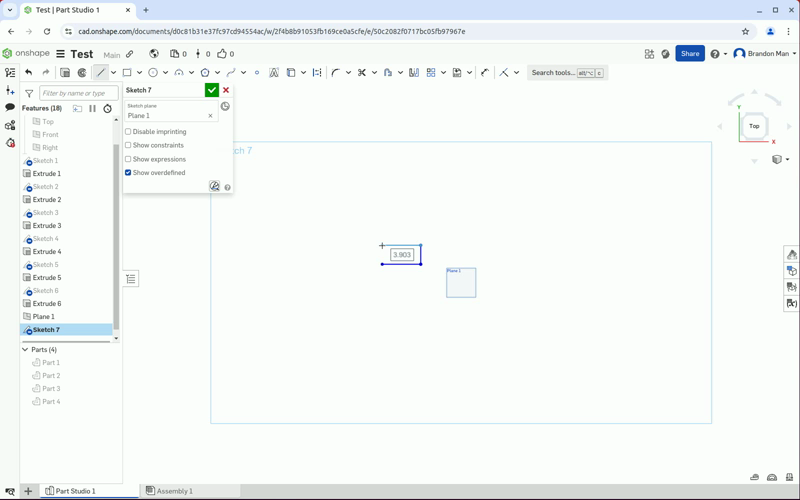
key_up(shift)
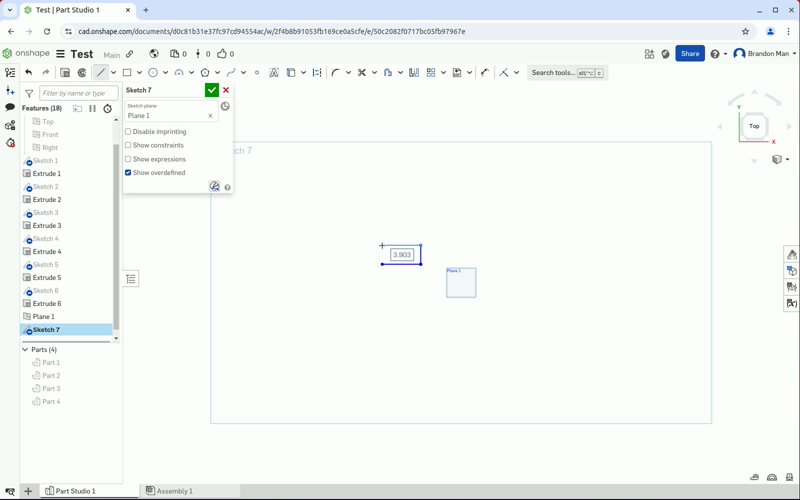
mouse_move(412, 245)
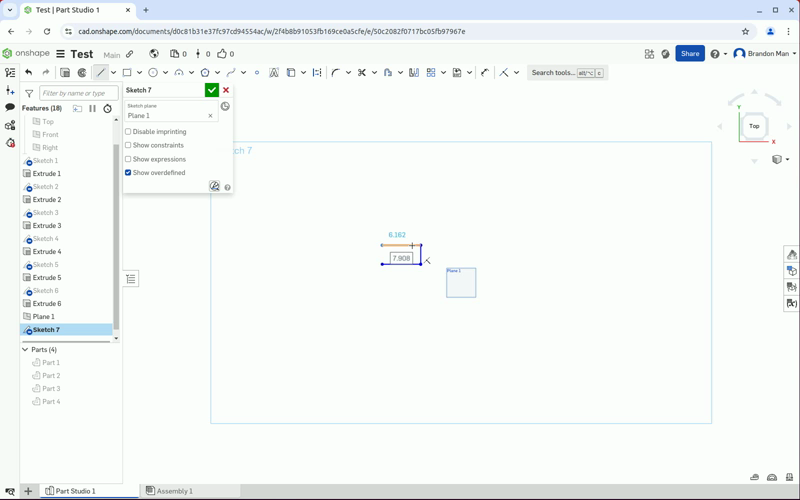
key_down(shift)
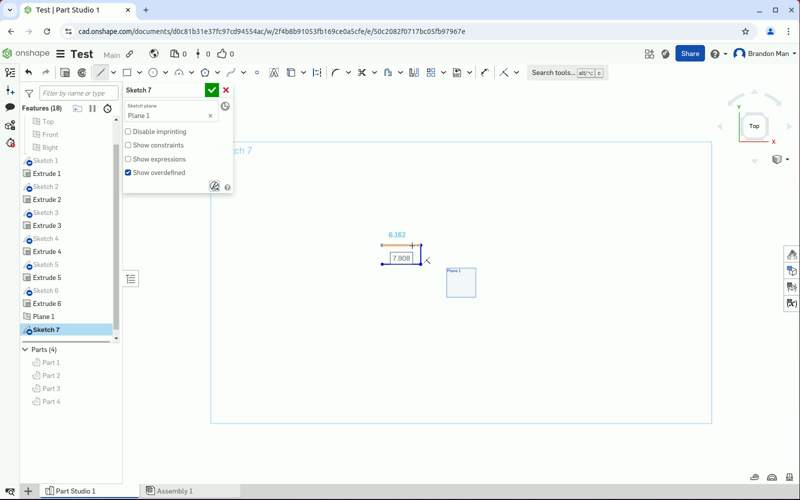
mouse_move(382, 264)
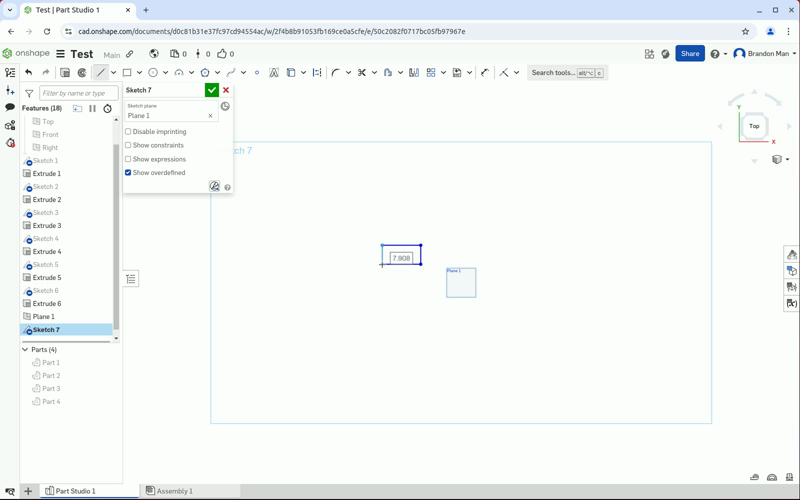
key_up(shift)
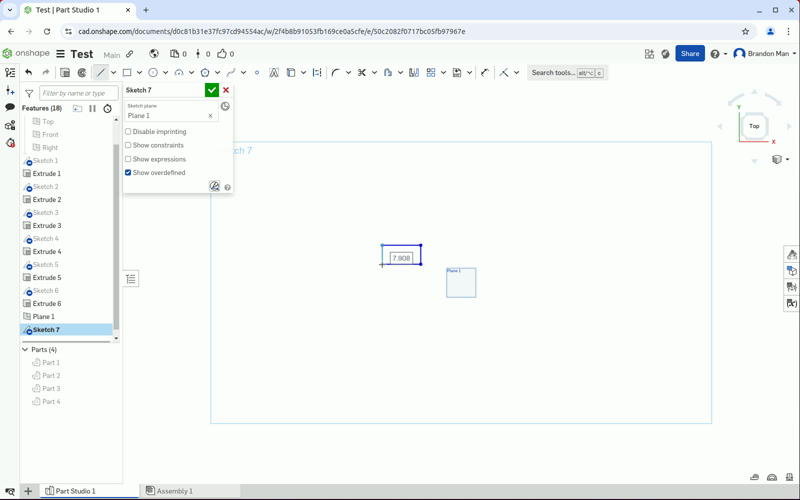
click(382, 264)
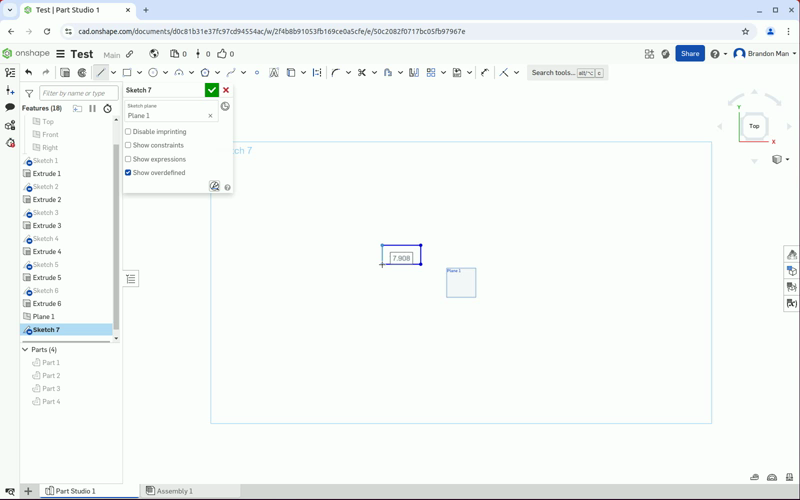
key(esc)
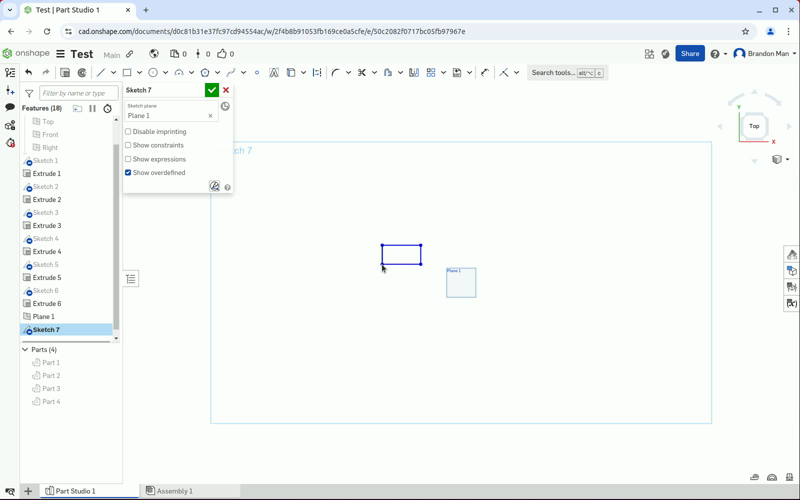
mouse_move(407, 263)
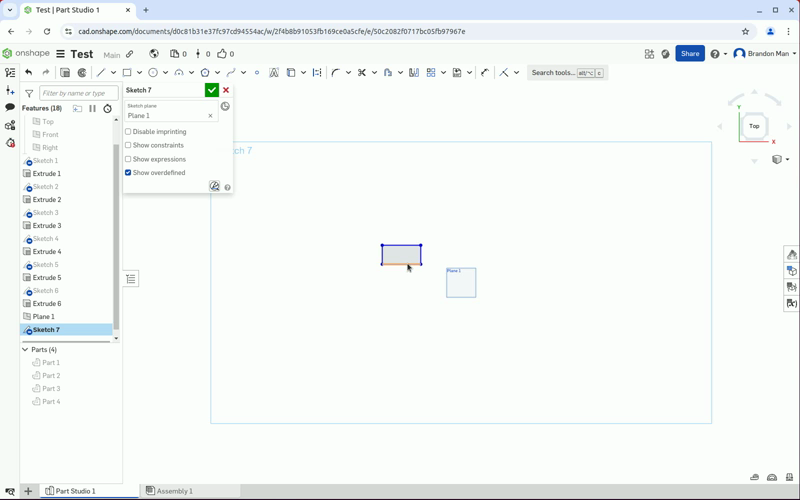
scroll(6)
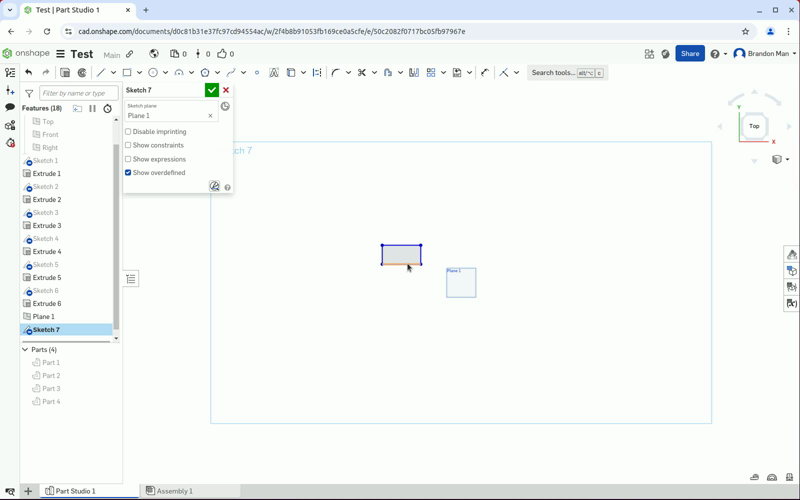
scroll(6)
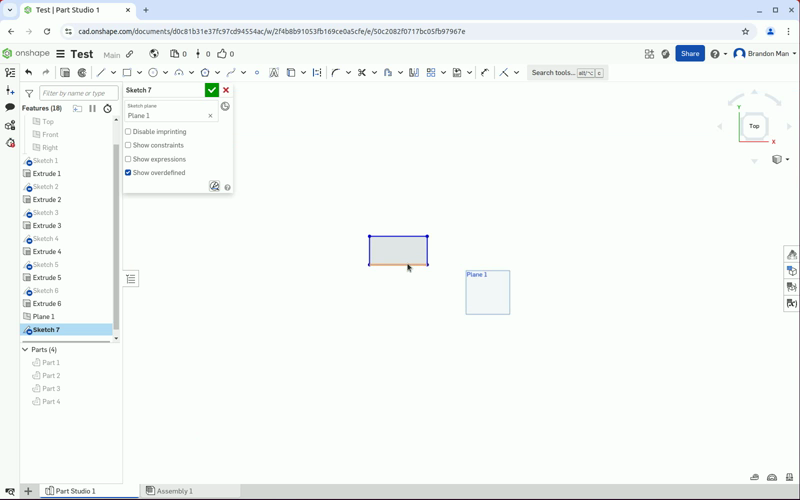
scroll(6)
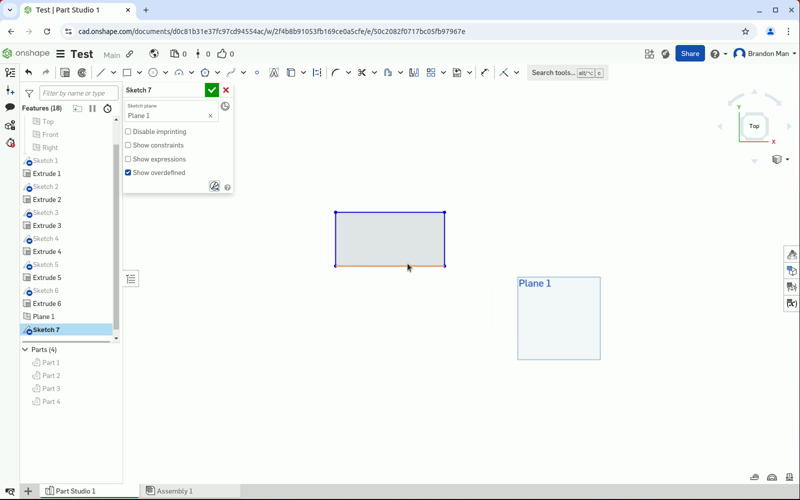
scroll(6)
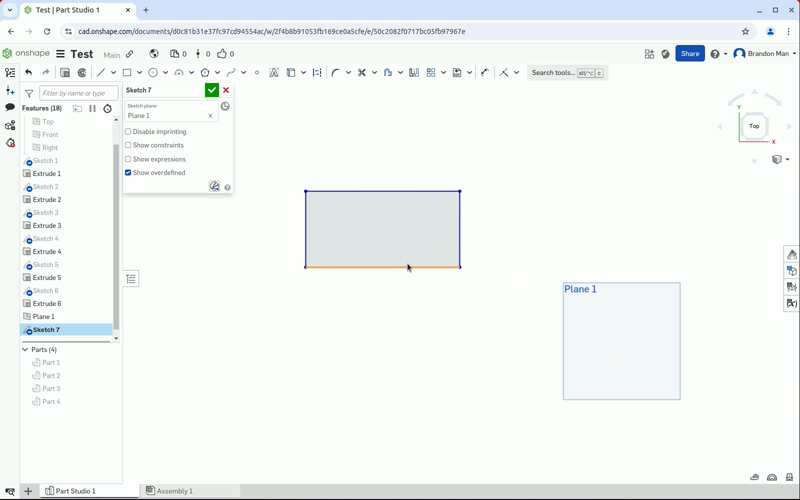
scroll(6)
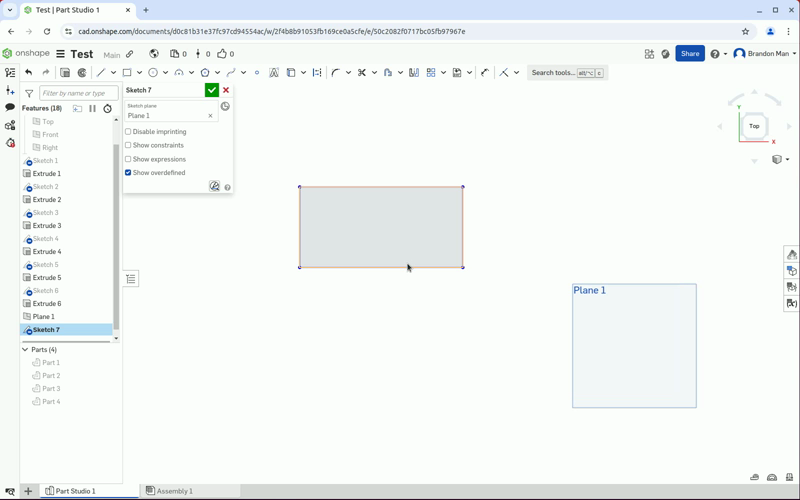
scroll(6)
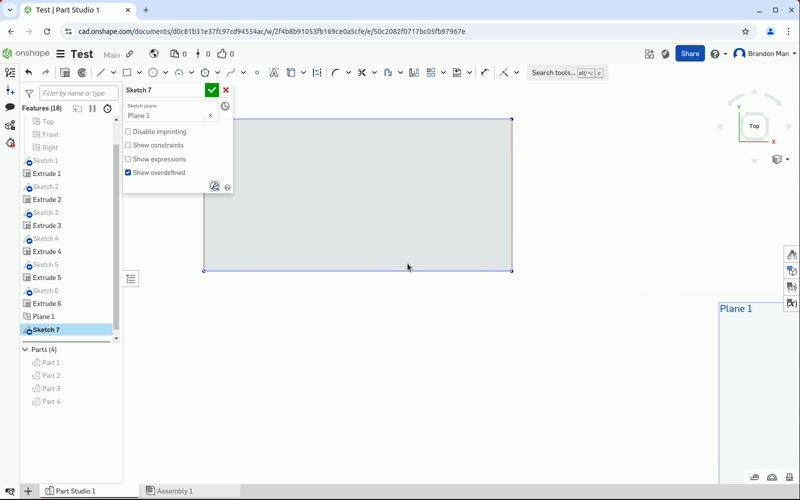
scroll(6)
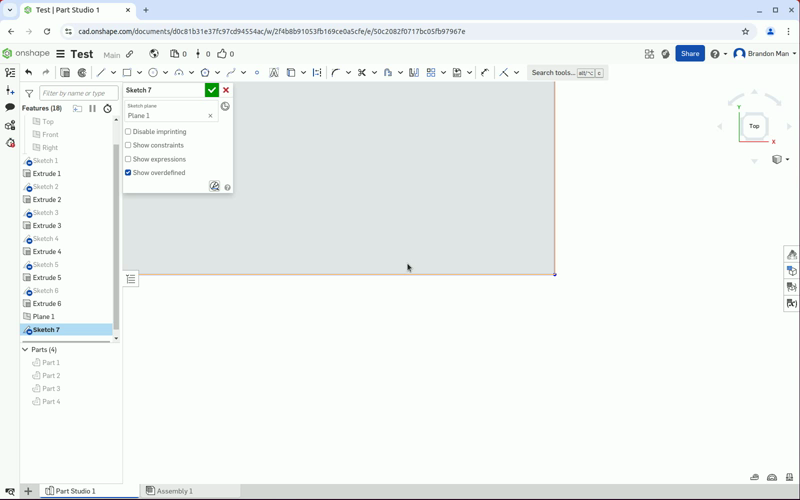
click(407, 263)
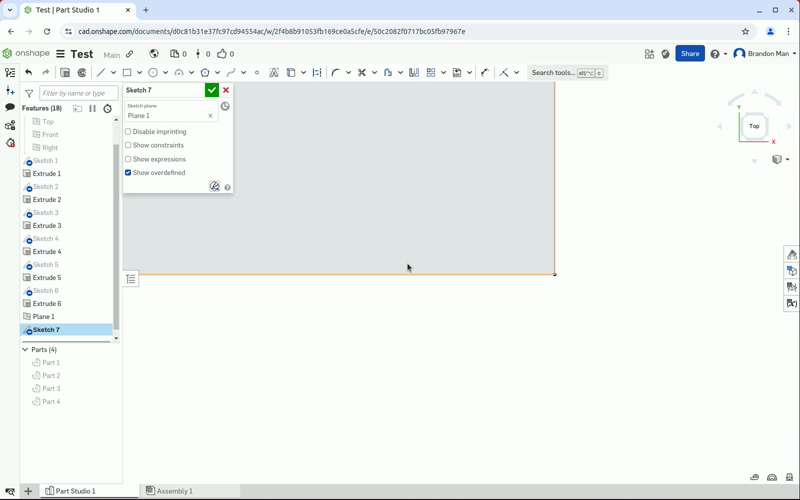
scroll(-6)
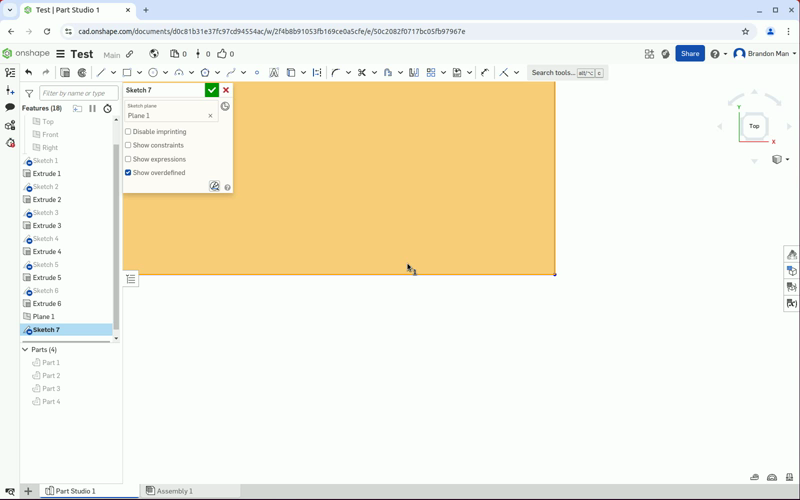
scroll(-6)
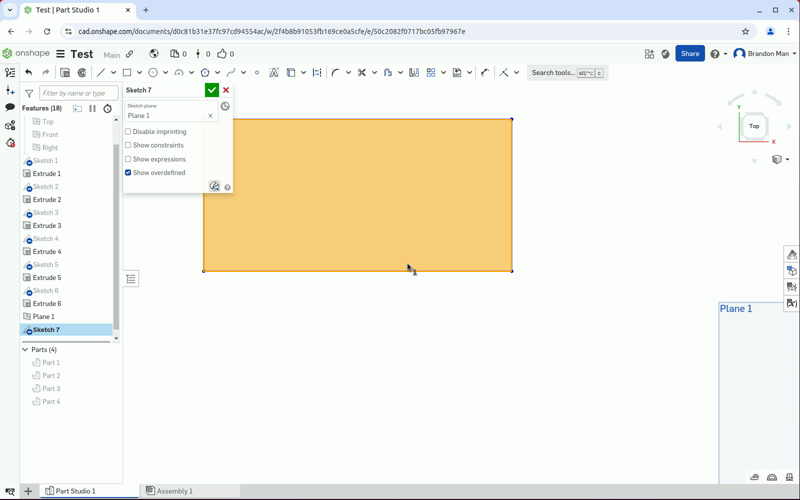
scroll(-6)
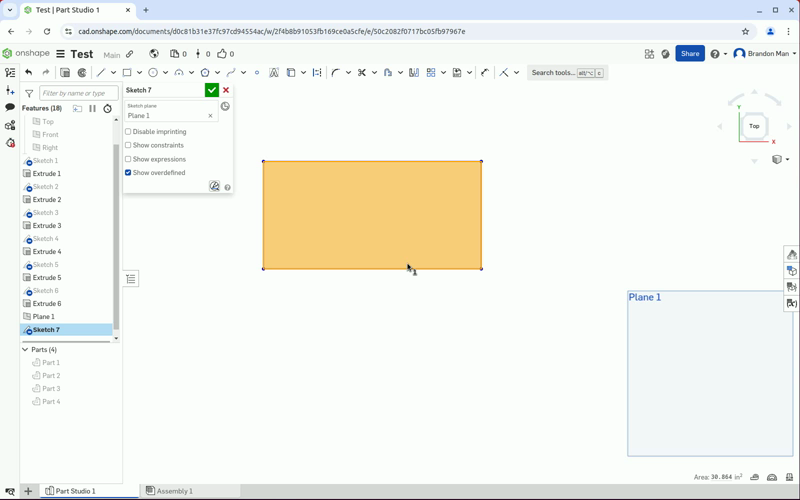
scroll(-6)
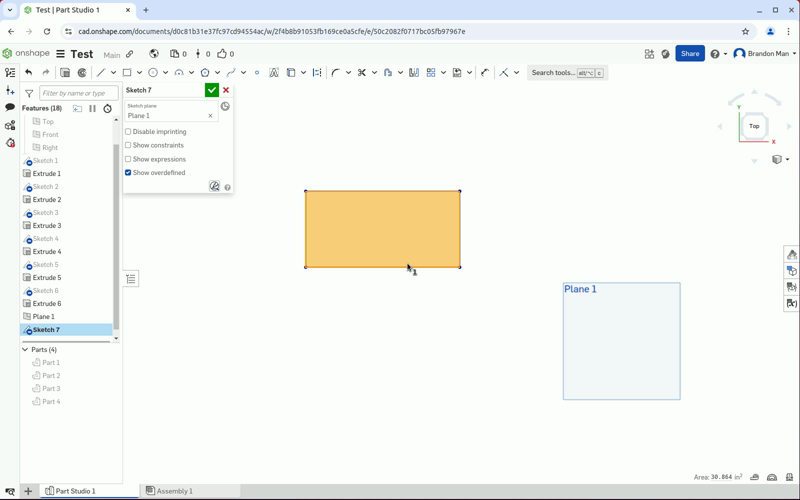
scroll(-6)
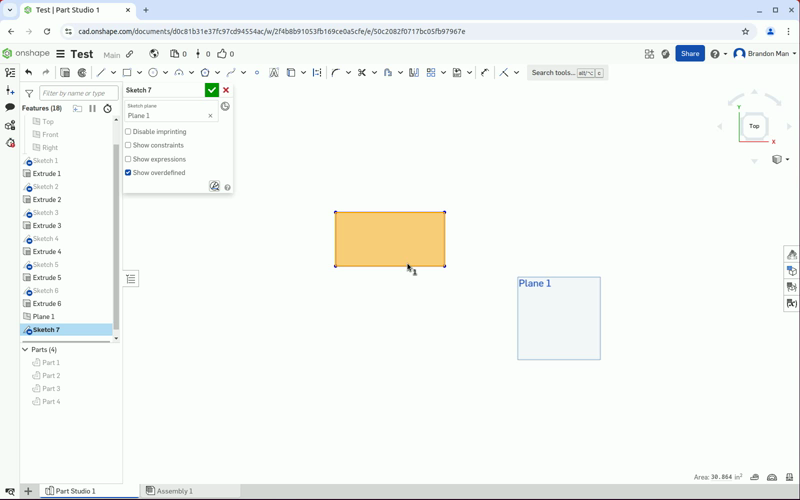
scroll(-6)
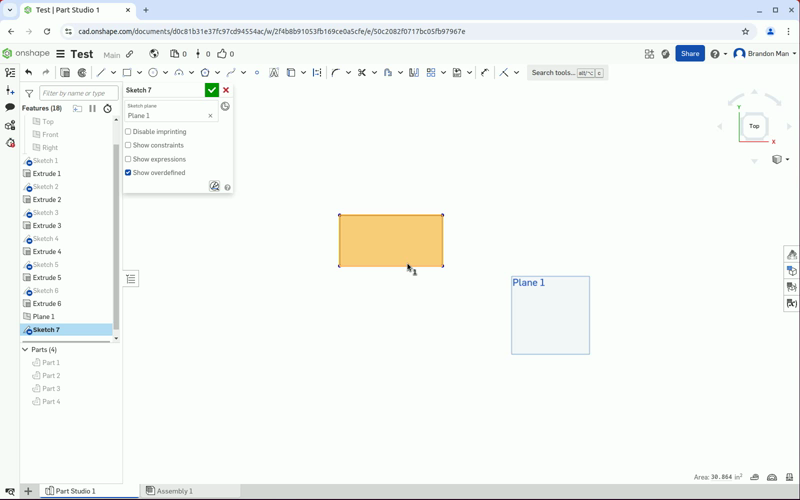
scroll(-6)
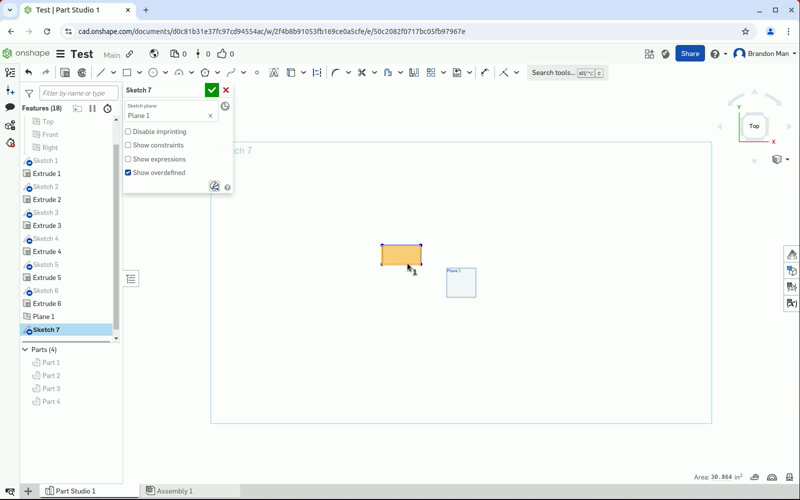
mouse_move(73, 352)
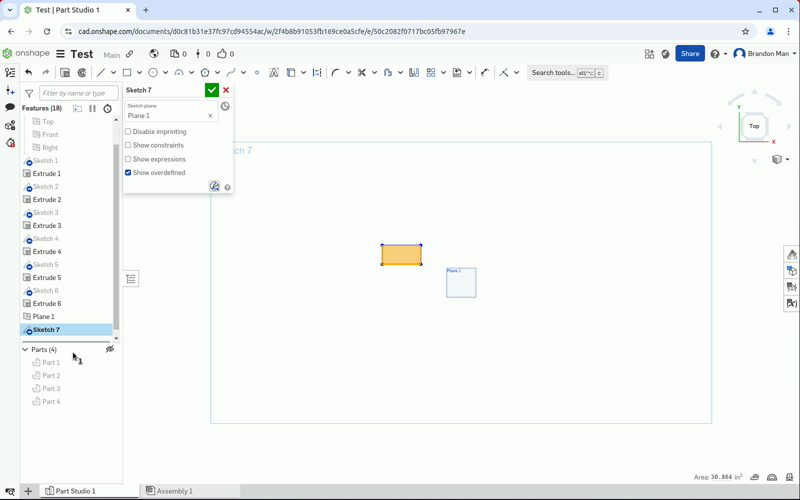
key(shift+y)
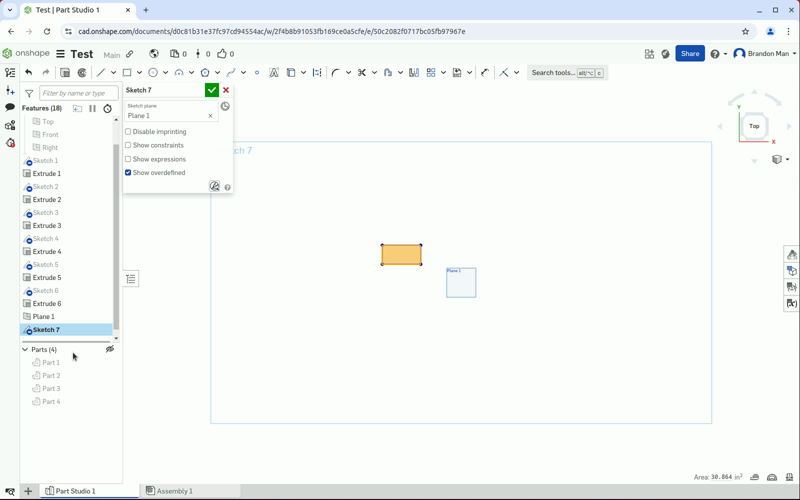
key(shift+e)
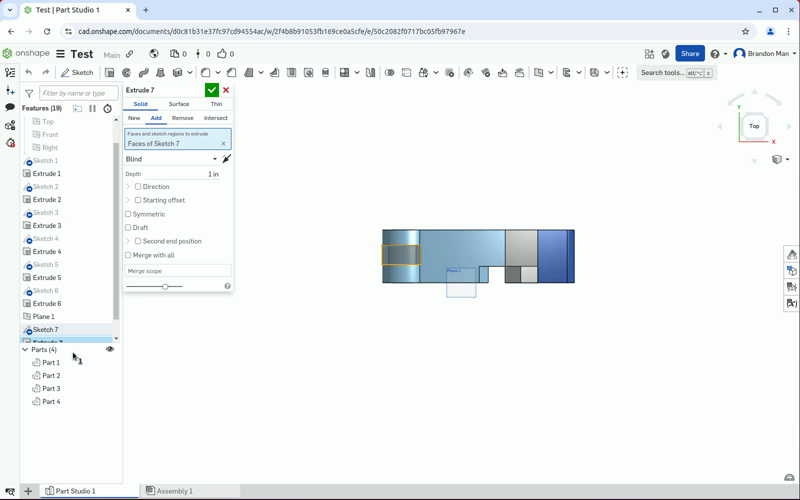
mouse_move(143, 106)
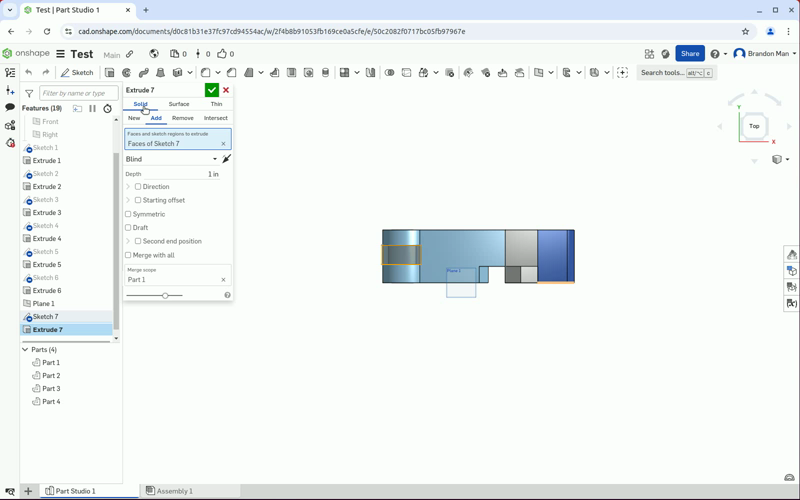
click(143, 106)
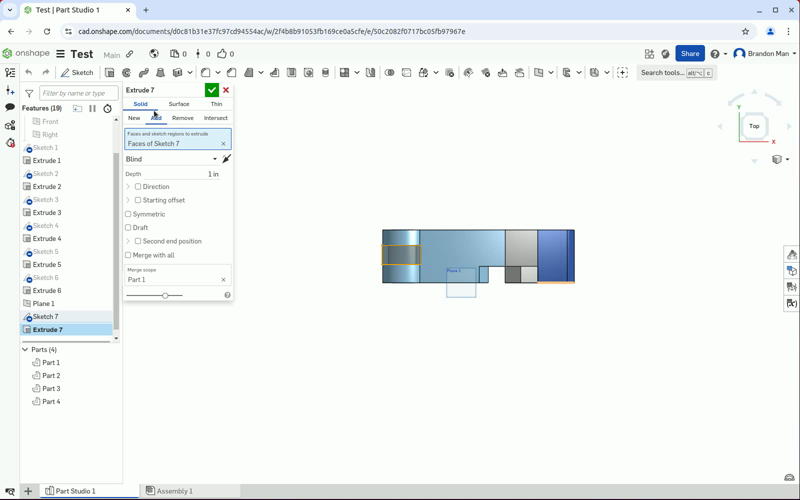
mouse_move(186, 120)
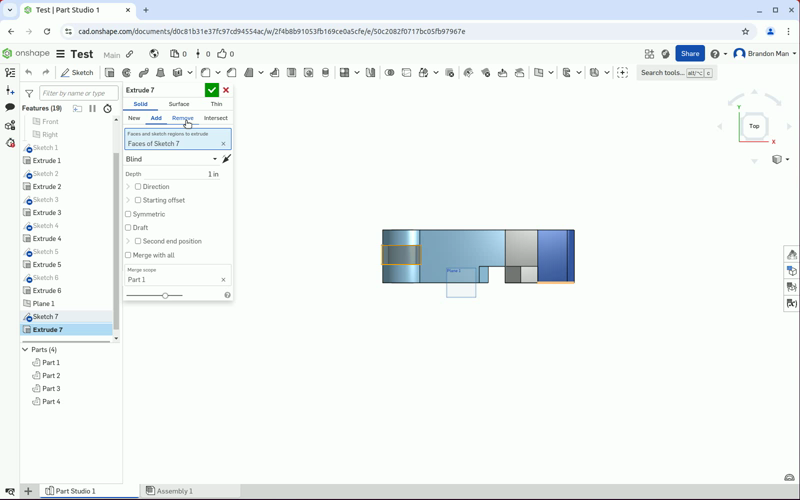
click(186, 120)
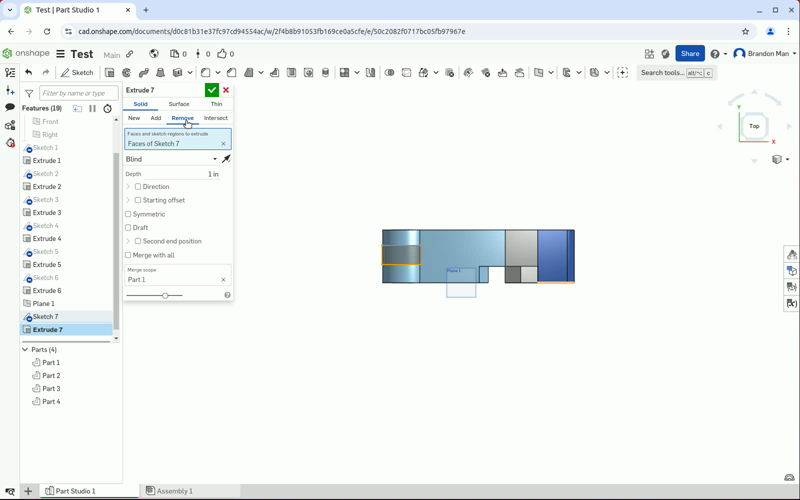
key(tab, 4)
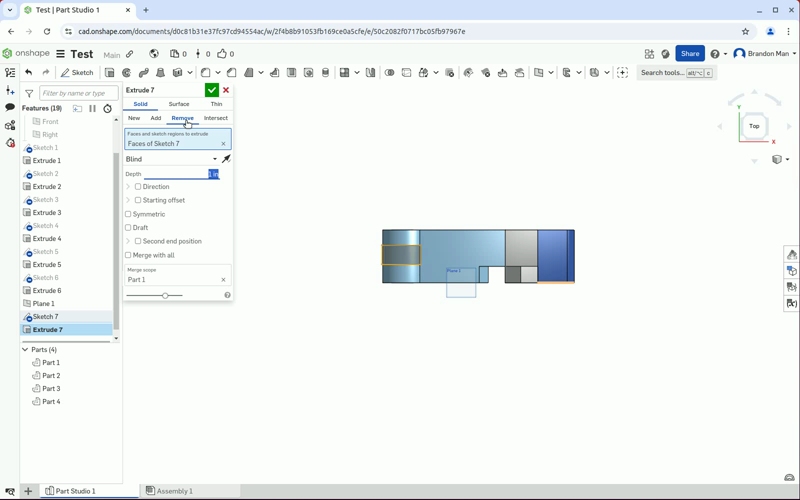
text(15.886)
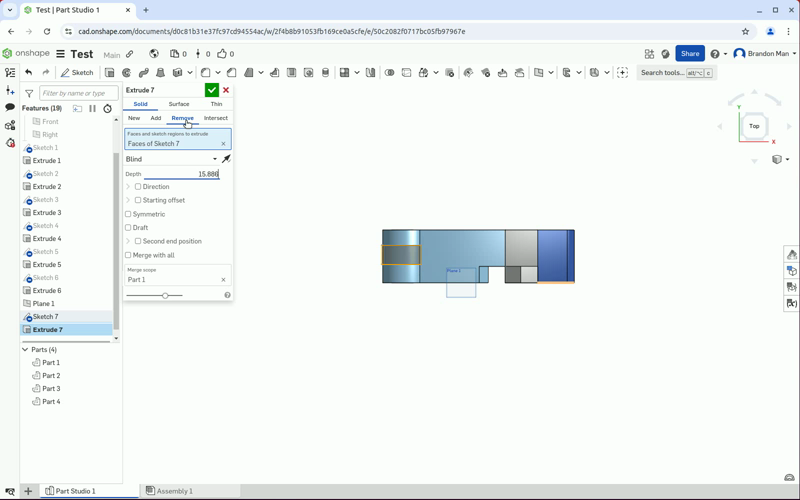
key(tab, 3)
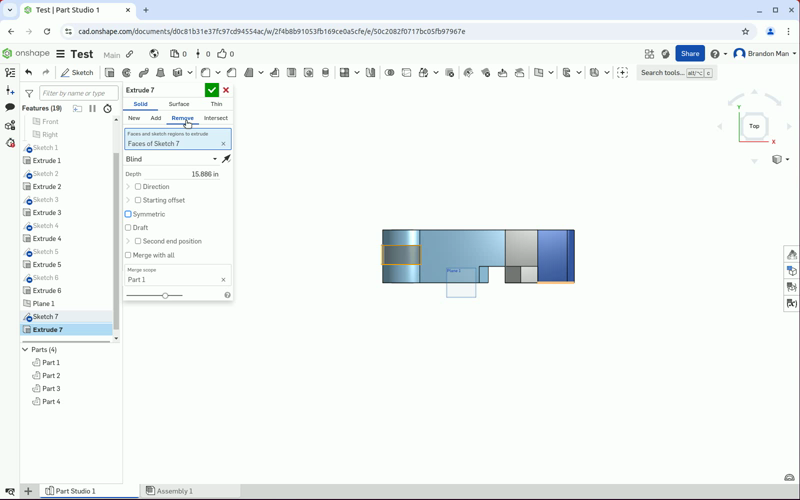
key(space)
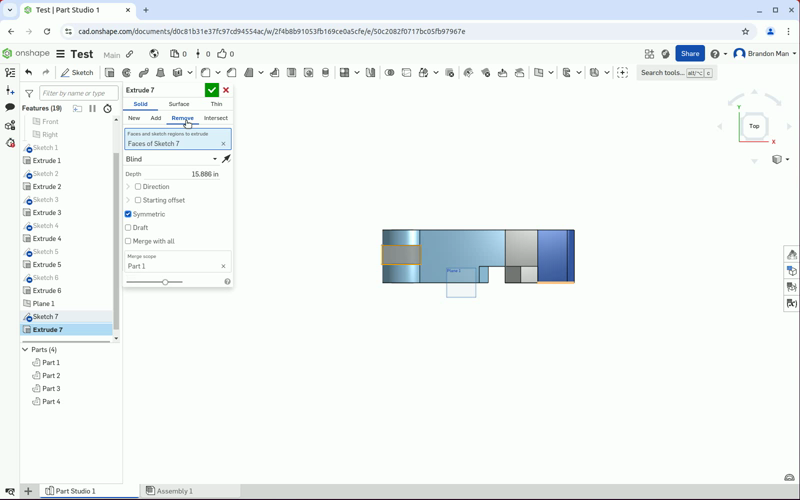
key(tab, 2)
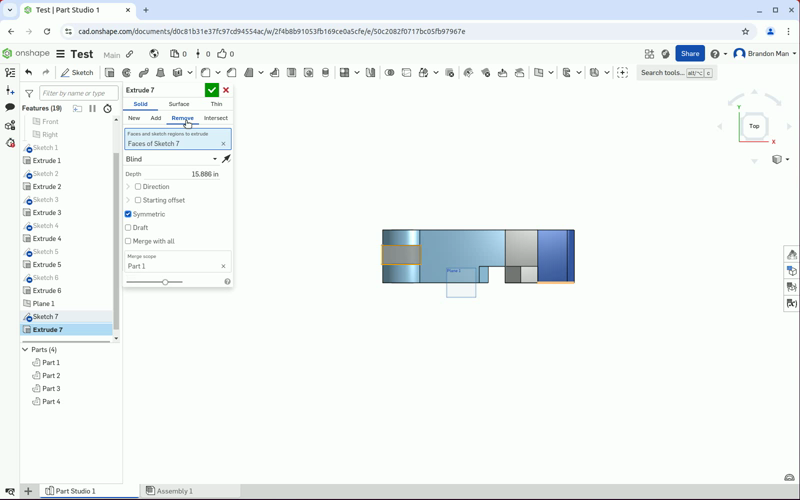
key(space)
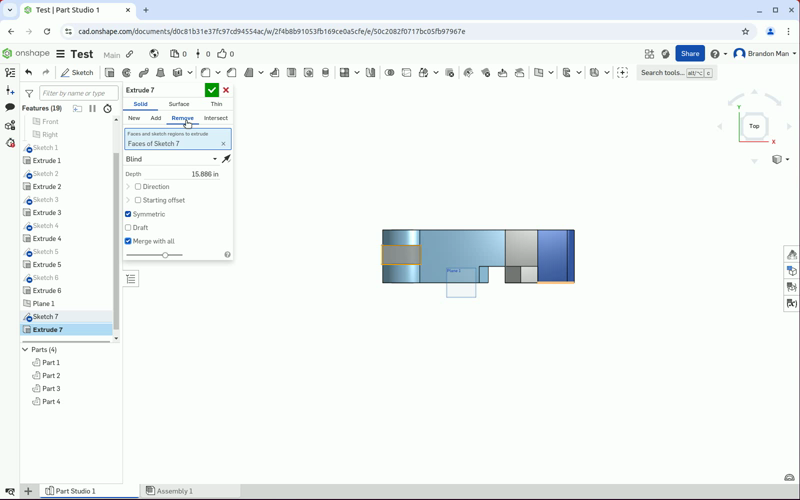
key(enter)
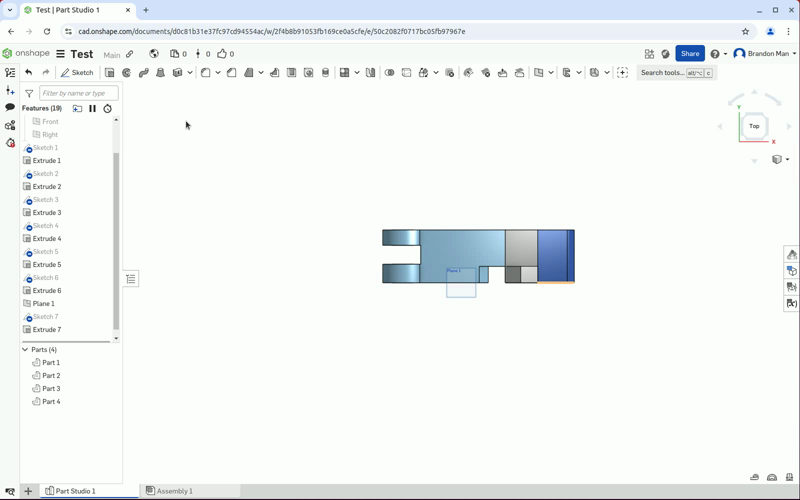
key(shift+h)
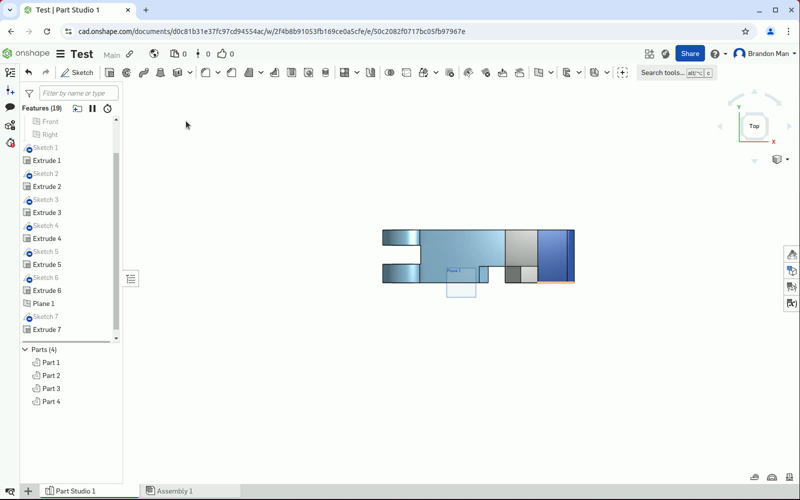
key(shift+h)
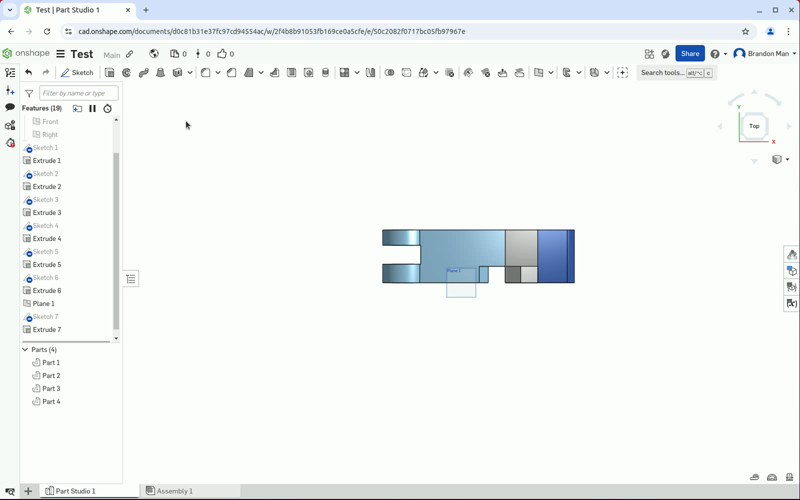
mouse_move(69, 150)
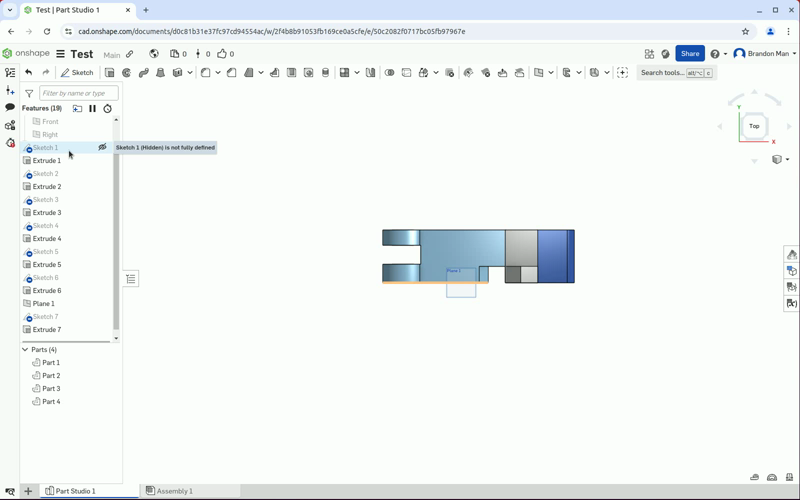
click(69, 150)
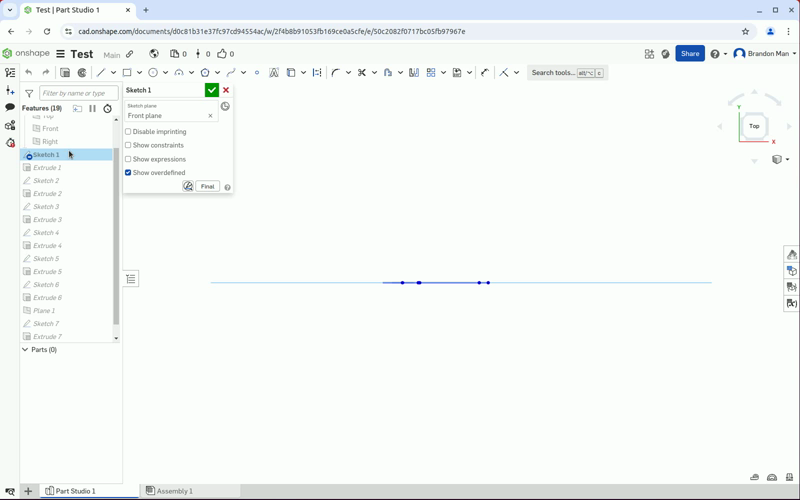
mouse_move(229, 92)
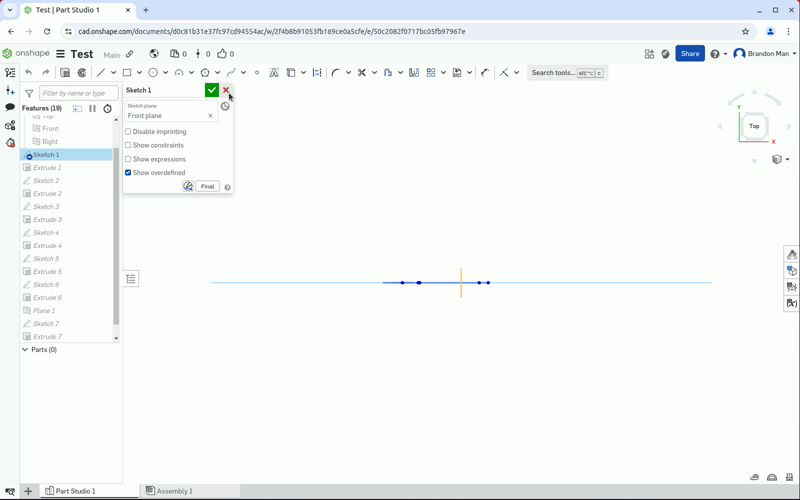
click(229, 92)
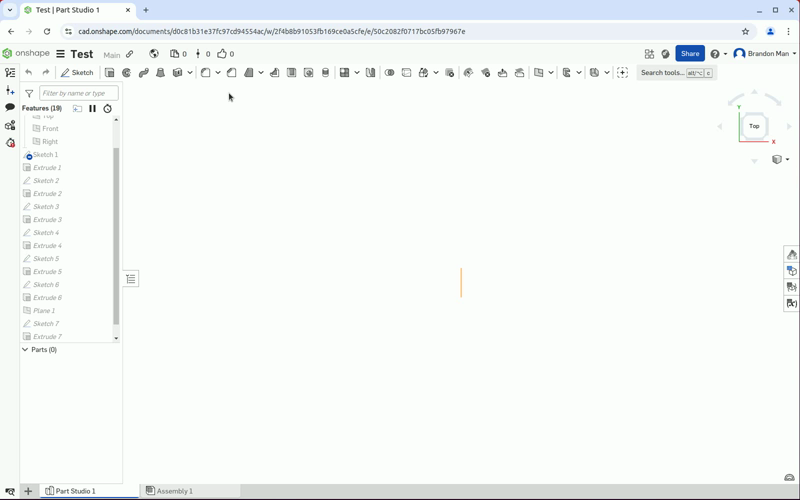
key(shift+s)
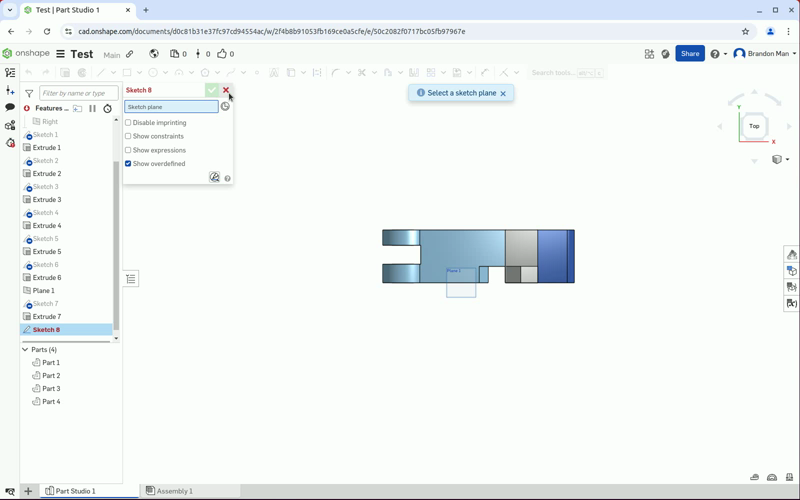
mouse_move(69, 293)
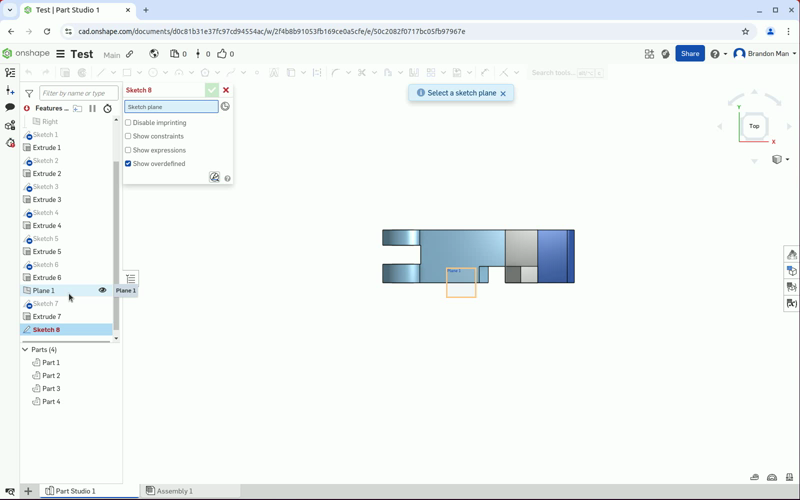
click(69, 293)
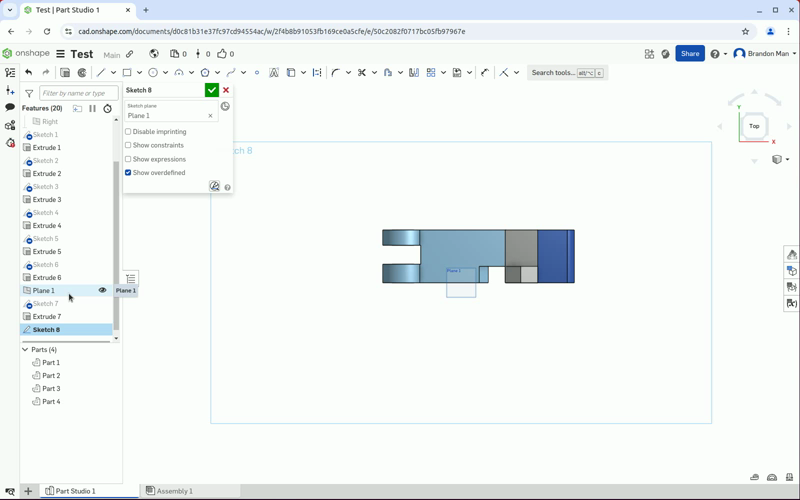
mouse_move(73, 352)
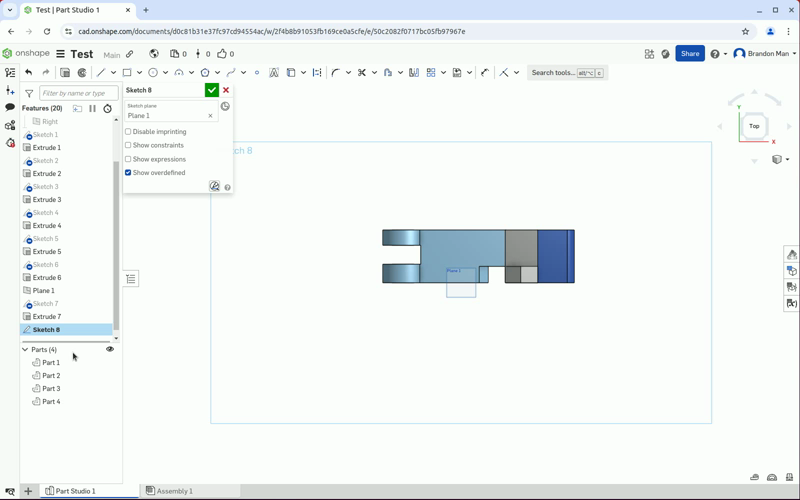
key(y)
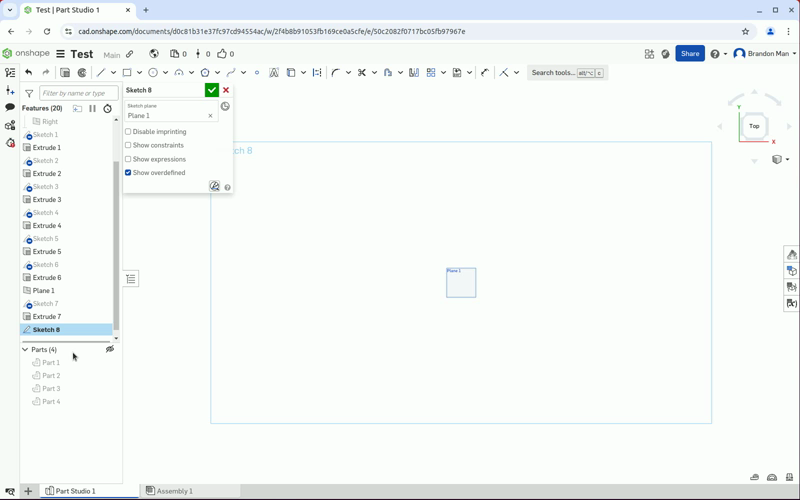
key(c)
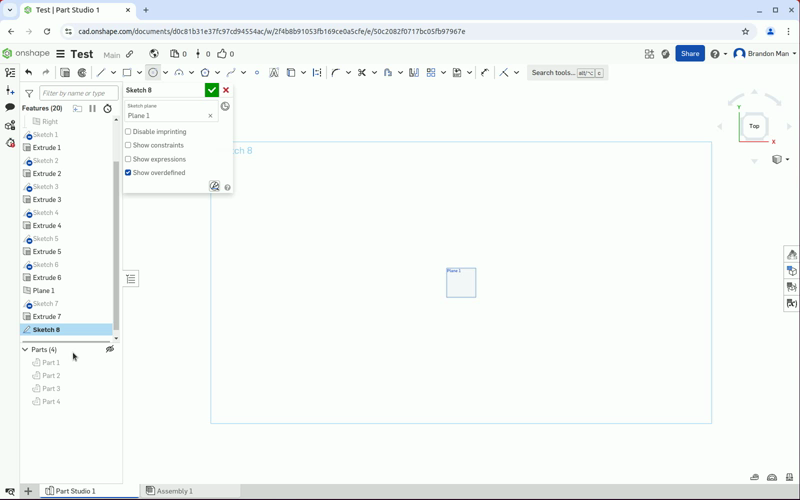
key_down(shift)
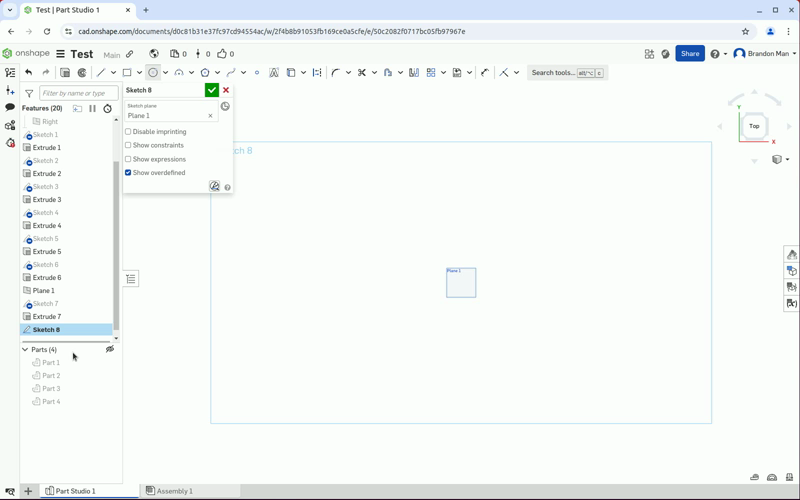
mouse_move(541, 251)
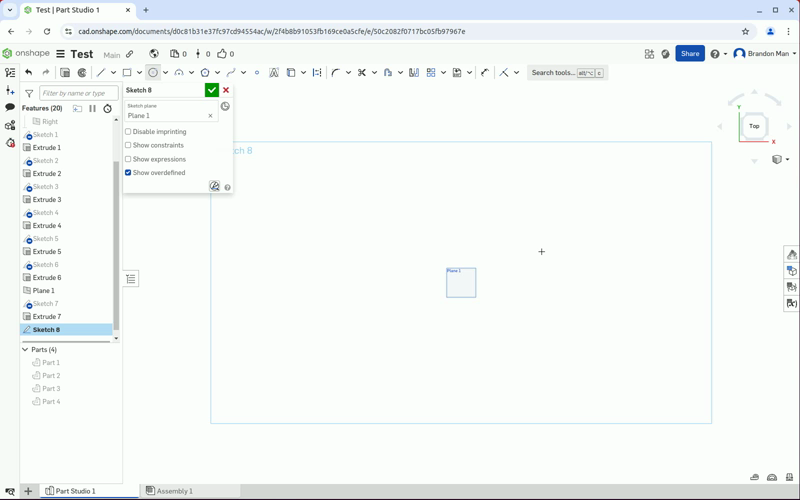
click(541, 251)
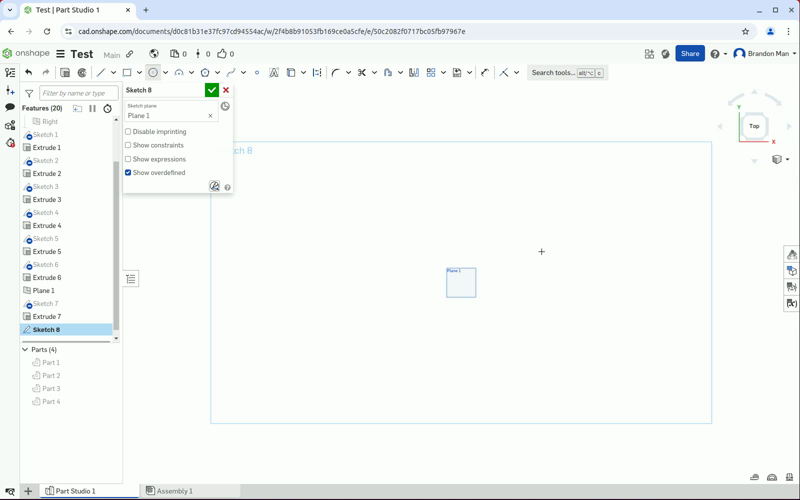
key_up(shift)
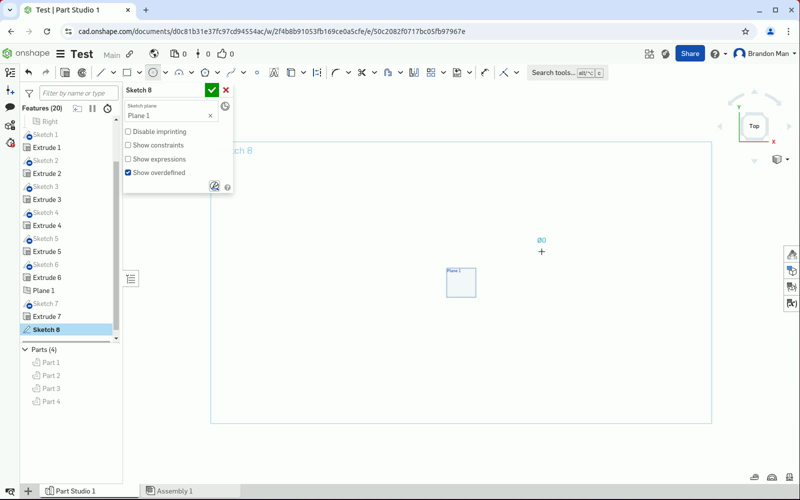
mouse_move(548, 251)
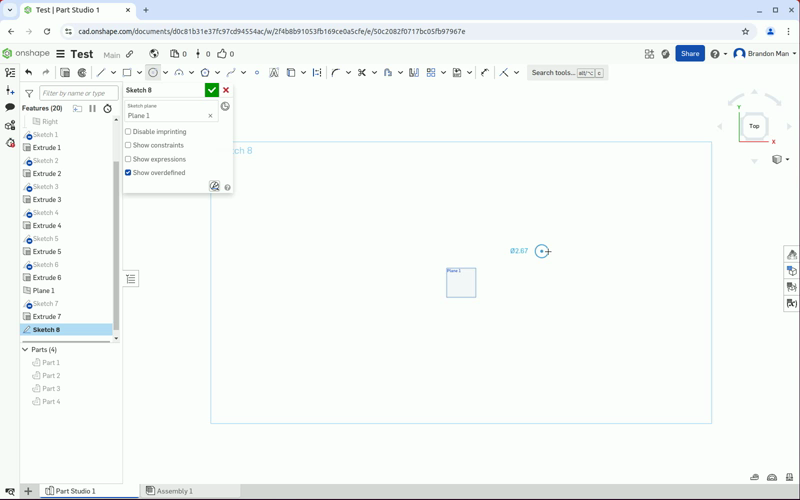
click(548, 251)
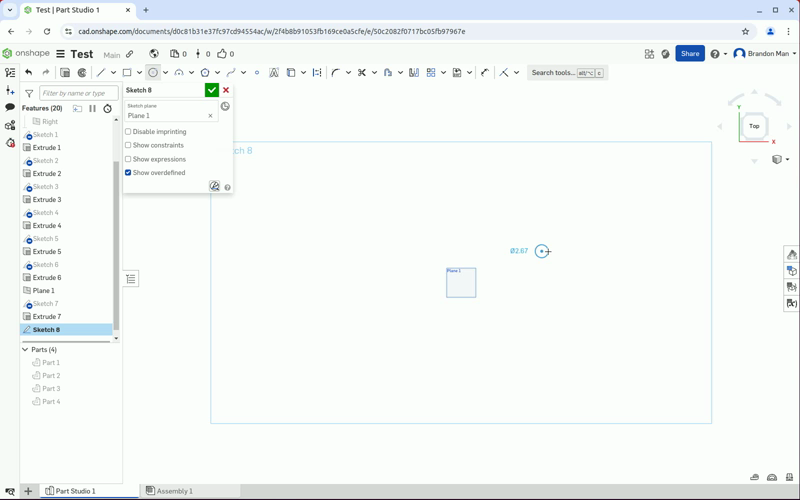
key(esc)
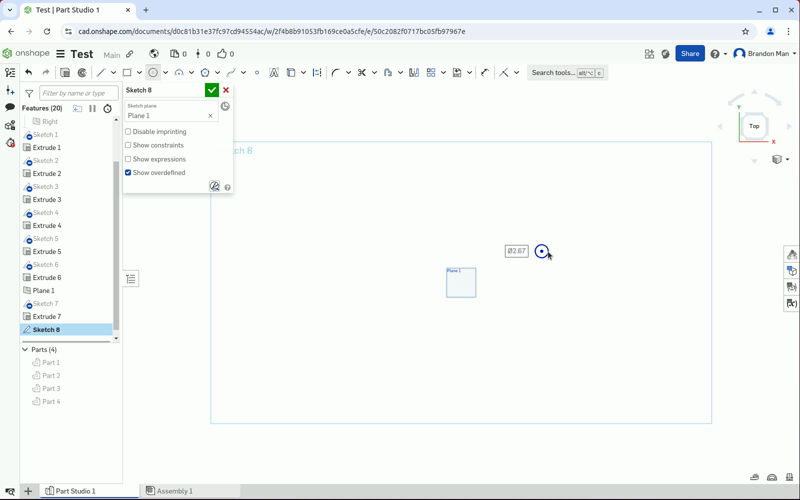
mouse_move(544, 249)
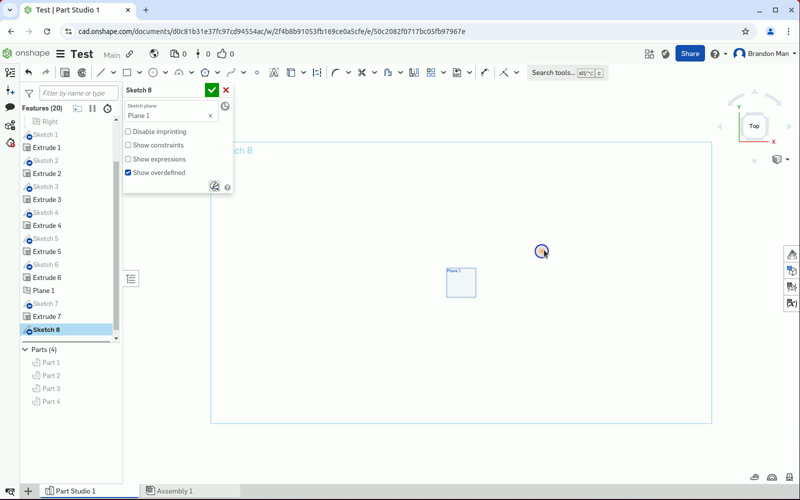
scroll(6)
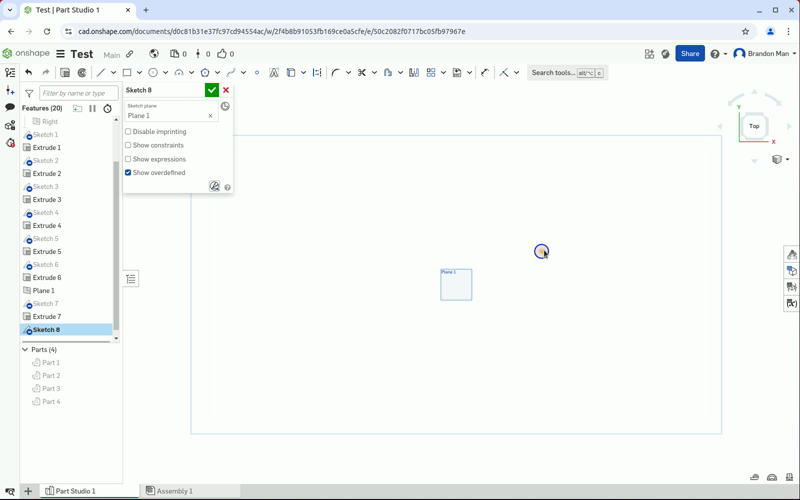
scroll(6)
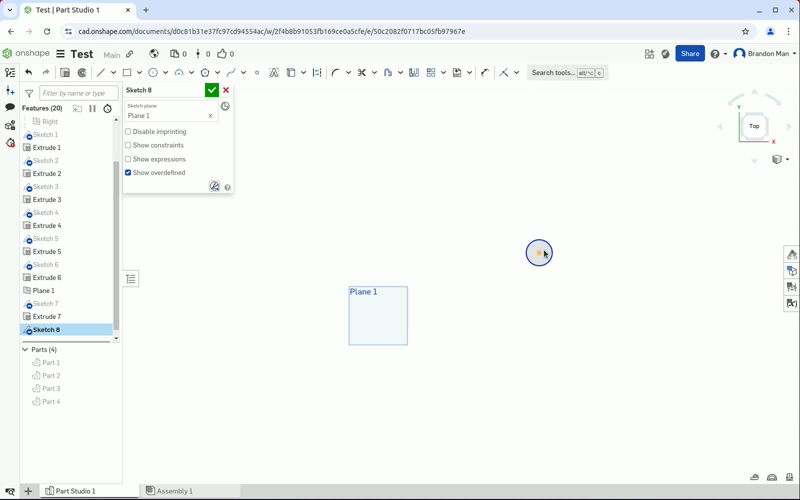
scroll(6)
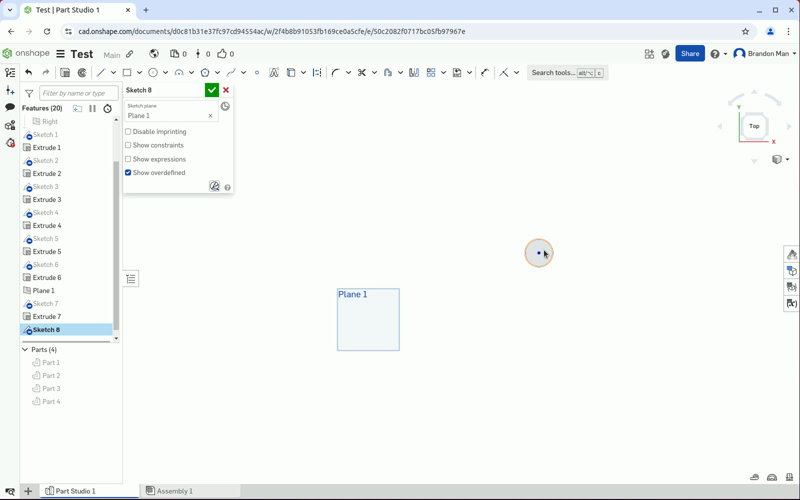
scroll(6)
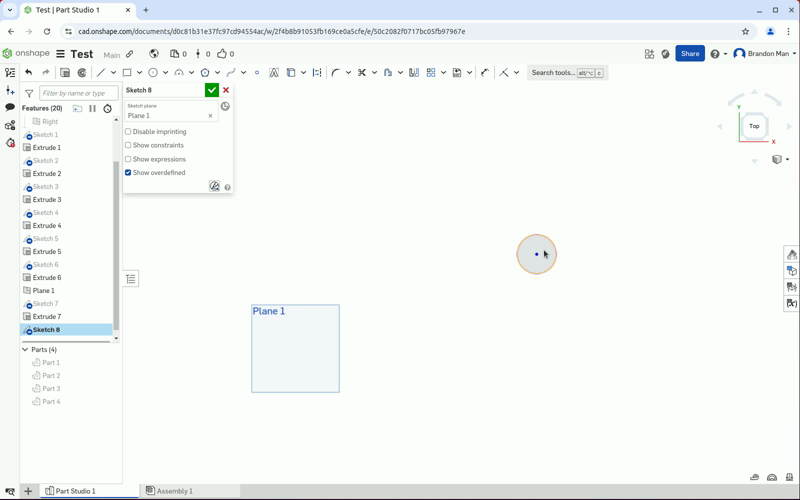
scroll(6)
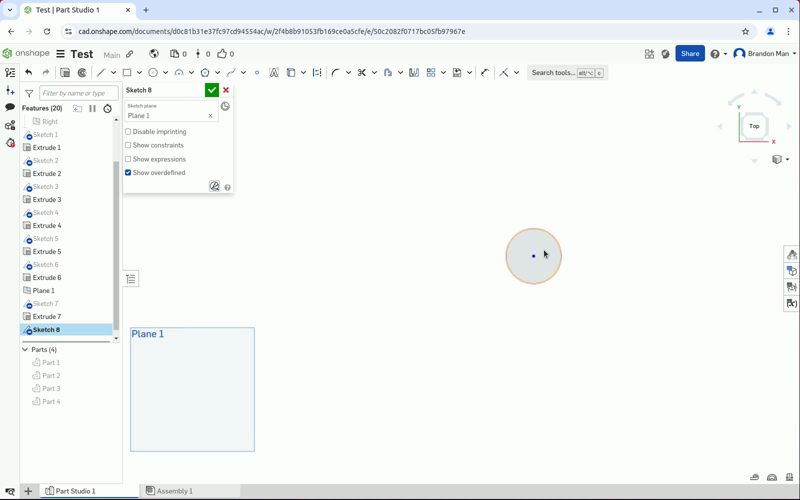
scroll(6)
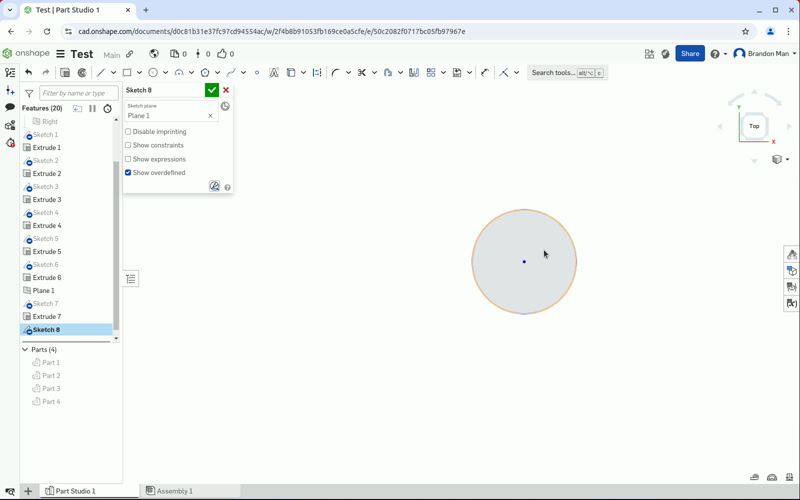
scroll(6)
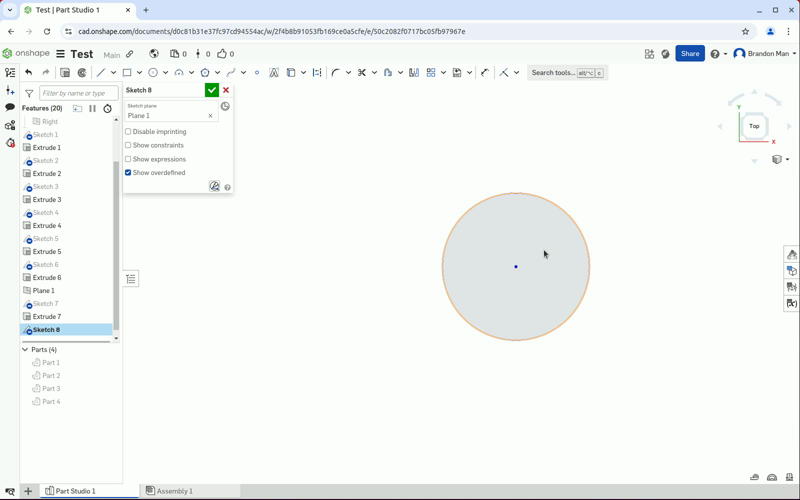
click(544, 249)
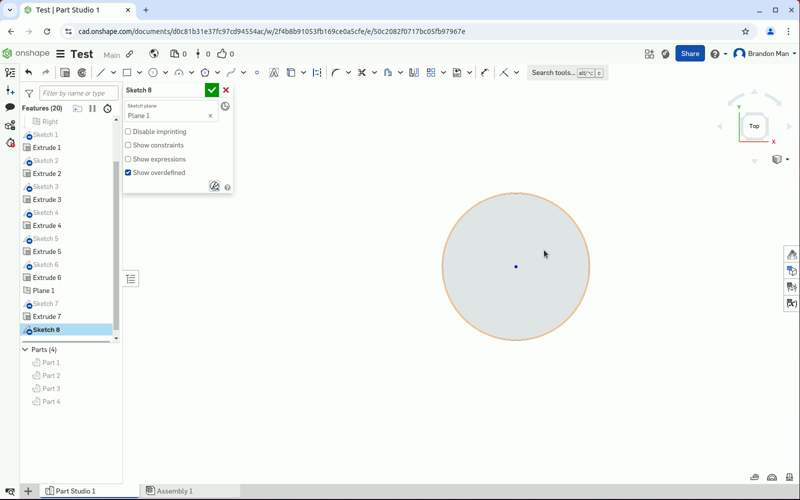
scroll(-6)
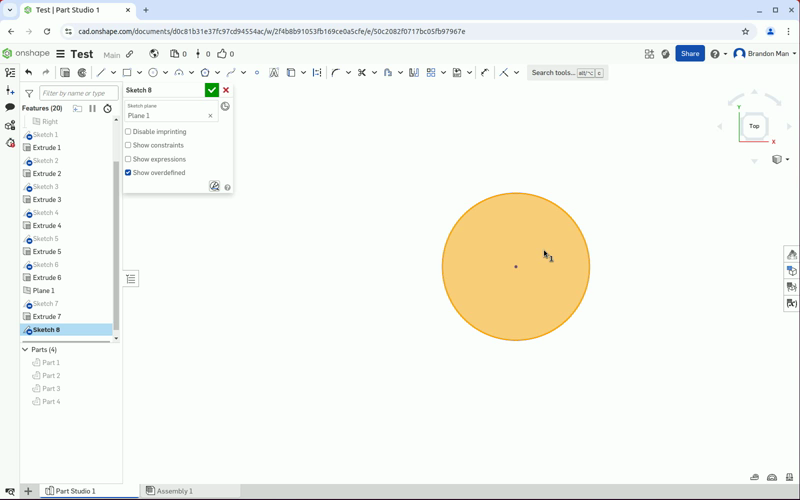
scroll(-6)
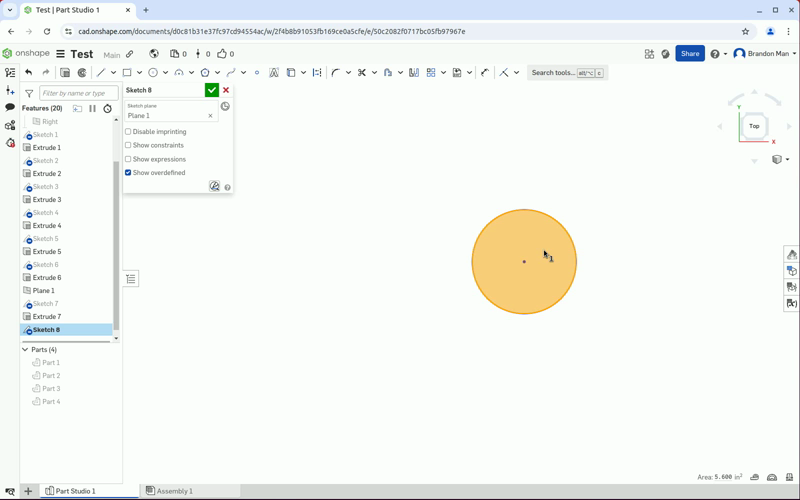
scroll(-6)
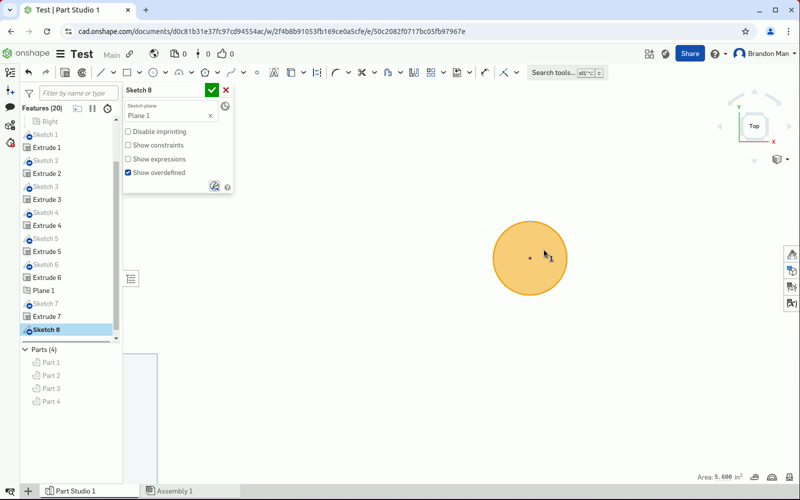
scroll(-6)
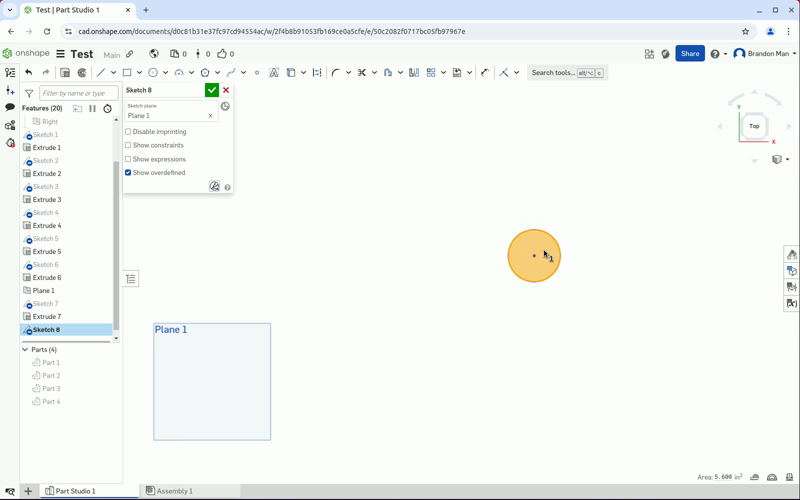
scroll(-6)
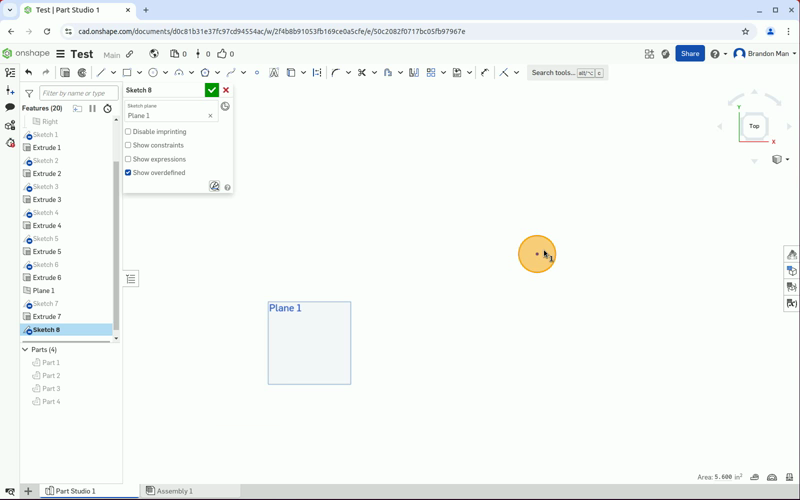
scroll(-6)
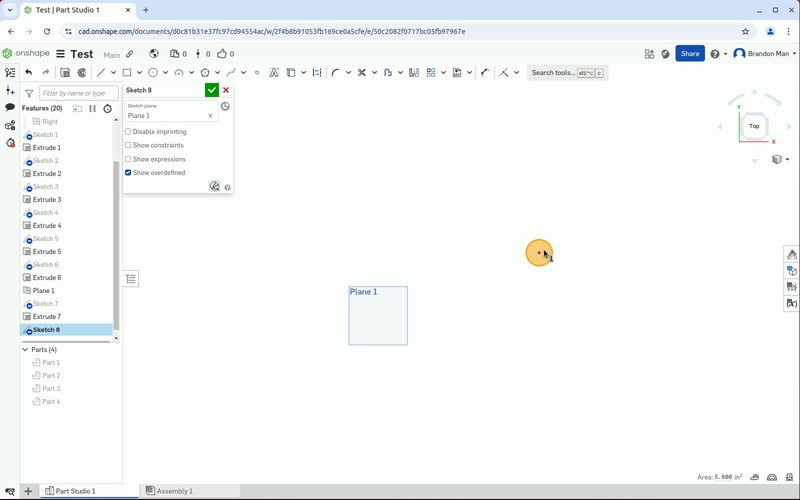
scroll(-6)
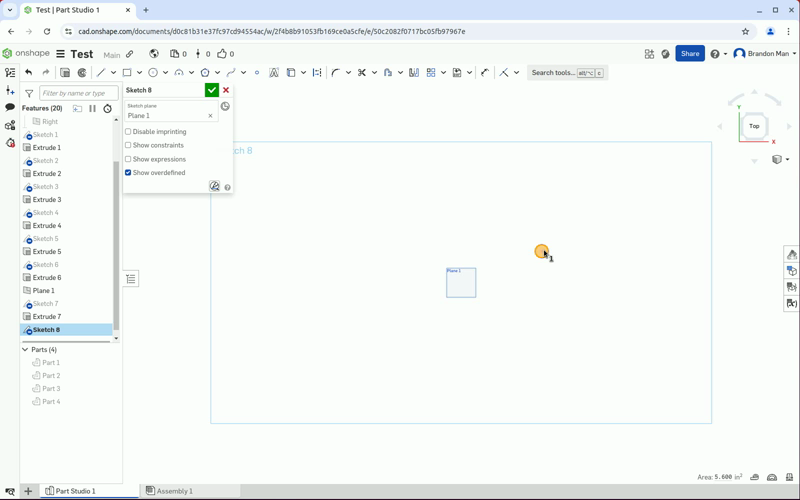
mouse_move(73, 352)
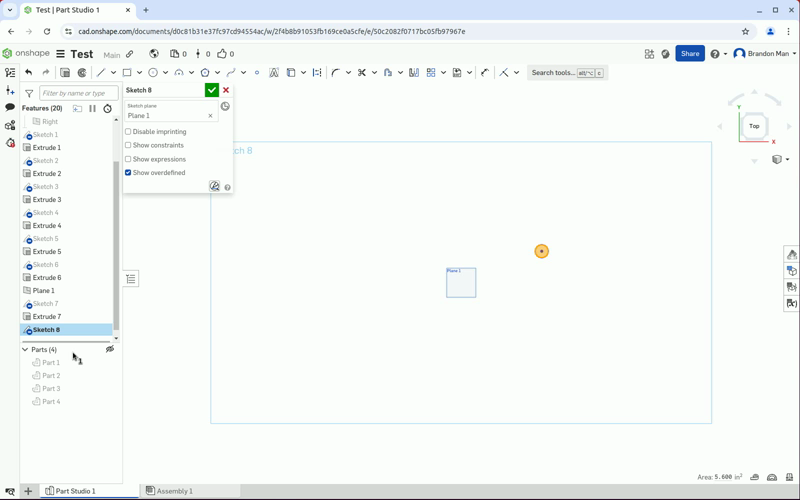
key(shift+y)
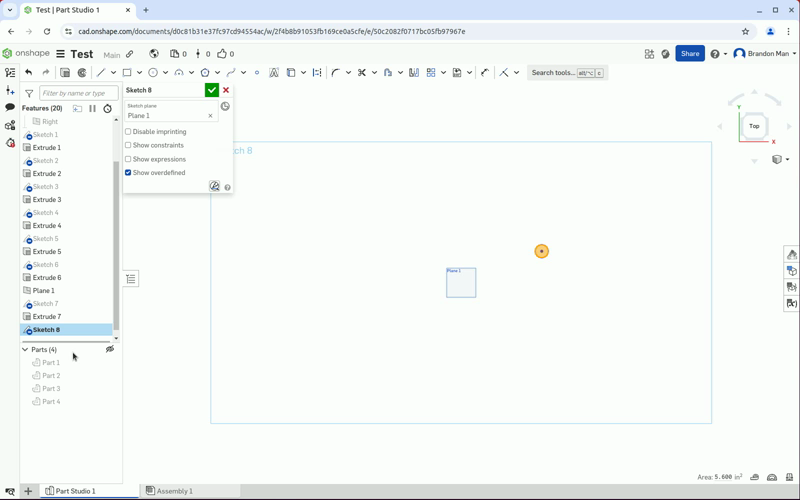
key(shift+e)
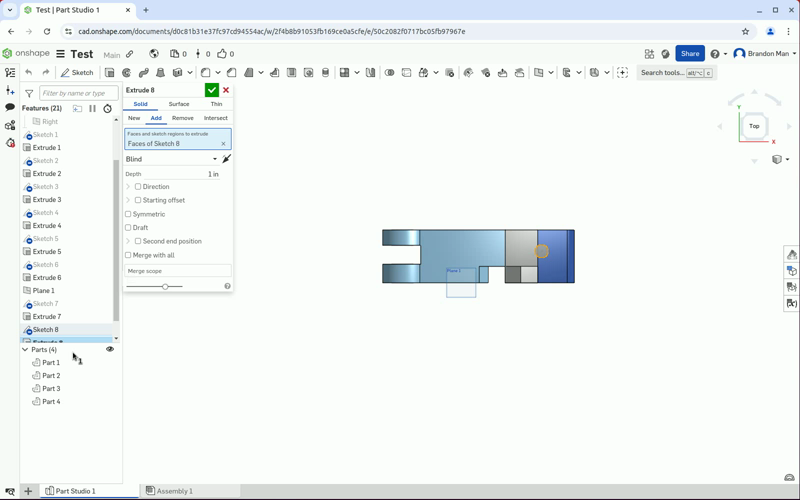
mouse_move(143, 106)
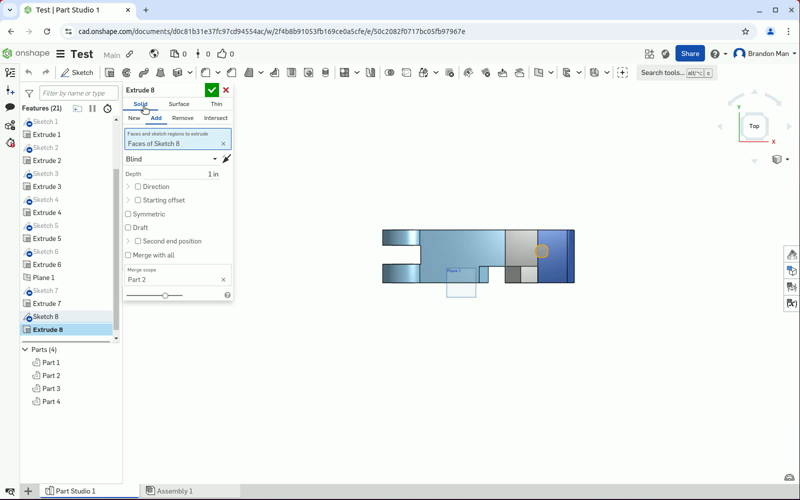
click(143, 106)
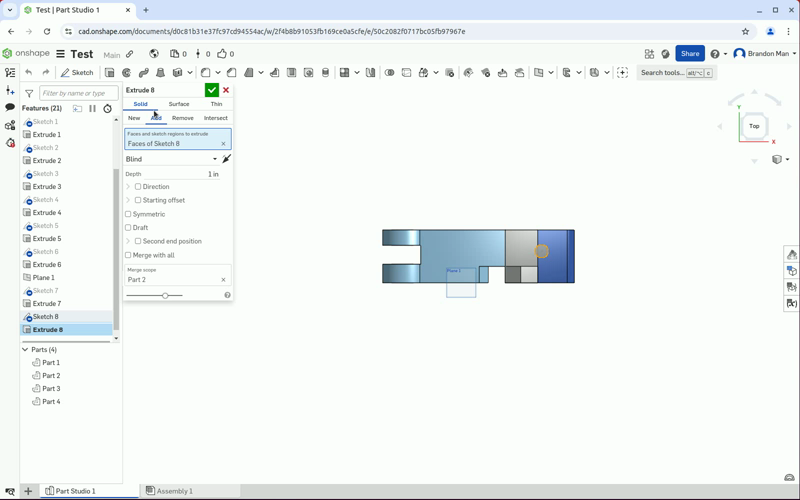
mouse_move(186, 120)
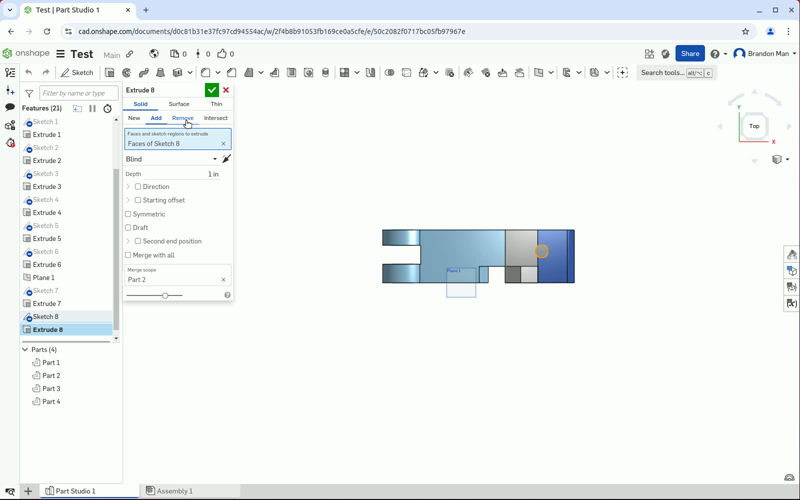
click(186, 120)
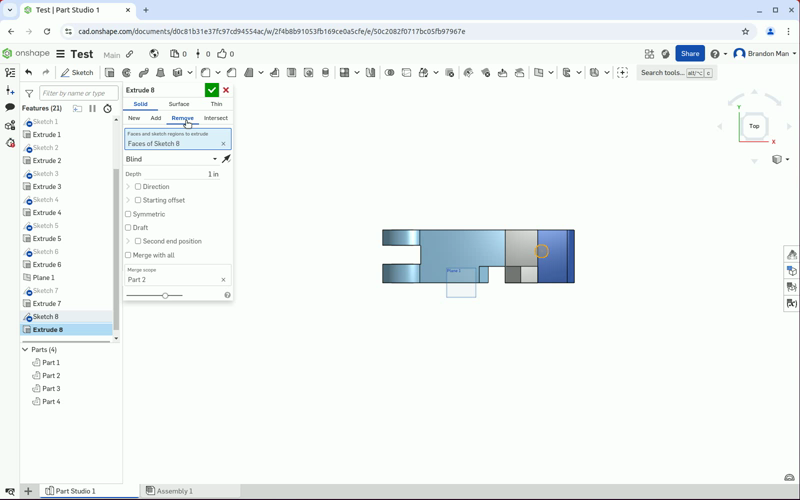
key(tab, 4)
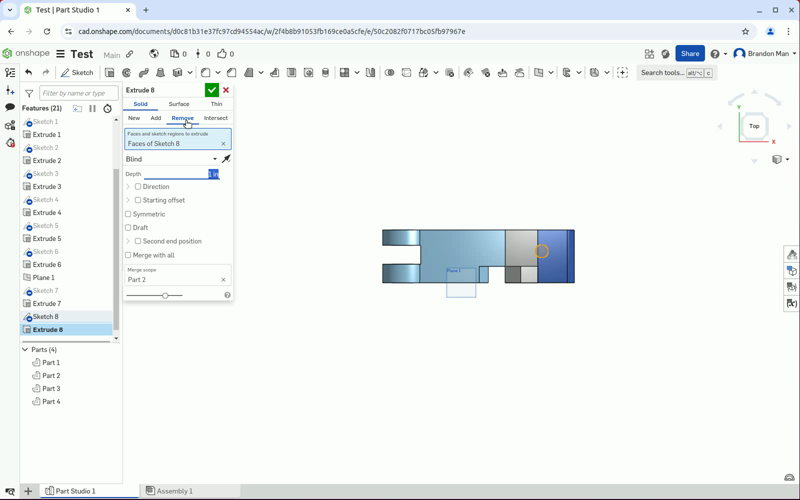
text(39.958)
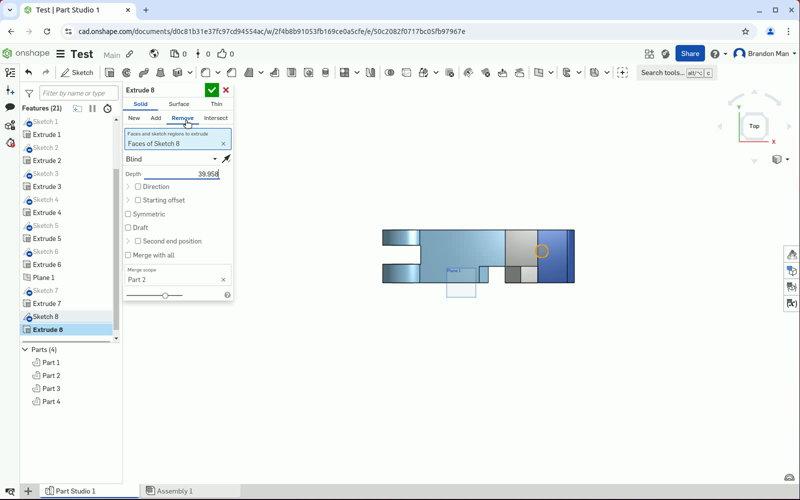
key(tab, 3)
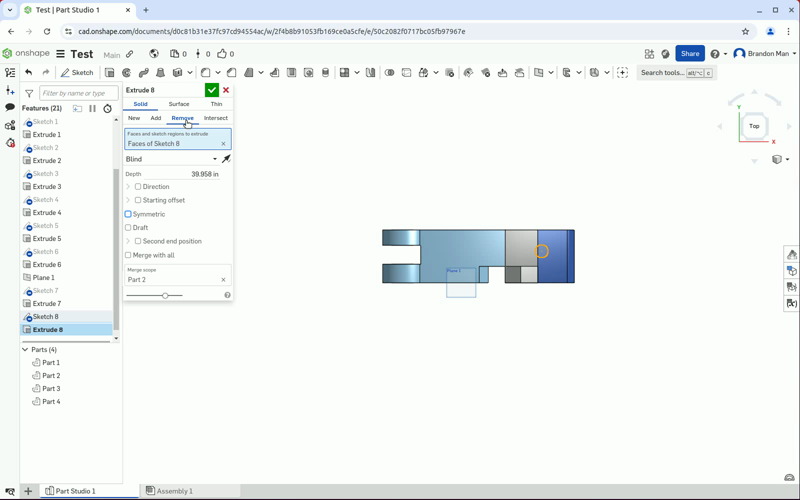
key(space)
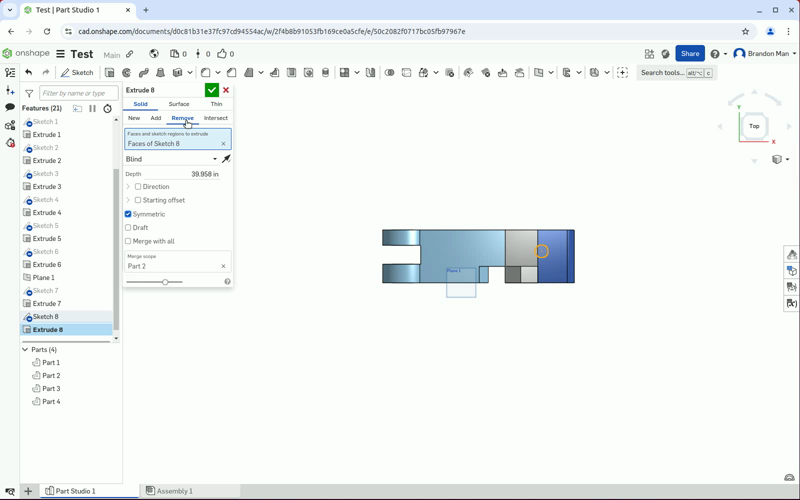
key(tab, 2)
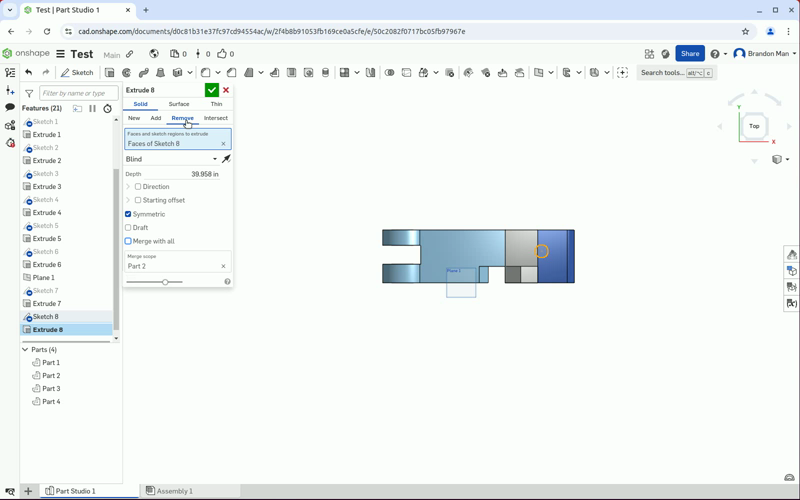
key(space)
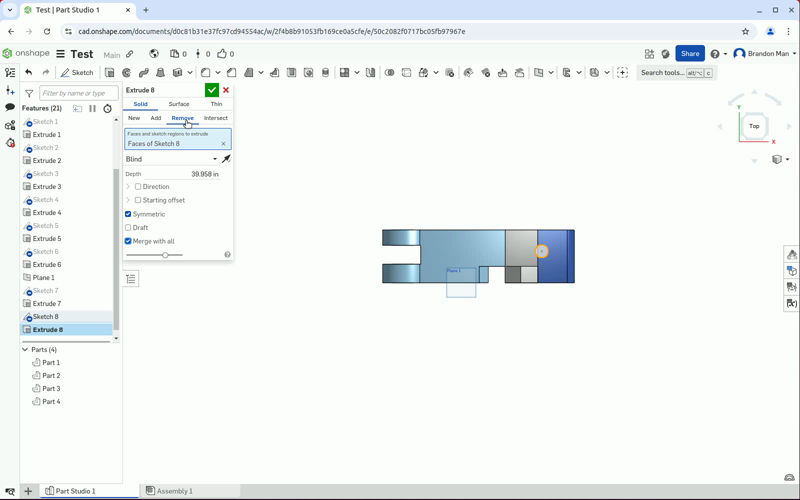
key(enter)
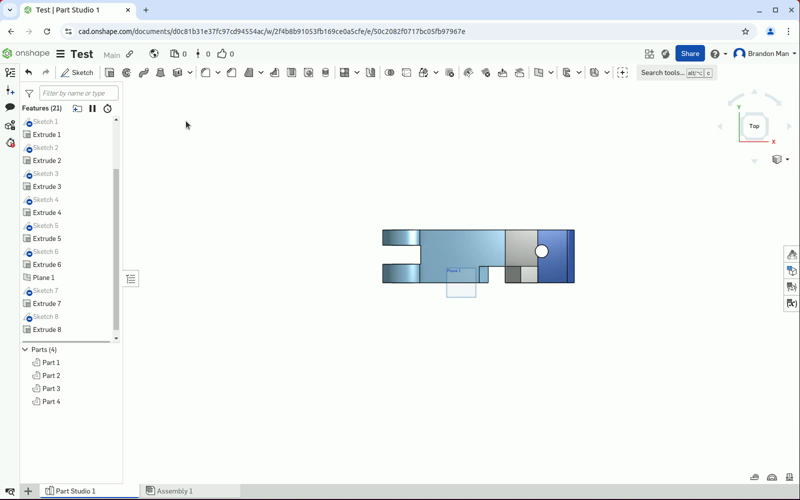
key(shift+h)
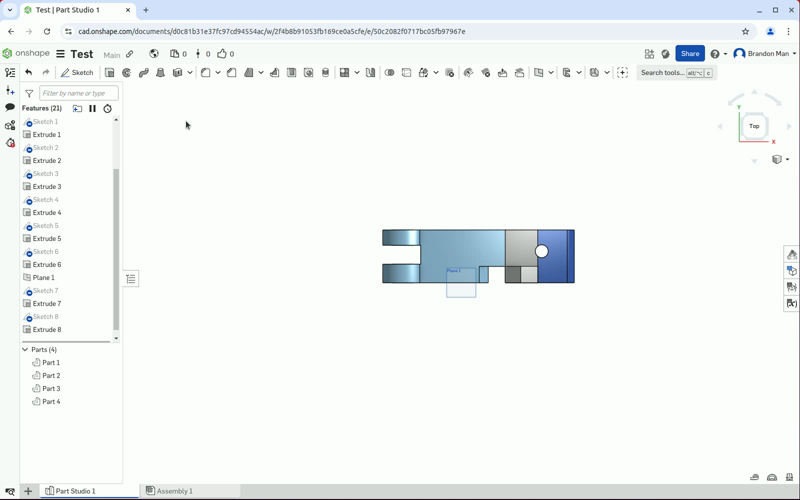
key(shift+h)
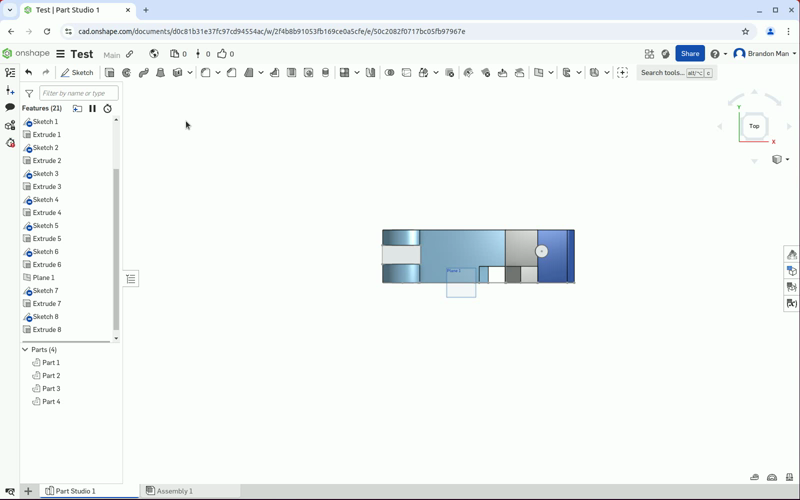
key(shift+7)
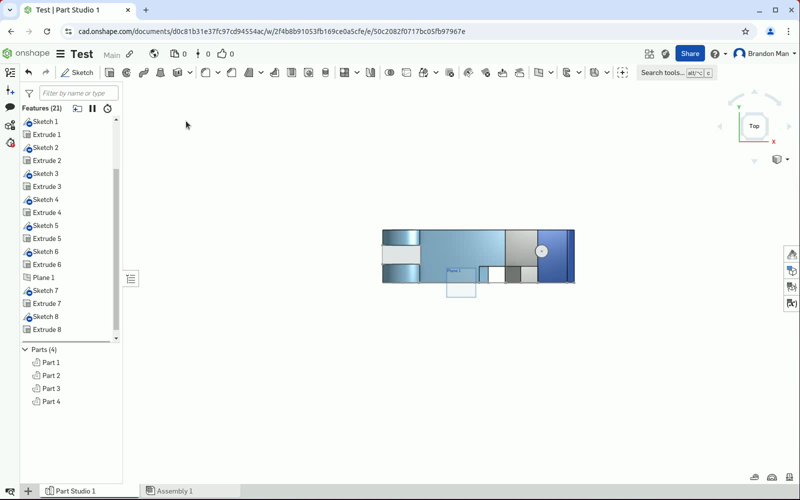
key(up, 3)
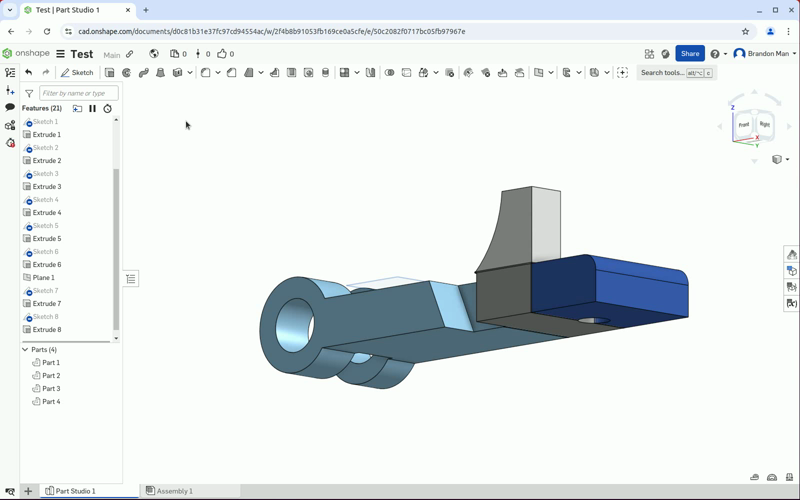
key(left, 3)
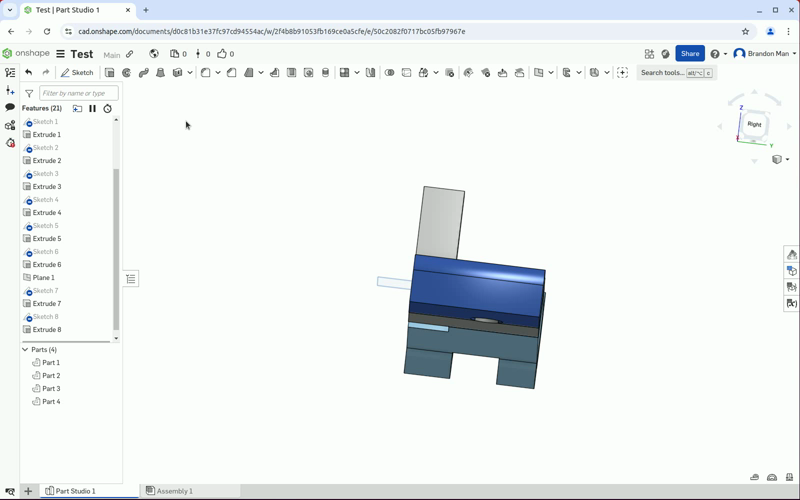
key(right, 3)
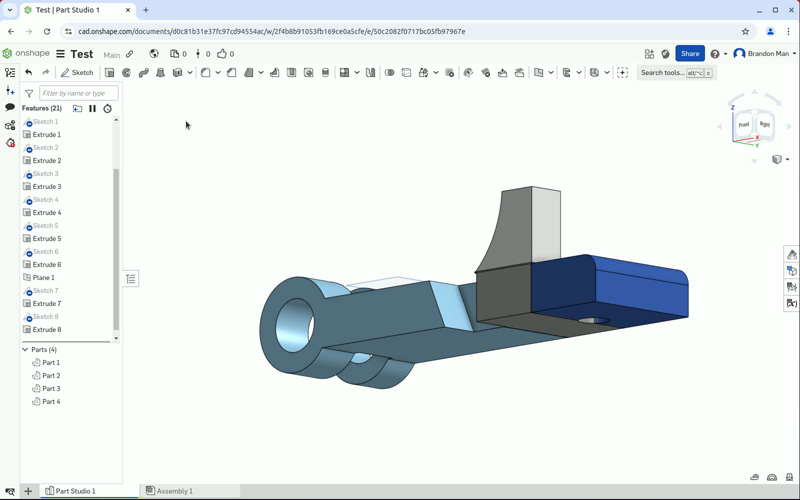
key(down, 3)
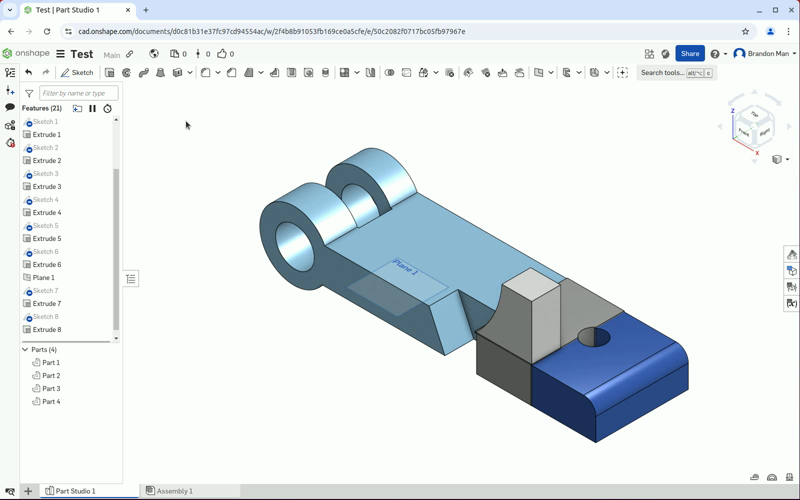
mouse_move(69, 124)
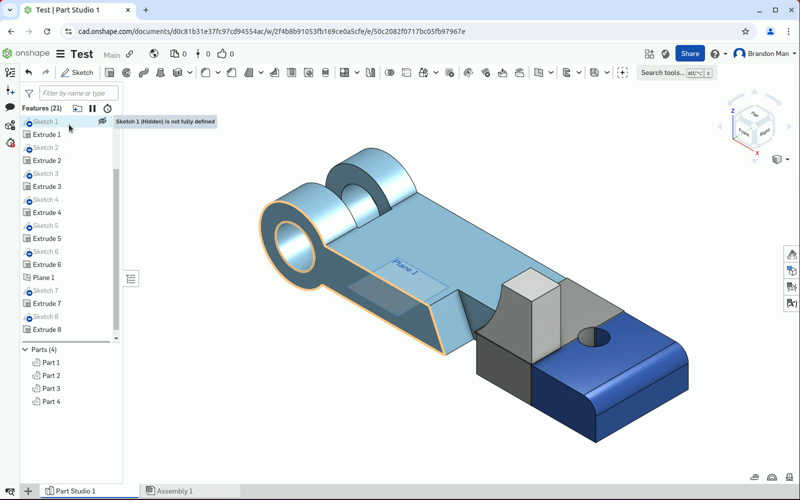
click(69, 124)